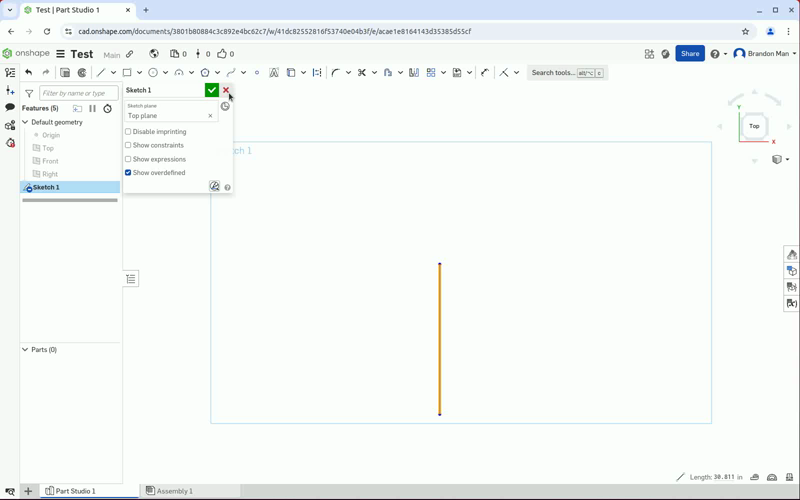
key(shift+h)
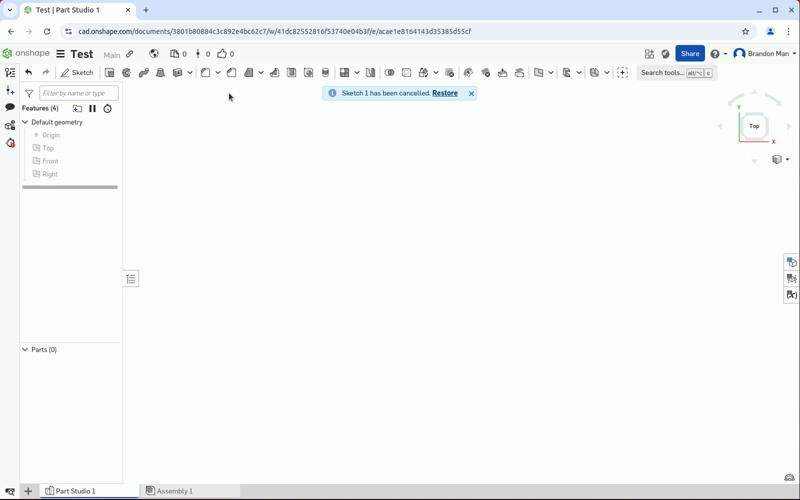
mouse_move(73, 352)
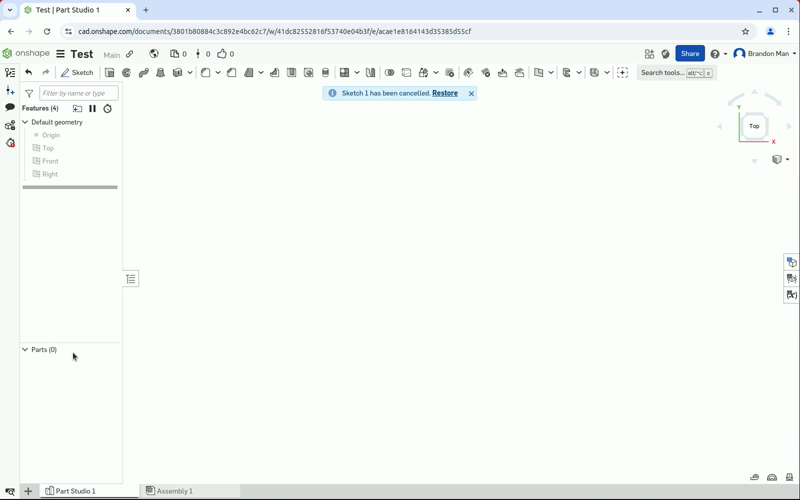
key(y)
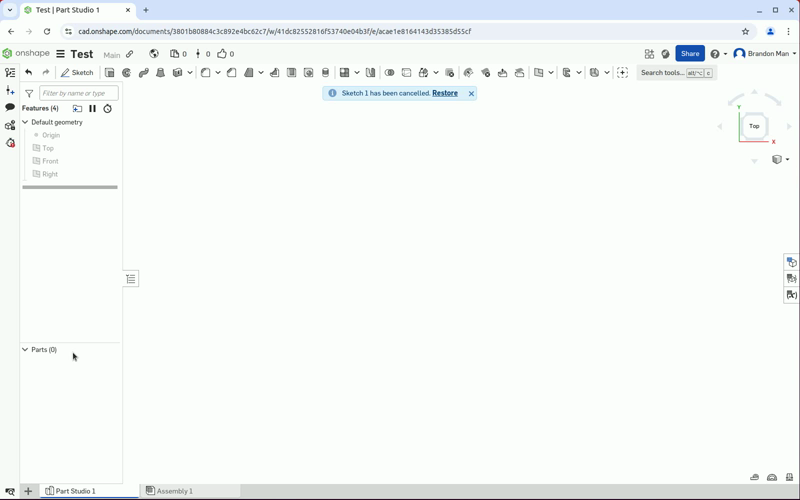
key(shift+p)
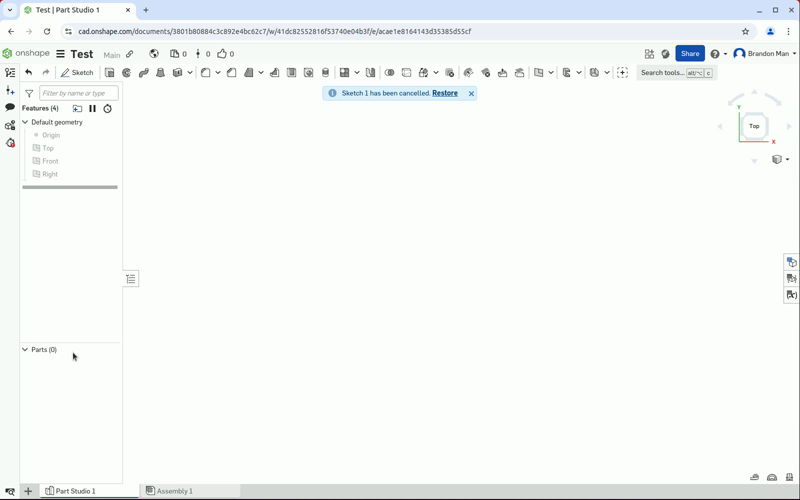
key(space)
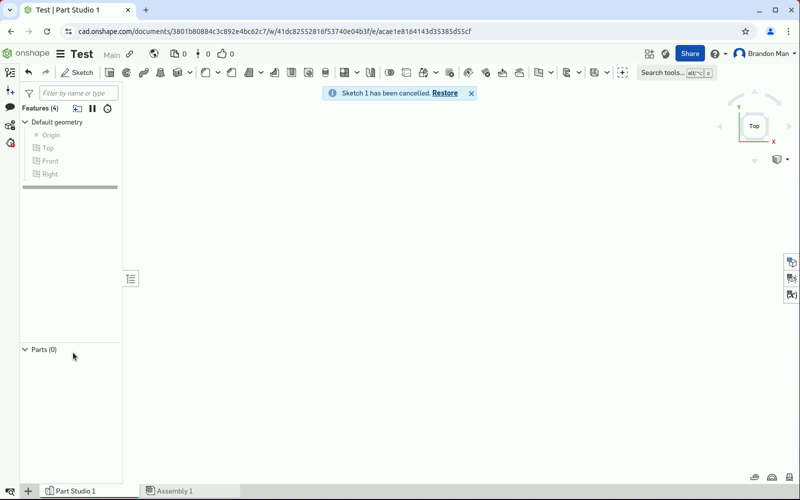
key_down(shift)
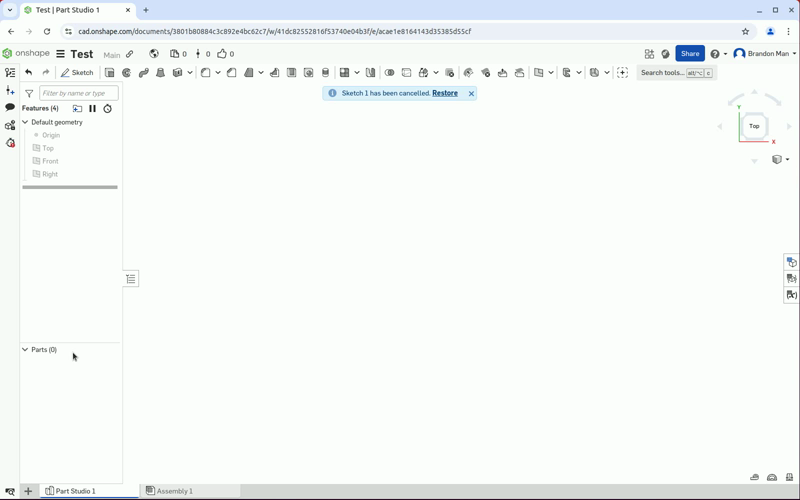
key(up)
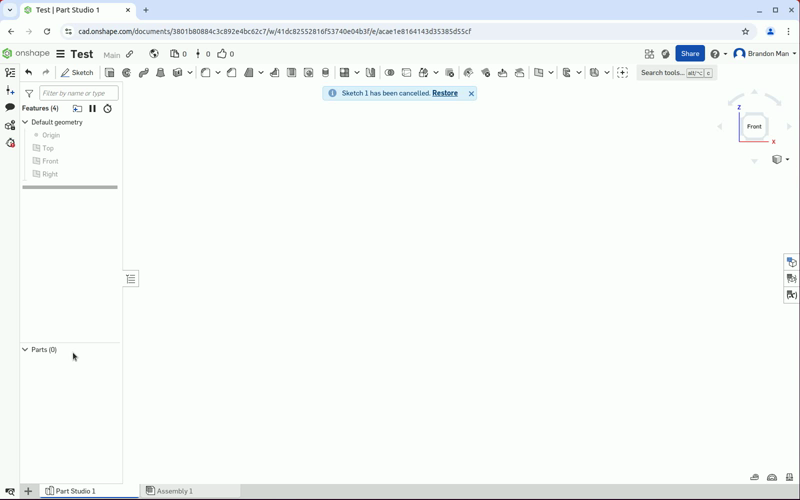
key_up(shift)
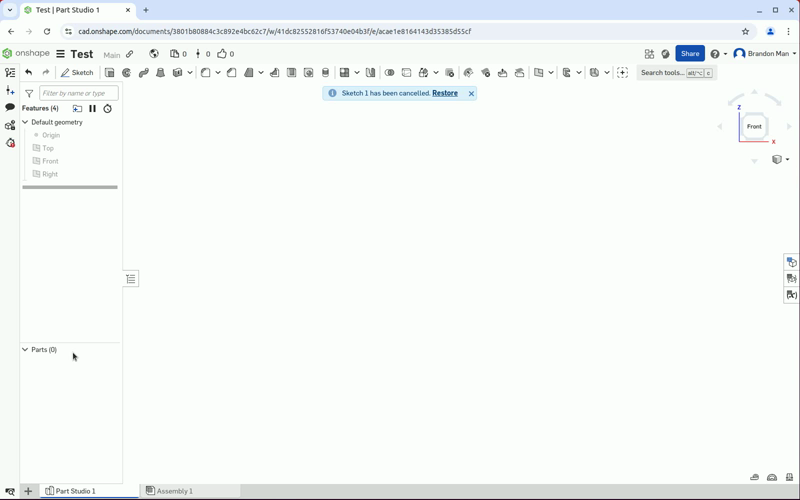
mouse_move(73, 352)
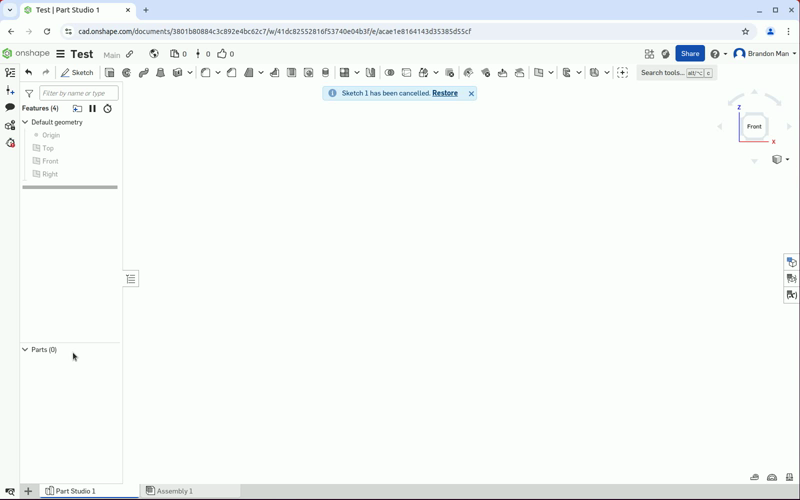
key(shift+y)
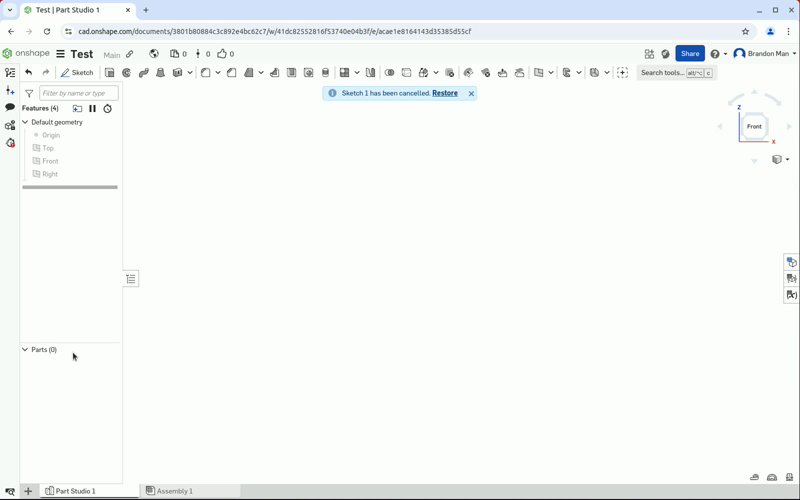
key(shift+s)
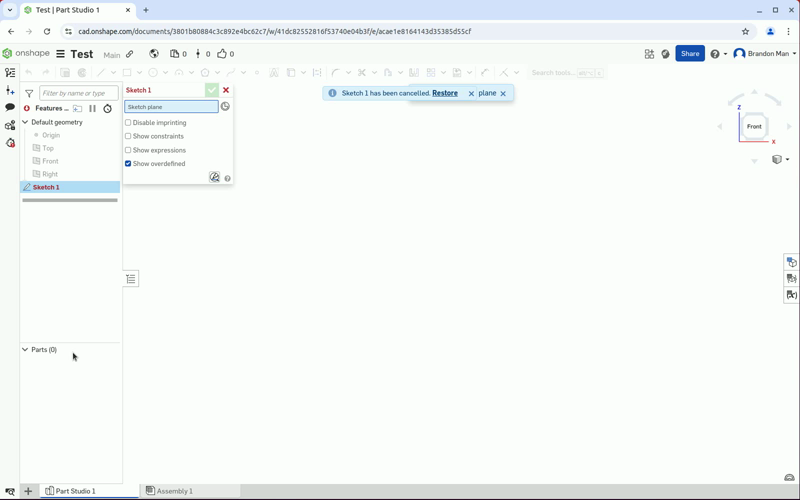
mouse_move(73, 163)
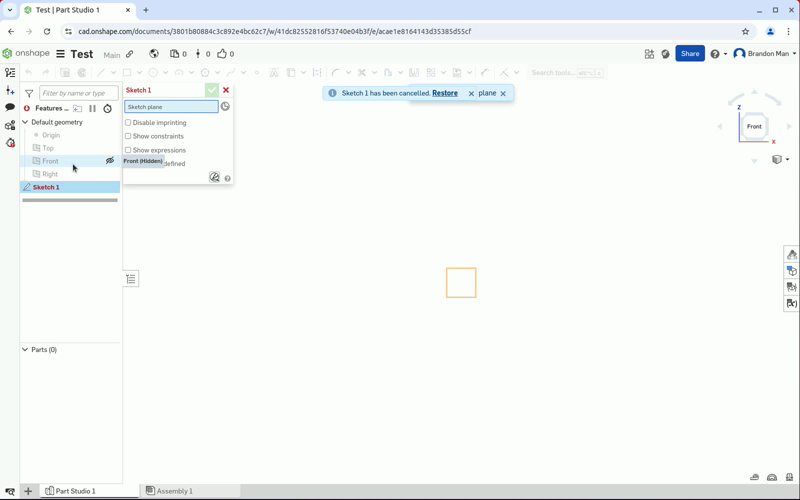
click(73, 163)
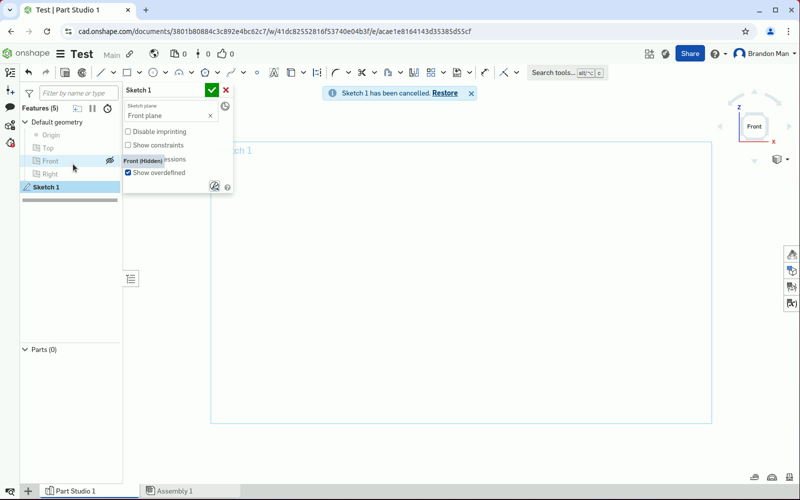
mouse_move(73, 352)
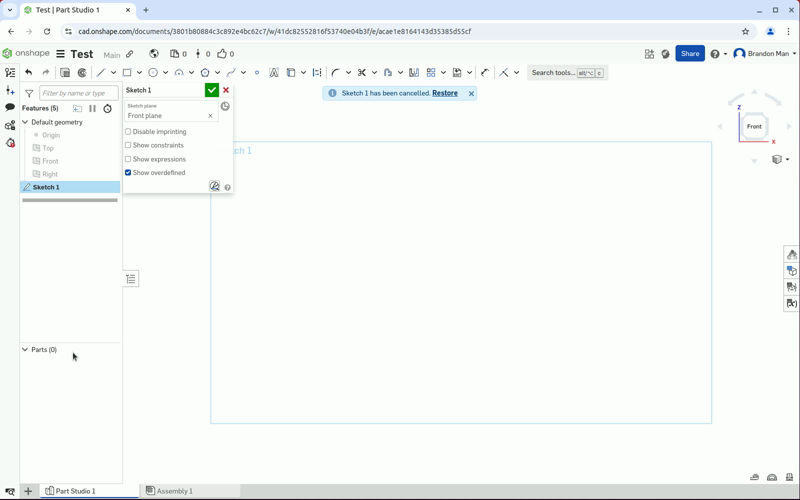
key(y)
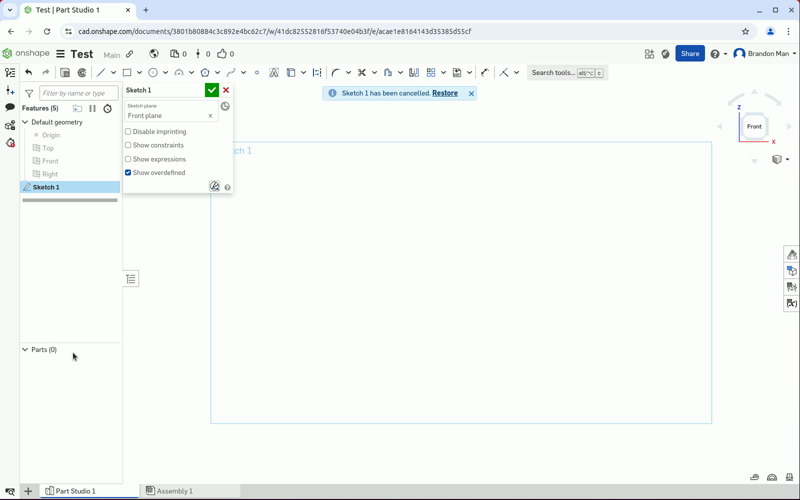
key(l)
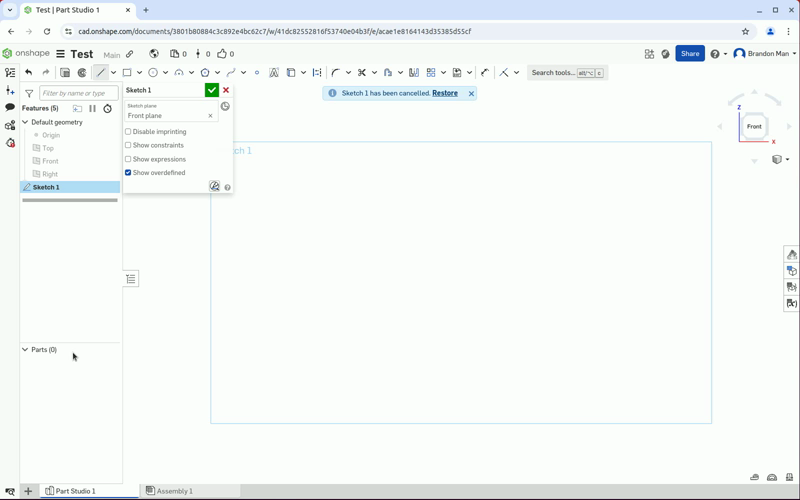
key_down(shift)
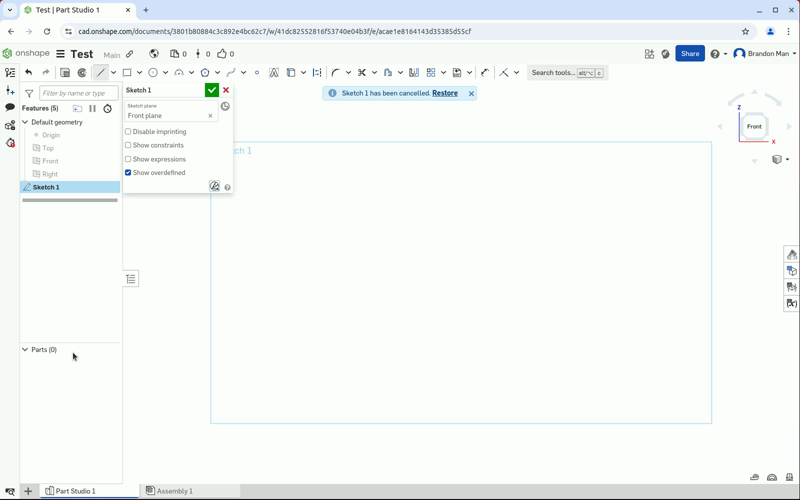
mouse_move(406, 190)
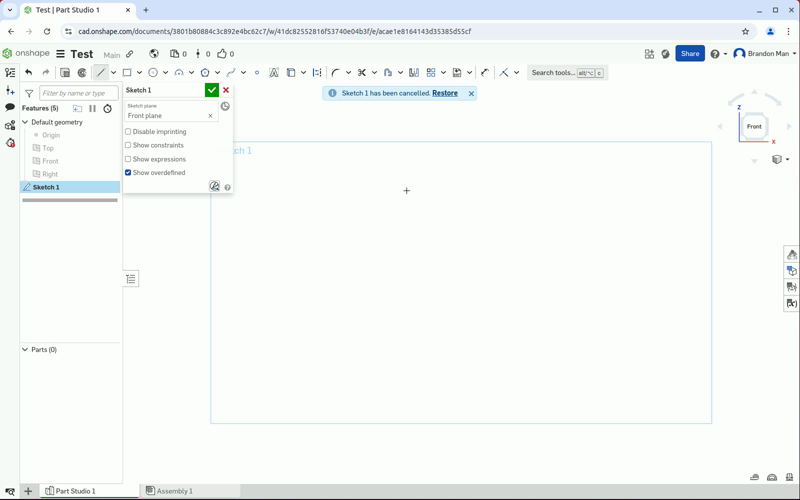
click(406, 190)
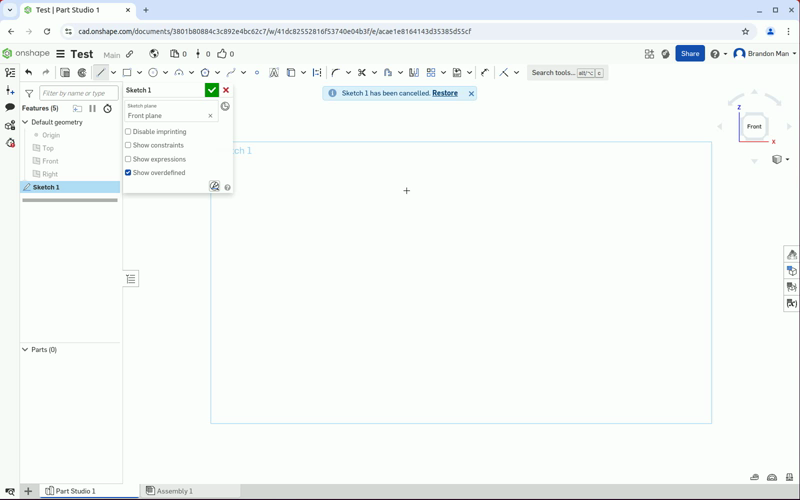
key_up(shift)
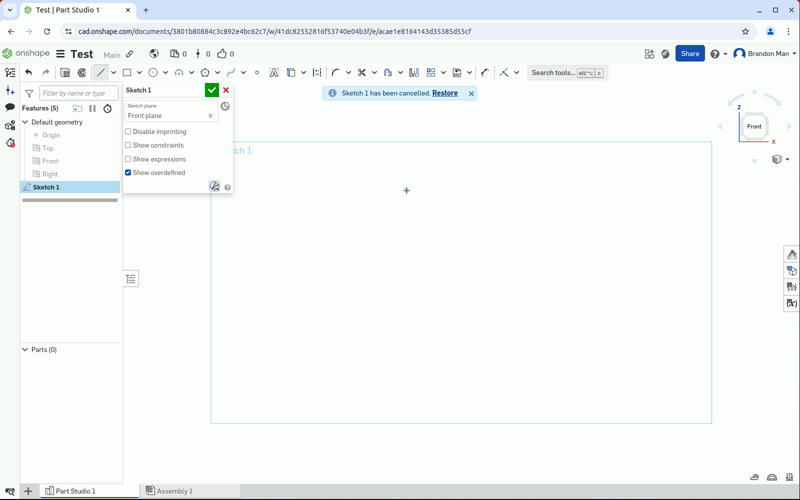
key_down(shift)
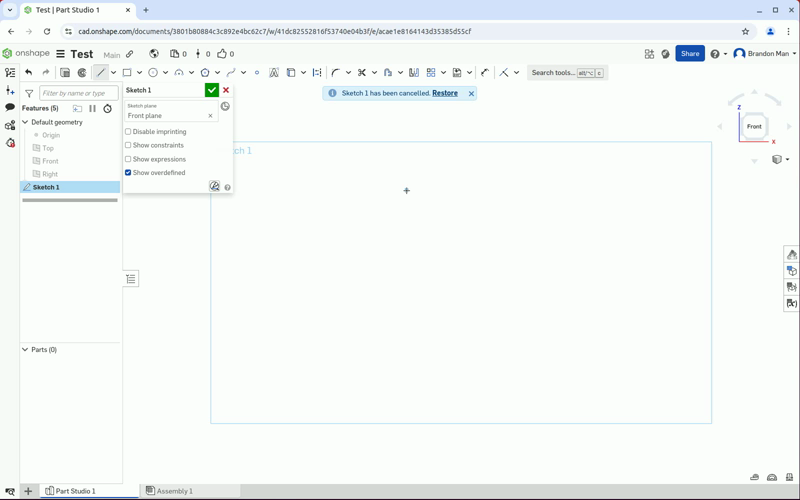
mouse_move(461, 283)
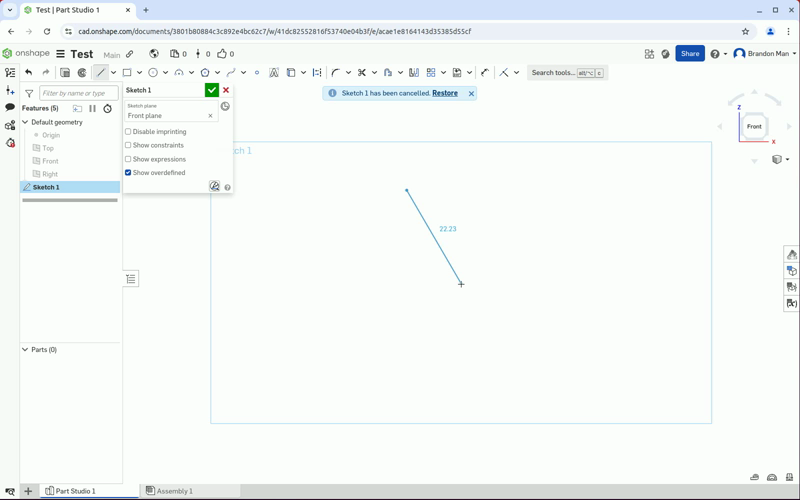
click(461, 283)
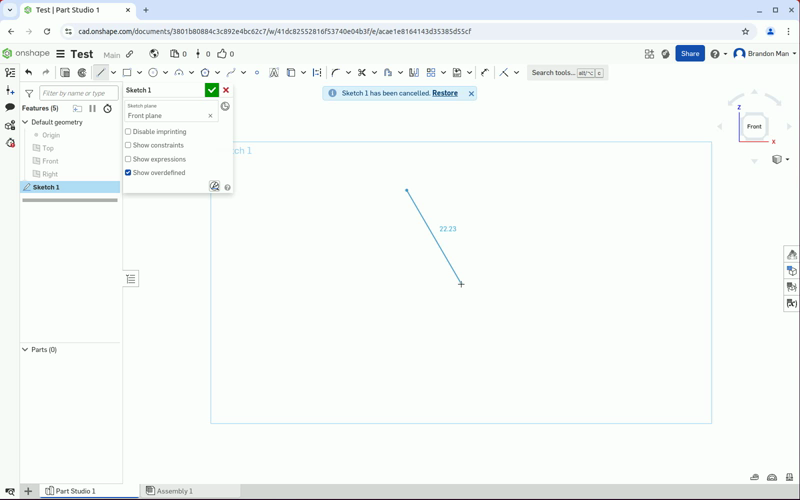
key_up(shift)
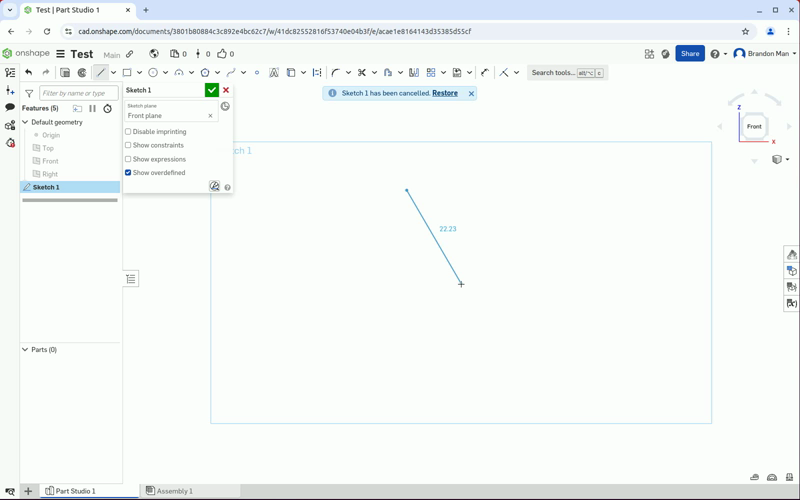
key_down(shift)
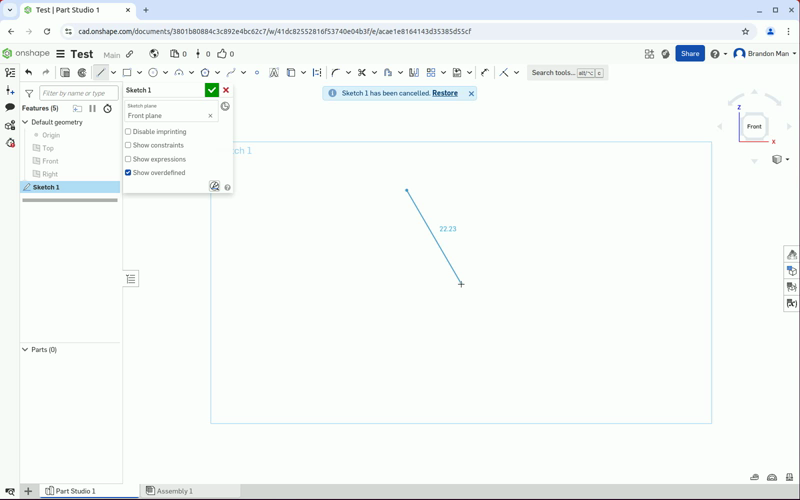
mouse_move(568, 283)
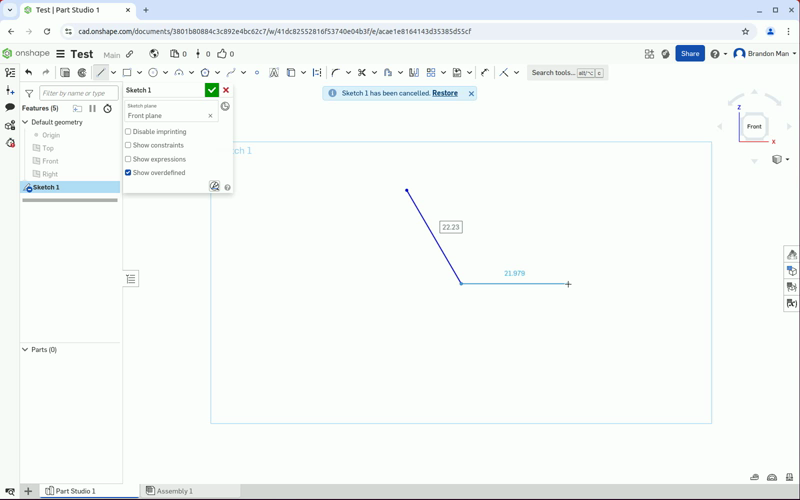
click(568, 283)
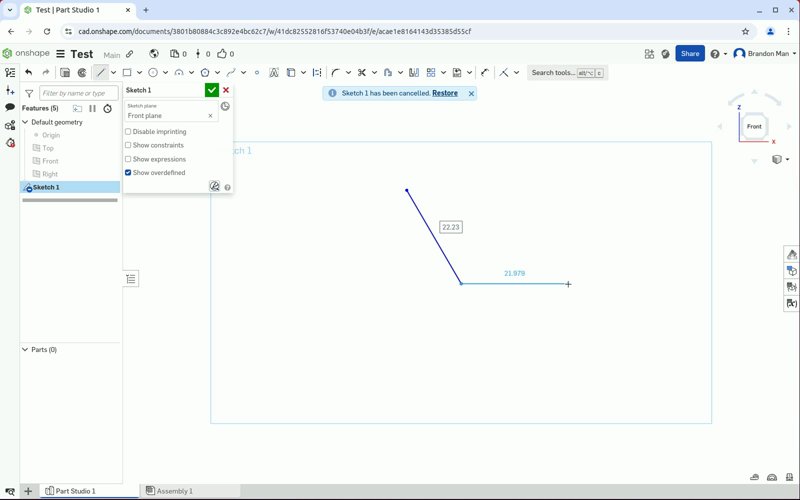
key_up(shift)
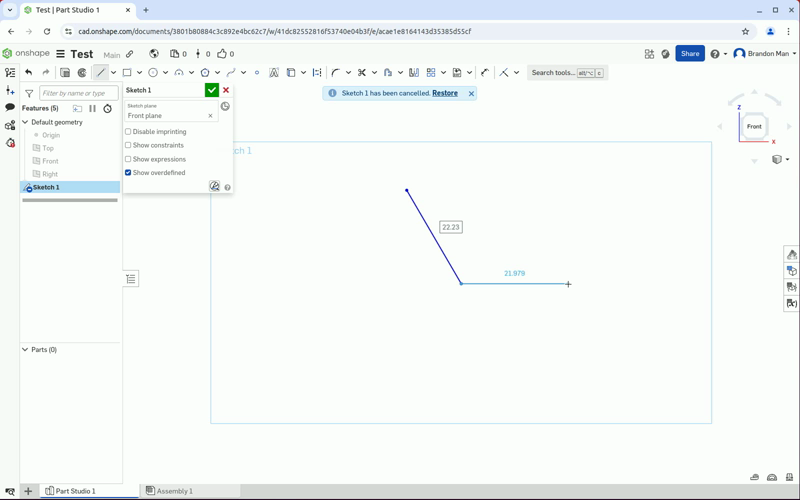
key_down(shift)
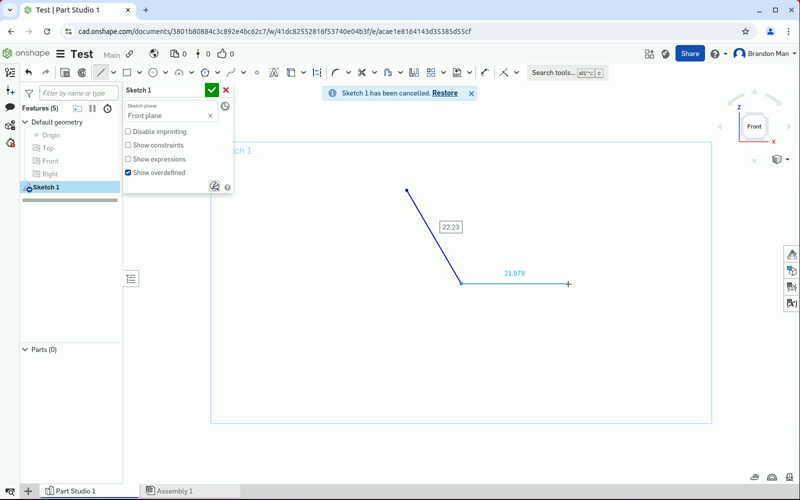
mouse_move(589, 283)
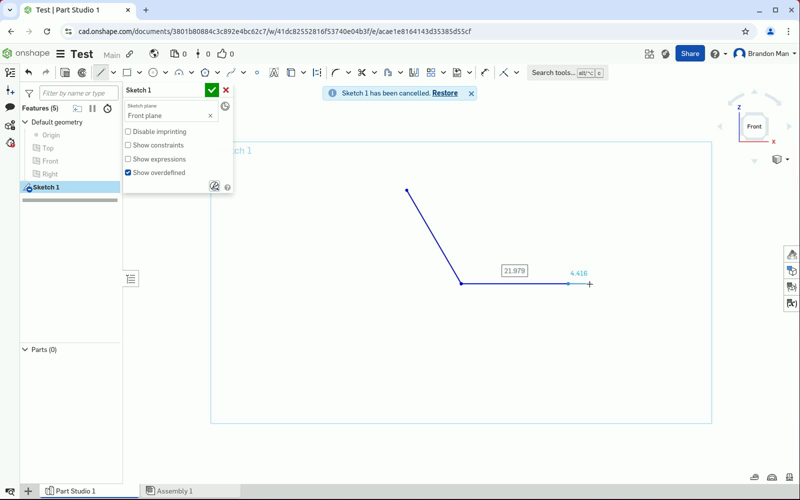
mouse_move(568, 244)
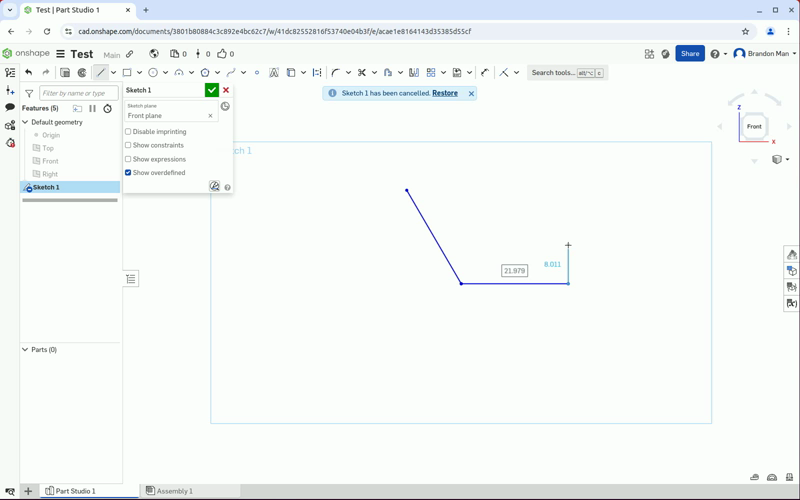
click(568, 244)
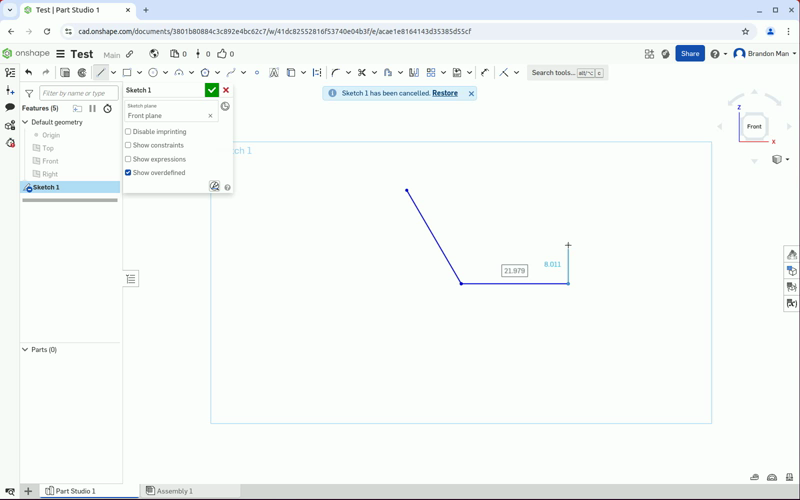
key_up(shift)
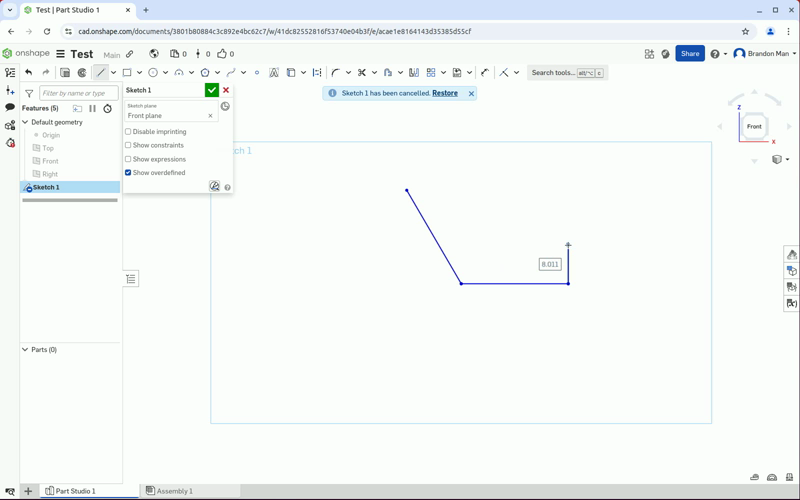
key_down(shift)
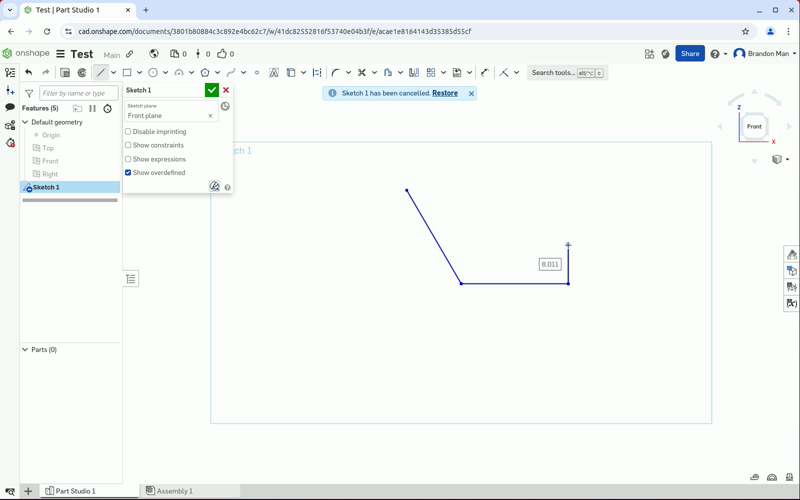
mouse_move(483, 244)
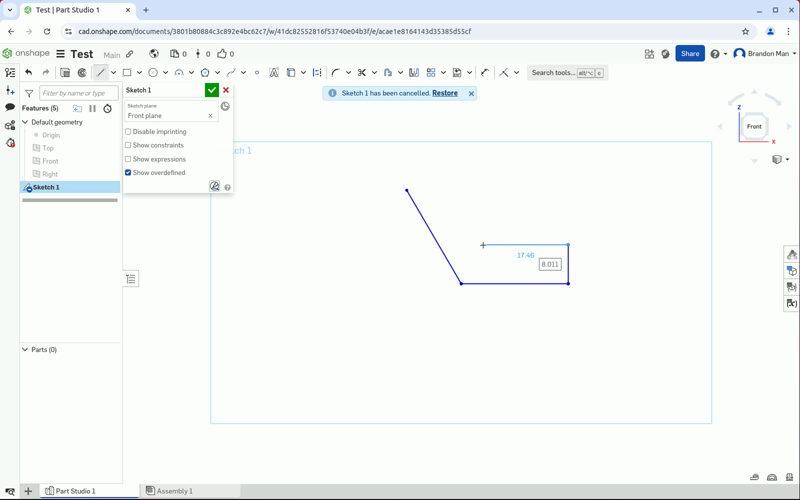
click(483, 244)
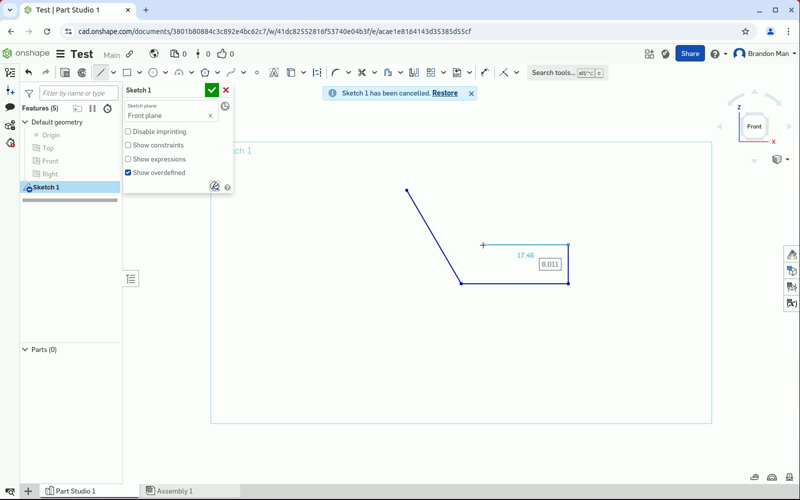
key_up(shift)
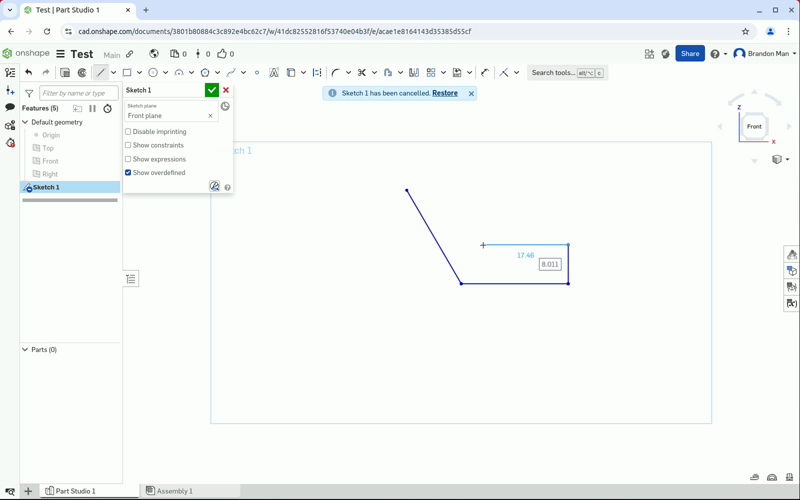
key_down(shift)
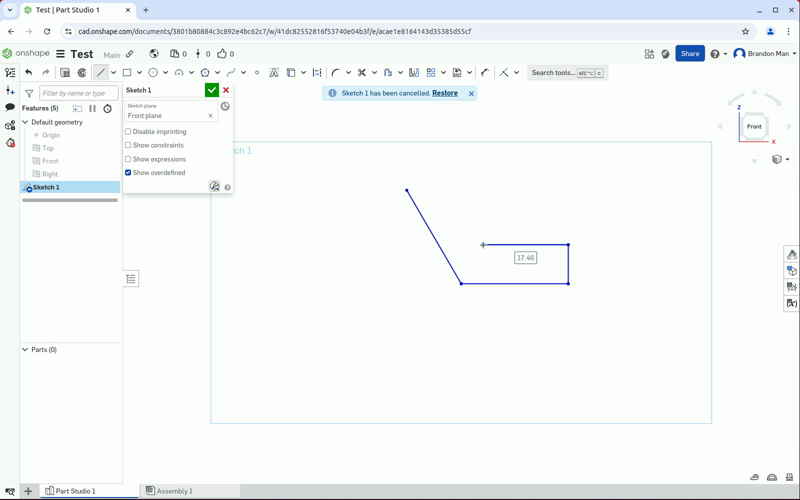
mouse_move(440, 171)
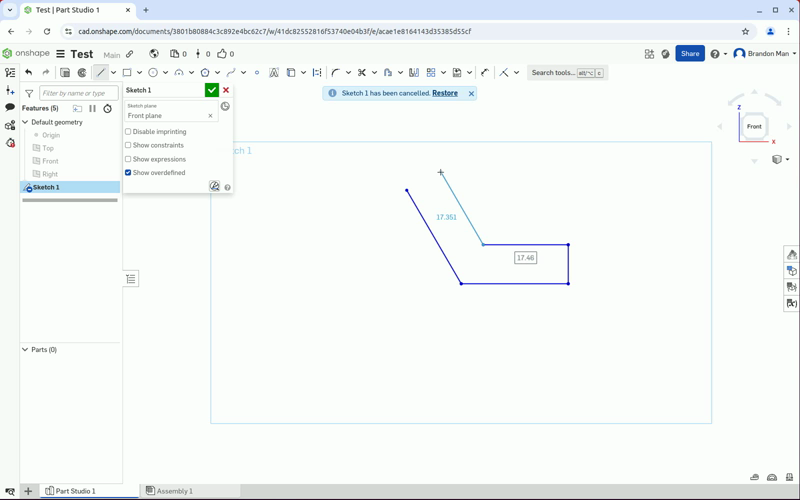
click(440, 171)
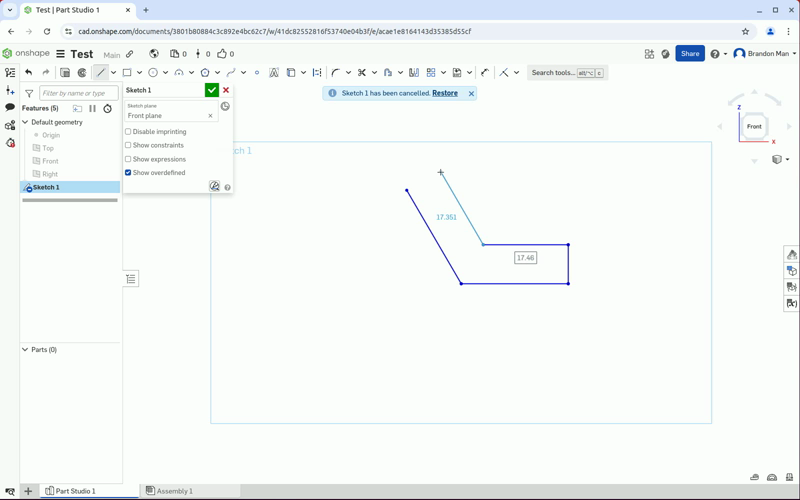
key_up(shift)
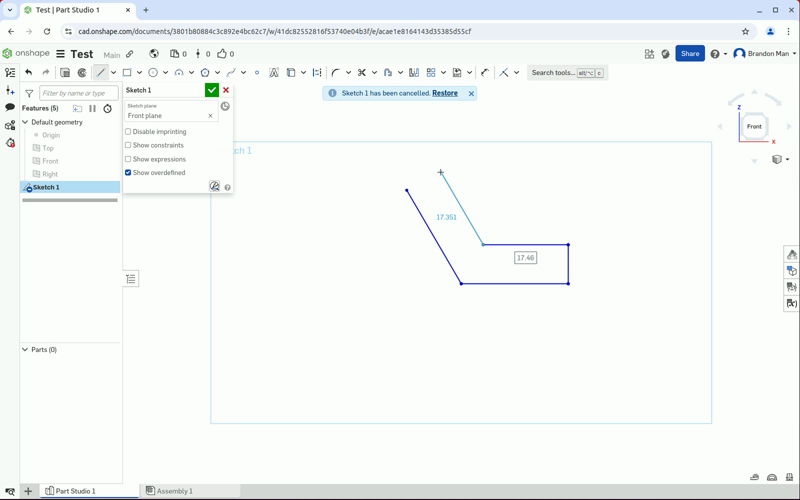
mouse_move(470, 171)
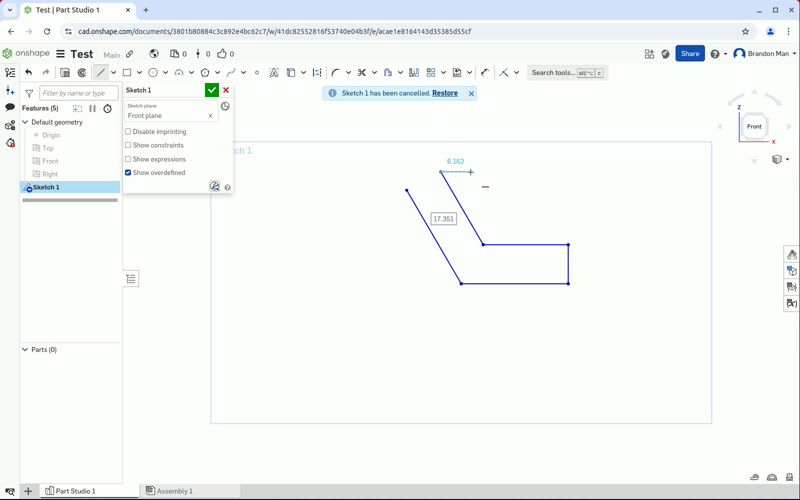
key_down(shift)
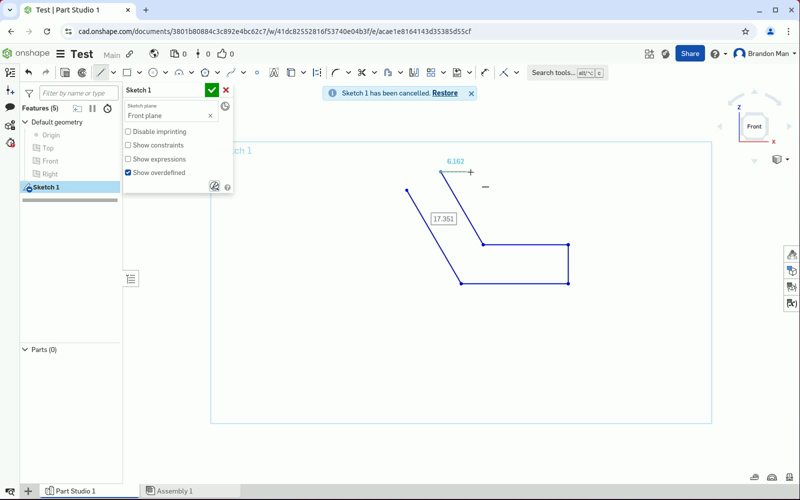
mouse_move(406, 190)
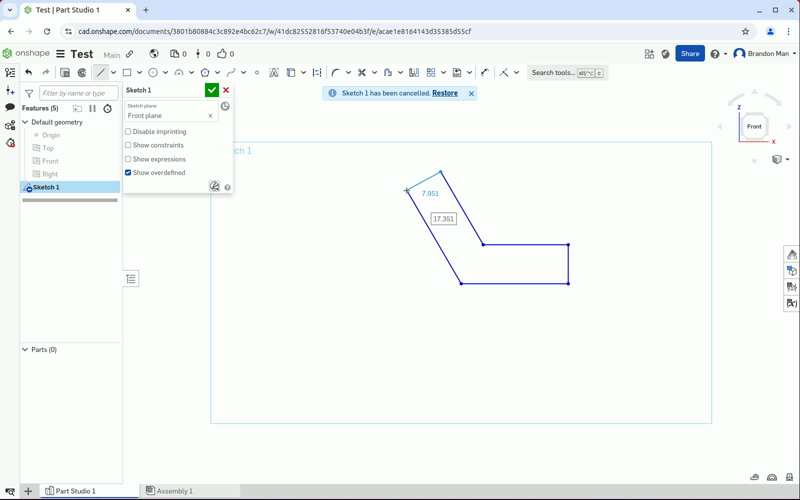
key_up(shift)
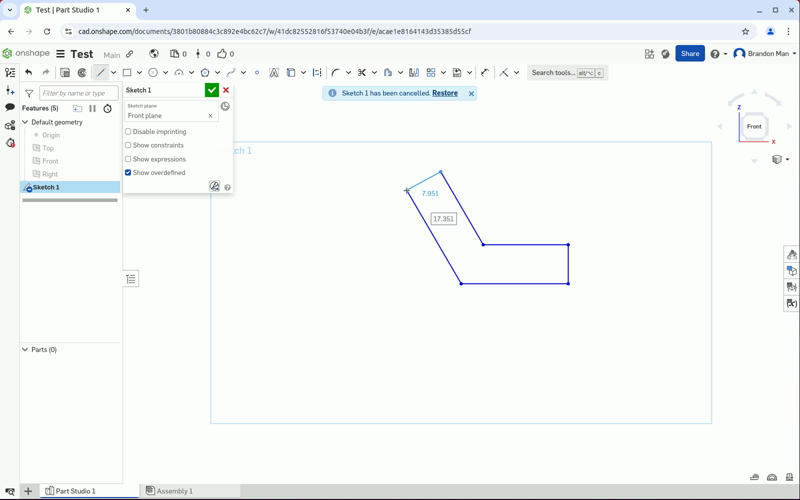
click(406, 190)
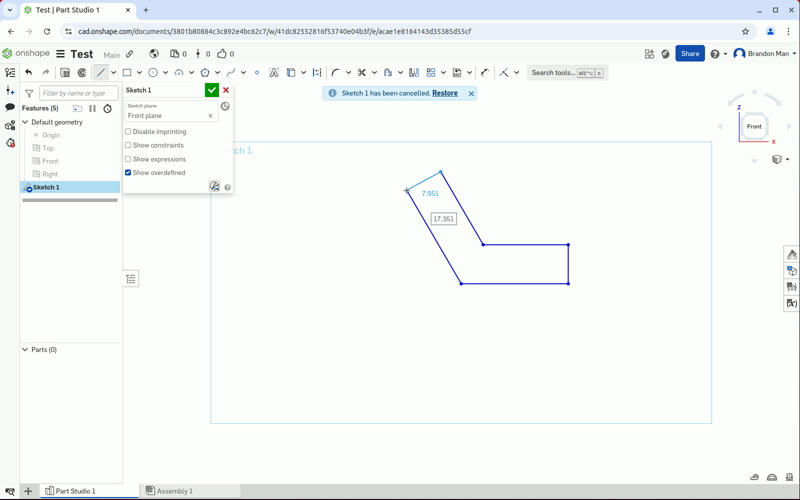
key(esc)
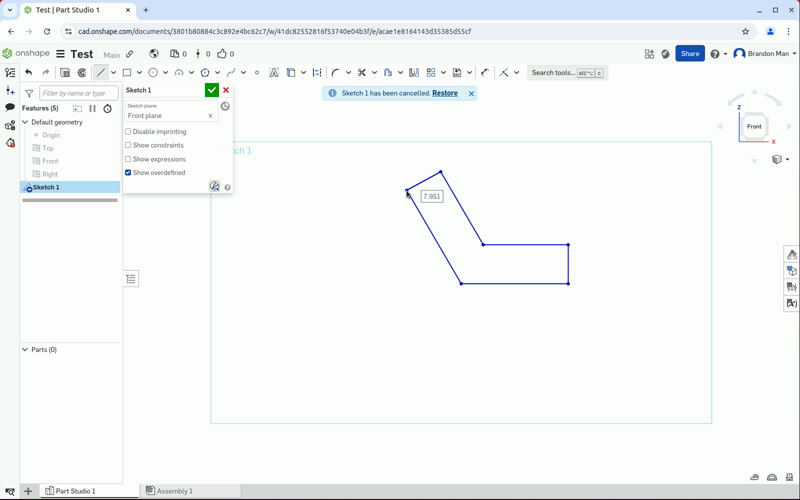
mouse_move(518, 253)
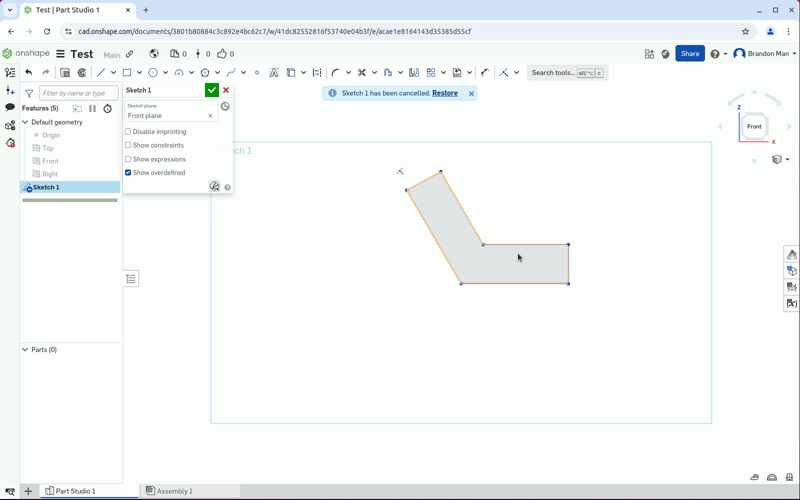
click(518, 253)
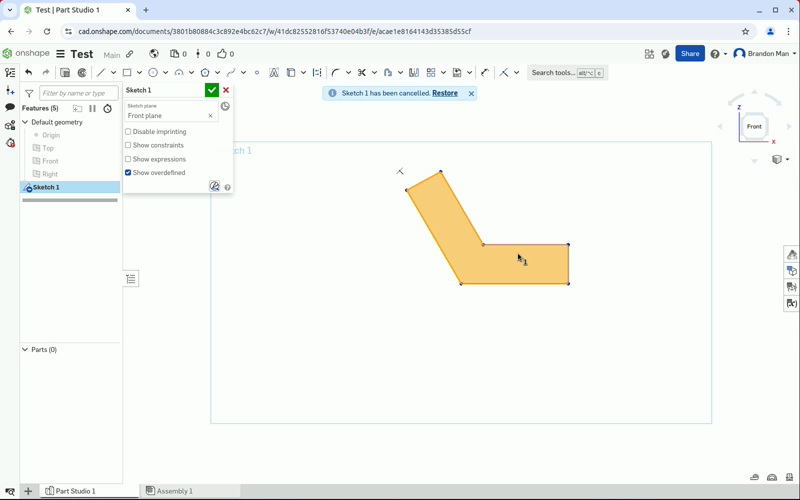
mouse_move(73, 352)
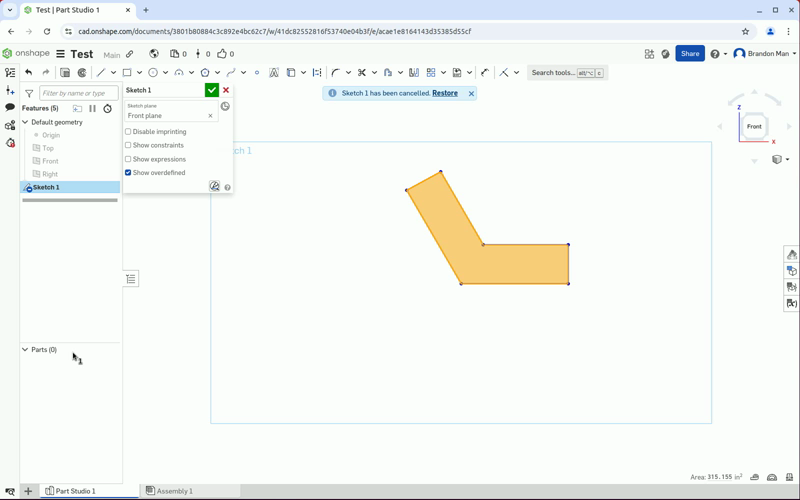
key(shift+y)
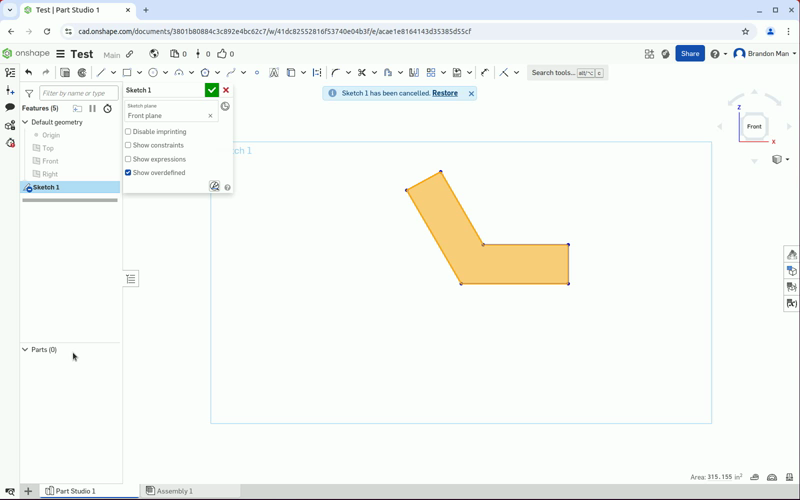
key(shift+e)
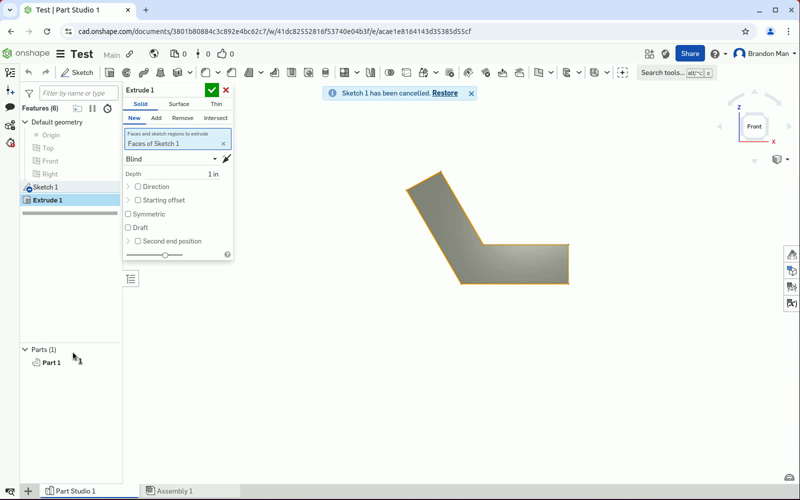
mouse_move(143, 106)
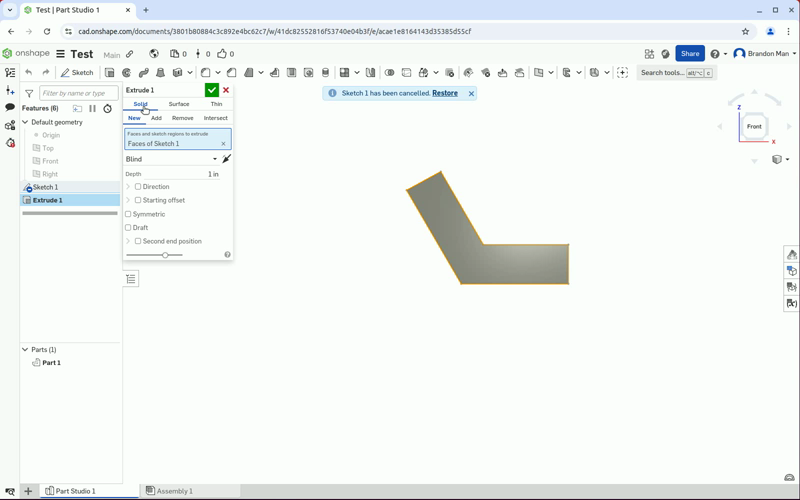
click(143, 106)
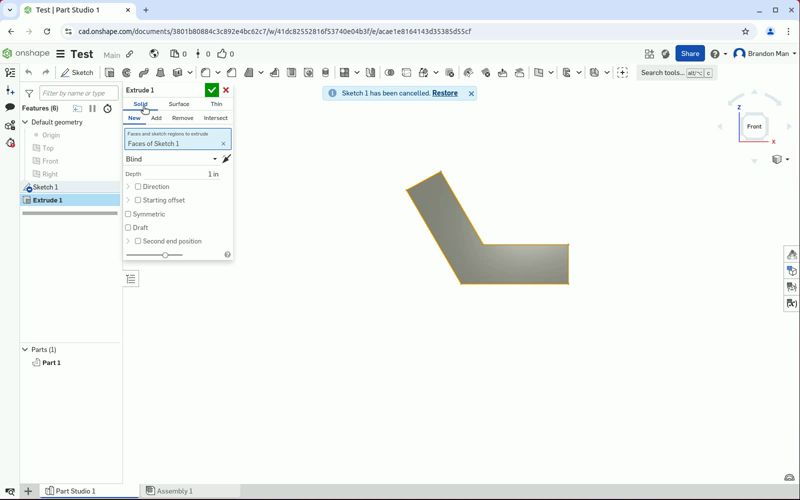
mouse_move(137, 120)
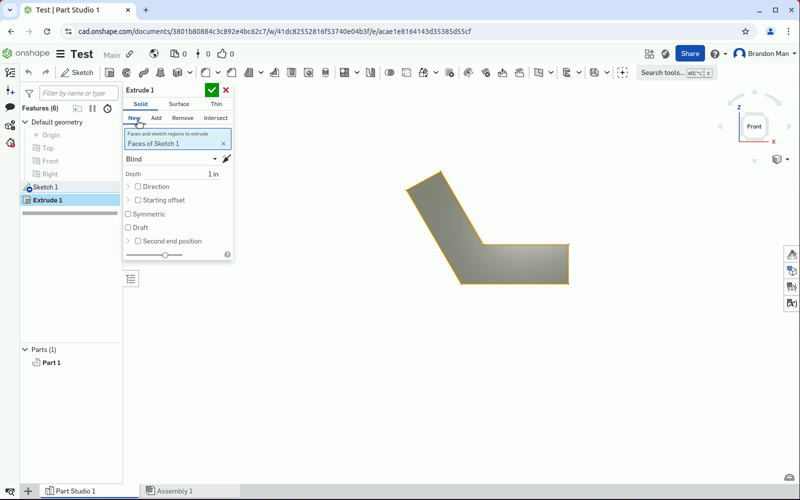
click(137, 120)
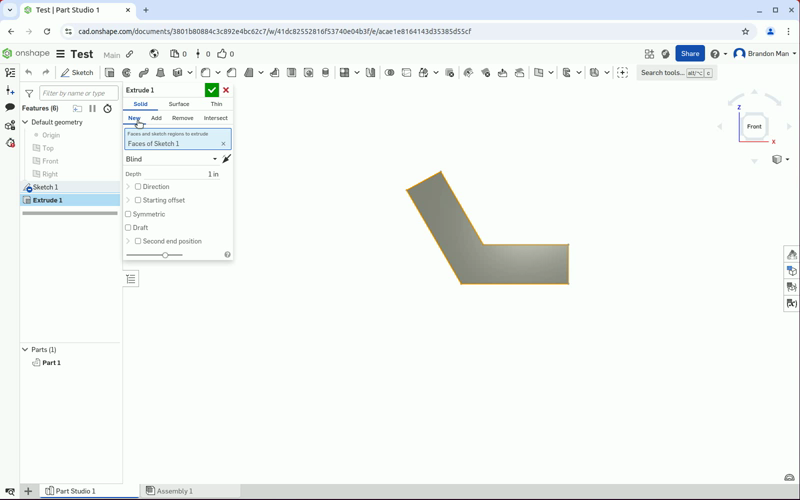
key(tab, 4)
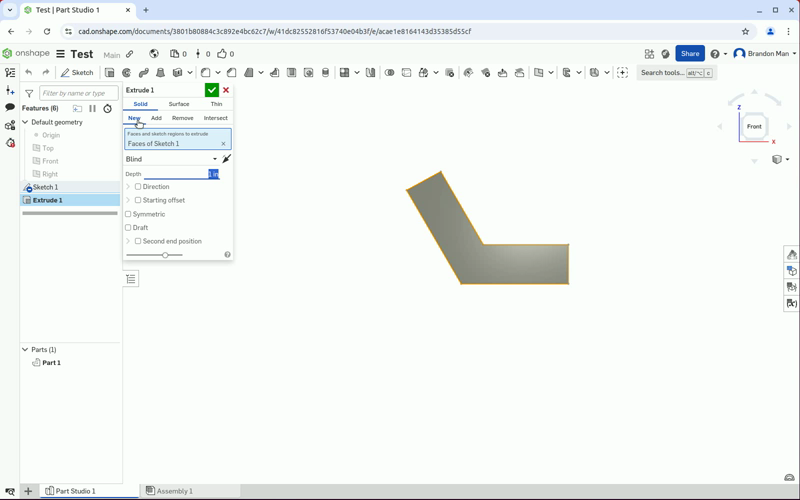
text(1.444)
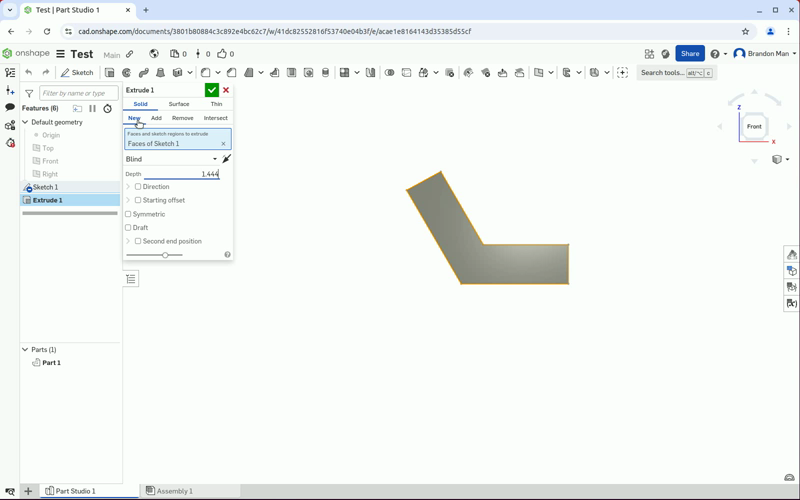
key(enter)
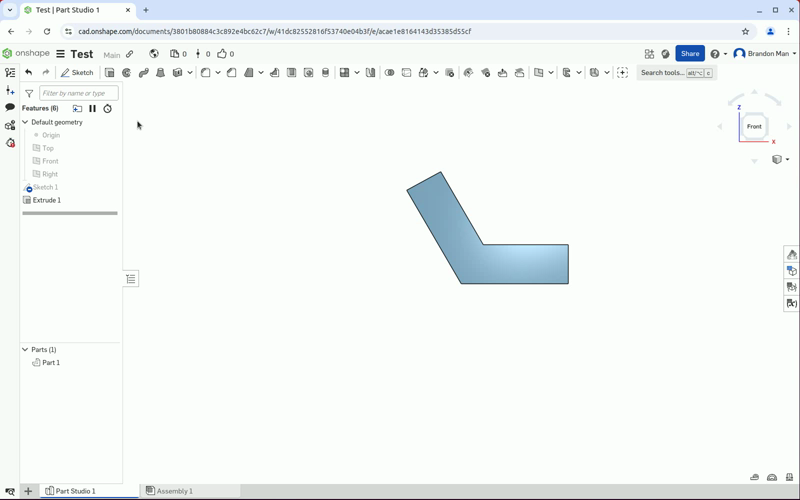
key(shift+h)
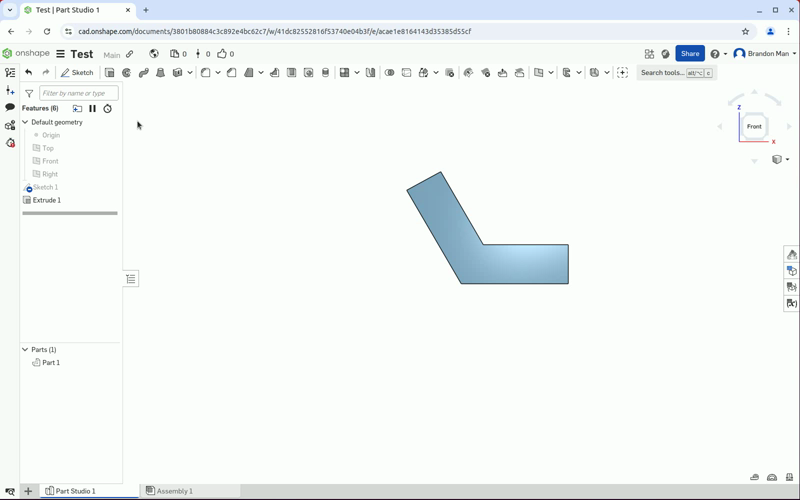
key(shift+h)
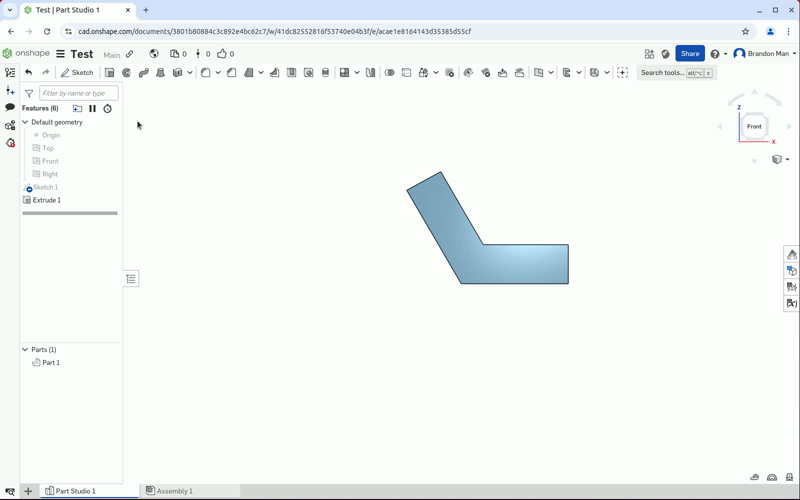
mouse_move(73, 189)
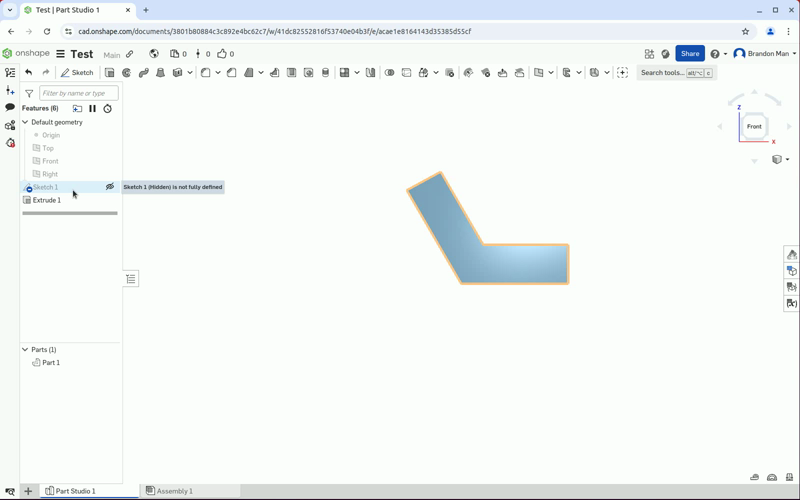
click(73, 189)
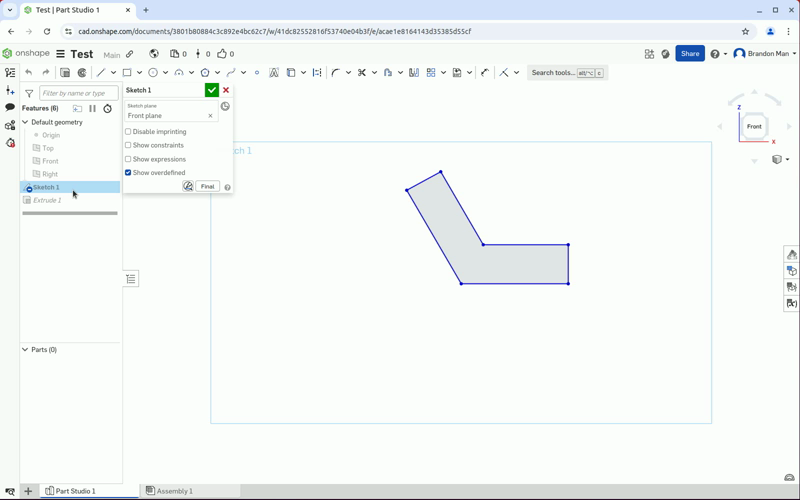
mouse_move(229, 92)
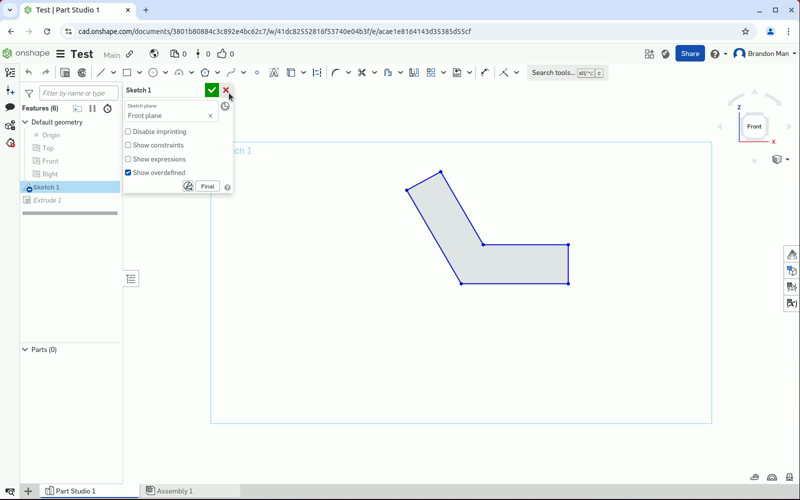
click(229, 92)
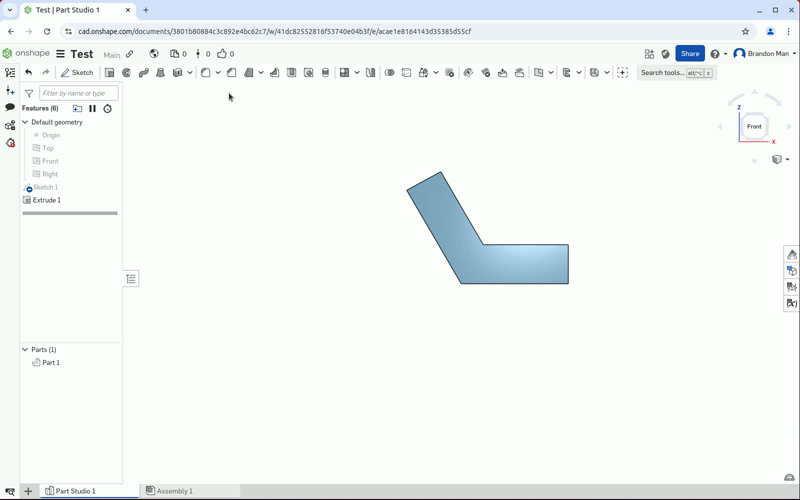
mouse_move(541, 75)
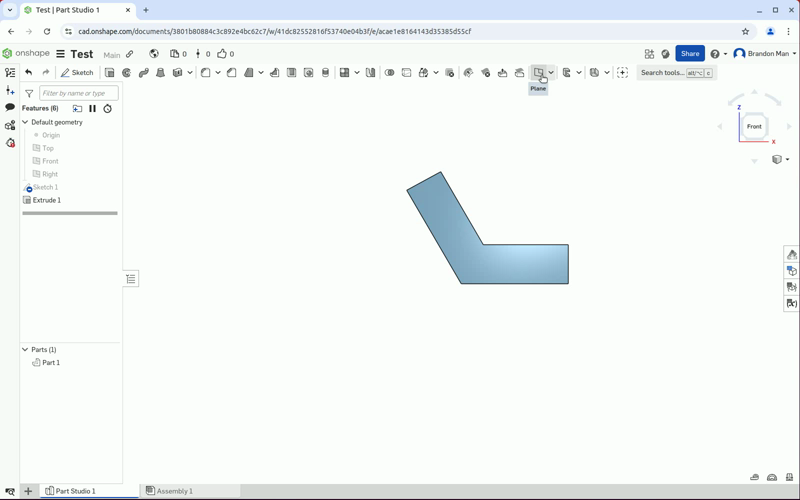
click(541, 75)
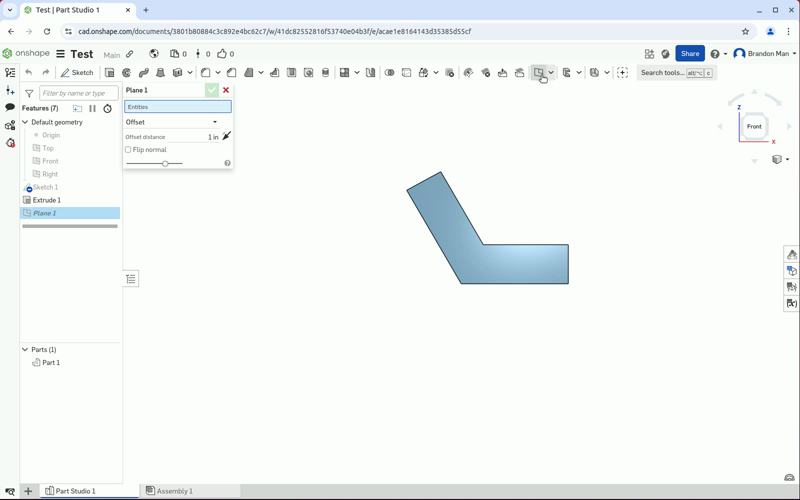
mouse_move(73, 163)
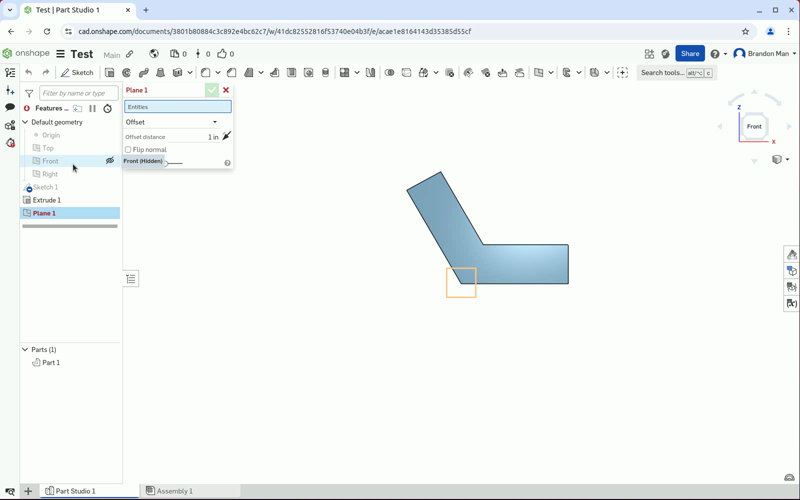
click(73, 163)
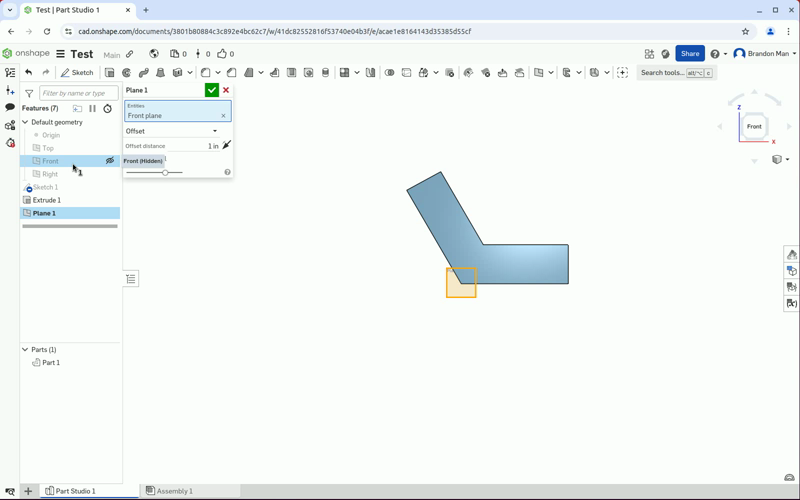
key(tab, 2)
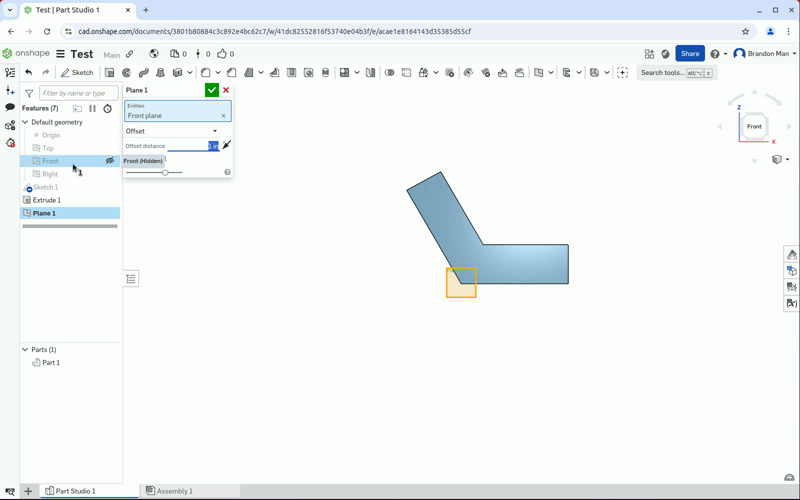
text(1.448)
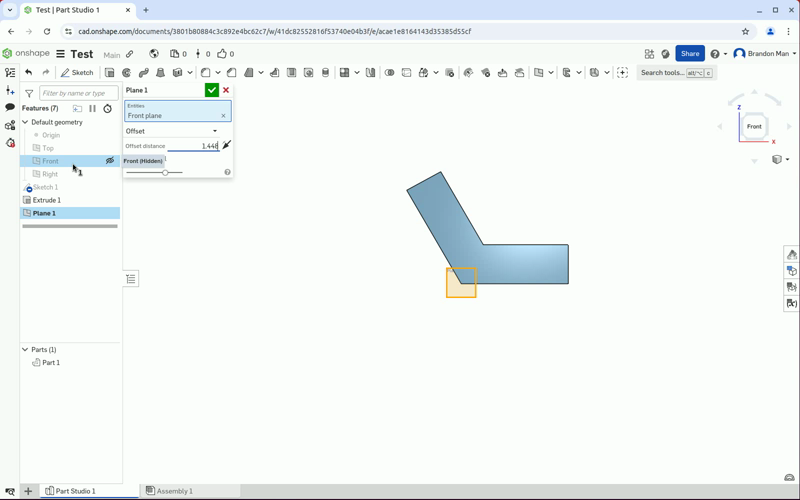
key(enter, 2)
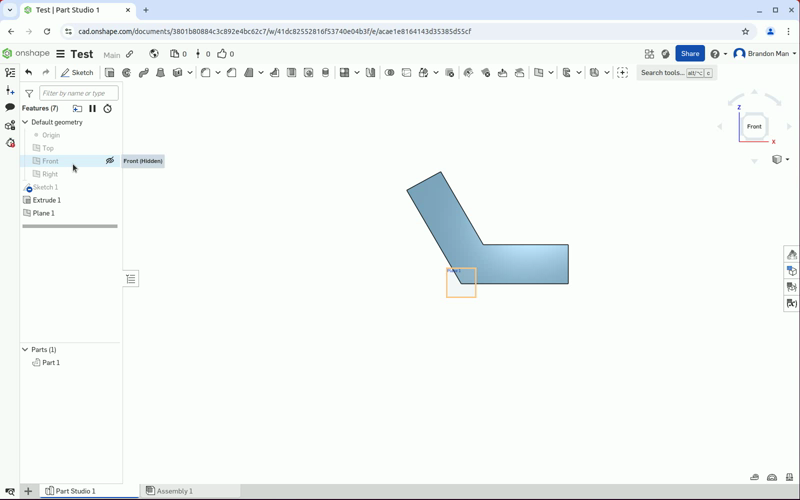
key(shift+s)
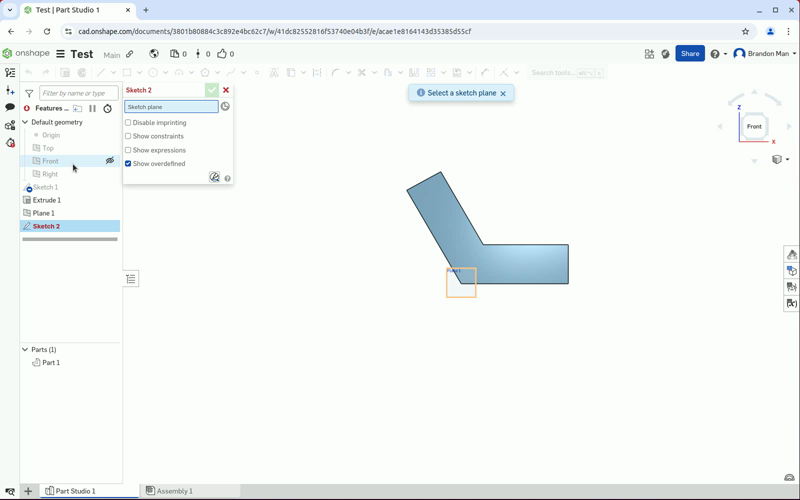
mouse_move(73, 215)
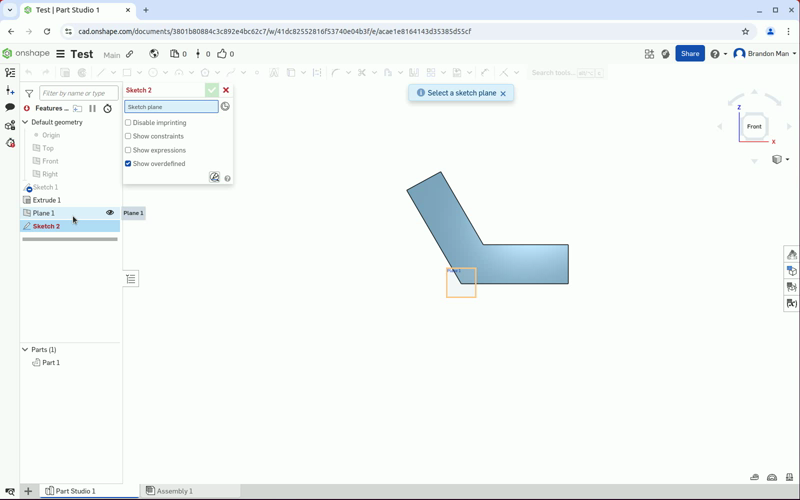
click(73, 215)
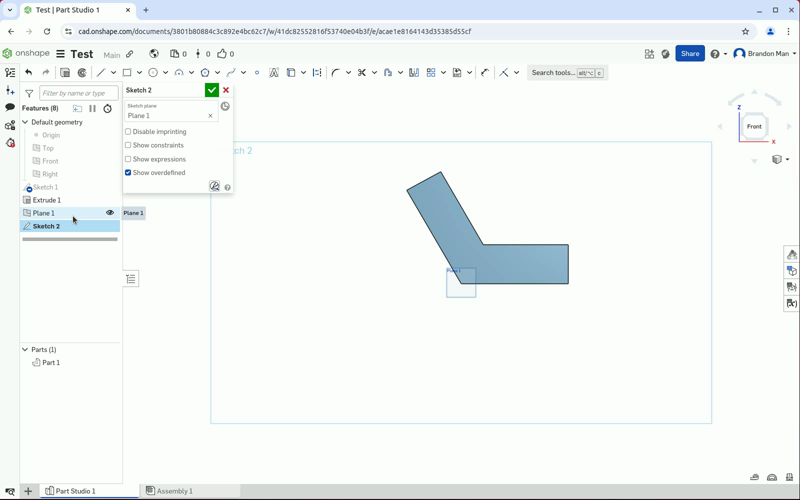
mouse_move(73, 352)
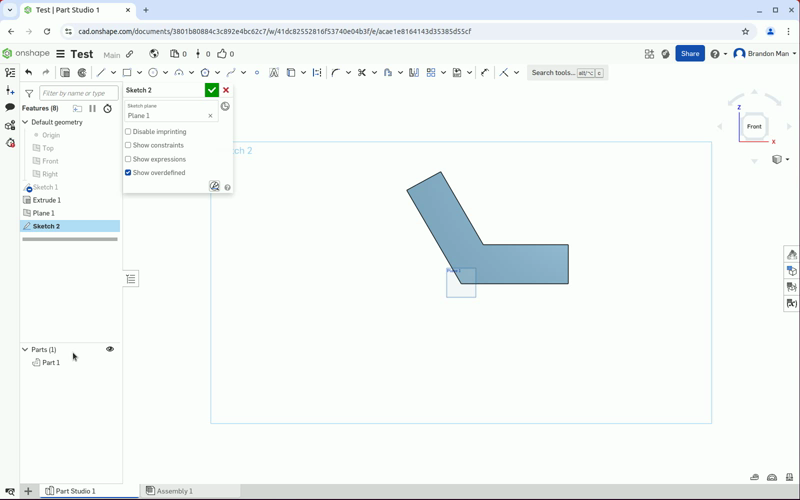
key(y)
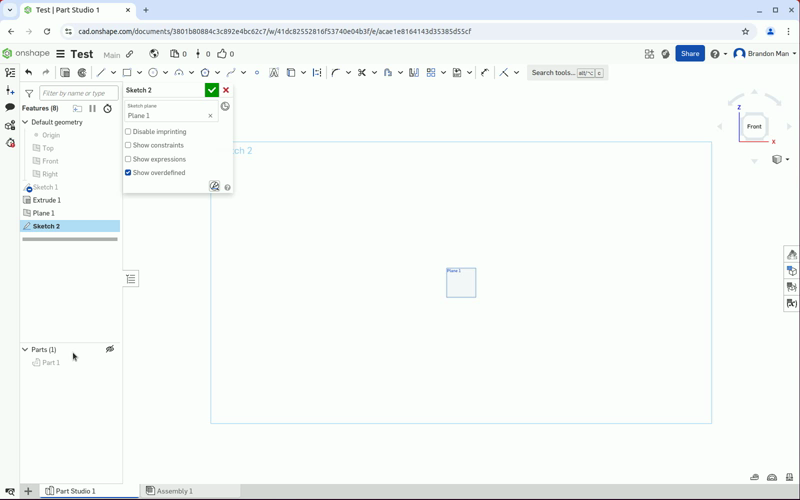
key(l)
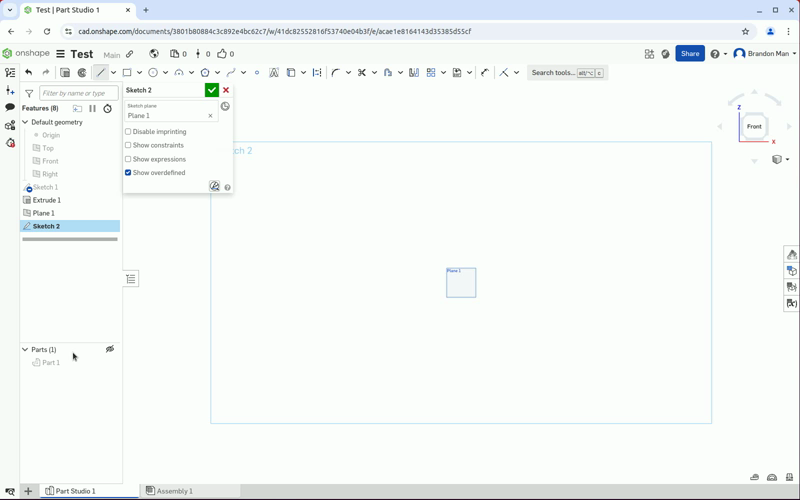
key_down(shift)
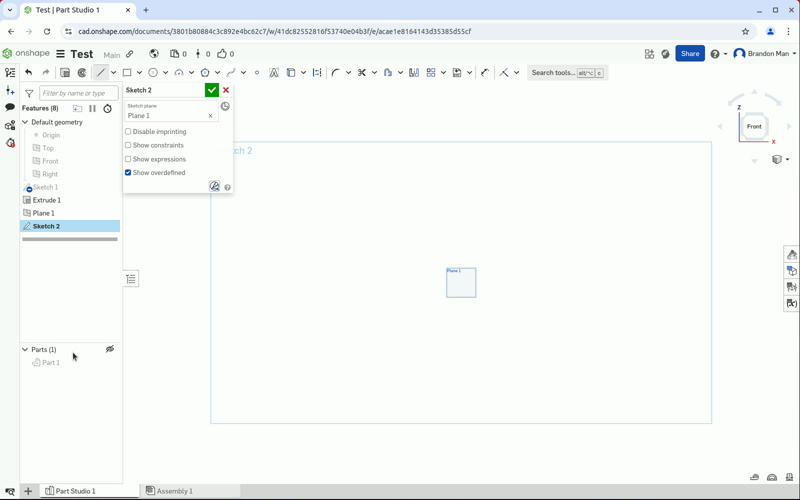
mouse_move(551, 252)
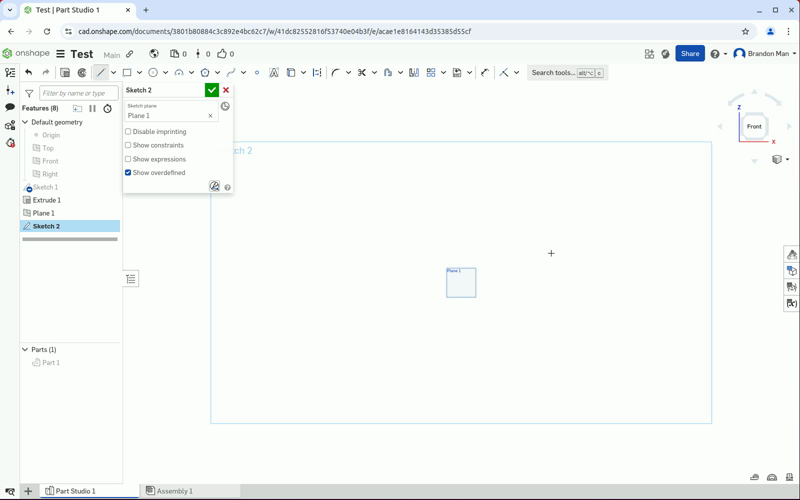
click(551, 252)
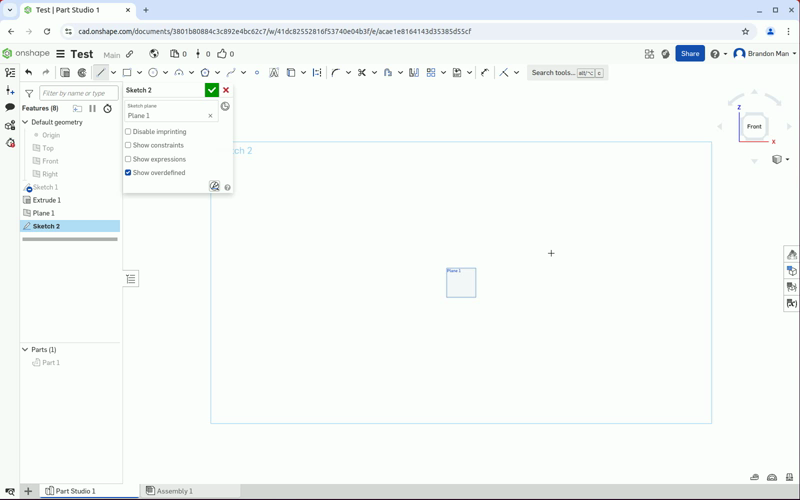
key_up(shift)
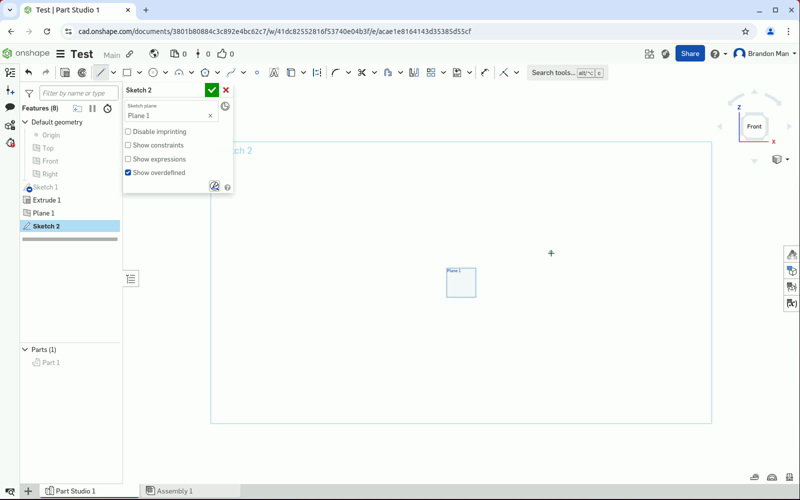
key_down(shift)
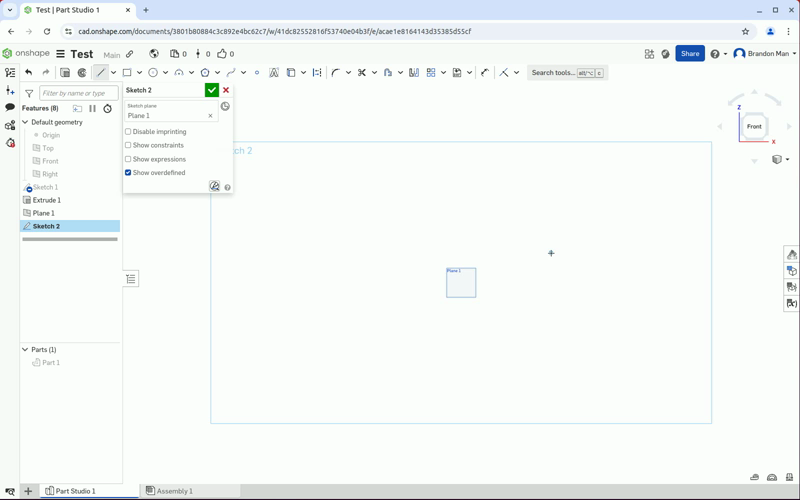
mouse_move(581, 252)
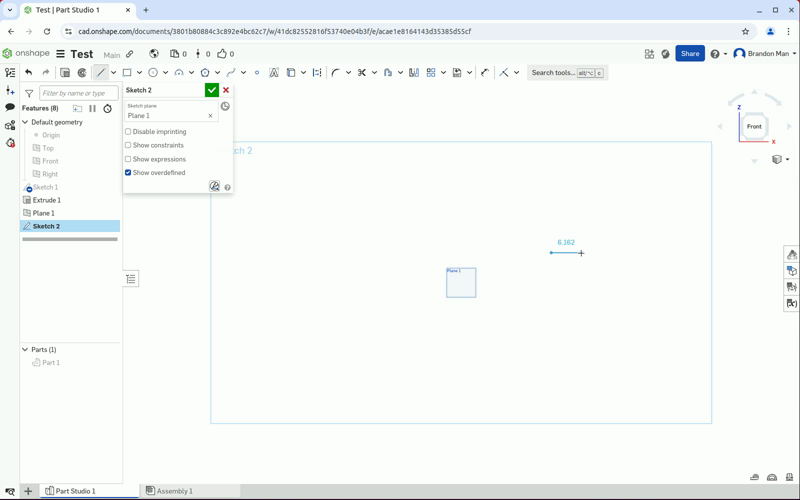
mouse_move(569, 252)
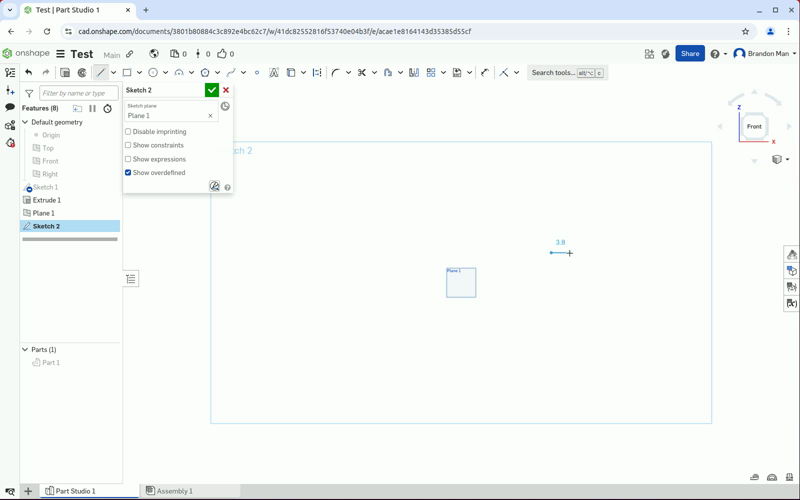
click(569, 252)
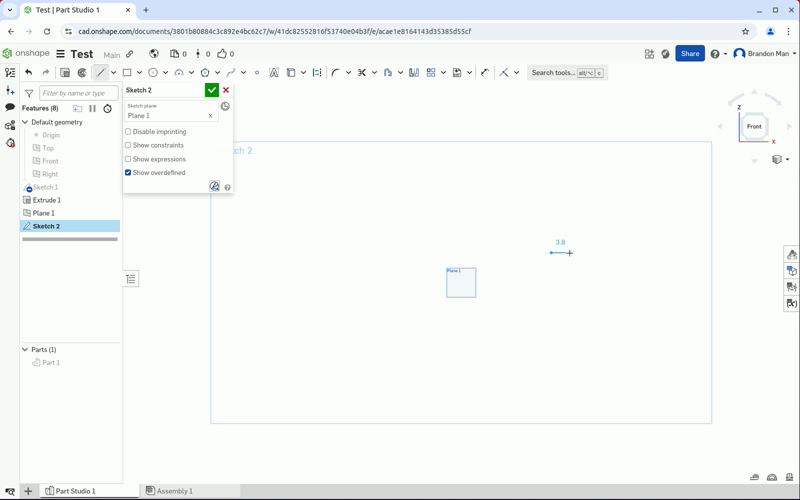
key_up(shift)
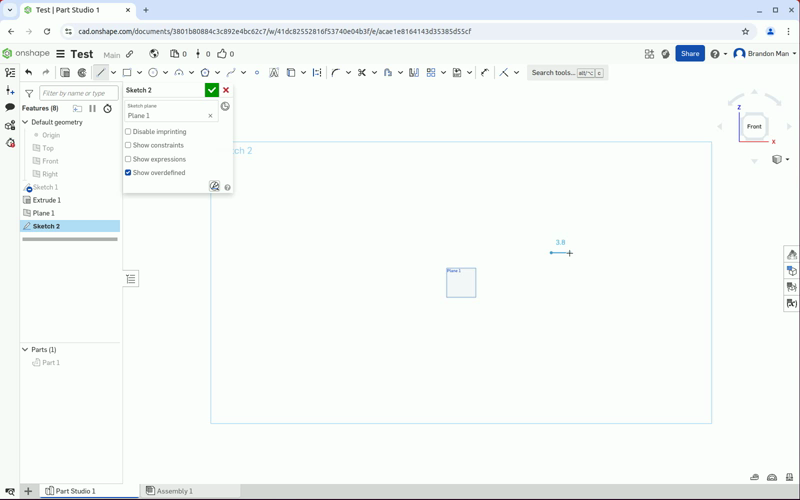
key_down(shift)
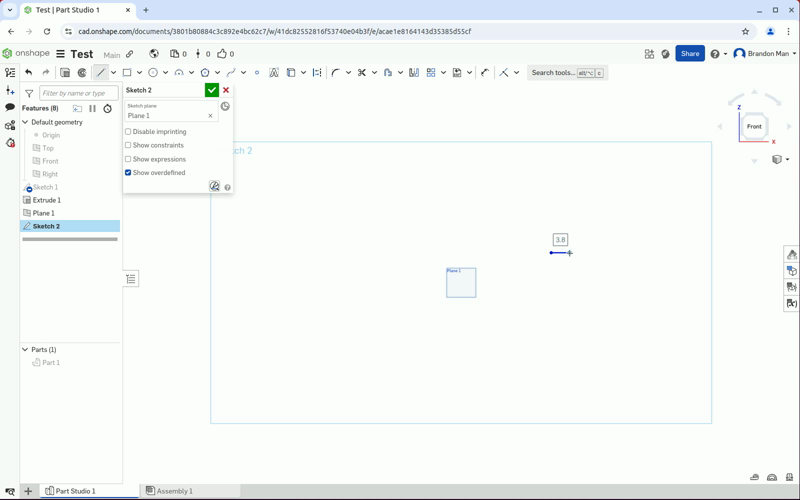
mouse_move(589, 252)
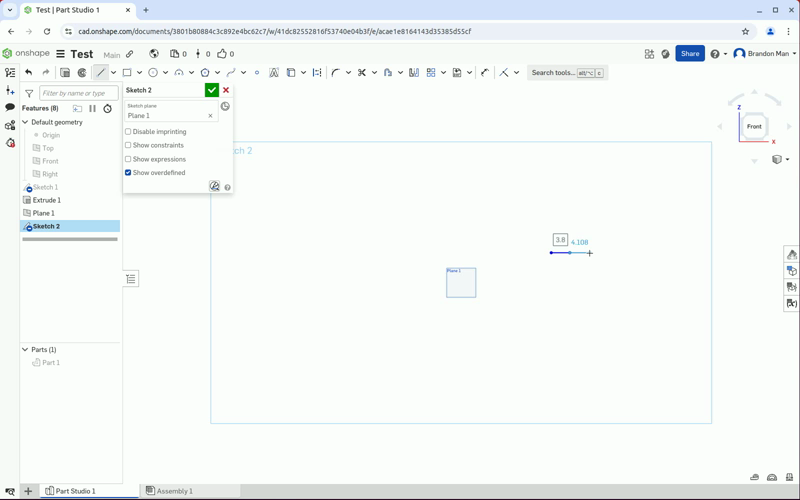
mouse_move(569, 243)
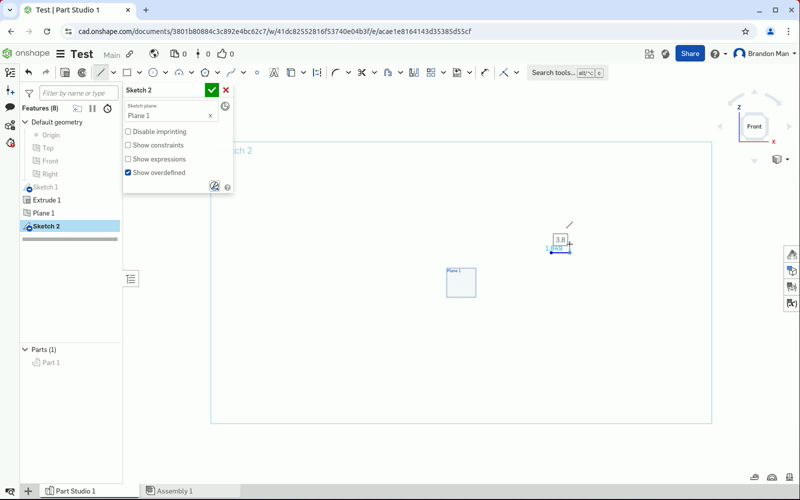
click(569, 243)
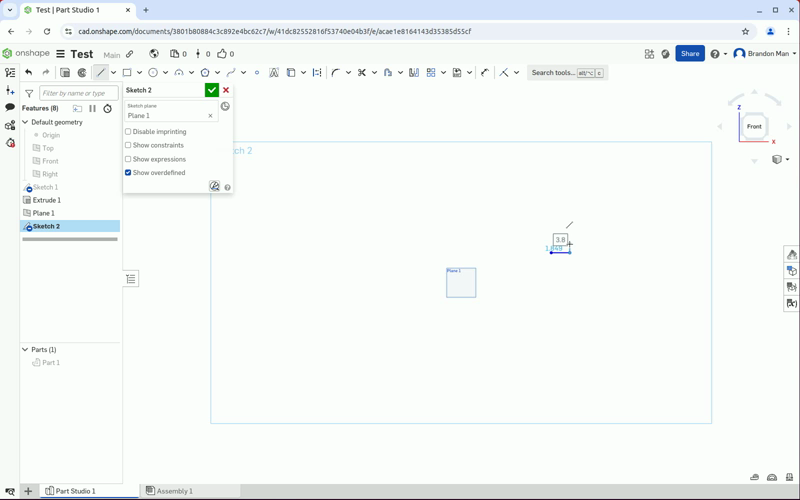
key_up(shift)
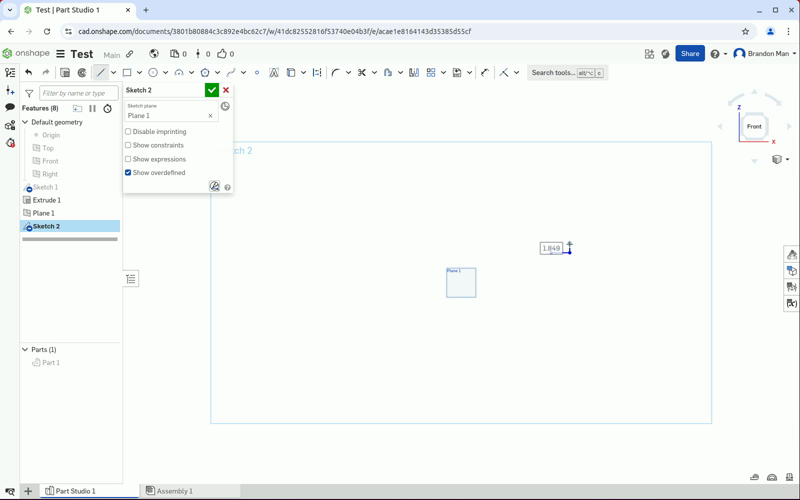
key_down(shift)
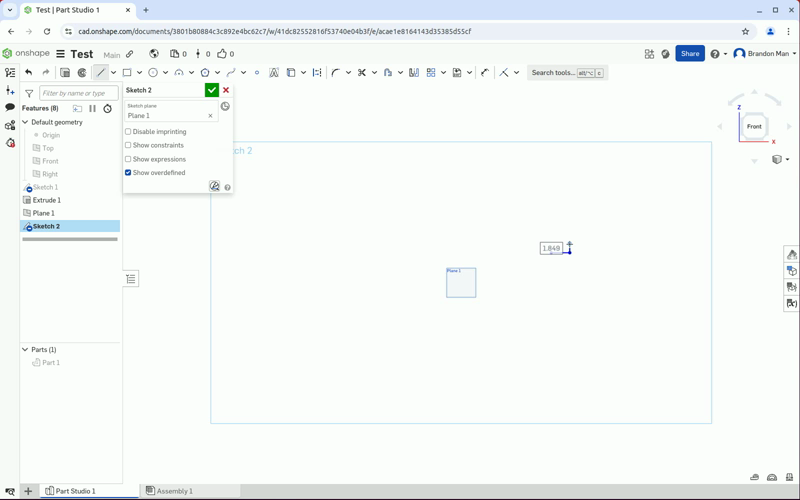
mouse_move(589, 243)
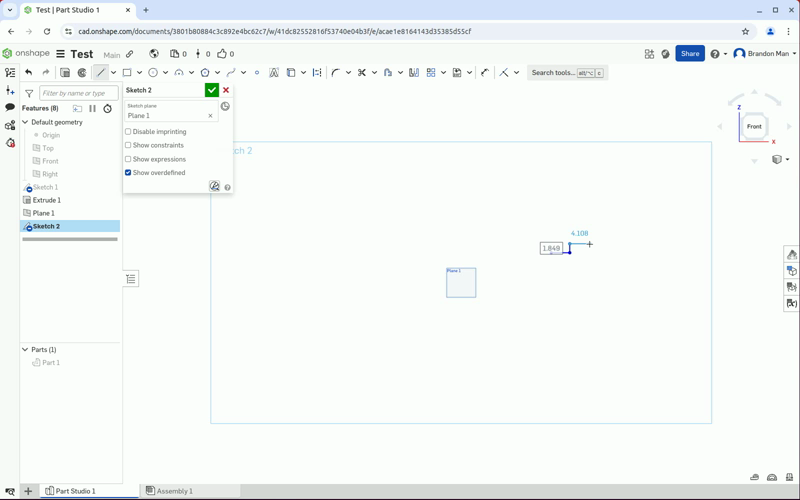
mouse_move(551, 243)
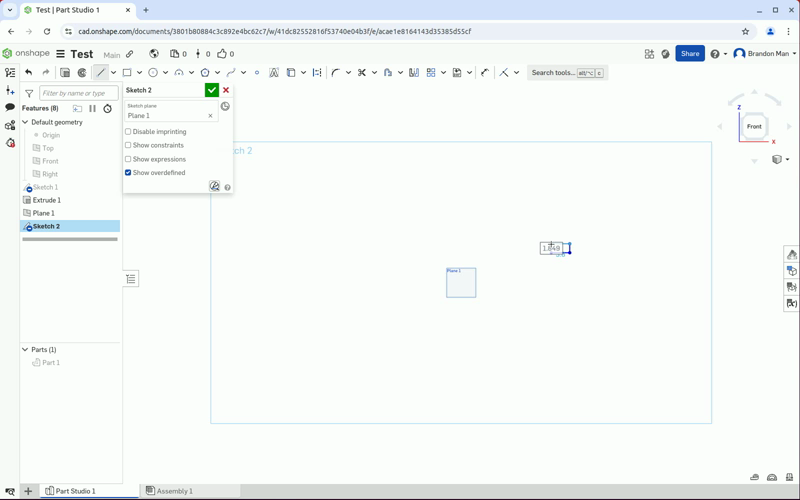
click(551, 243)
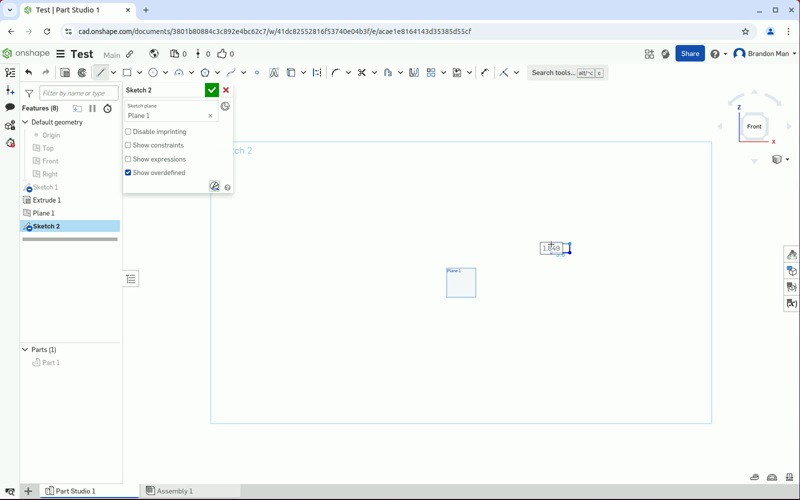
key_up(shift)
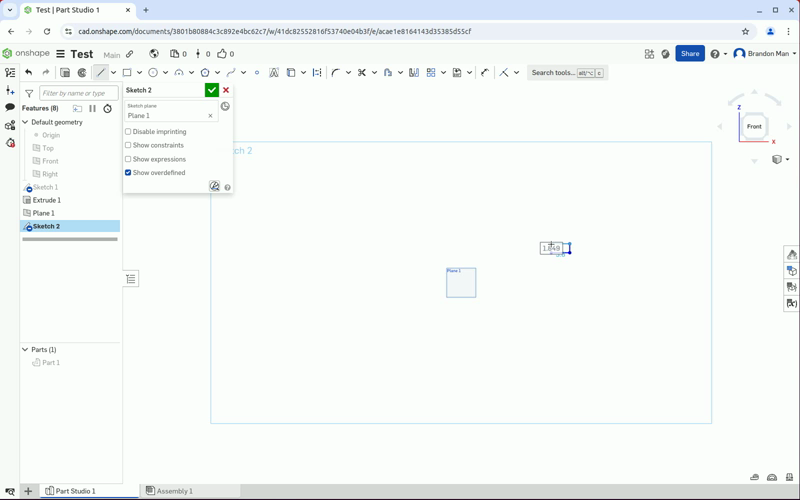
mouse_move(581, 243)
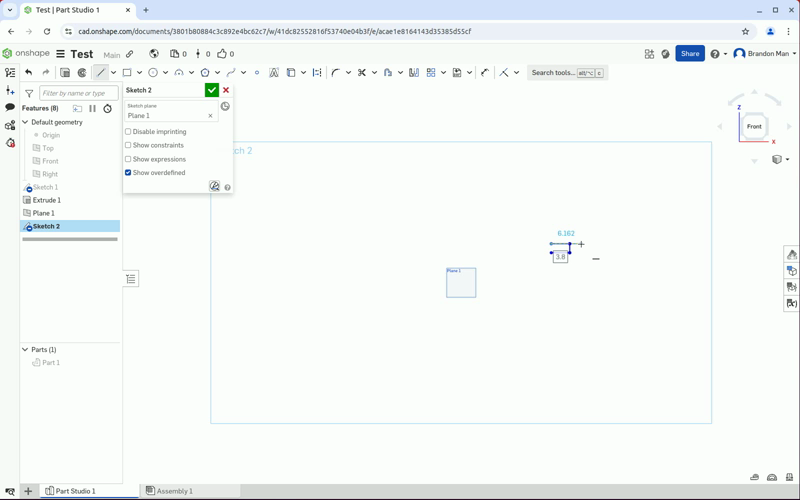
key_down(shift)
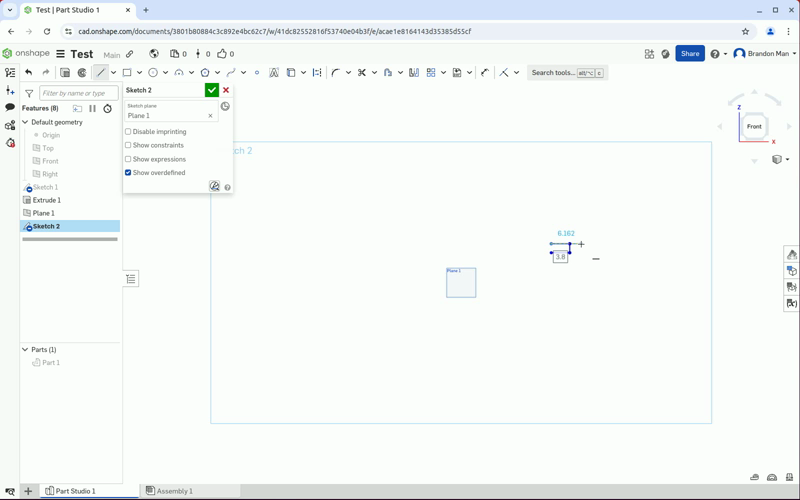
mouse_move(551, 252)
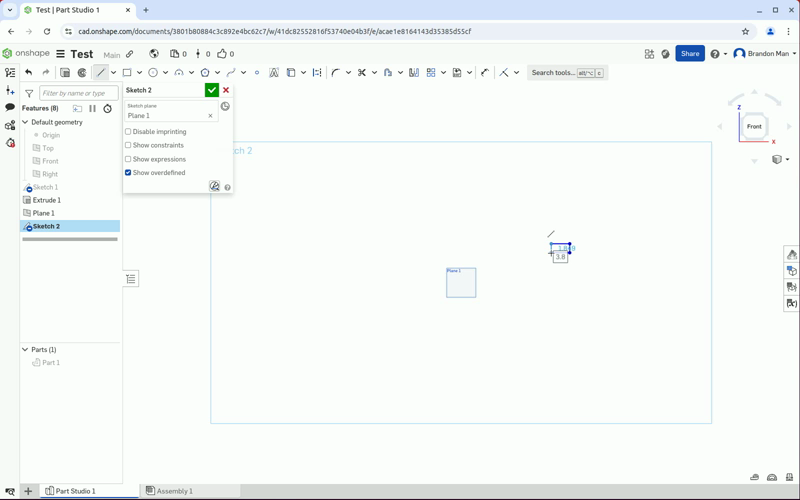
key_up(shift)
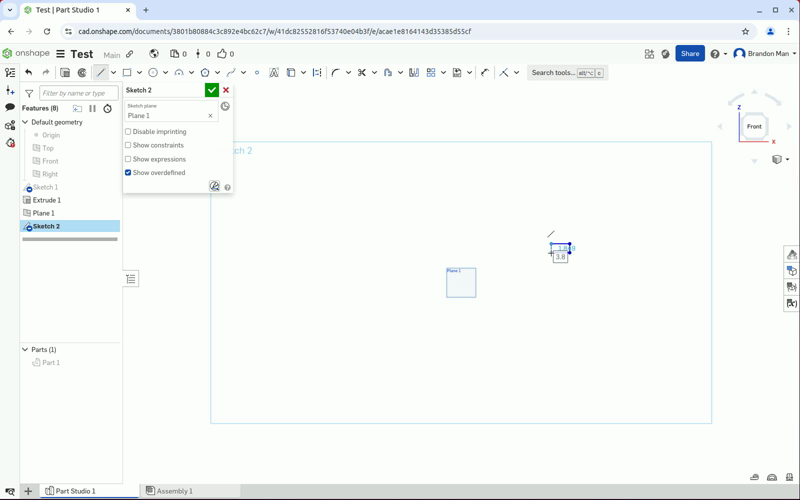
click(551, 252)
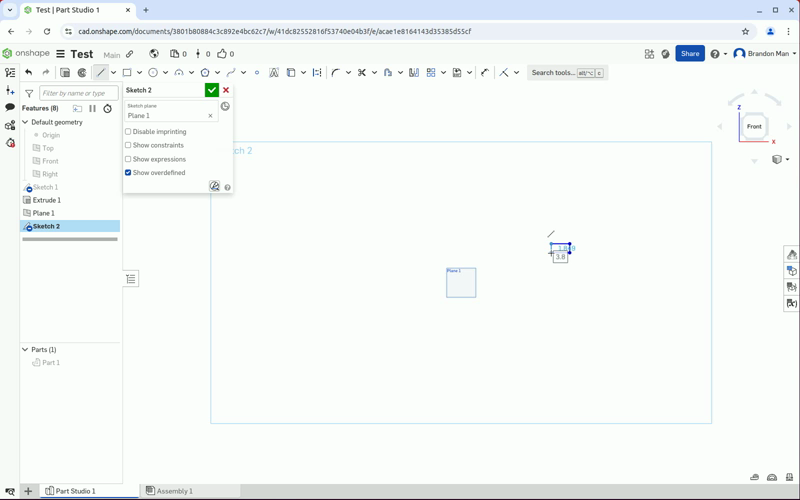
key(esc)
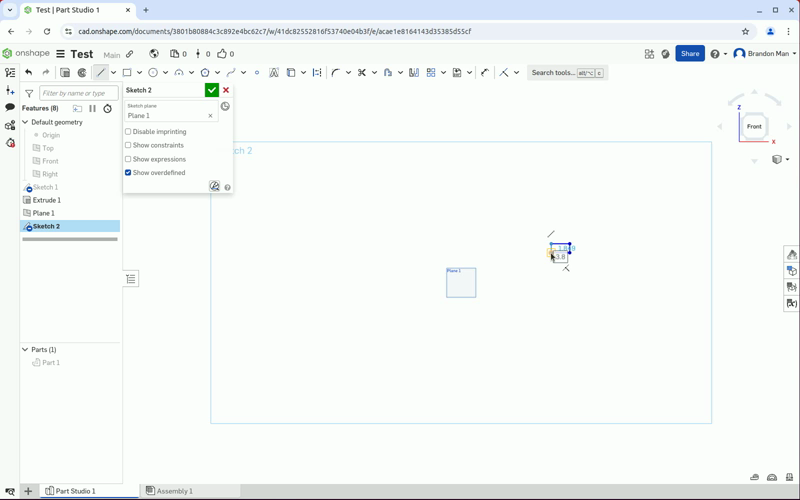
mouse_move(567, 246)
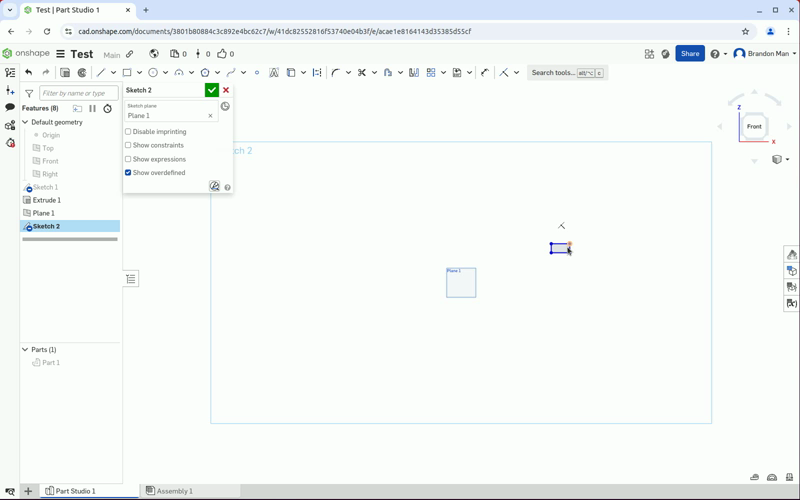
scroll(6)
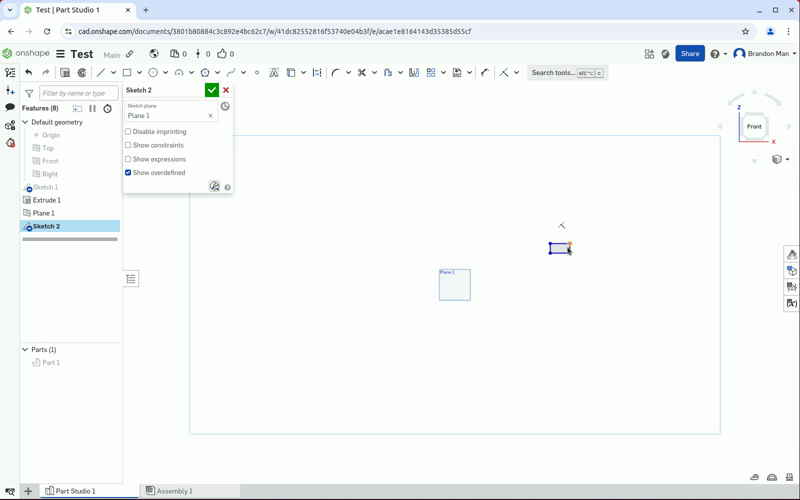
scroll(6)
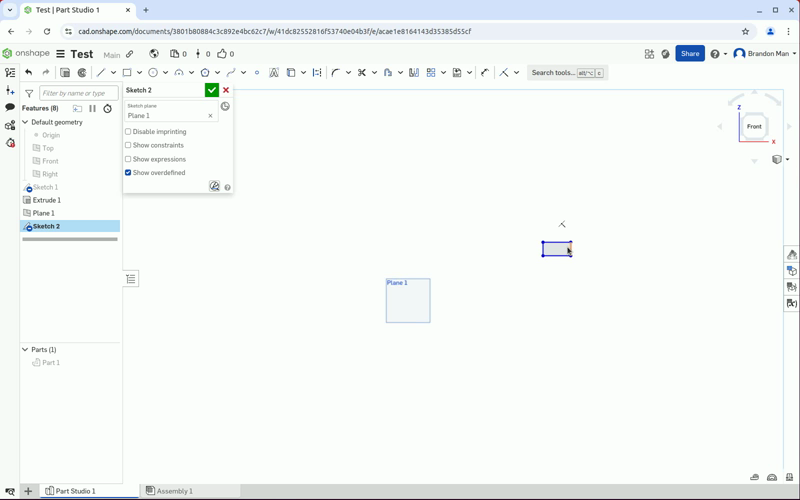
scroll(6)
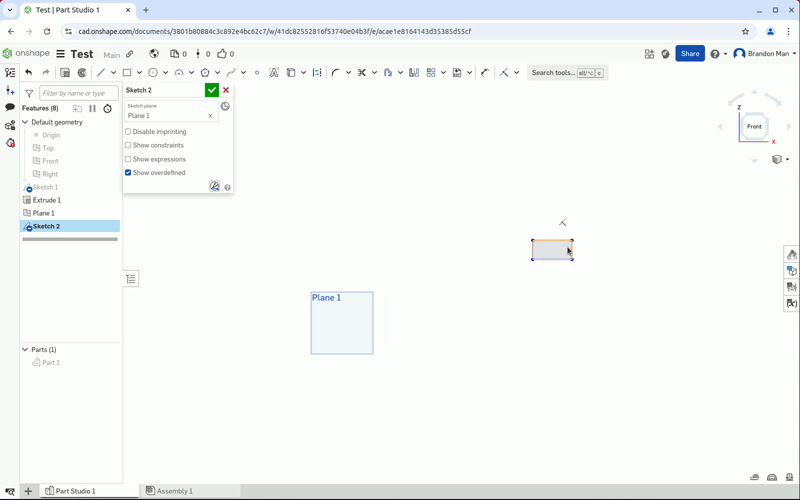
scroll(6)
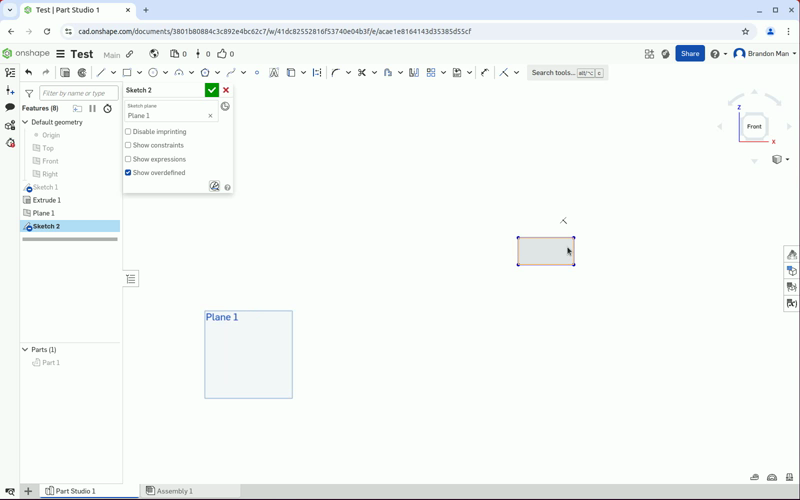
scroll(6)
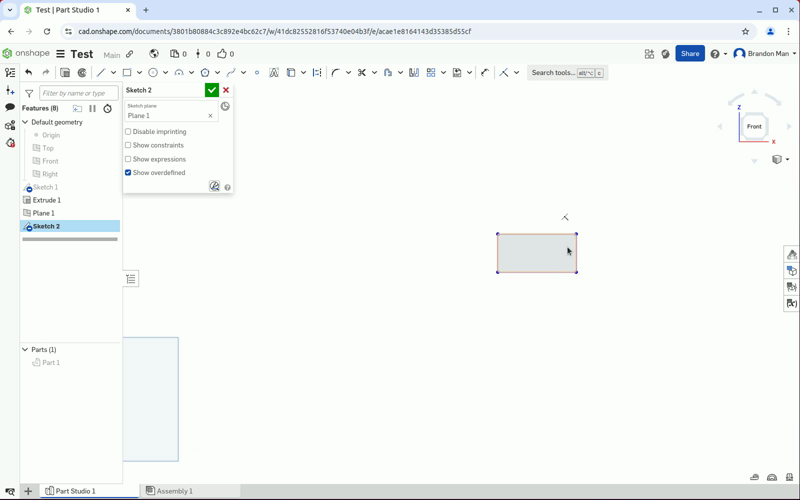
scroll(6)
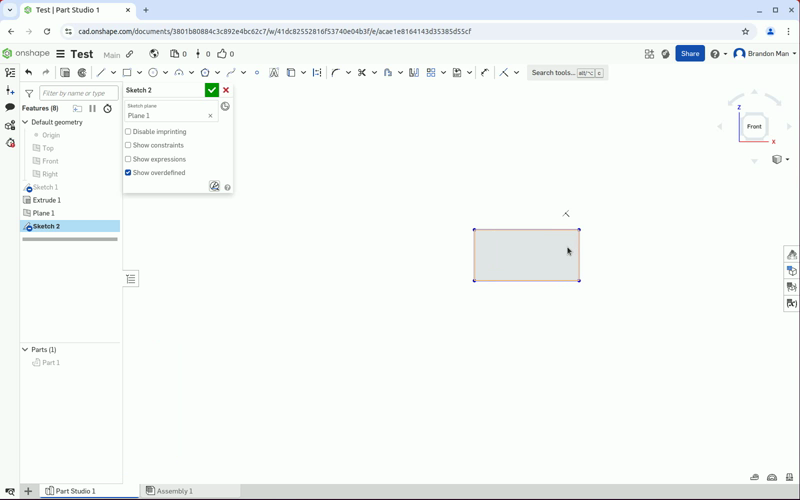
scroll(6)
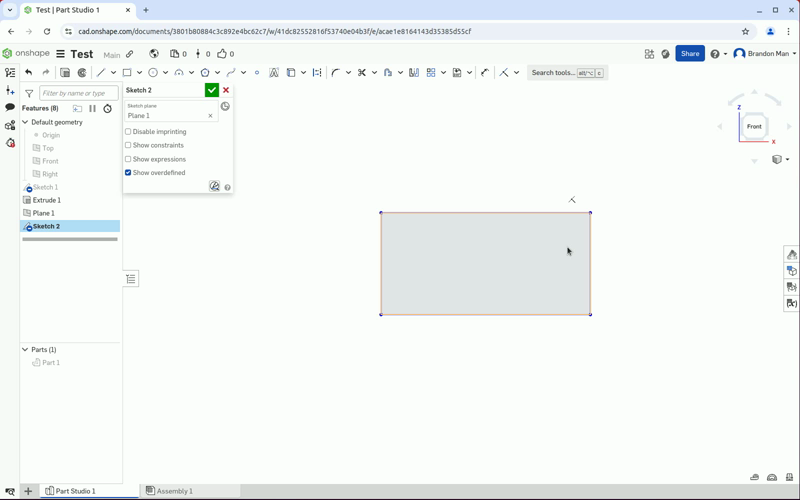
click(567, 246)
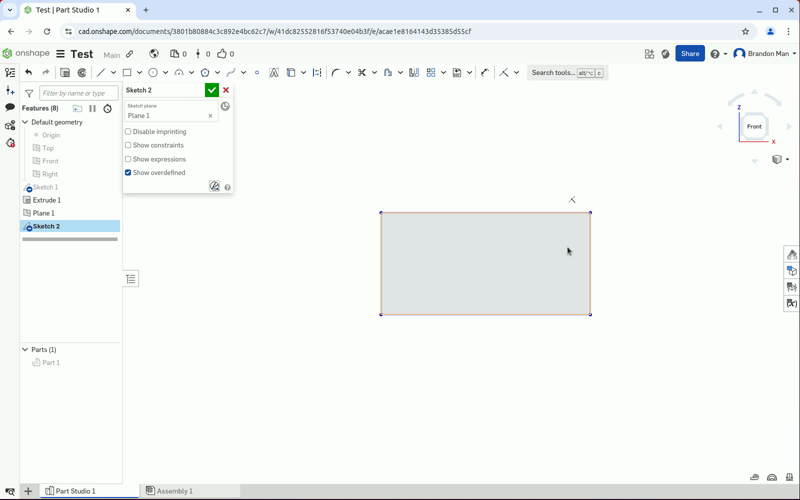
scroll(-6)
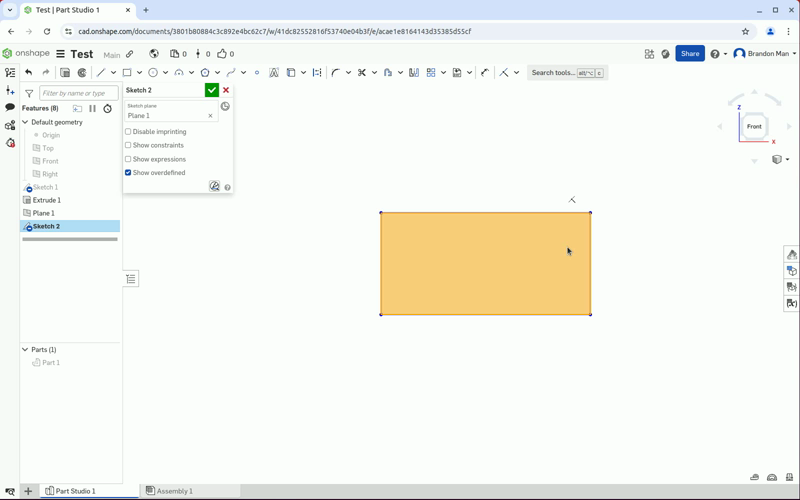
scroll(-6)
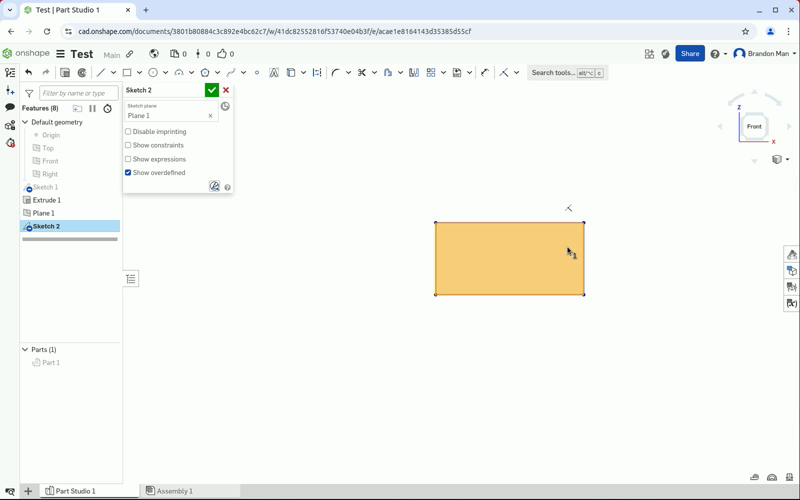
scroll(-6)
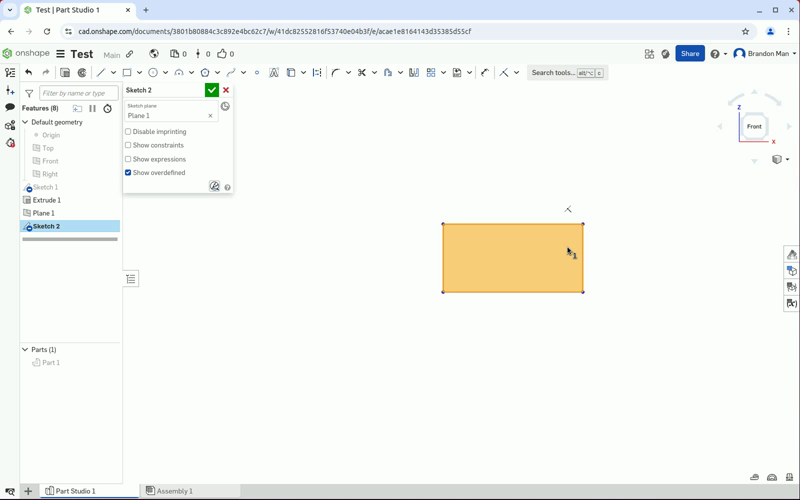
scroll(-6)
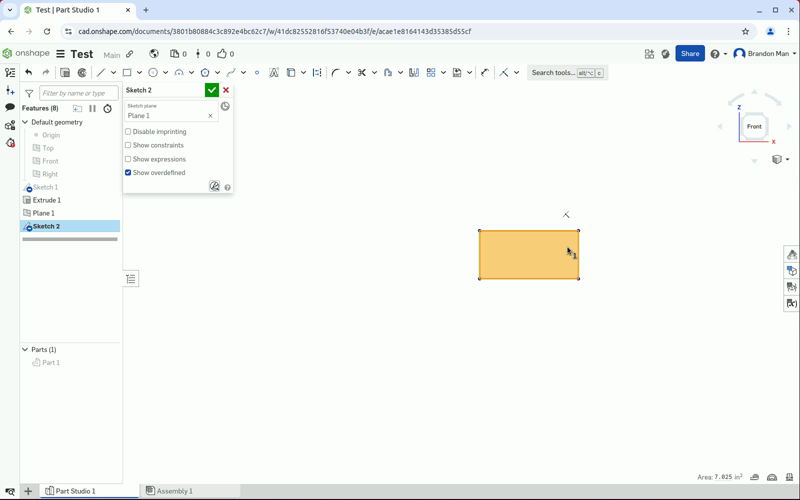
scroll(-6)
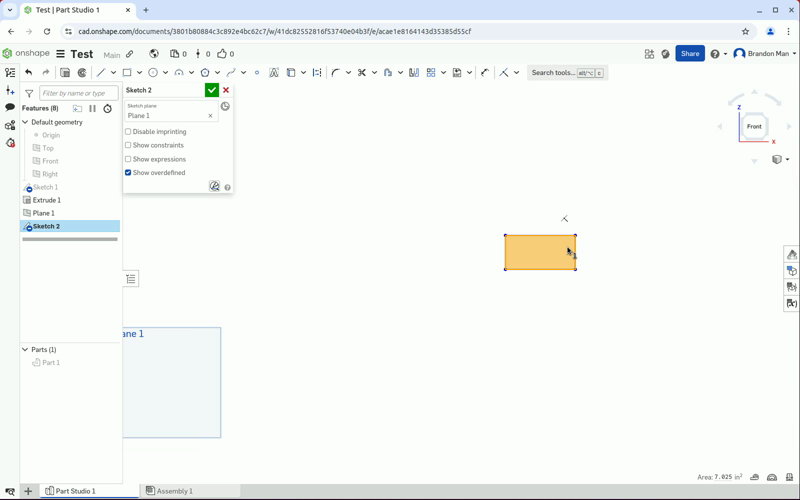
scroll(-6)
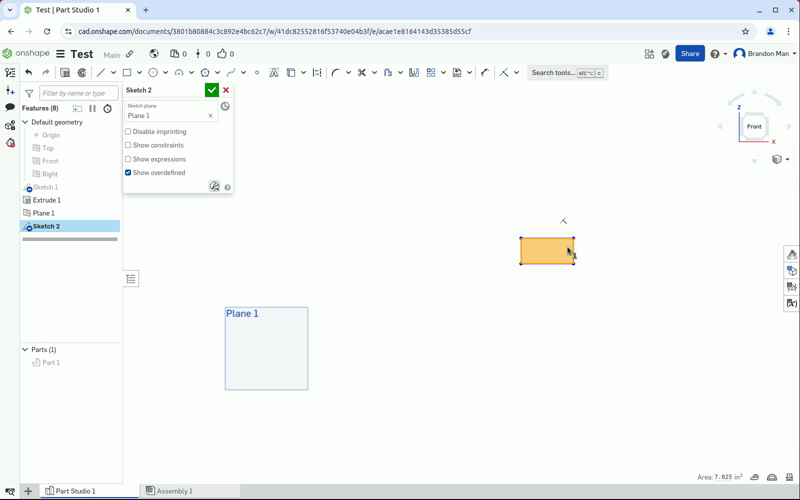
scroll(-6)
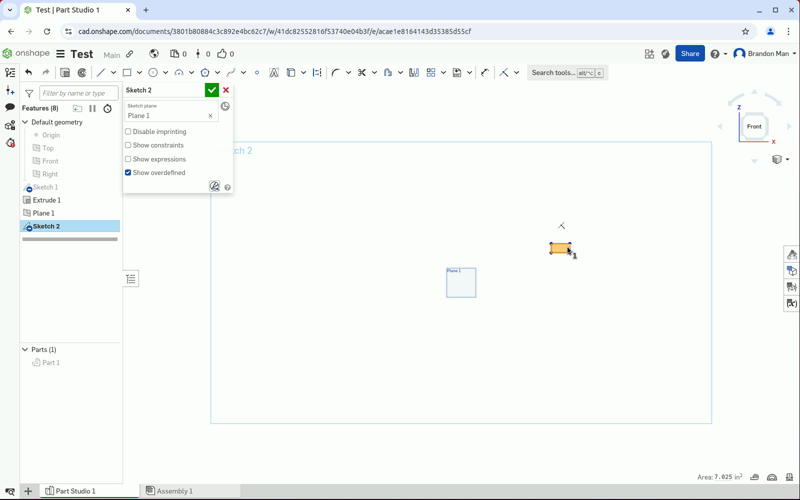
mouse_move(73, 352)
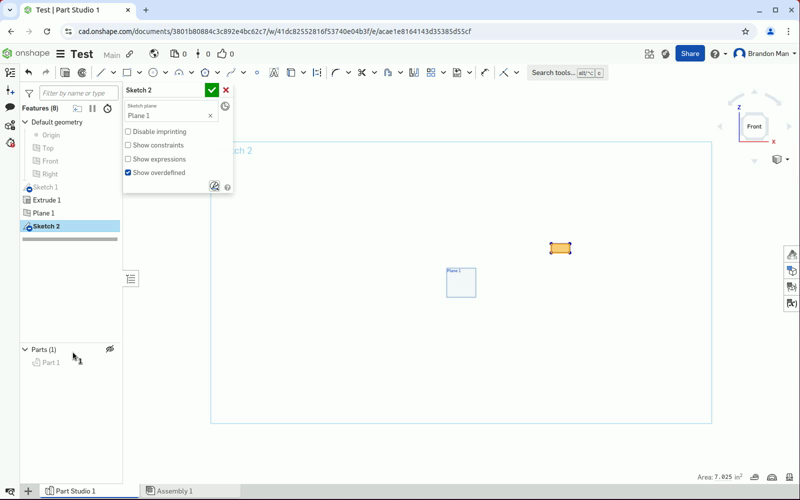
key(shift+y)
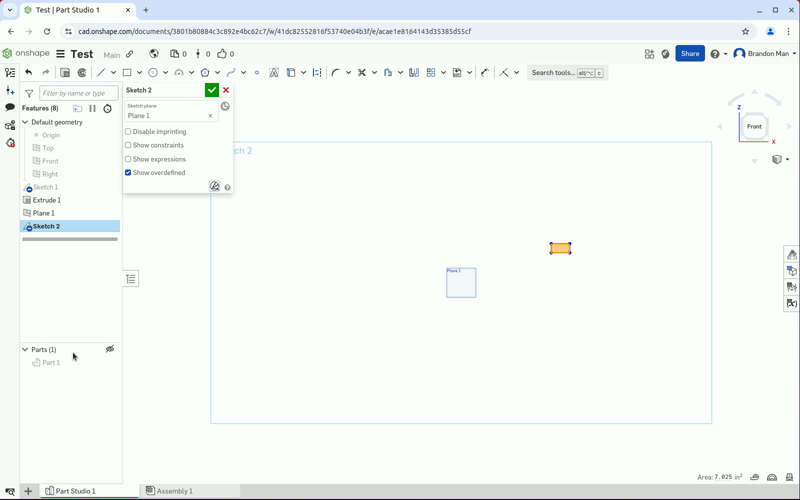
key(shift+e)
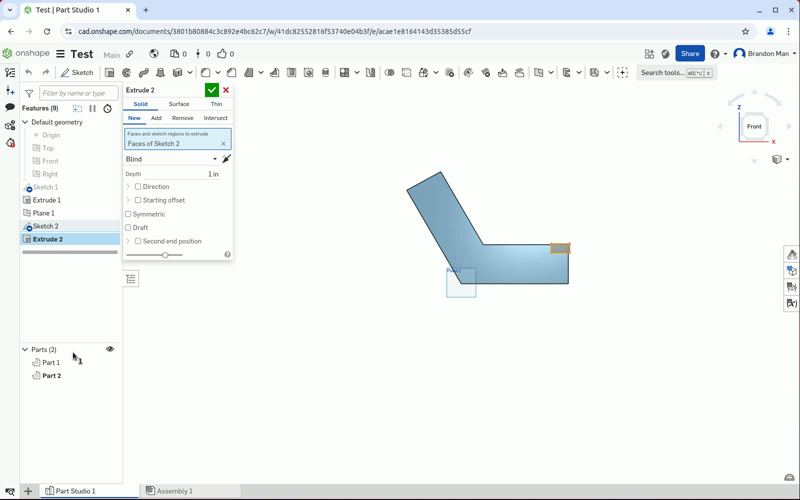
mouse_move(143, 106)
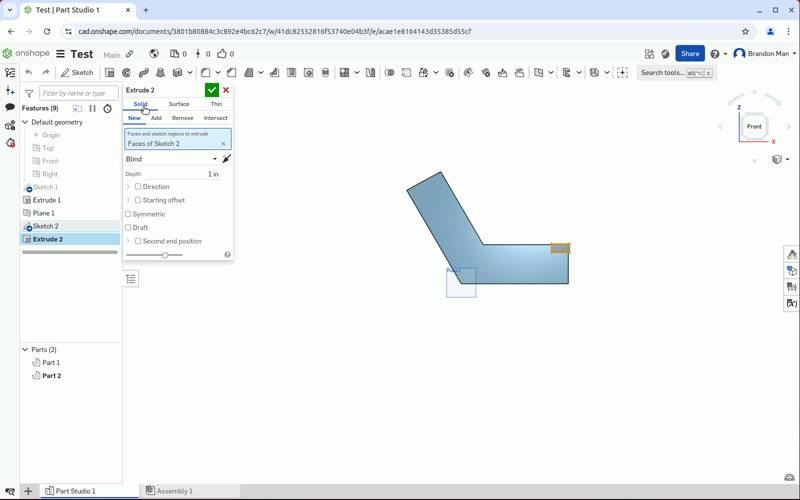
click(143, 106)
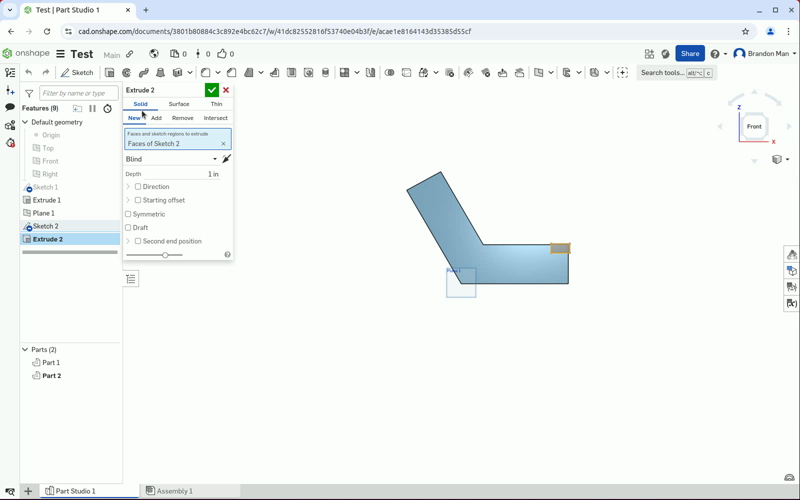
mouse_move(137, 120)
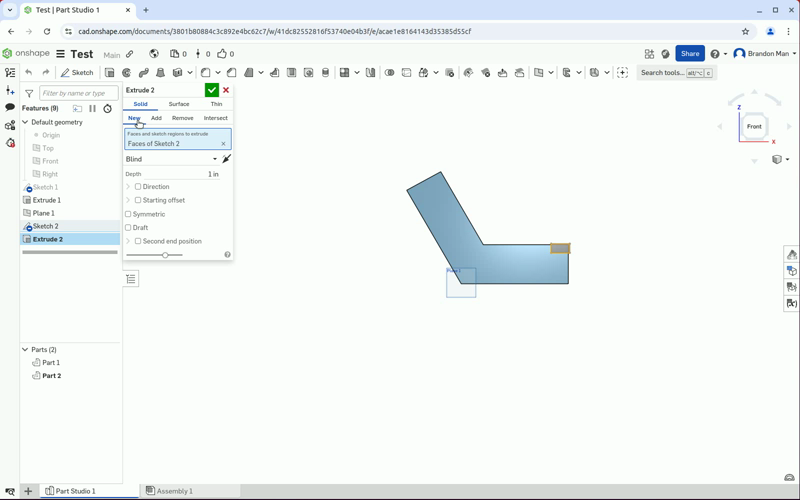
click(137, 120)
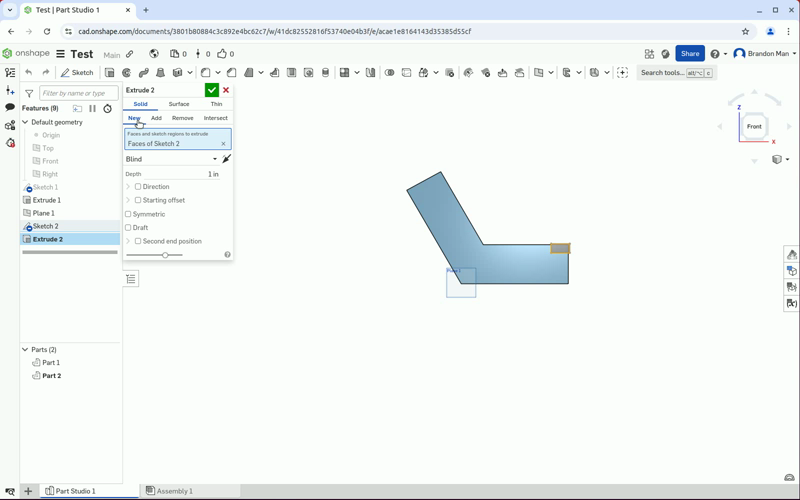
key(tab, 4)
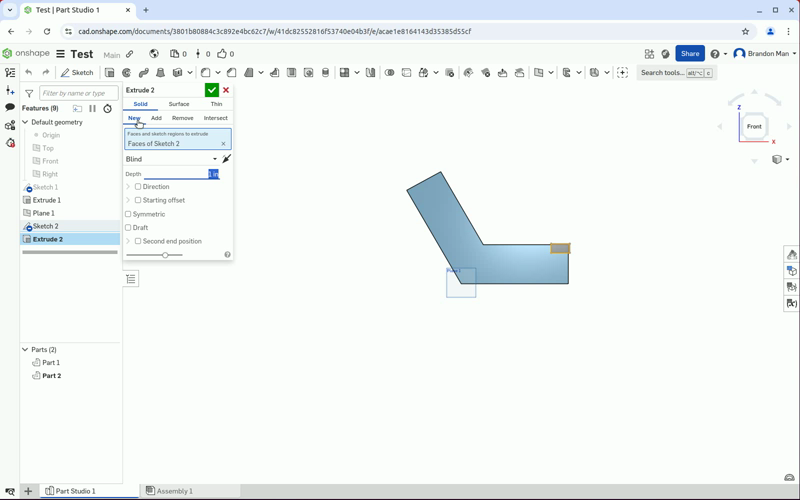
text(11.073)
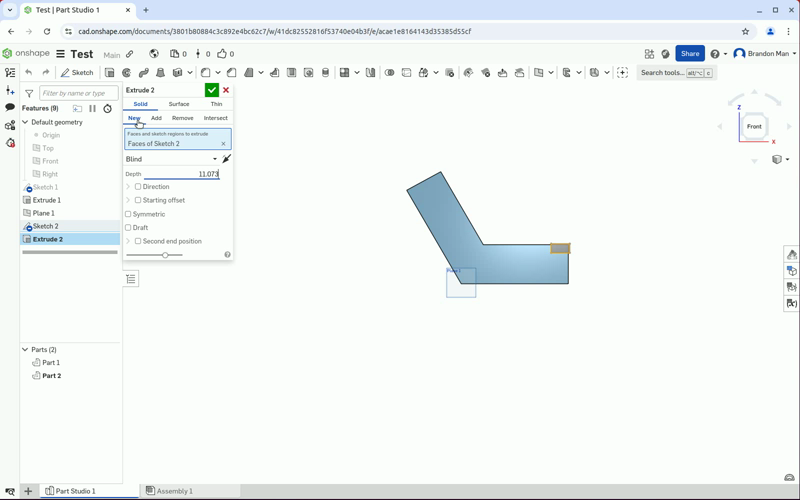
key(enter)
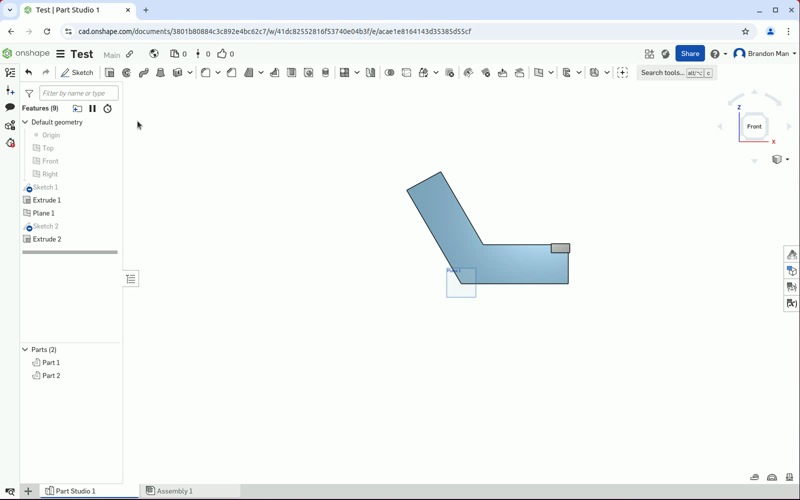
key(shift+h)
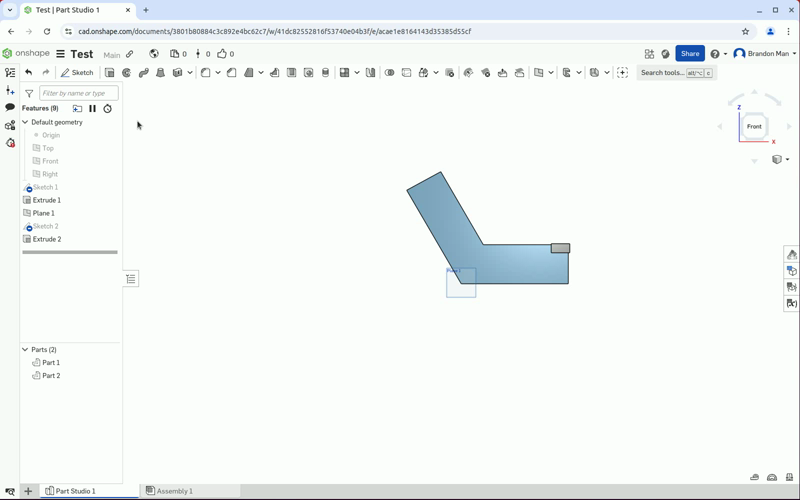
key(shift+h)
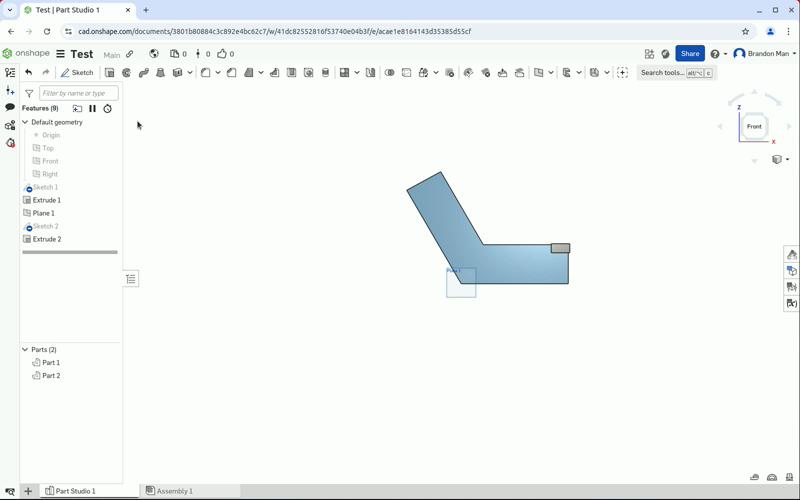
mouse_move(73, 189)
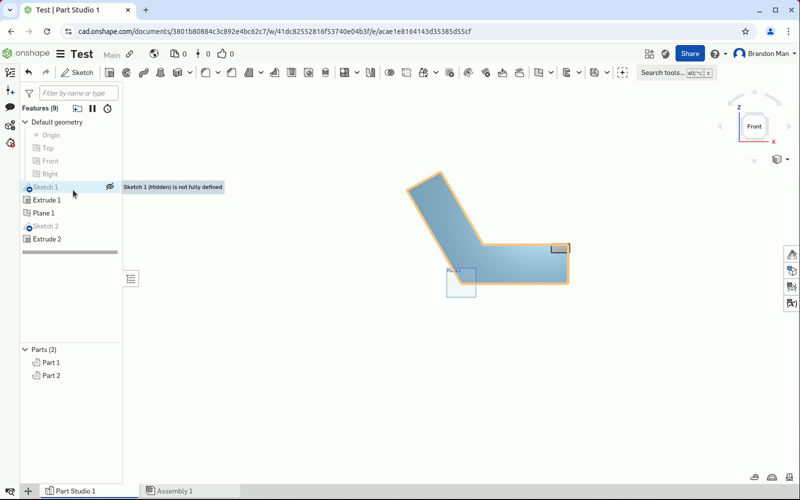
click(73, 189)
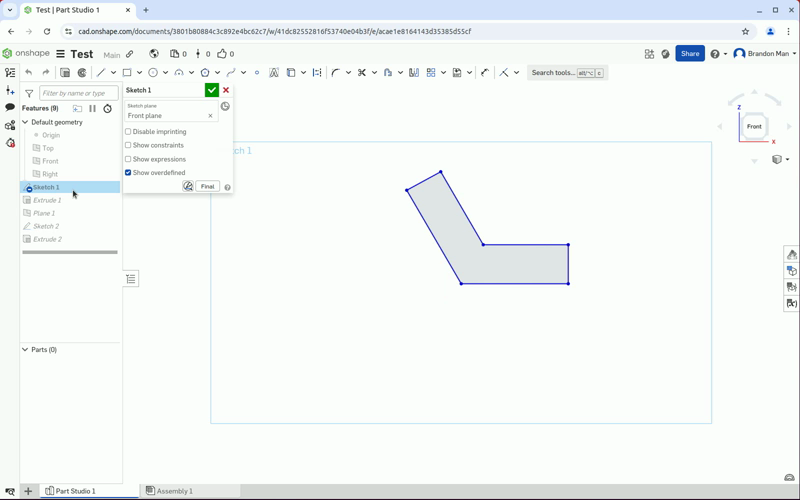
mouse_move(229, 92)
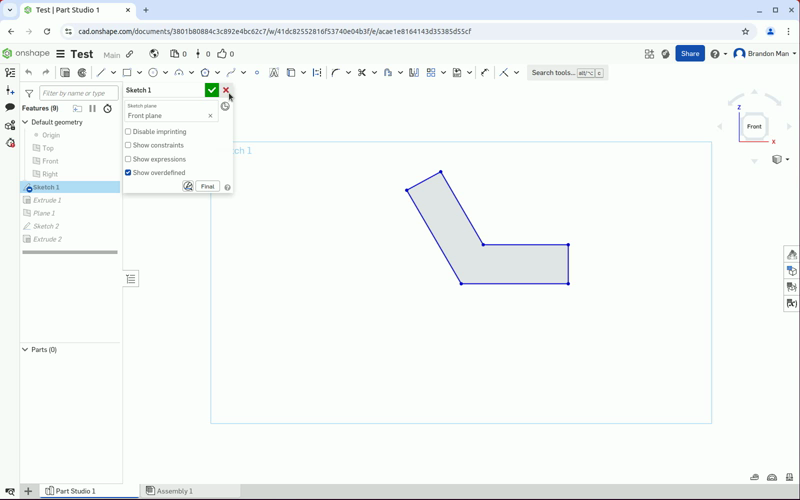
click(229, 92)
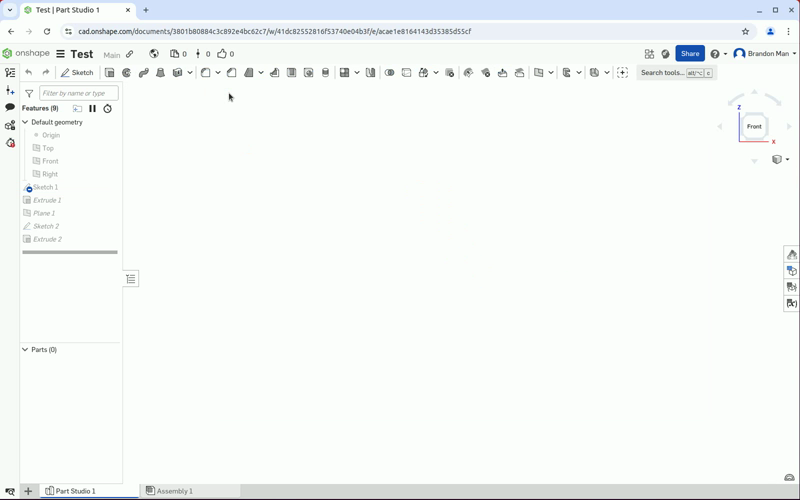
key(shift+s)
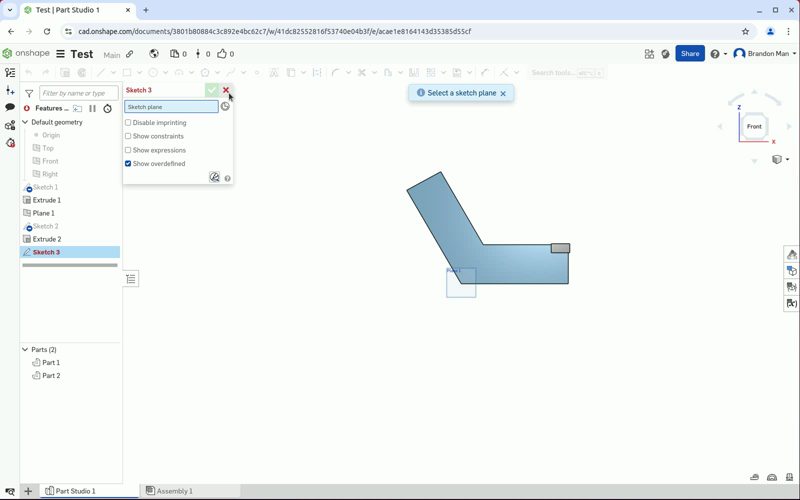
mouse_move(73, 215)
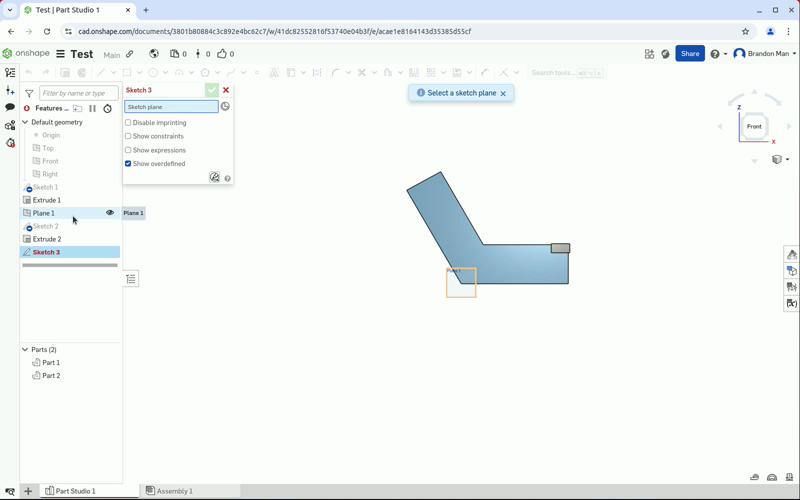
click(73, 215)
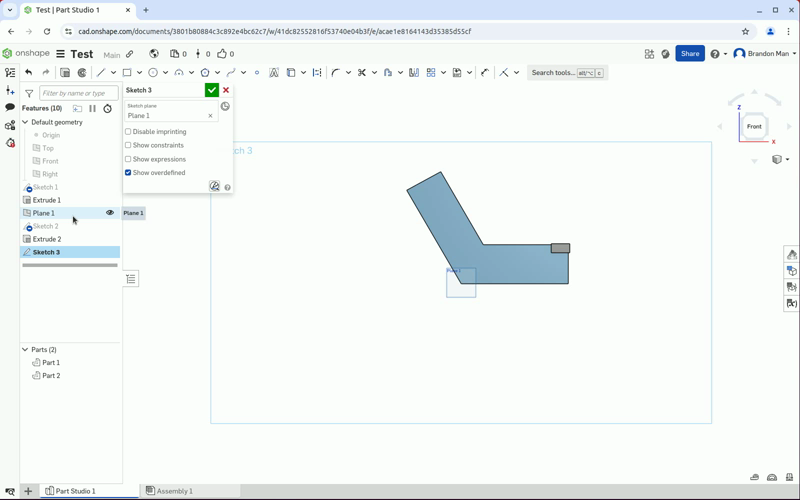
mouse_move(73, 352)
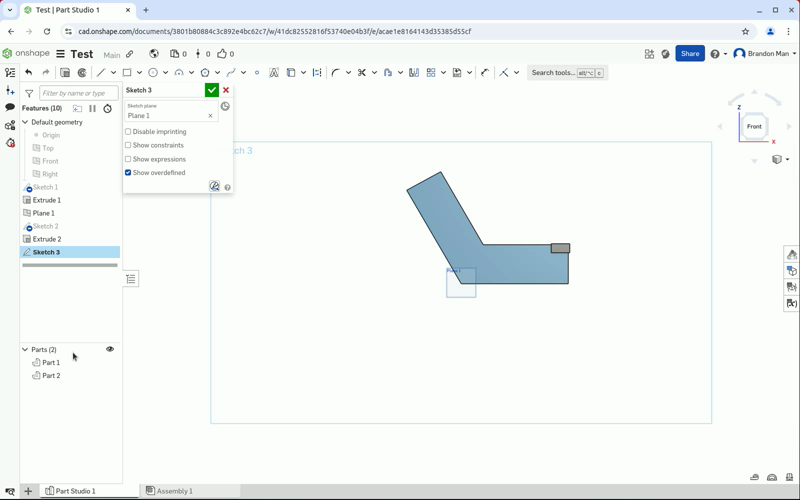
key(y)
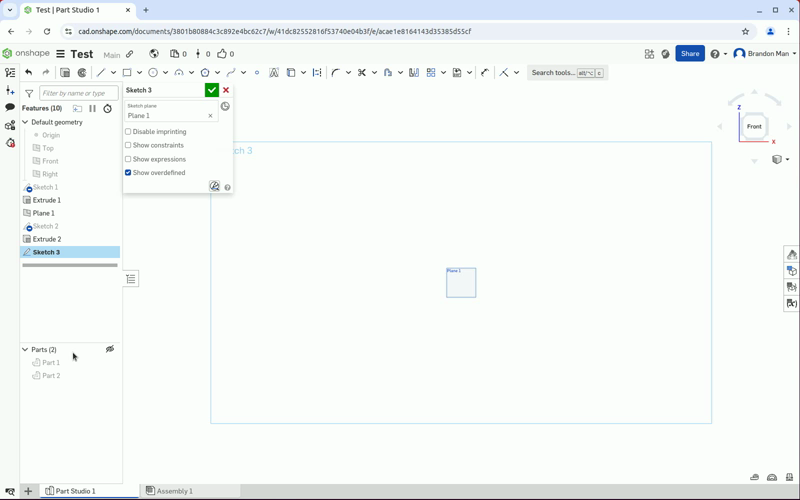
key(l)
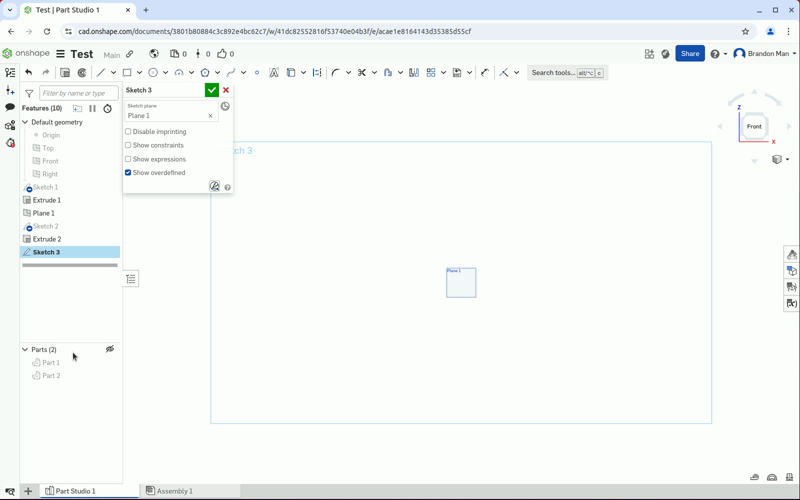
key_down(shift)
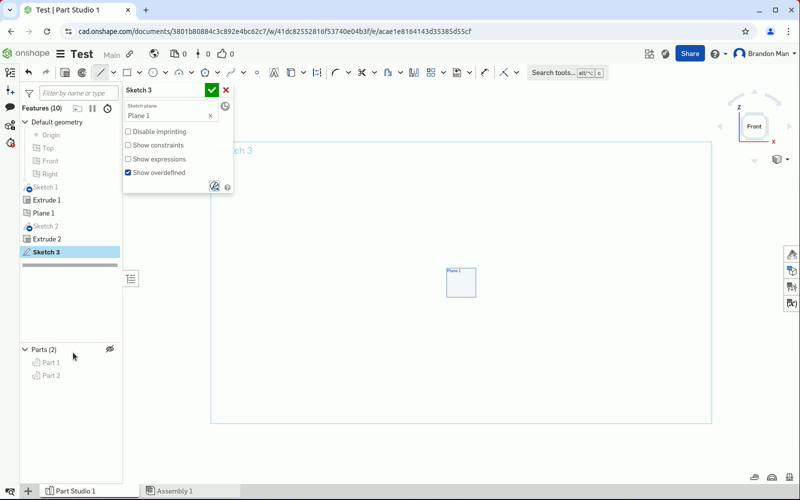
mouse_move(551, 282)
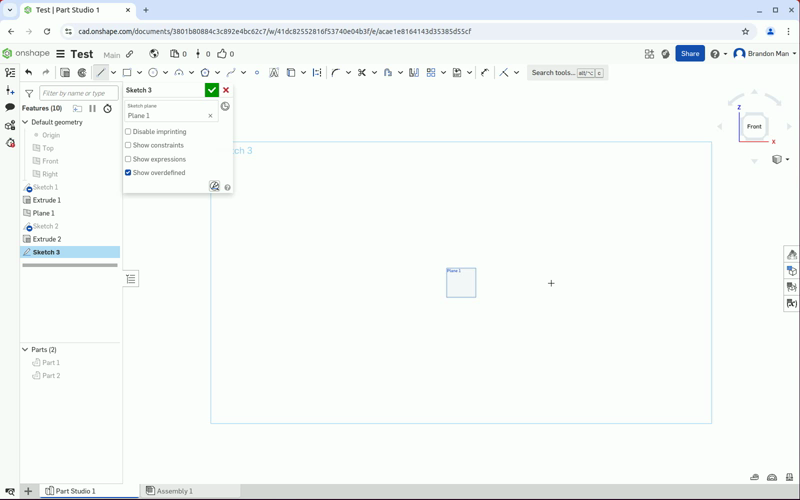
click(551, 282)
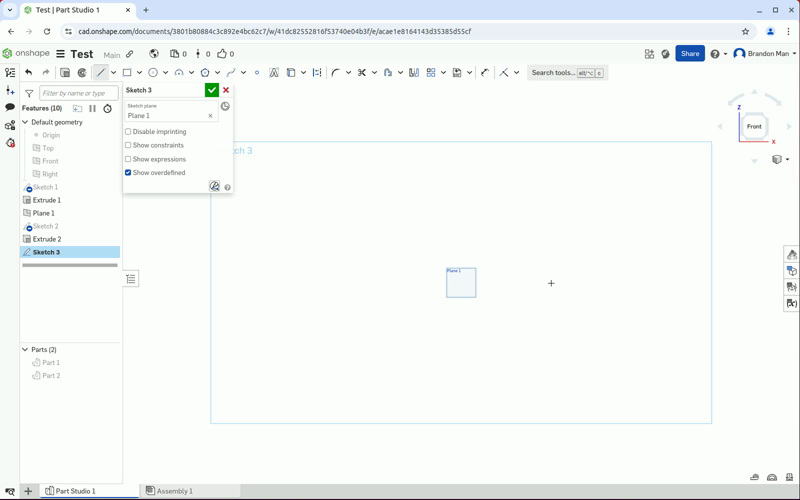
key_up(shift)
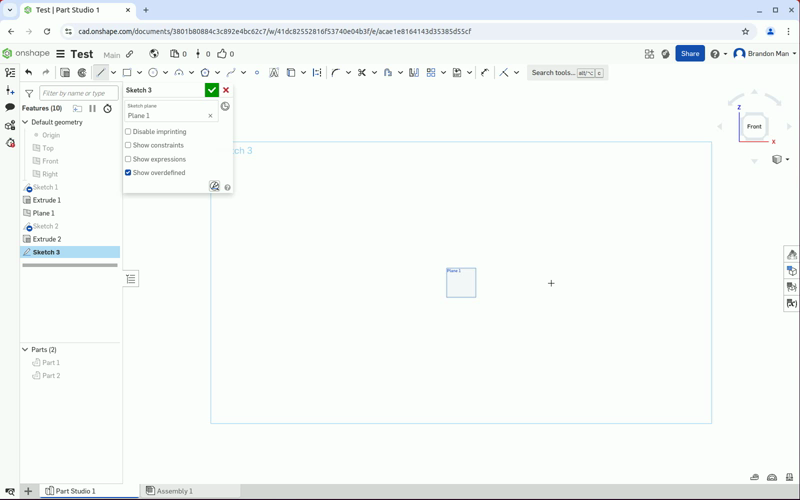
key_down(shift)
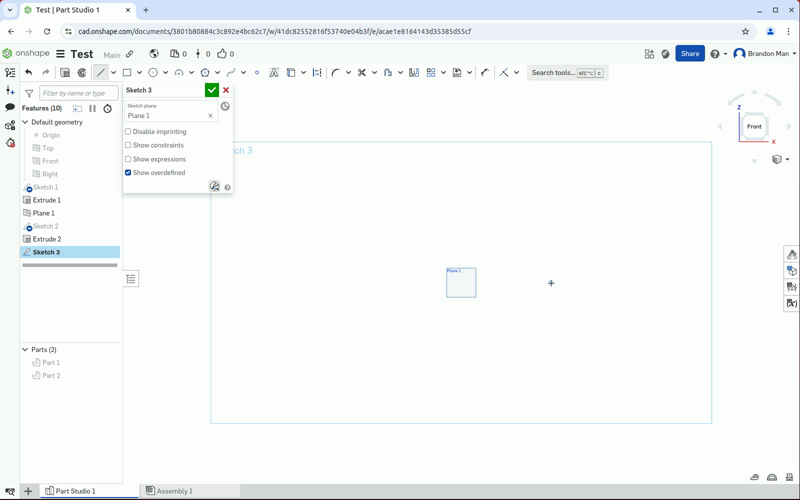
mouse_move(581, 282)
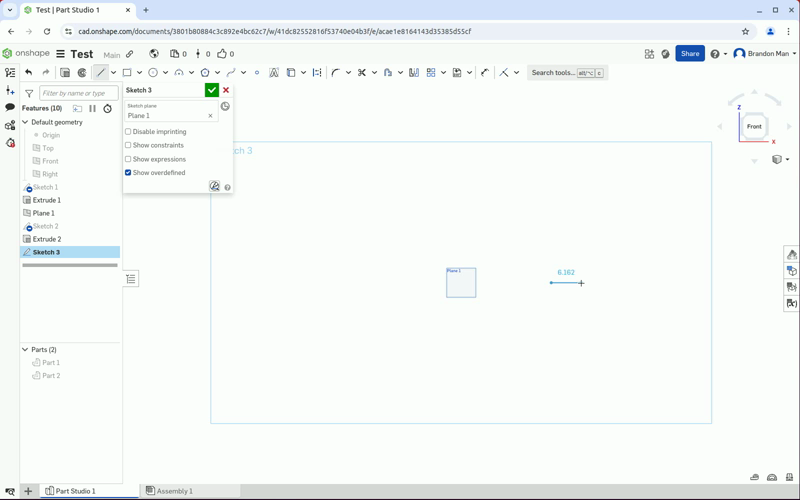
mouse_move(569, 282)
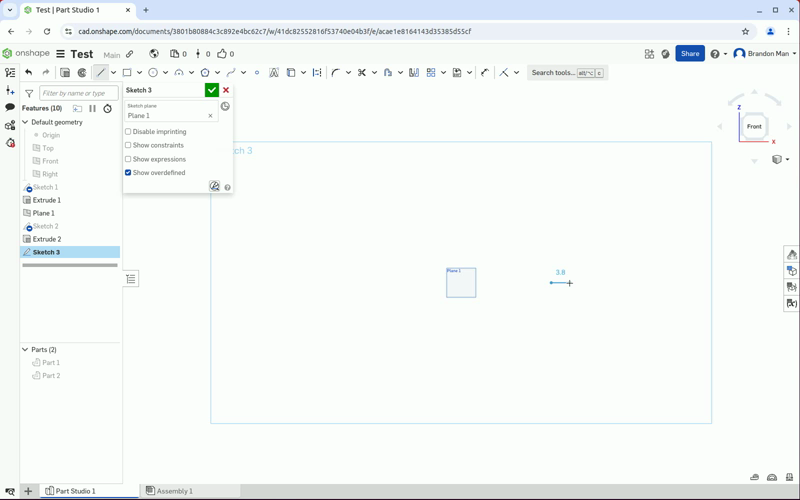
click(569, 282)
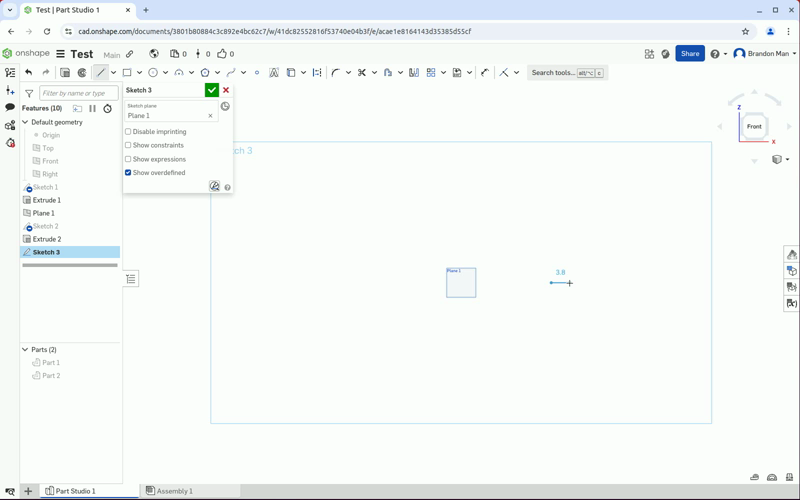
key_up(shift)
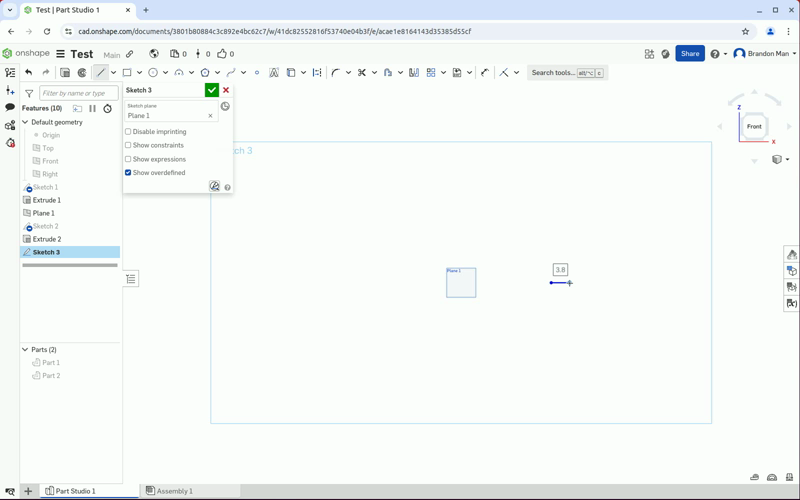
key_down(shift)
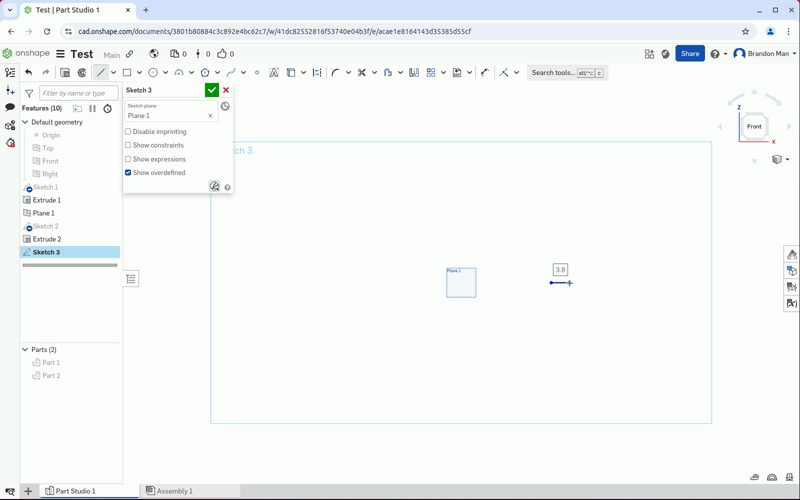
mouse_move(589, 282)
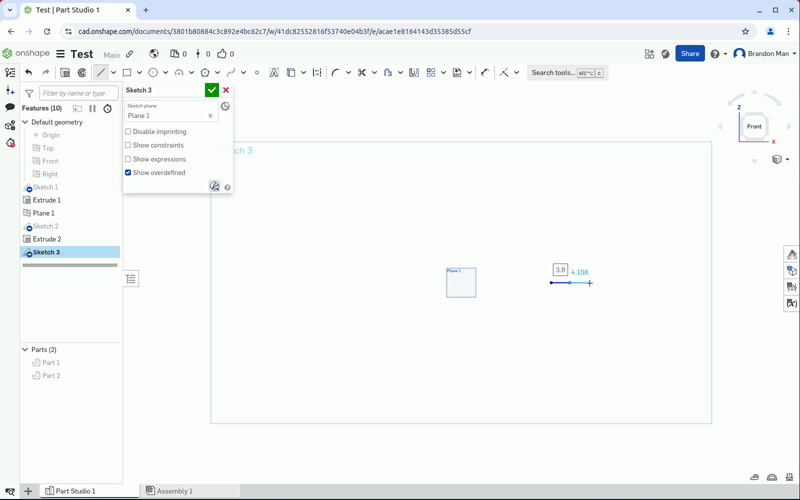
mouse_move(569, 274)
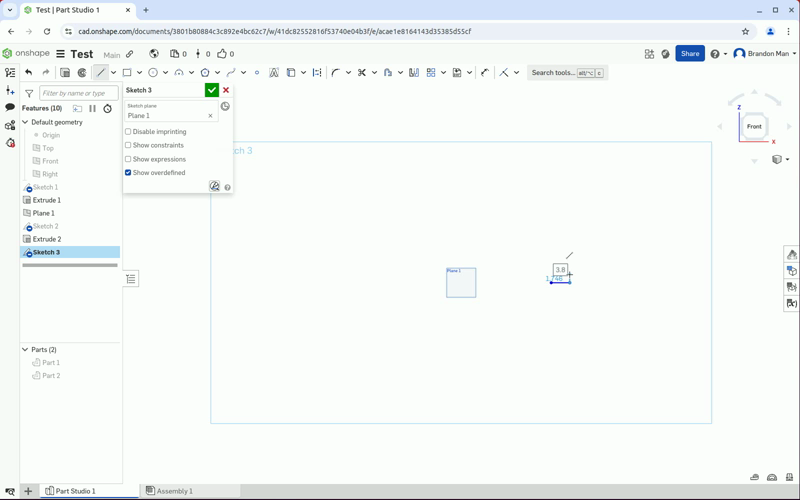
click(569, 274)
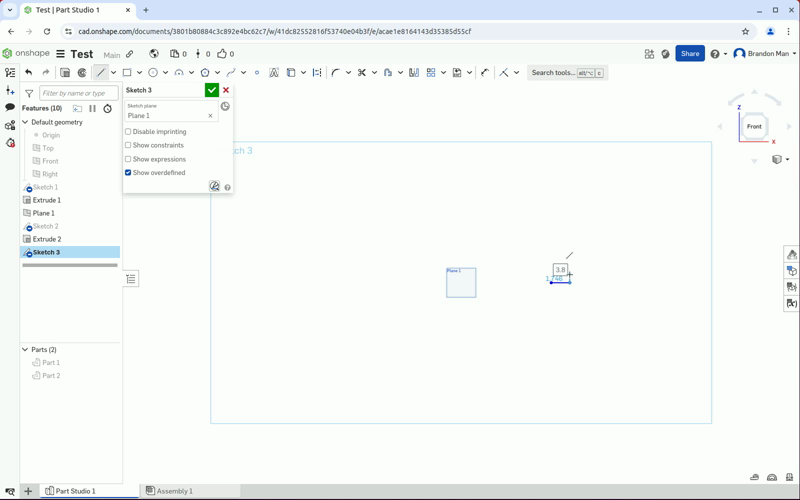
key_up(shift)
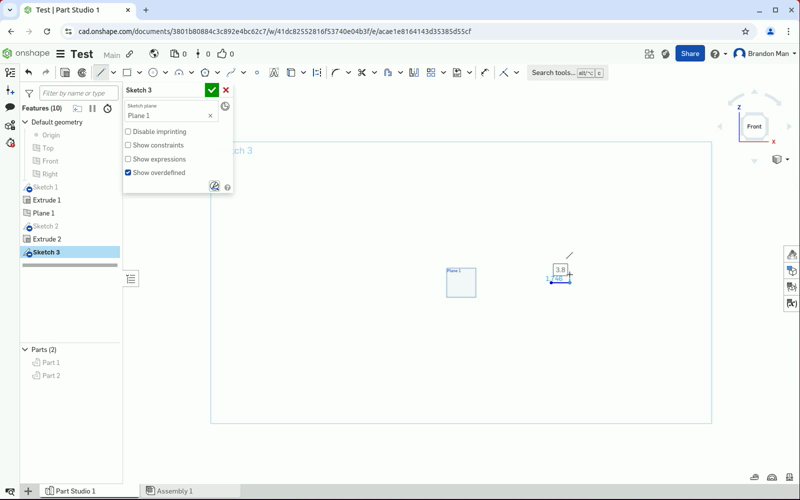
key_down(shift)
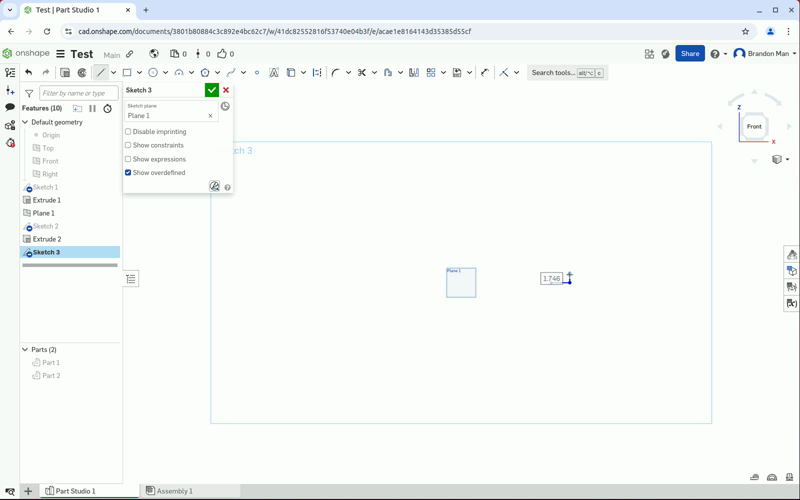
mouse_move(589, 274)
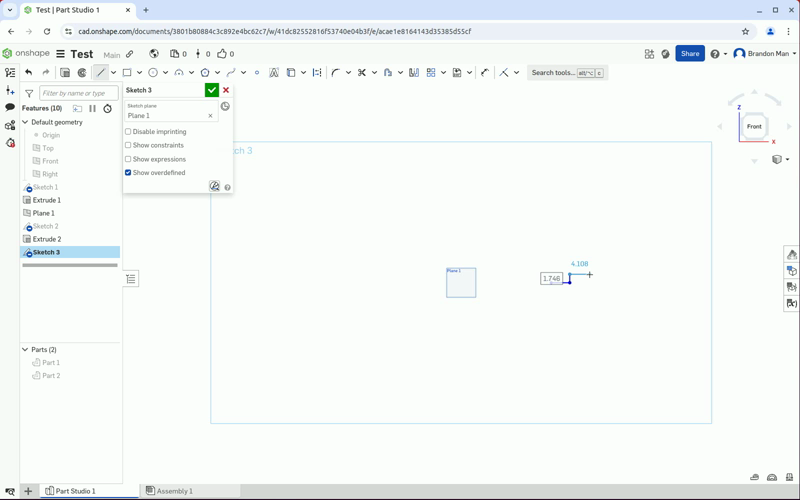
mouse_move(551, 274)
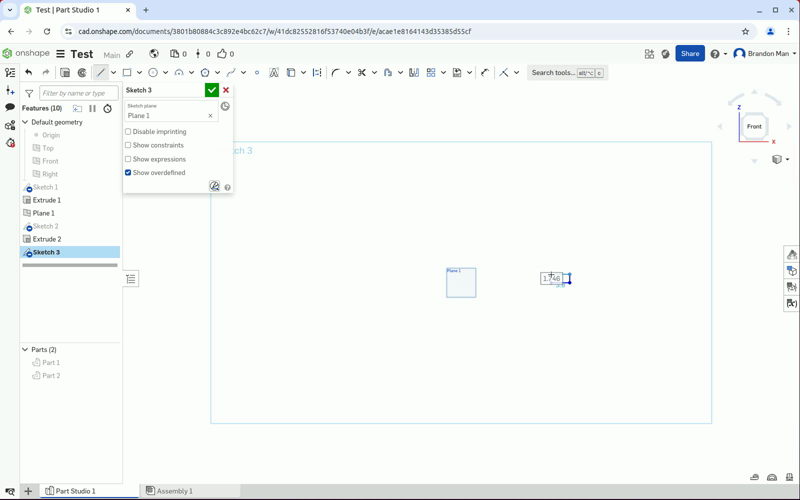
click(551, 274)
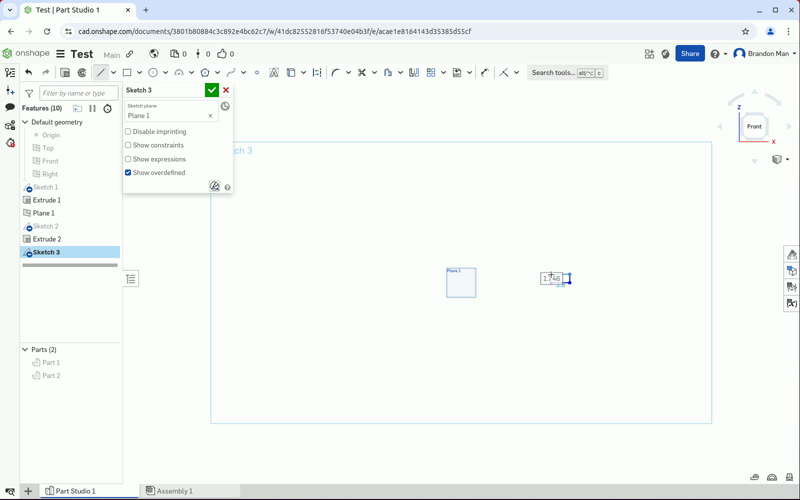
key_up(shift)
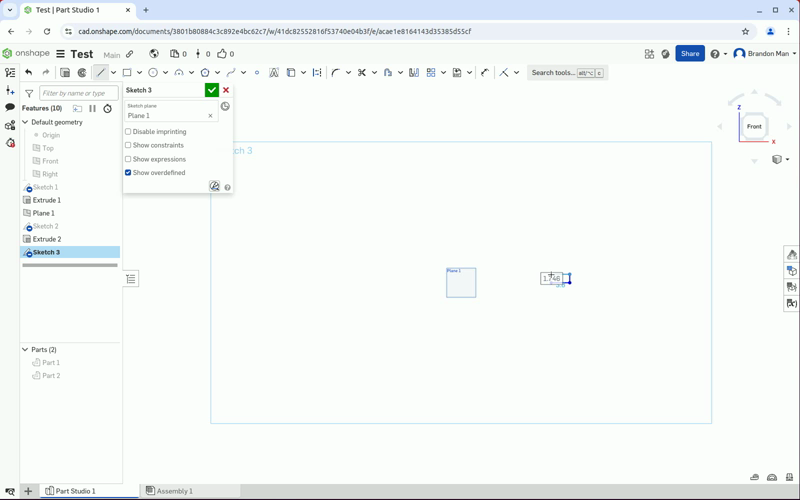
mouse_move(581, 274)
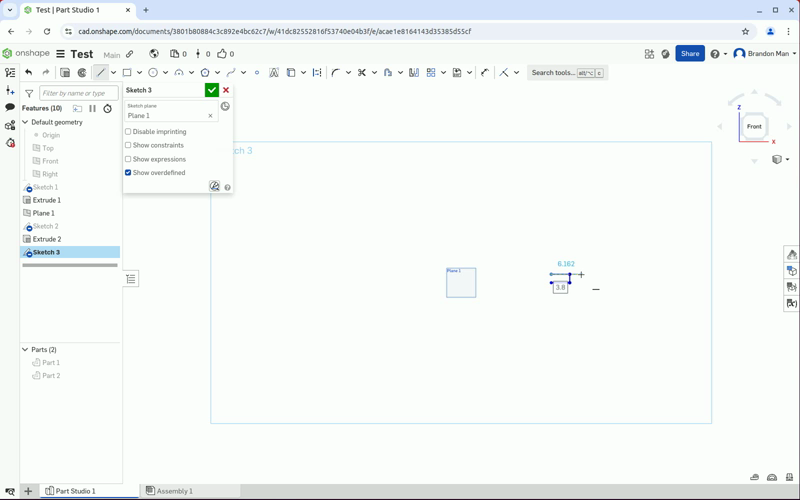
key_down(shift)
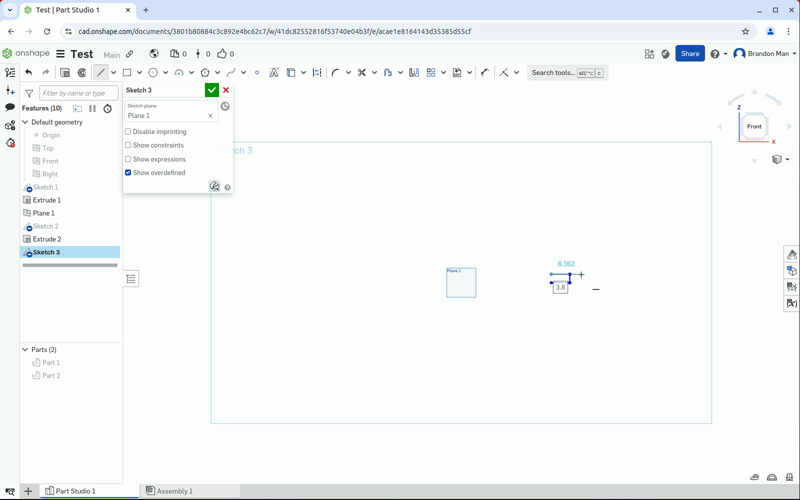
mouse_move(551, 282)
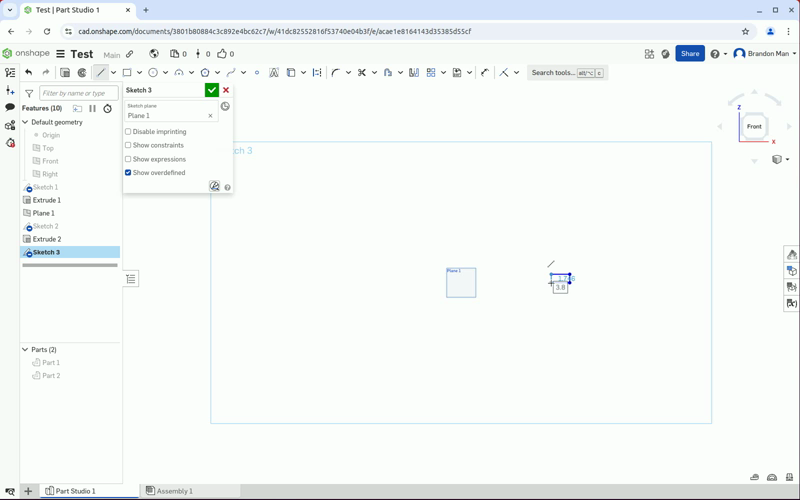
key_up(shift)
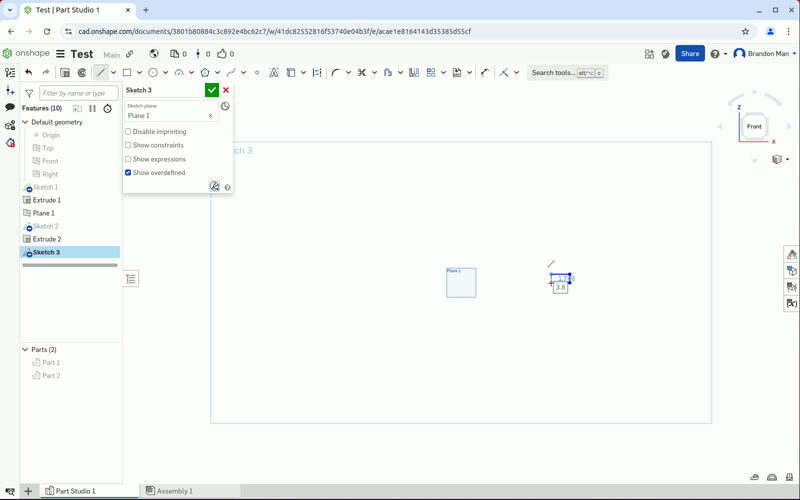
click(551, 282)
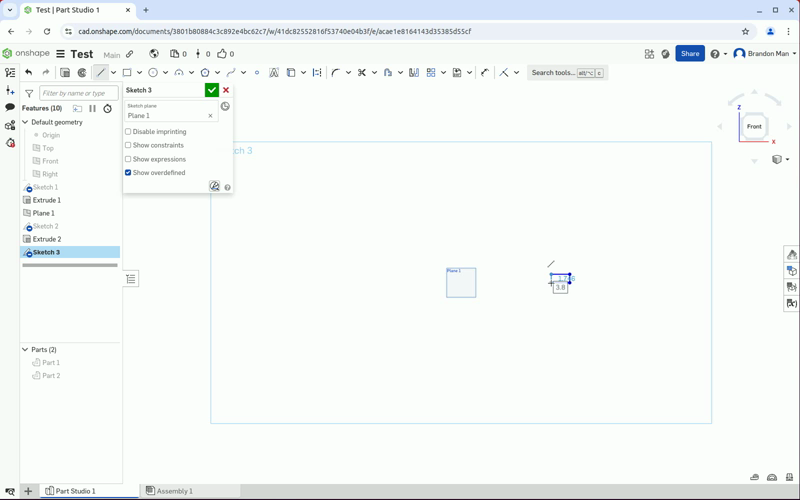
key(esc)
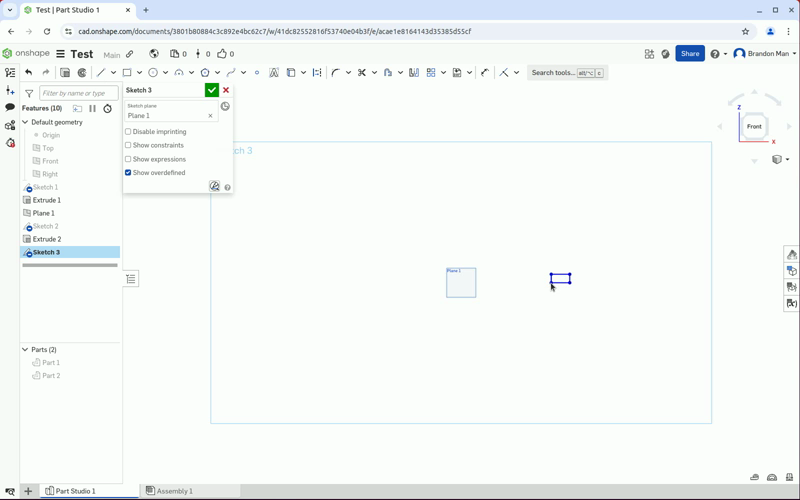
mouse_move(559, 275)
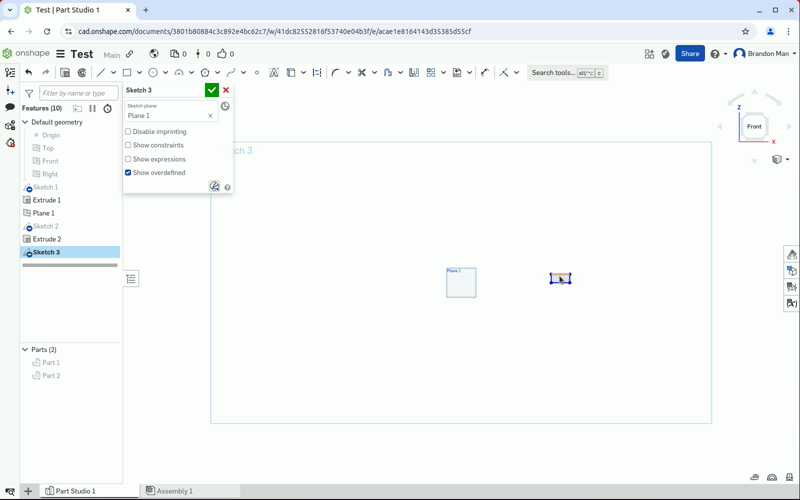
scroll(6)
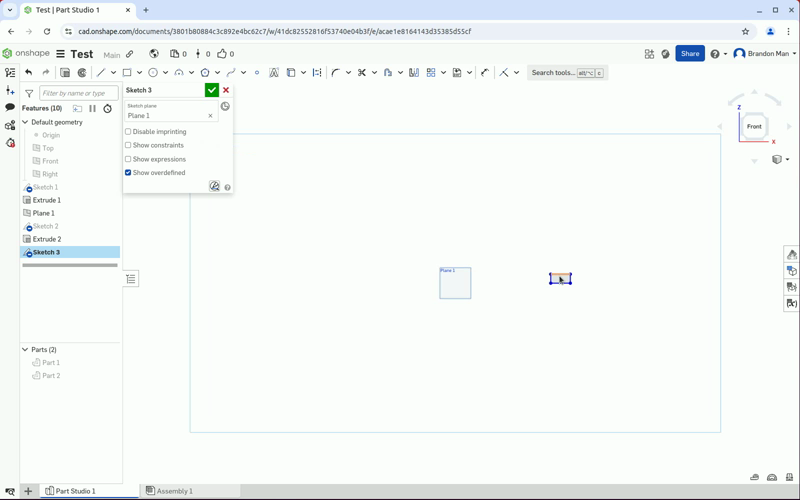
scroll(6)
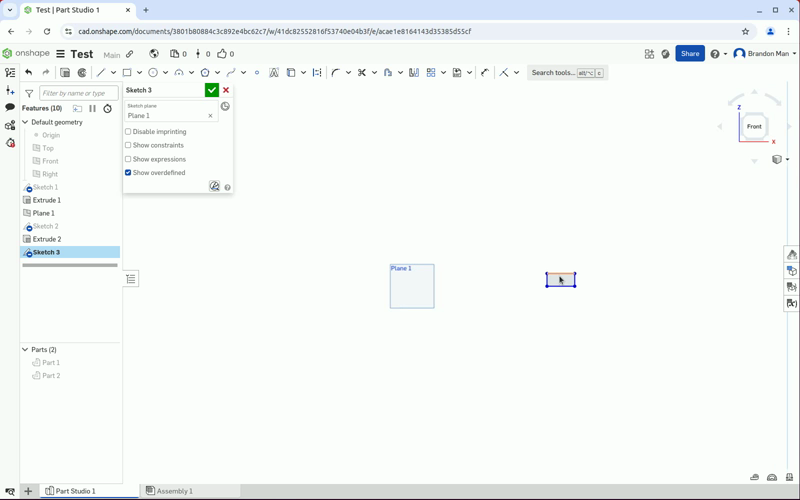
scroll(6)
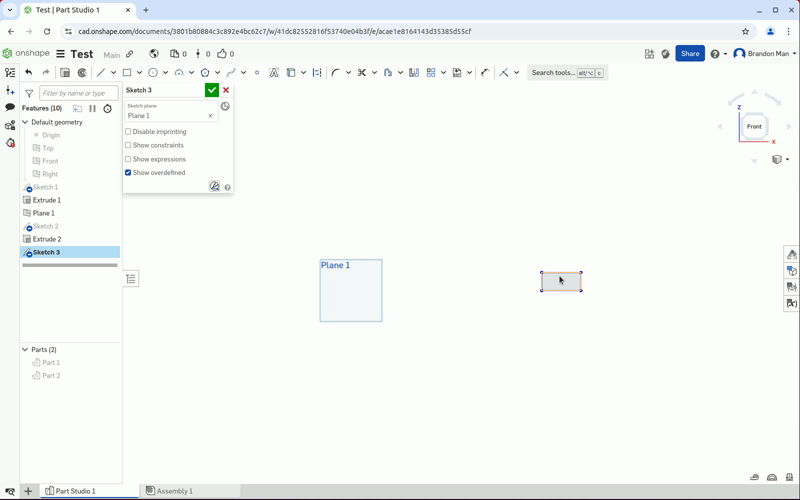
scroll(6)
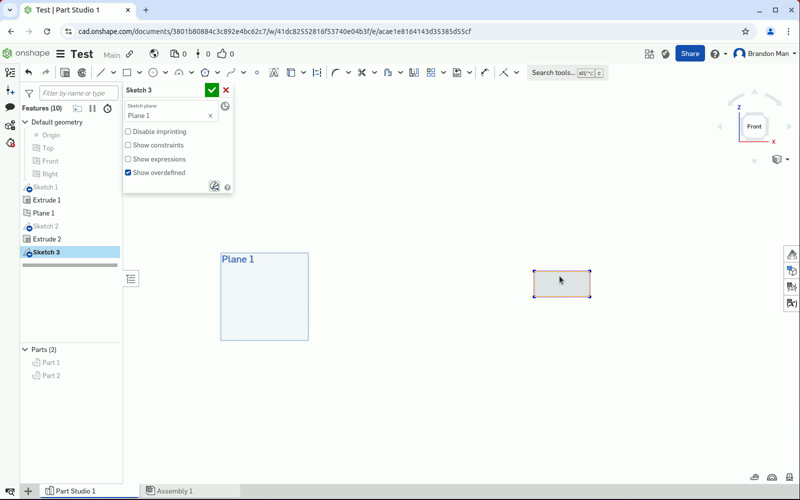
scroll(6)
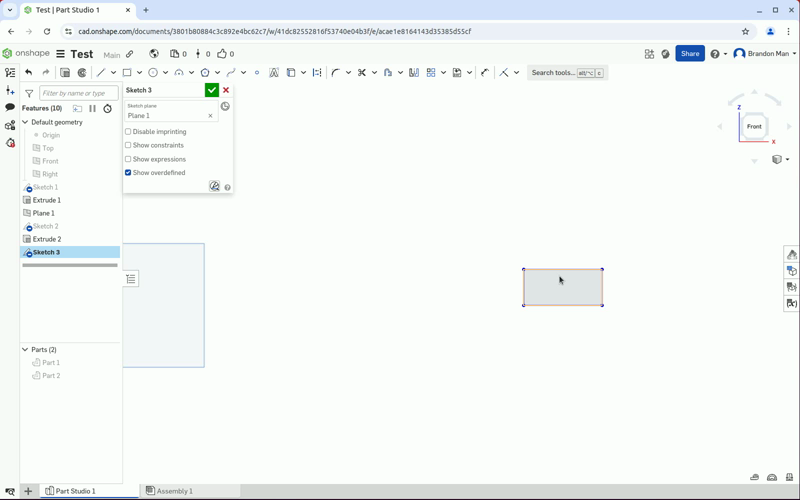
scroll(6)
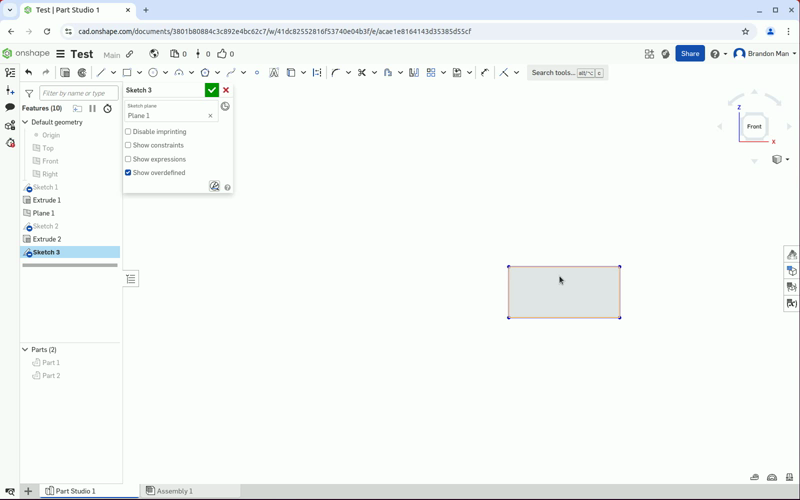
scroll(6)
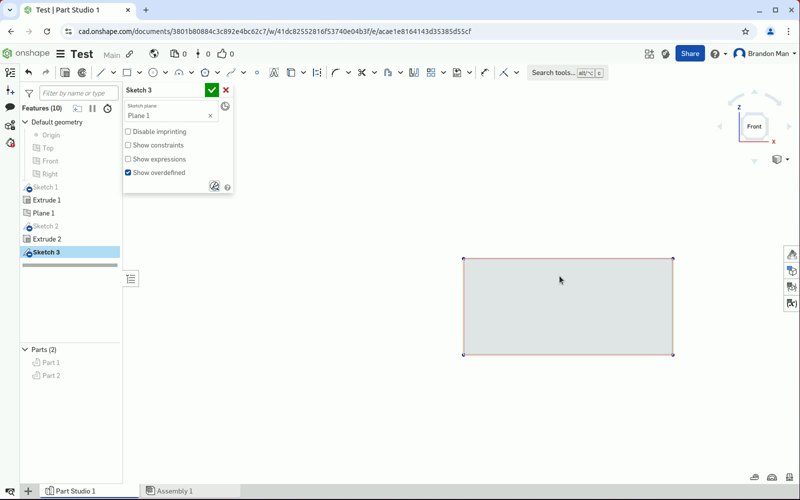
click(559, 275)
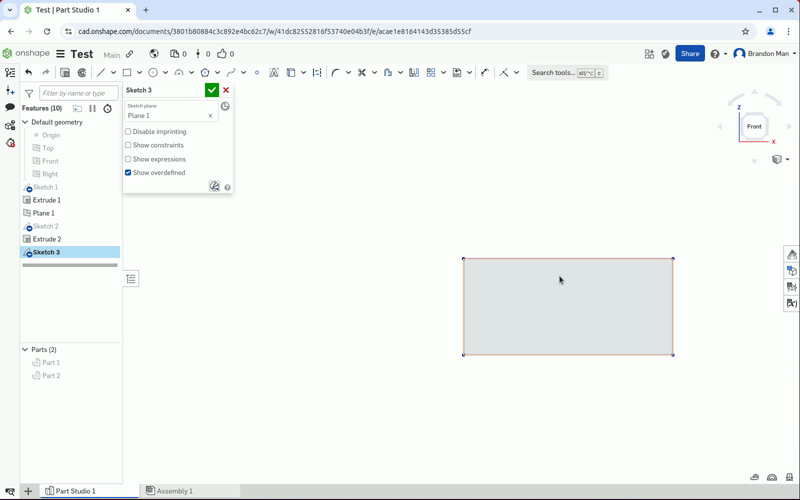
scroll(-6)
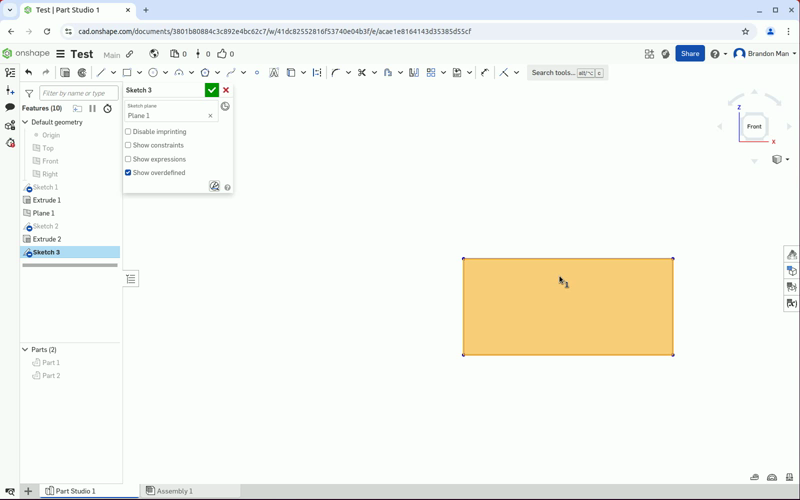
scroll(-6)
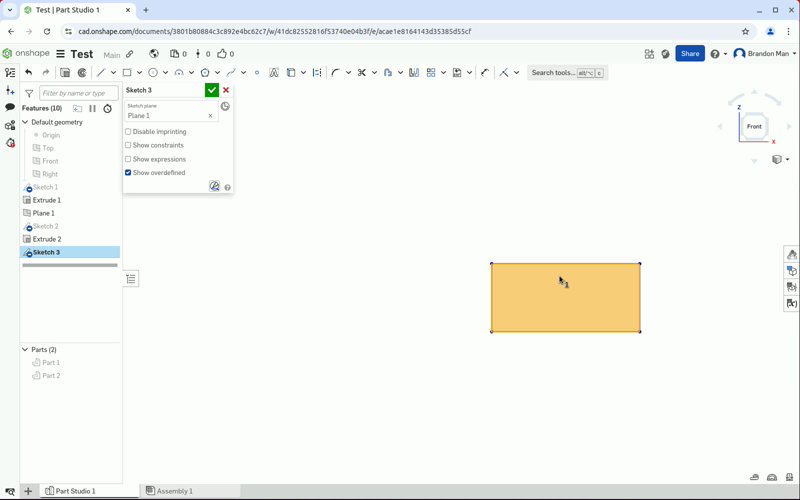
scroll(-6)
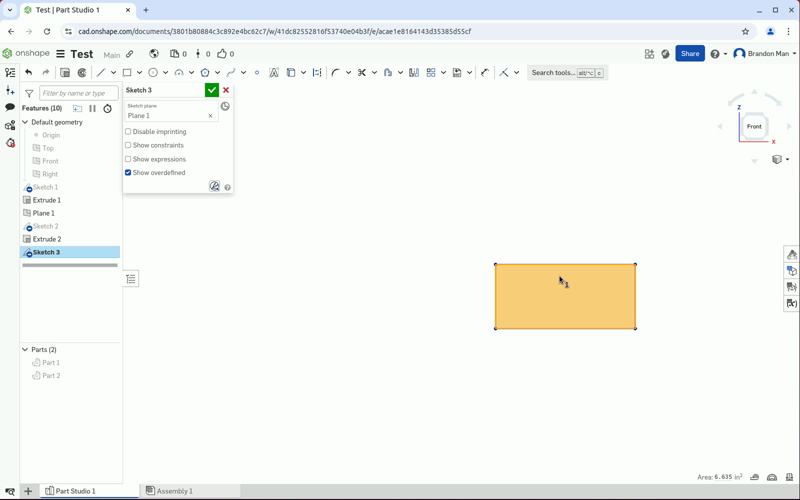
scroll(-6)
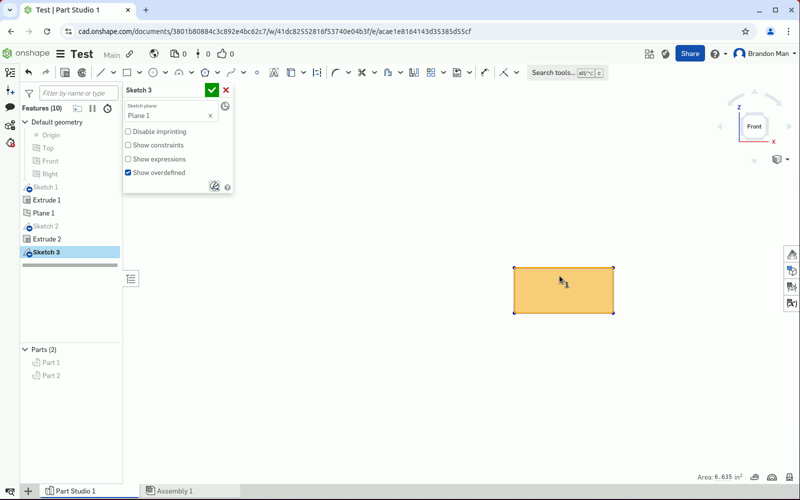
scroll(-6)
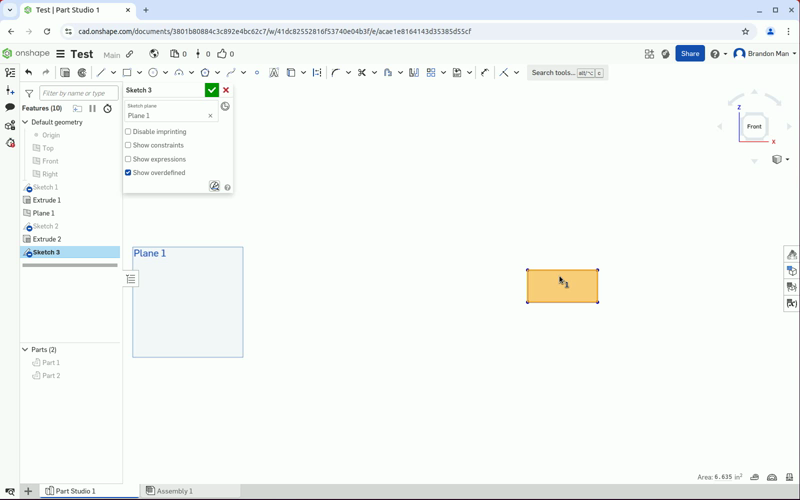
scroll(-6)
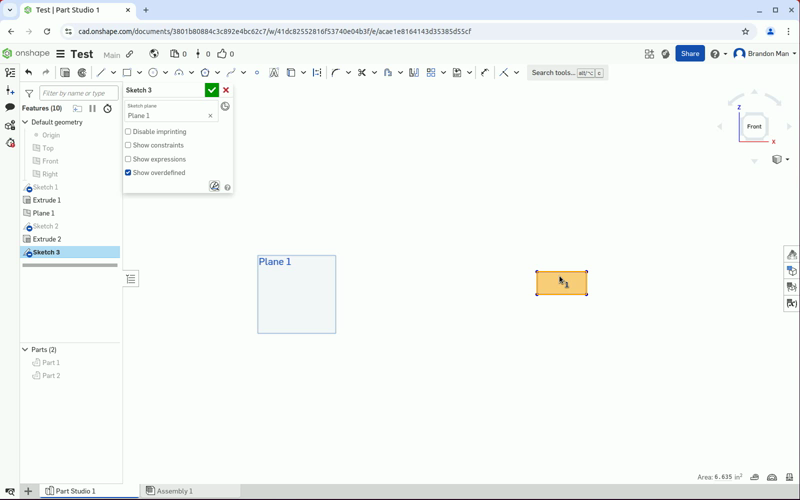
scroll(-6)
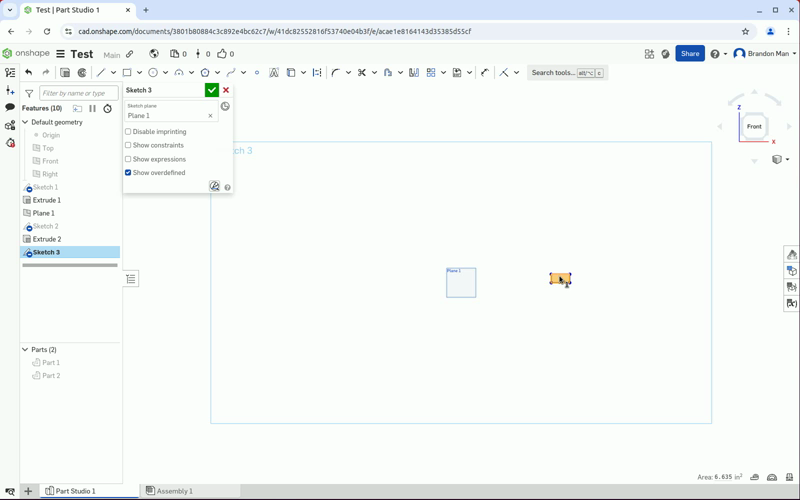
mouse_move(73, 352)
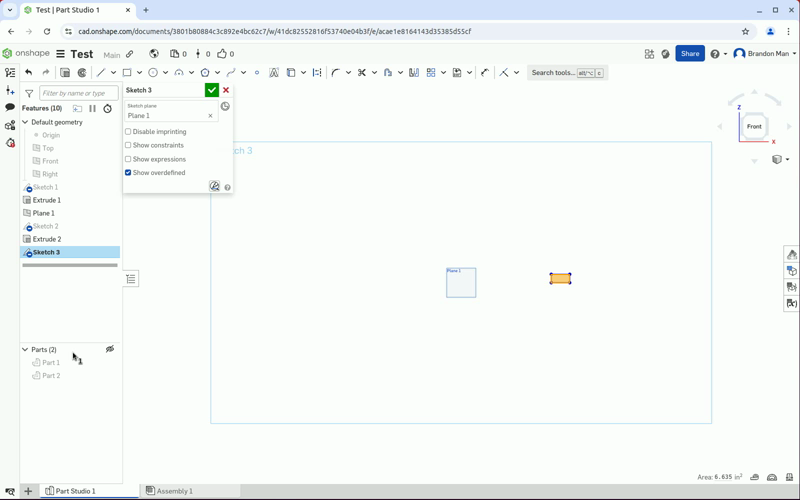
key(shift+y)
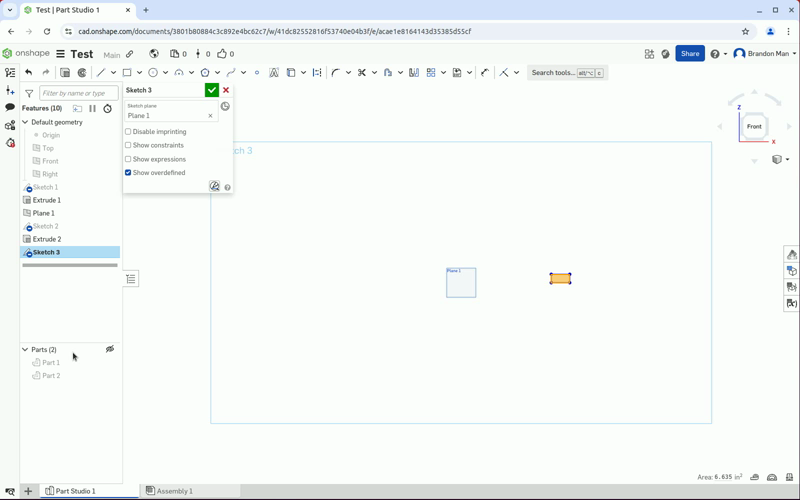
key(shift+e)
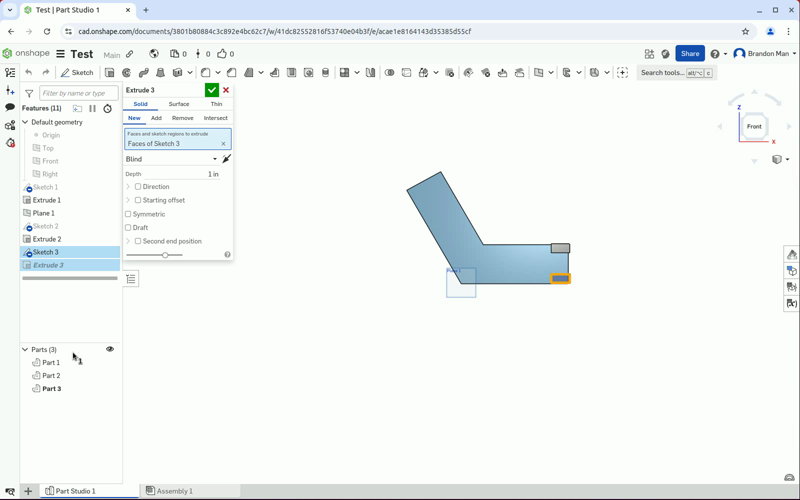
mouse_move(143, 106)
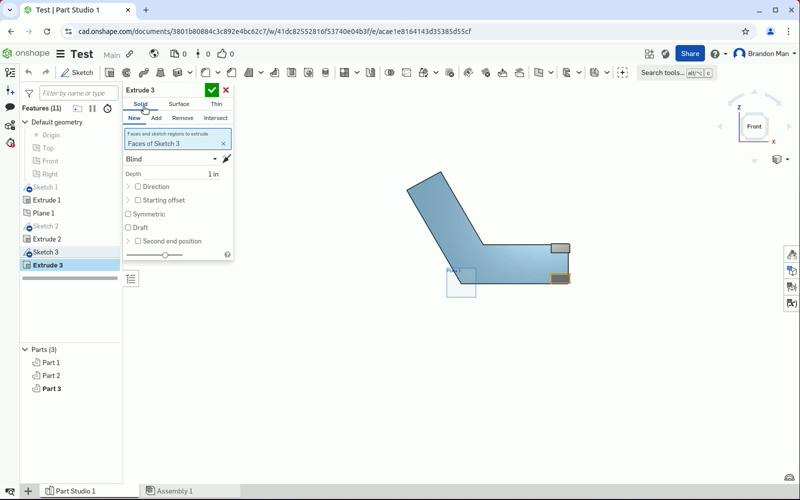
click(143, 106)
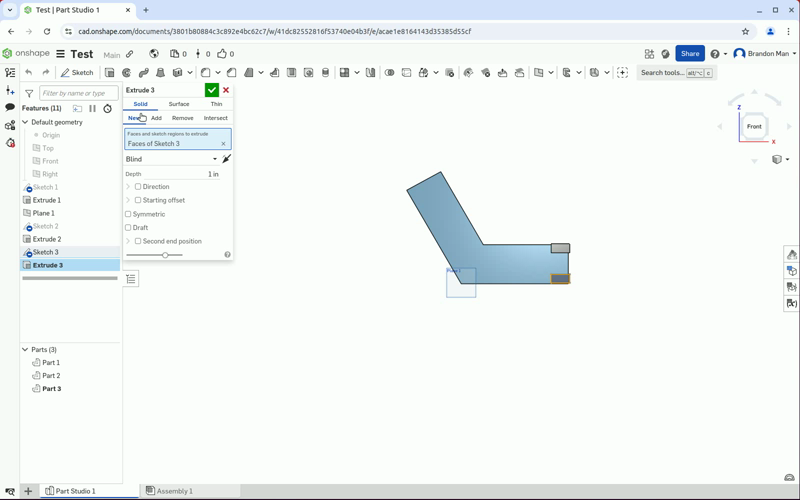
mouse_move(137, 120)
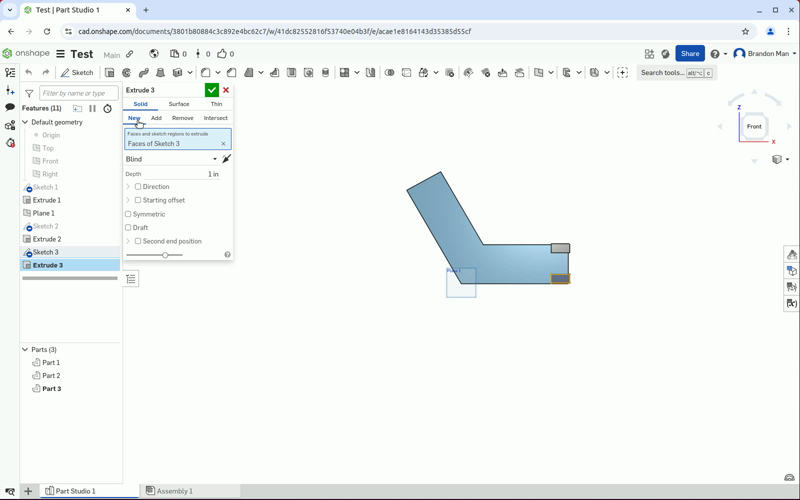
click(137, 120)
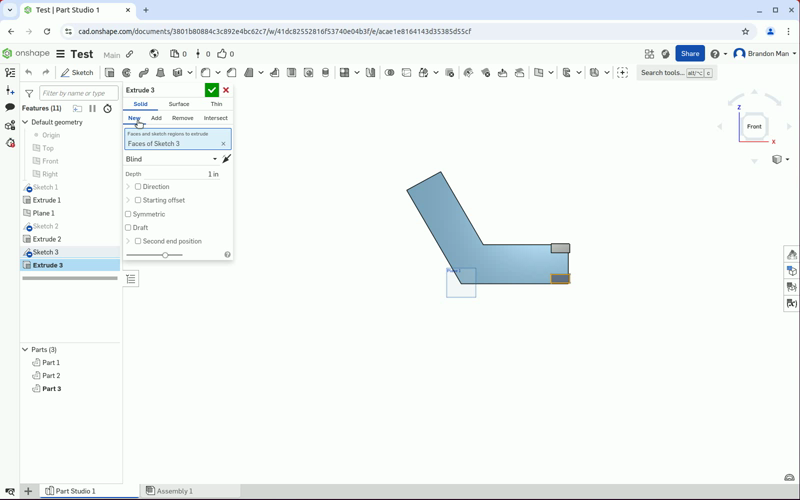
key(tab, 4)
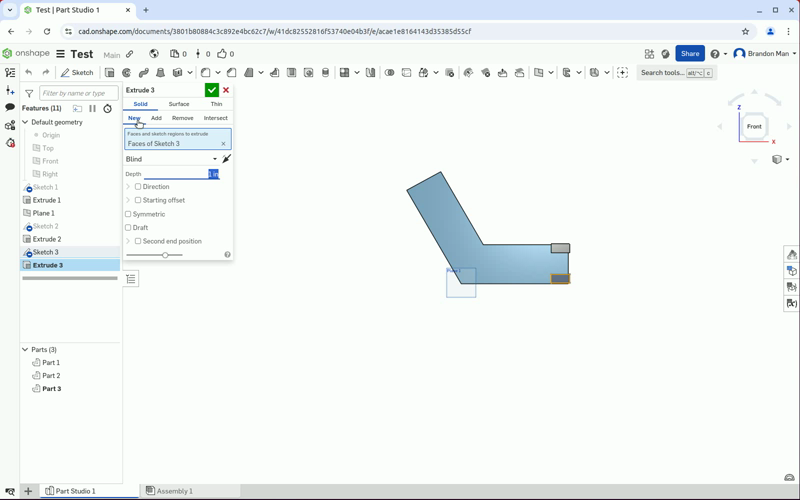
text(11.073)
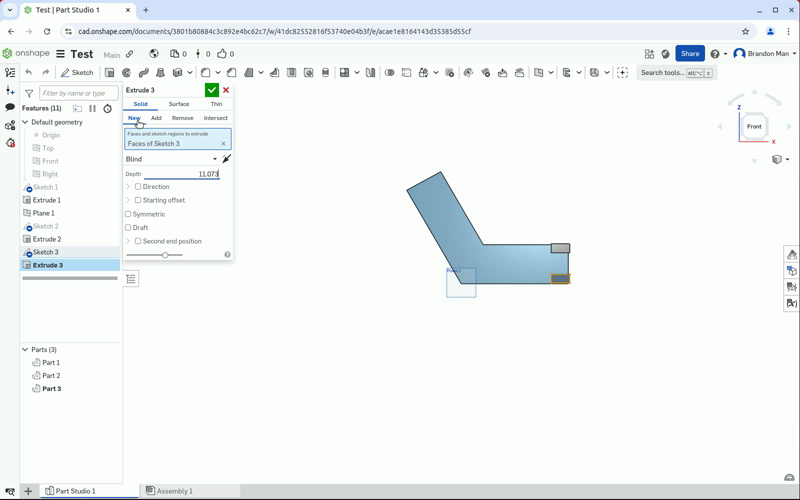
key(enter)
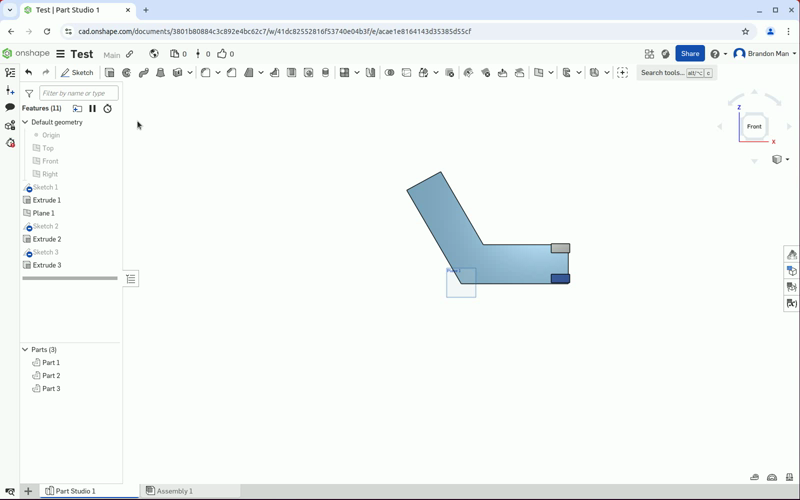
key(shift+h)
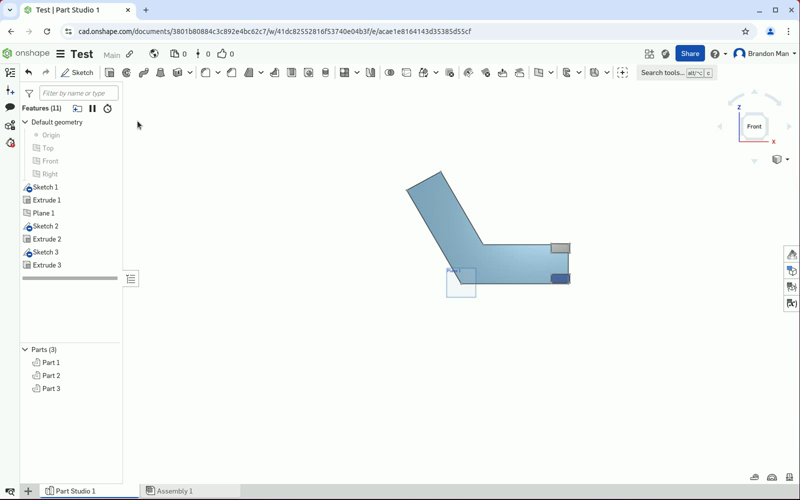
key(shift+h)
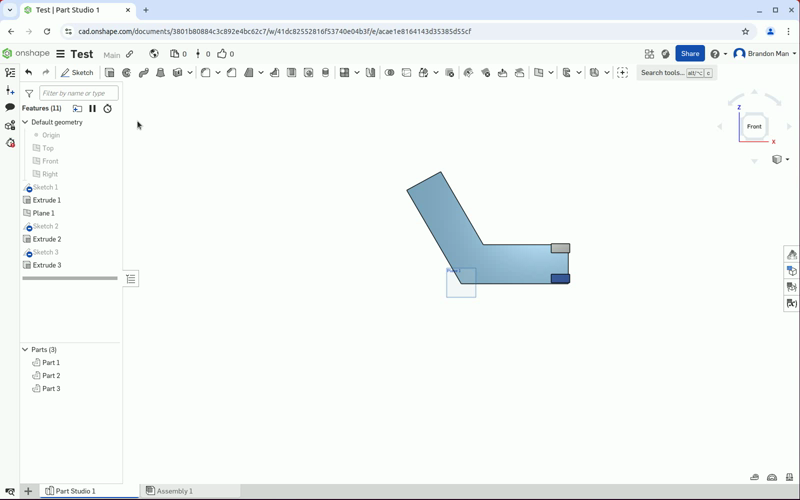
mouse_move(73, 189)
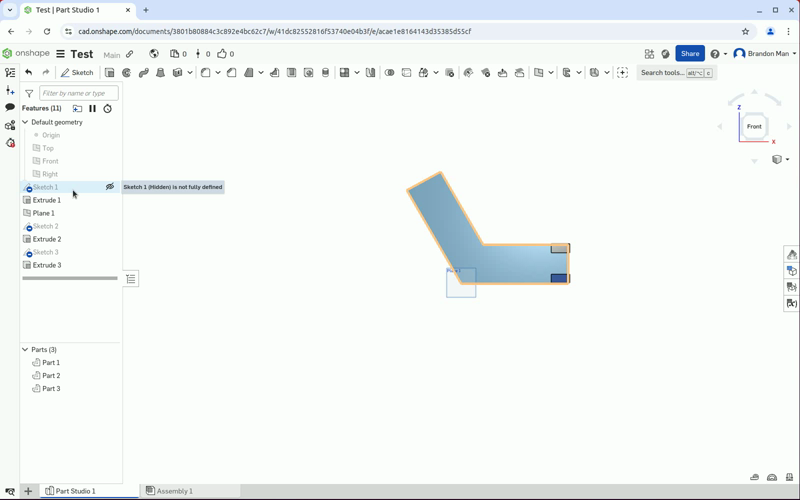
click(73, 189)
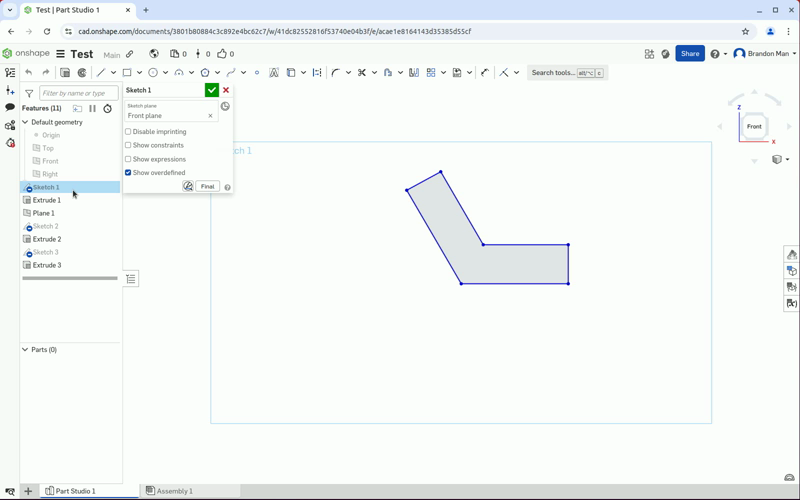
mouse_move(229, 92)
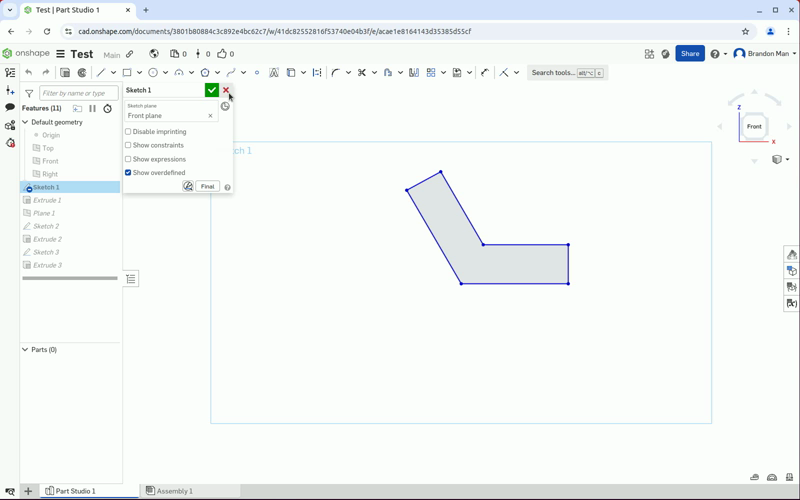
click(229, 92)
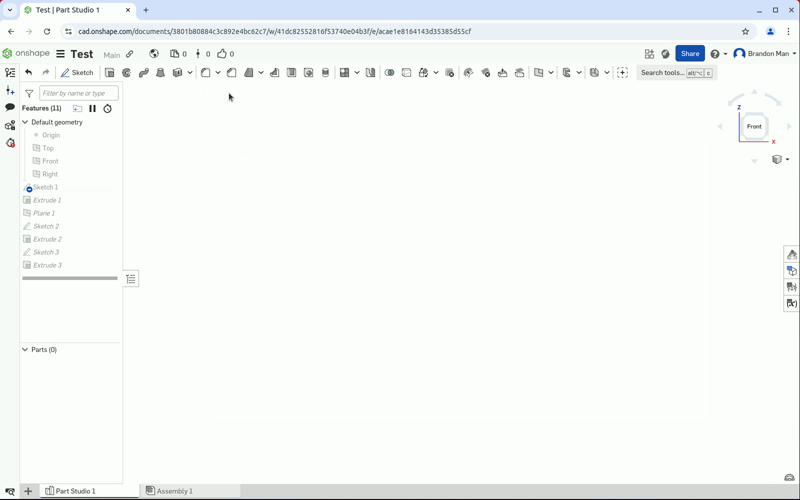
key(shift+s)
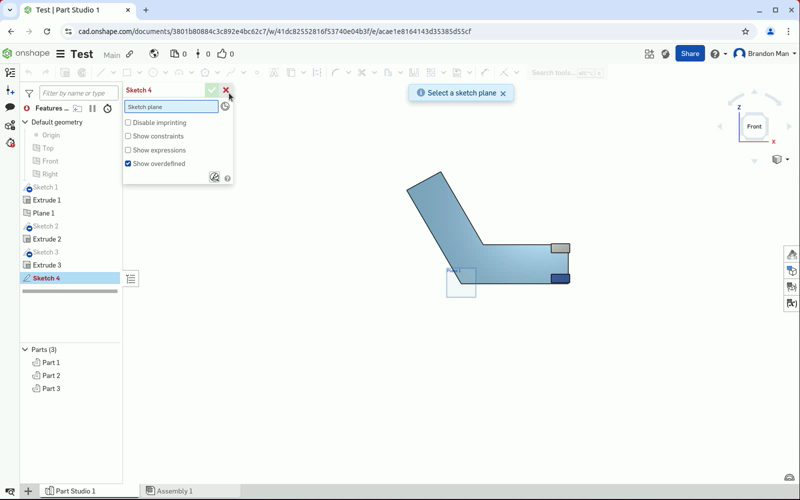
mouse_move(73, 215)
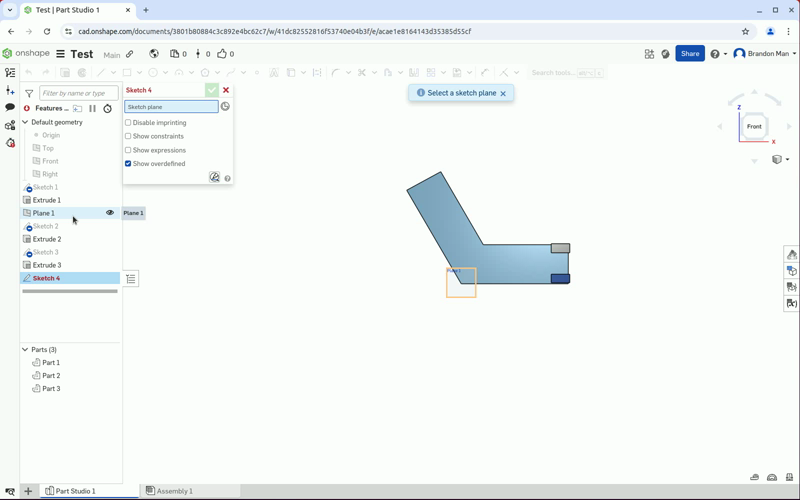
click(73, 215)
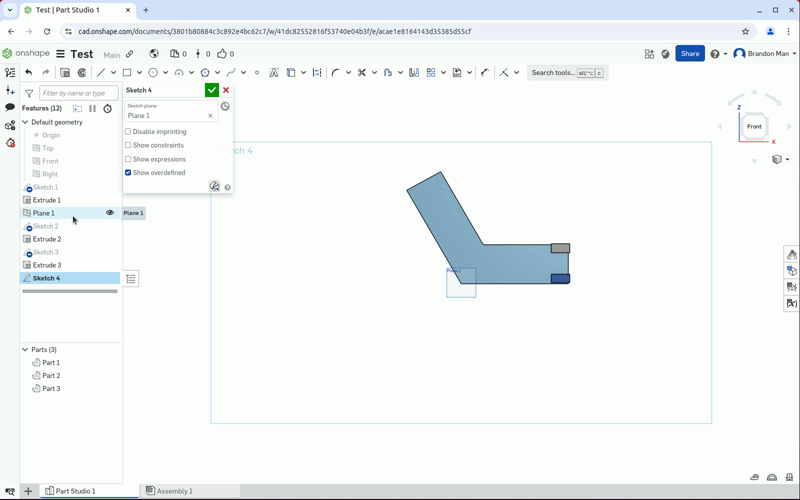
mouse_move(73, 352)
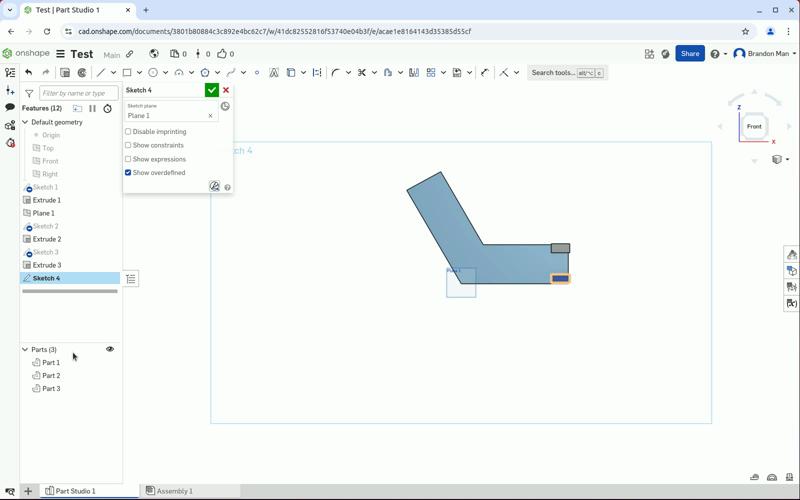
key(y)
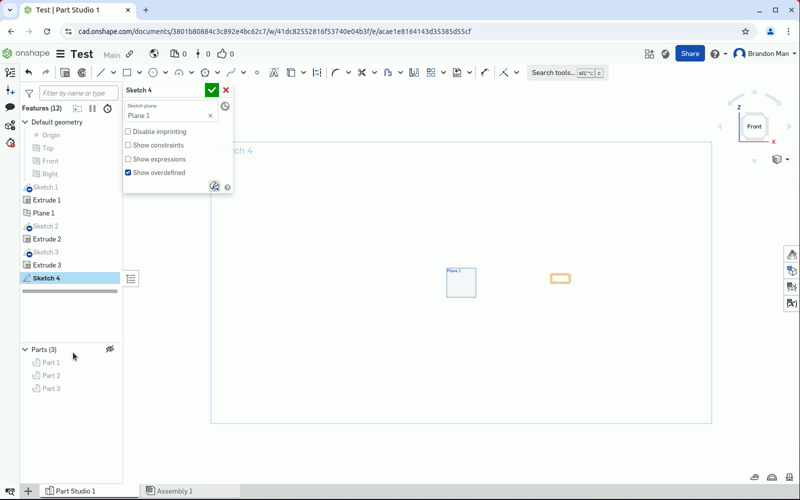
key(l)
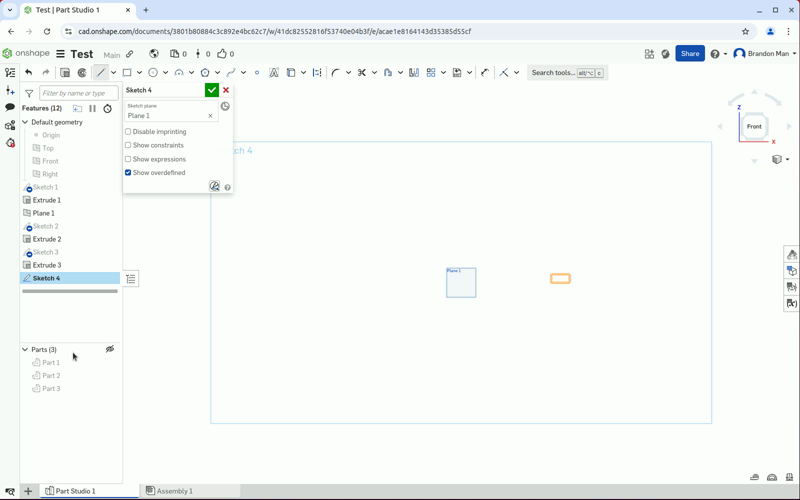
key_down(shift)
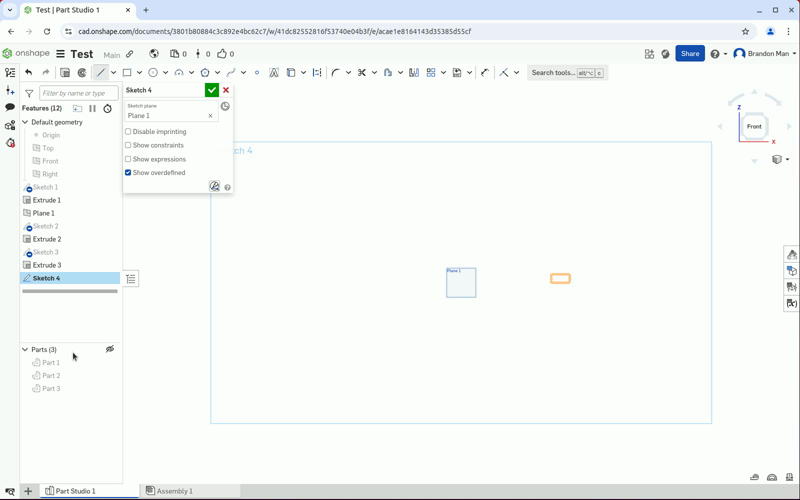
mouse_move(494, 282)
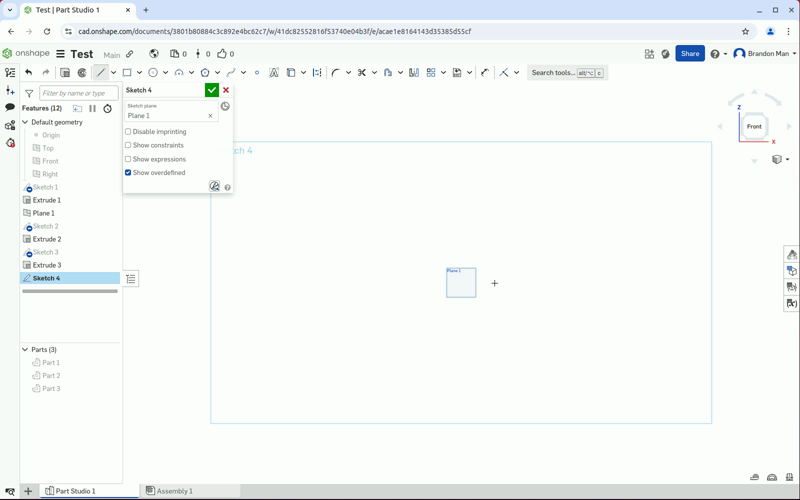
click(494, 282)
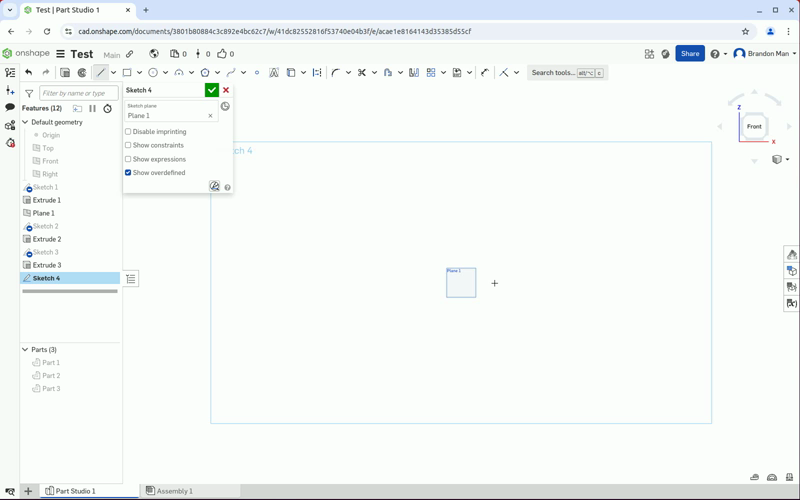
key_up(shift)
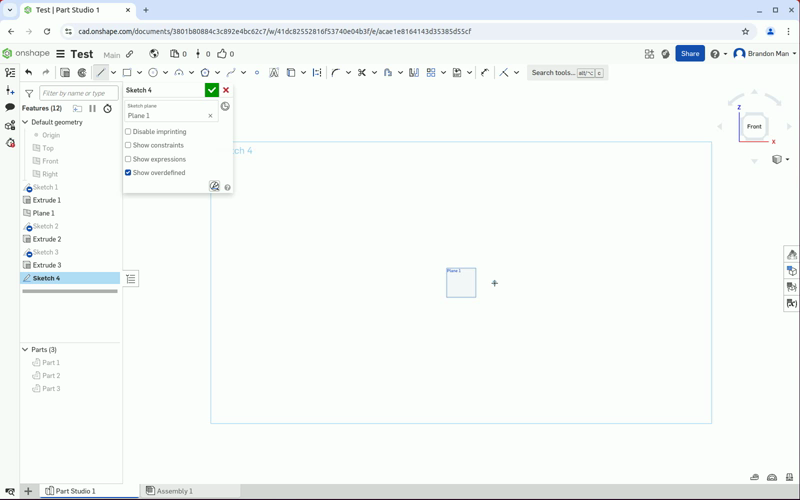
key_down(shift)
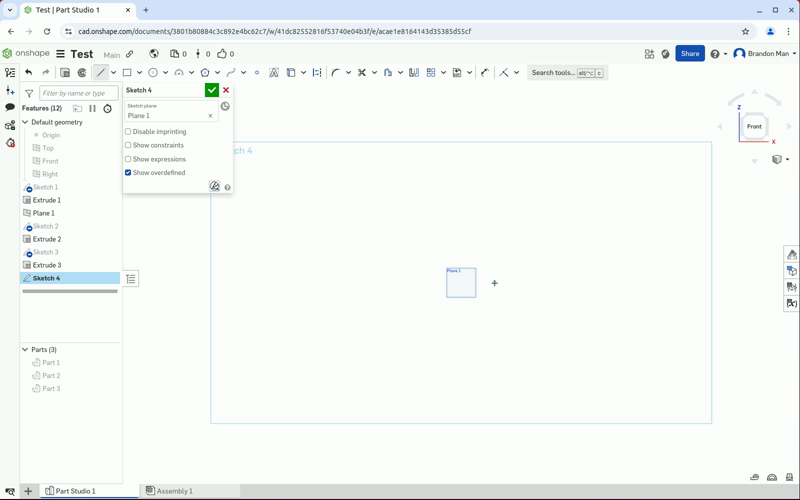
mouse_move(524, 282)
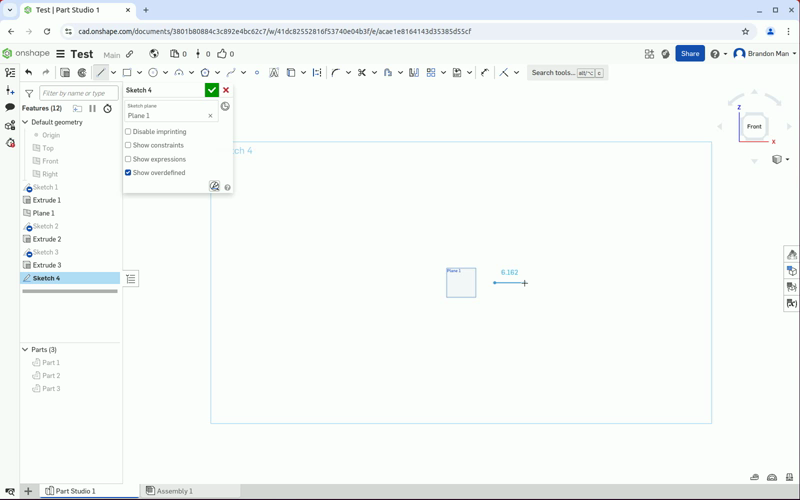
mouse_move(513, 282)
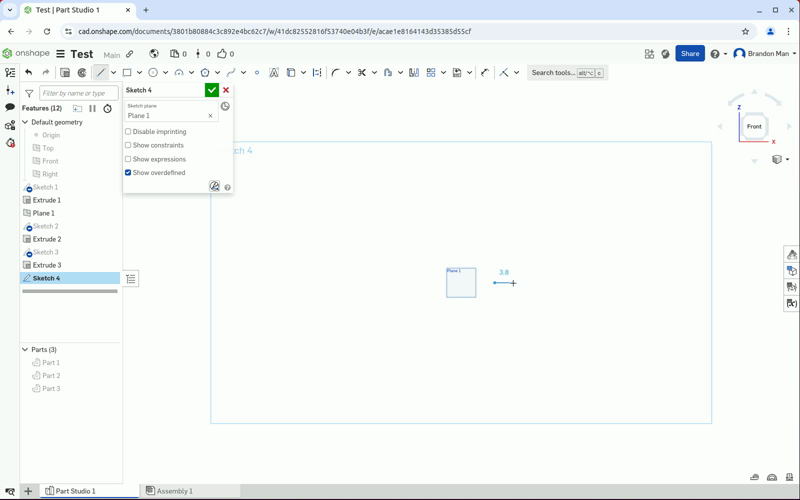
click(513, 282)
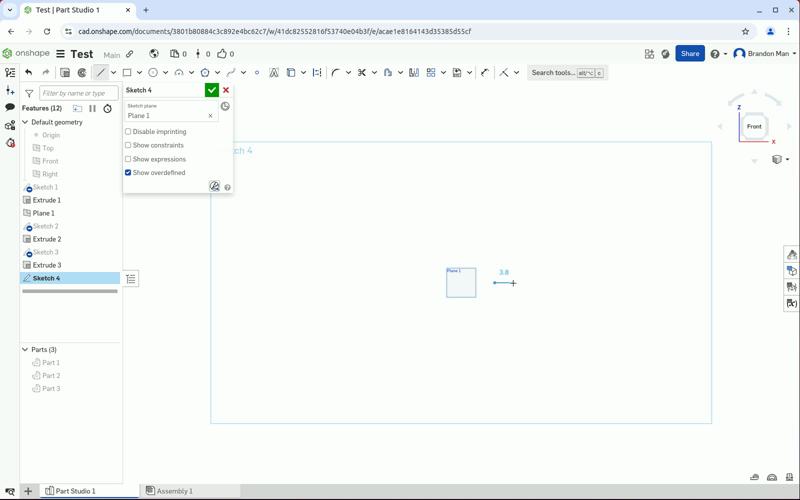
key_up(shift)
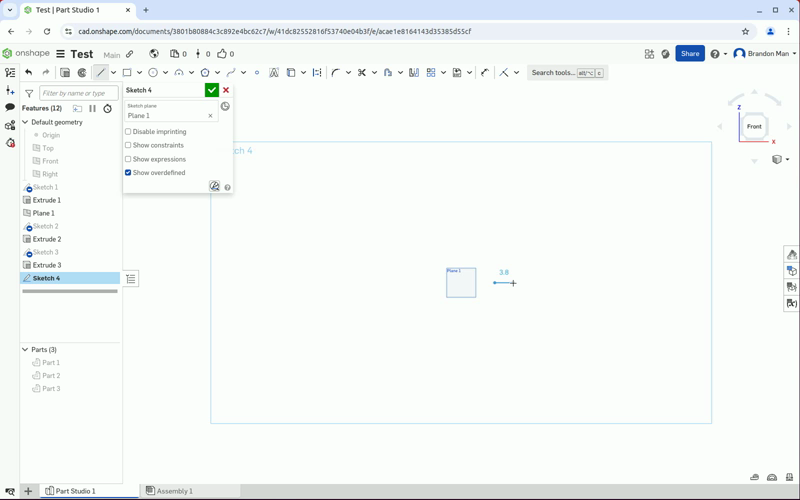
key_down(shift)
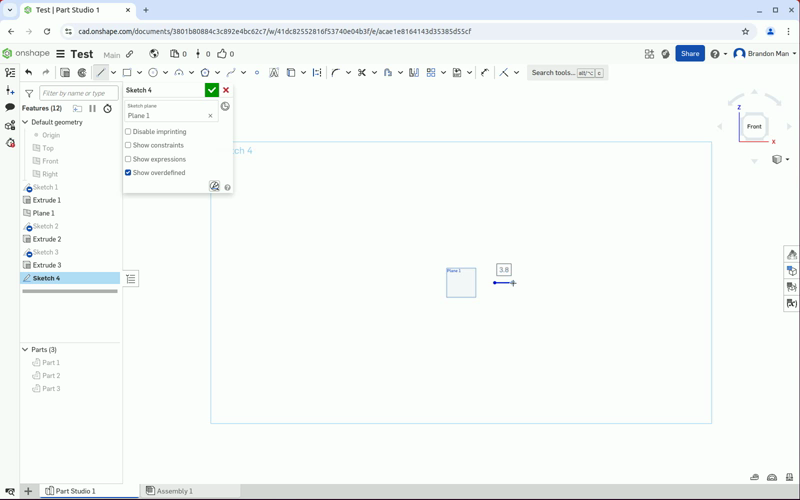
mouse_move(543, 282)
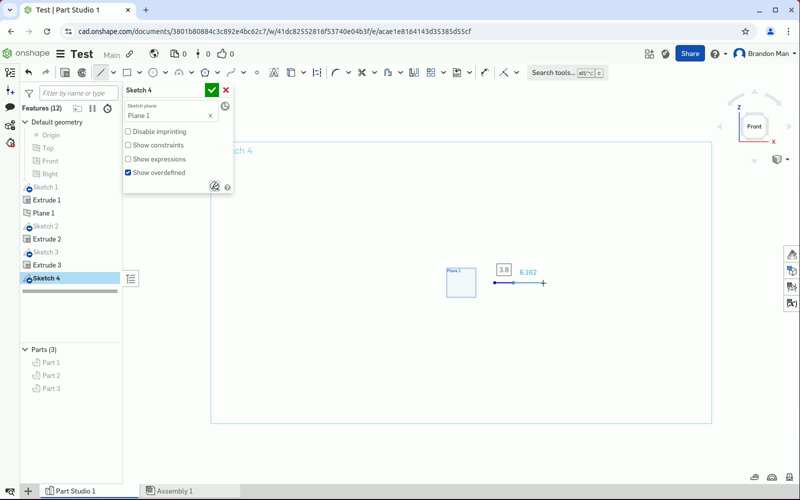
mouse_move(513, 274)
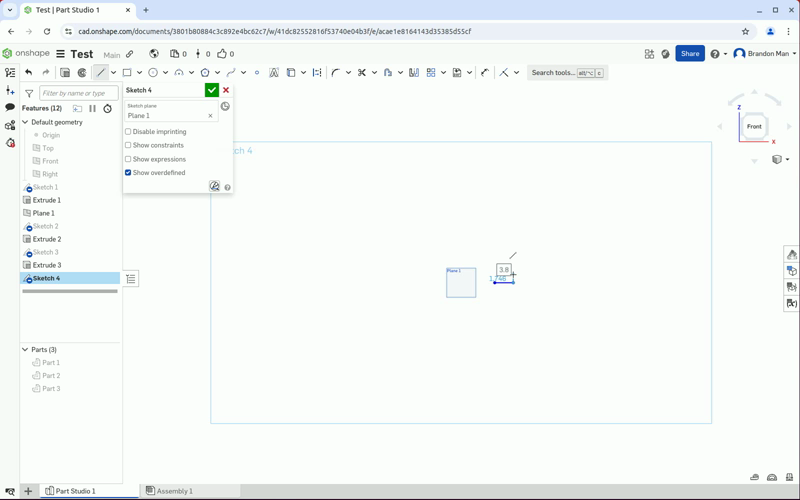
click(513, 274)
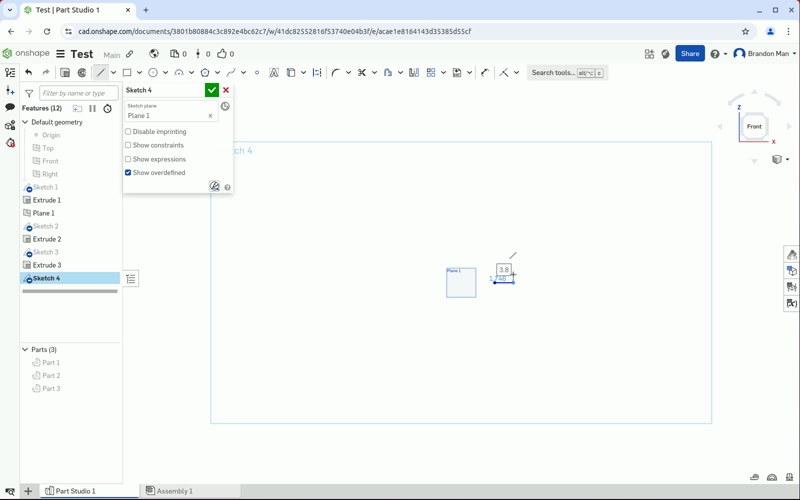
key_up(shift)
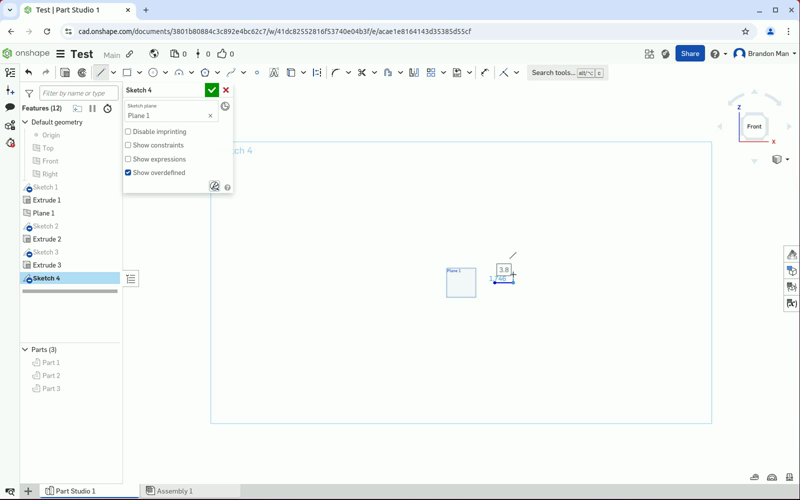
key_down(shift)
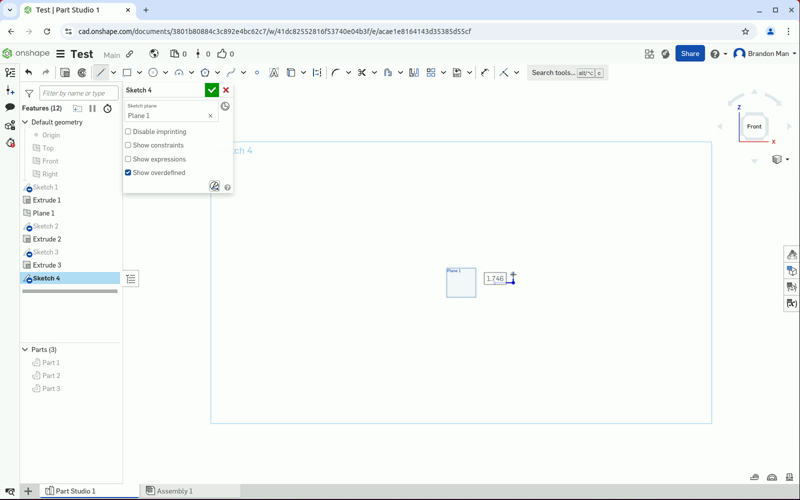
mouse_move(543, 274)
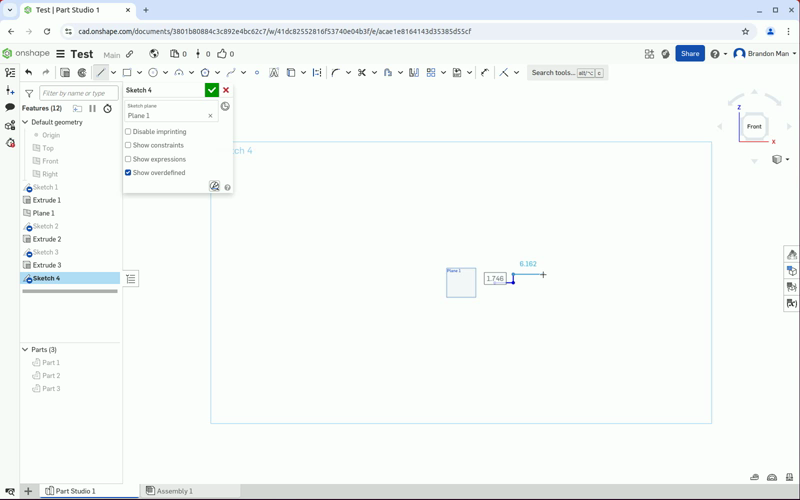
mouse_move(494, 274)
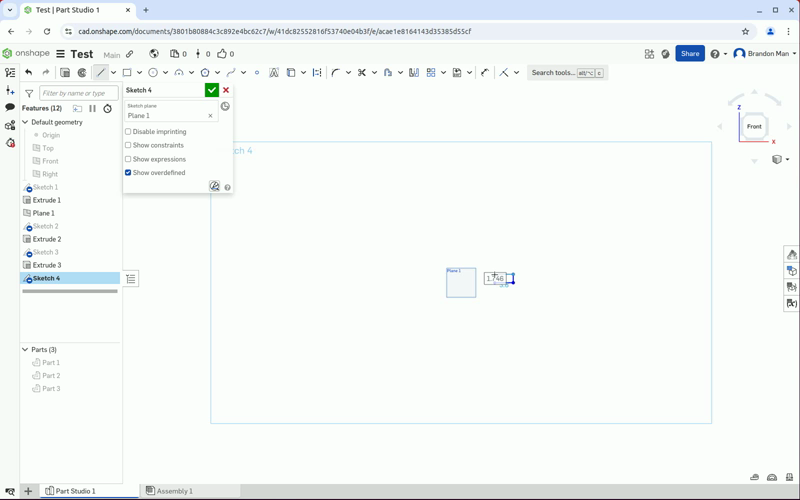
click(494, 274)
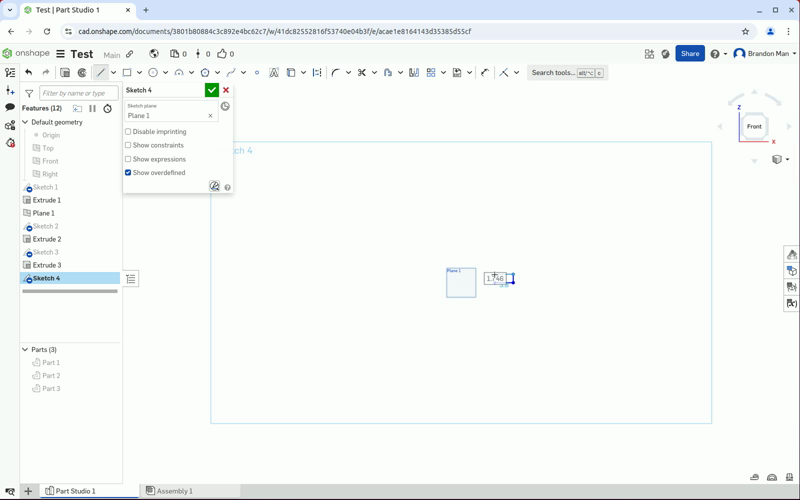
key_up(shift)
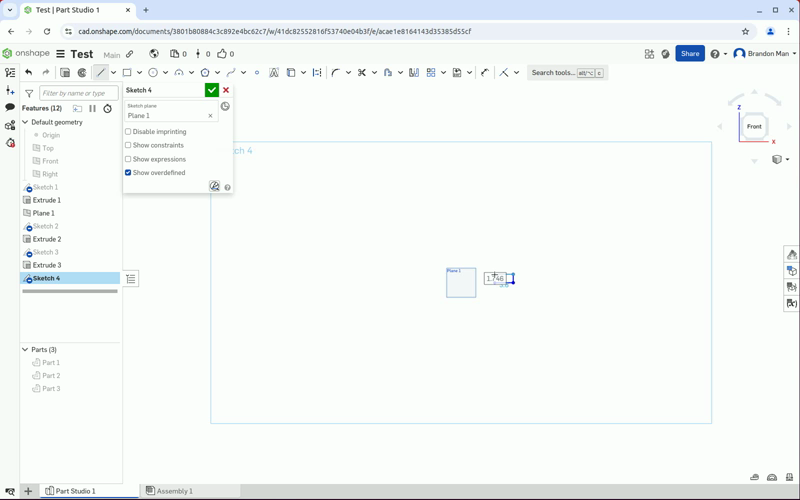
mouse_move(524, 274)
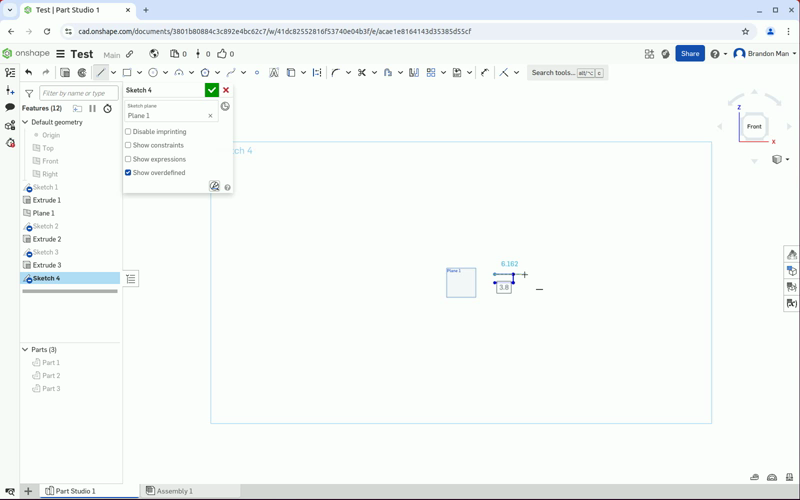
key_down(shift)
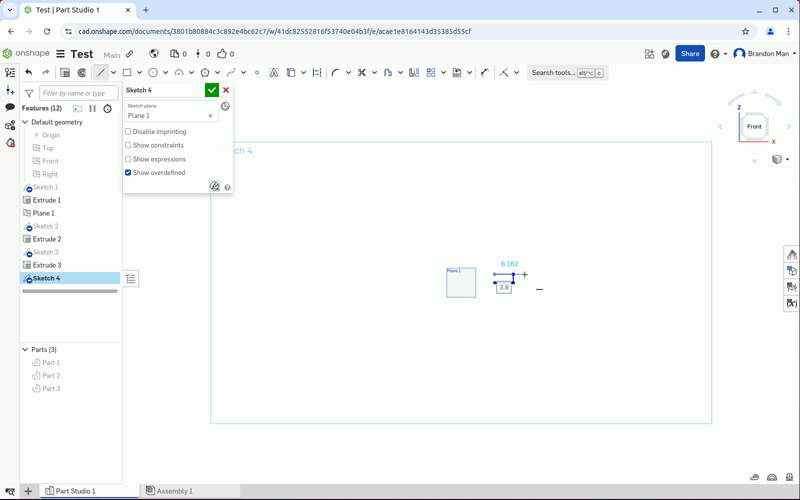
mouse_move(494, 282)
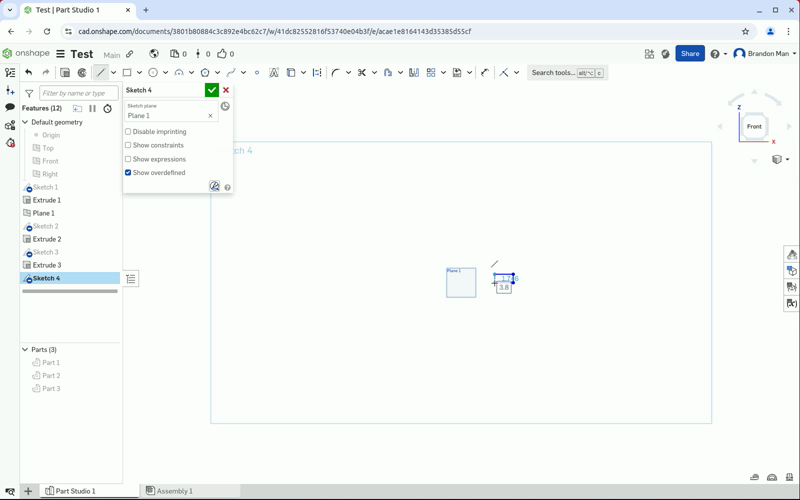
key_up(shift)
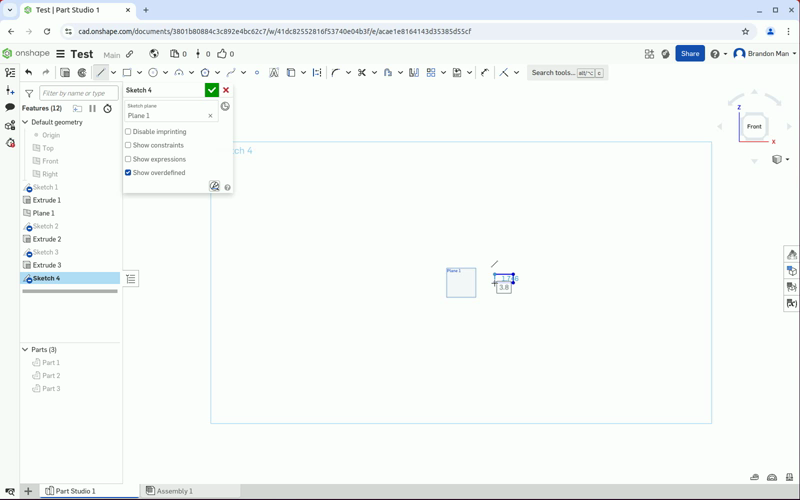
click(494, 282)
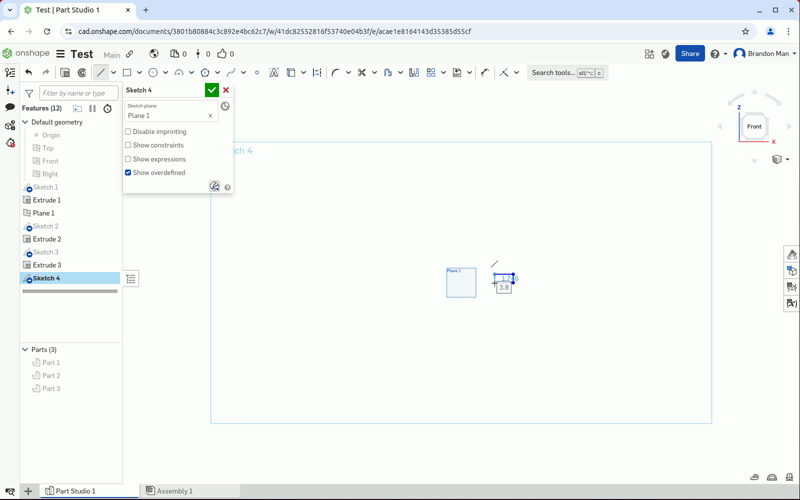
key(esc)
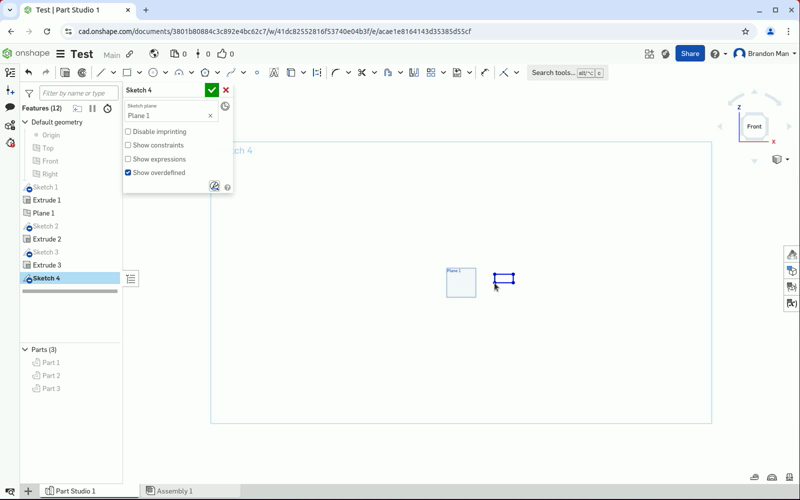
mouse_move(497, 276)
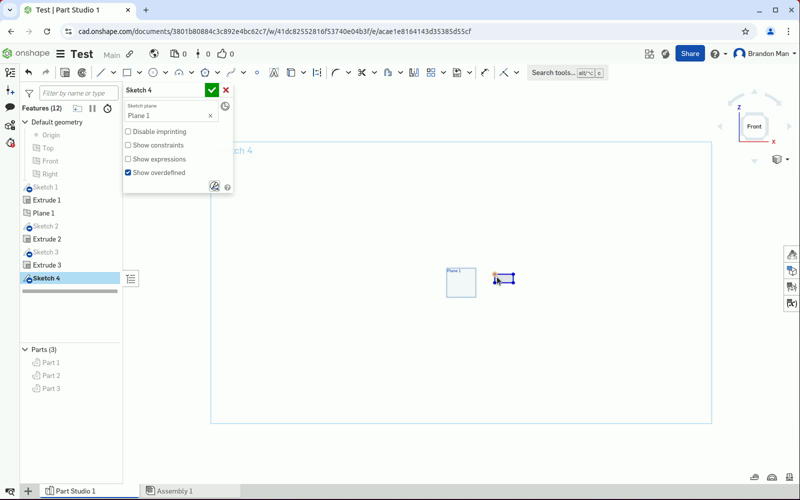
scroll(6)
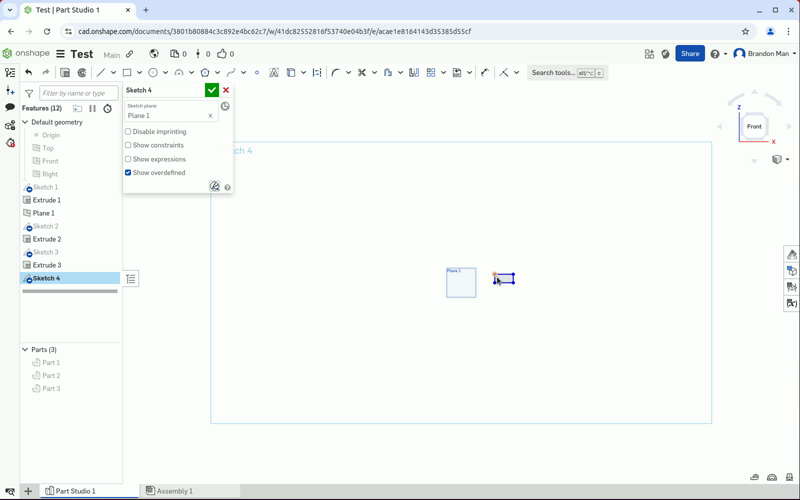
scroll(6)
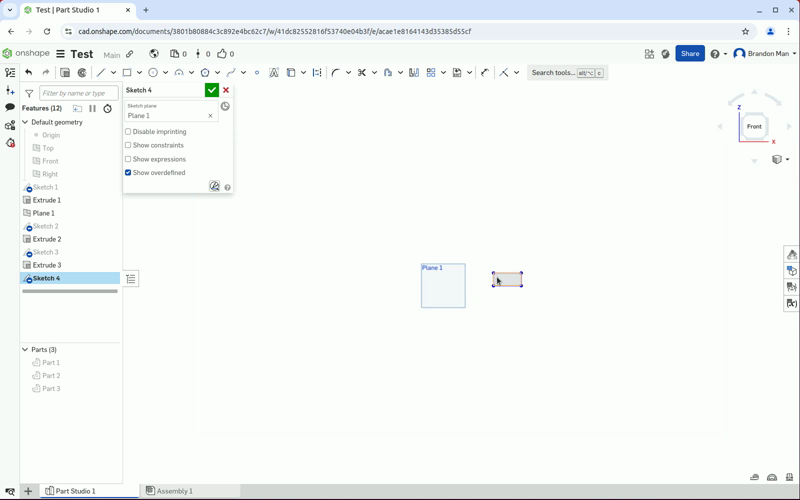
scroll(6)
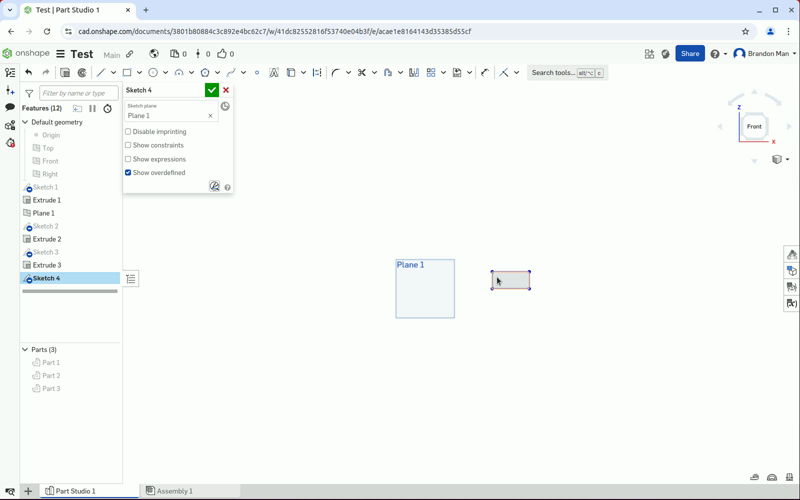
scroll(6)
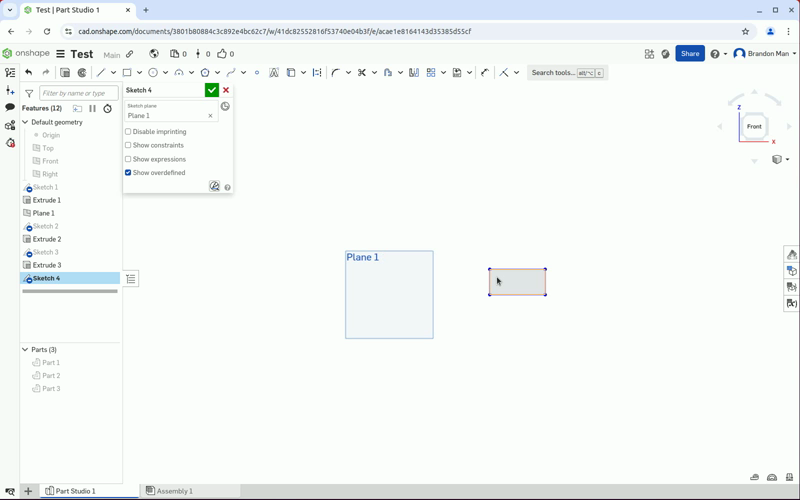
scroll(6)
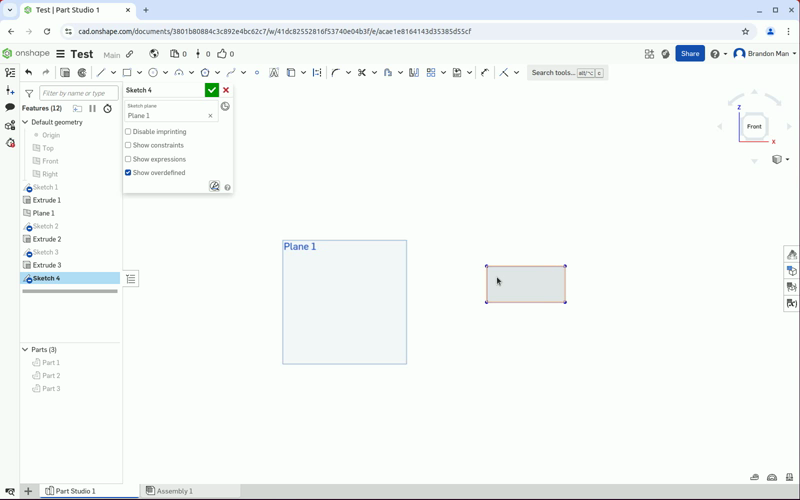
scroll(6)
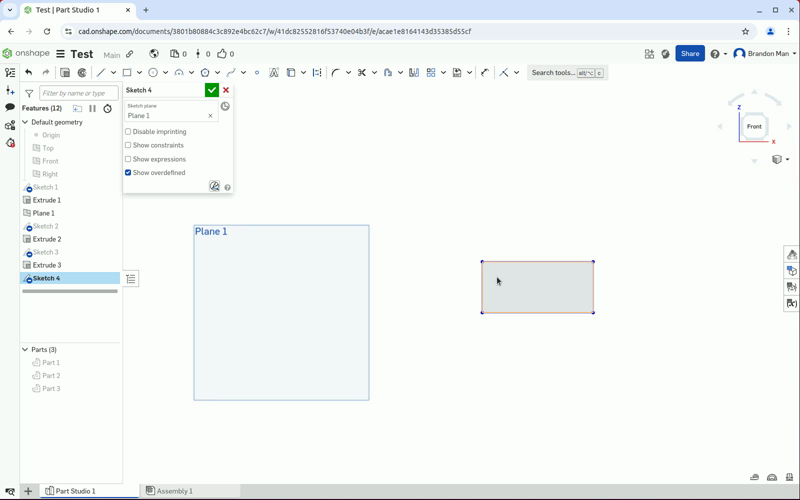
scroll(6)
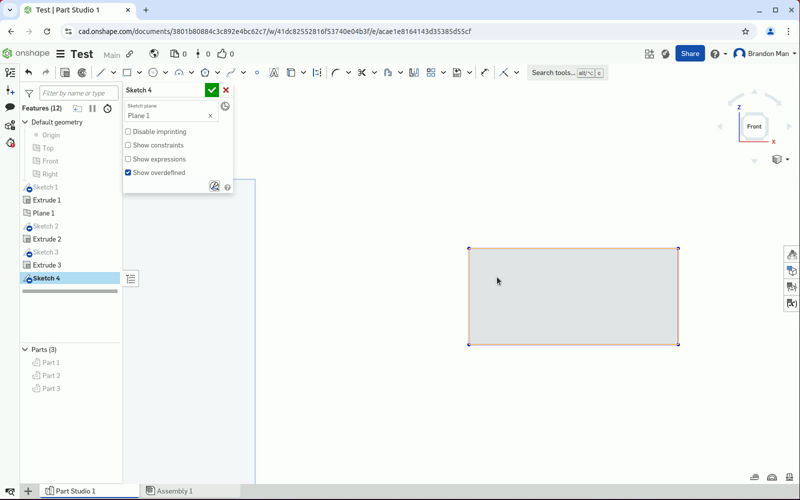
click(497, 276)
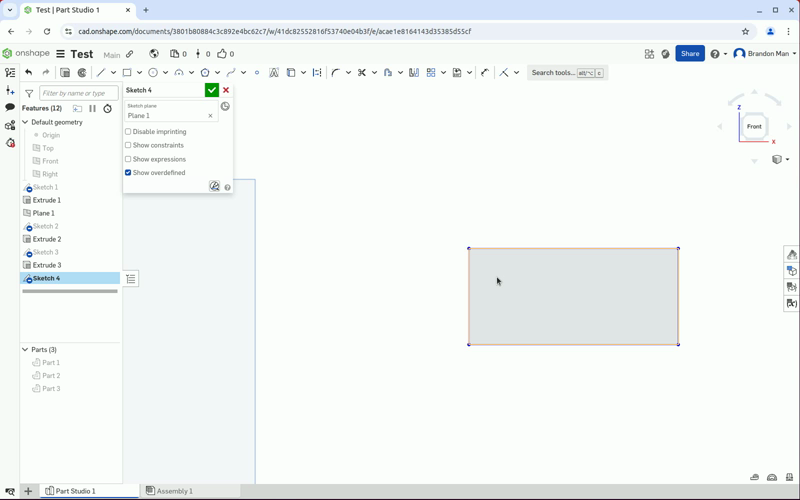
scroll(-6)
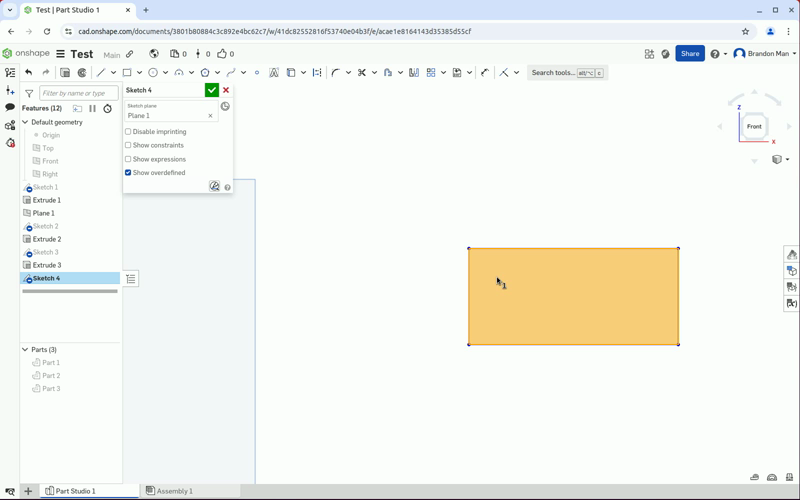
scroll(-6)
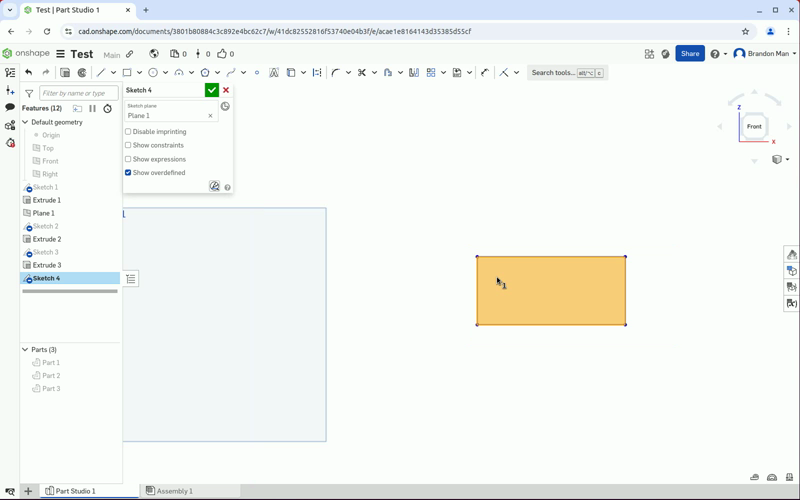
scroll(-6)
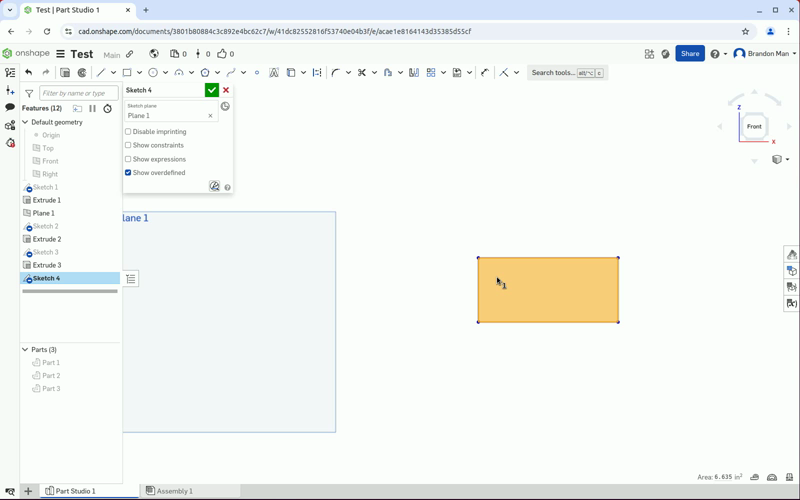
scroll(-6)
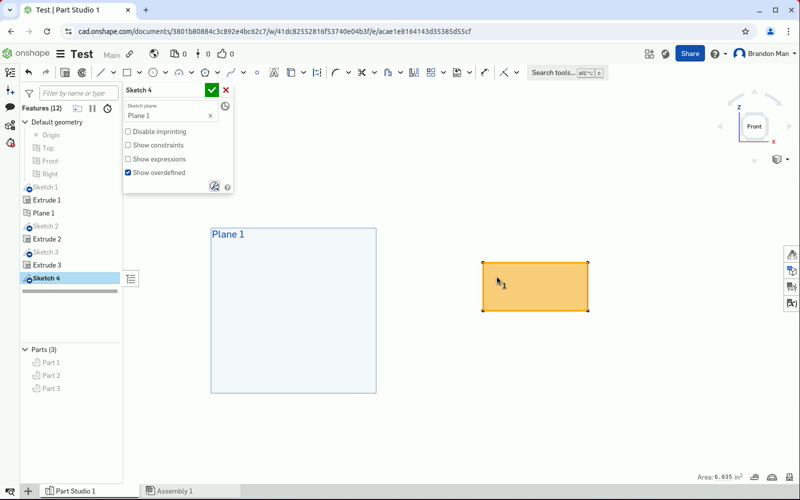
scroll(-6)
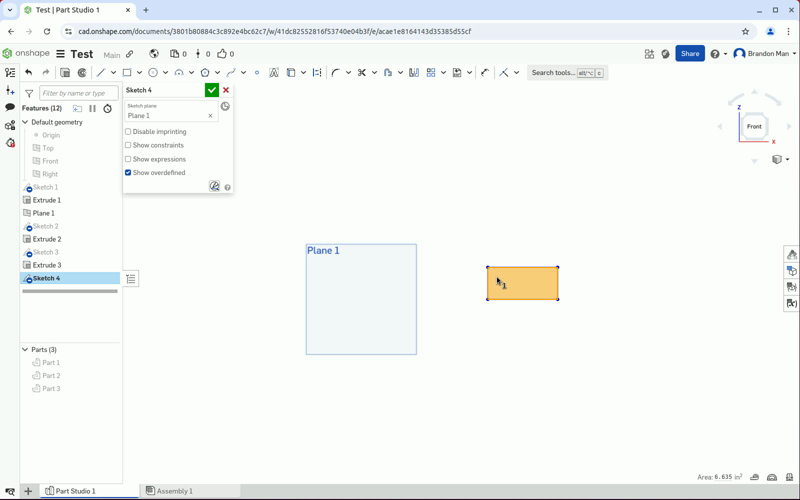
scroll(-6)
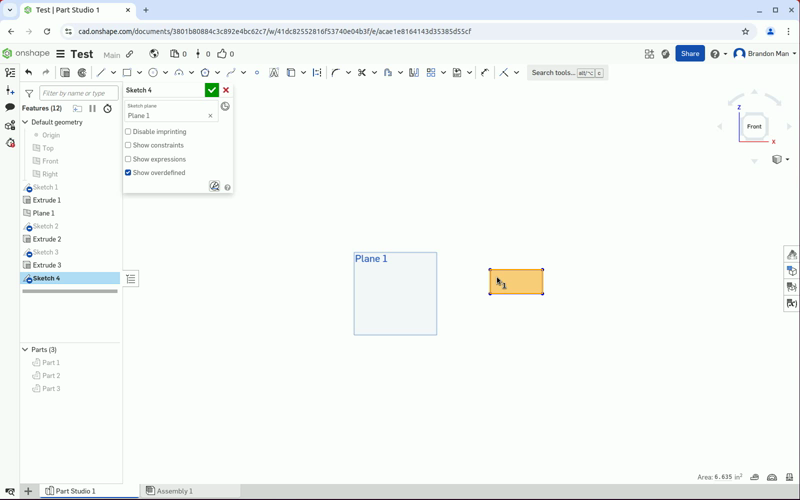
scroll(-6)
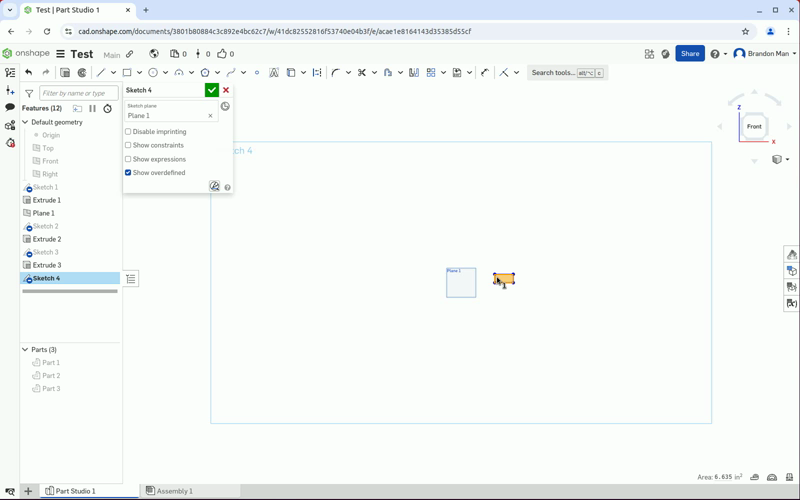
mouse_move(73, 352)
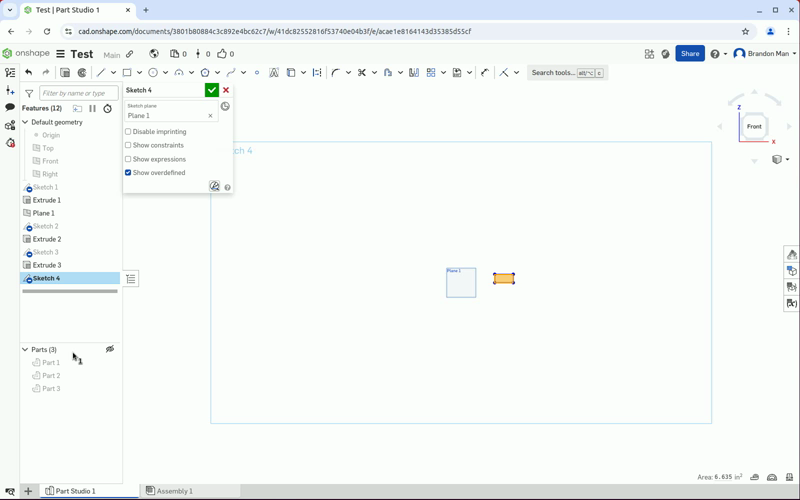
key(shift+y)
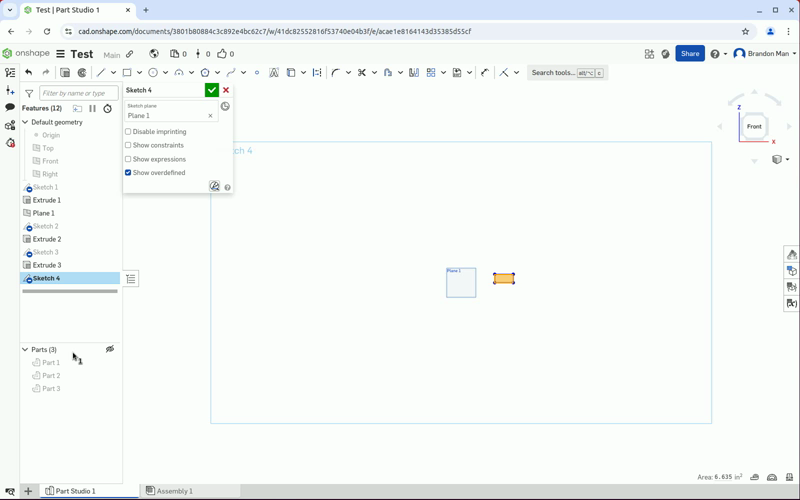
key(shift+e)
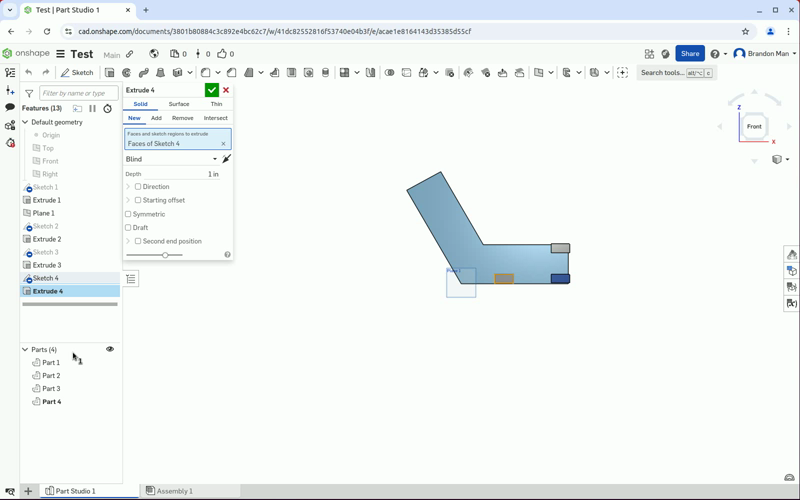
mouse_move(143, 106)
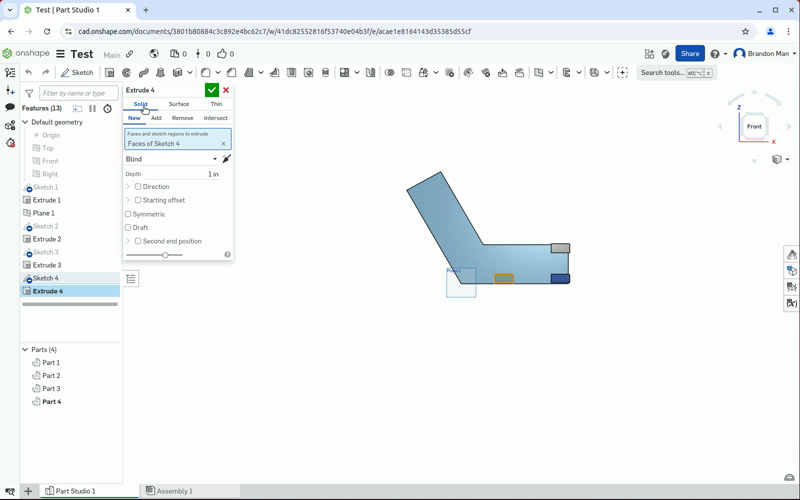
click(143, 106)
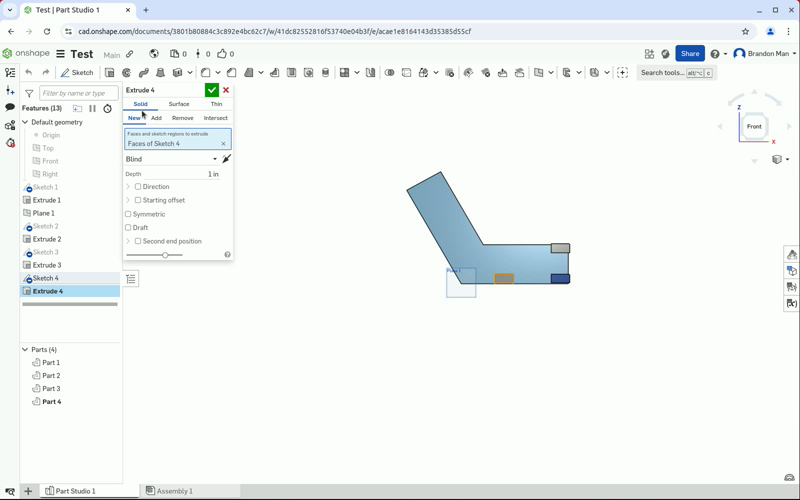
mouse_move(137, 120)
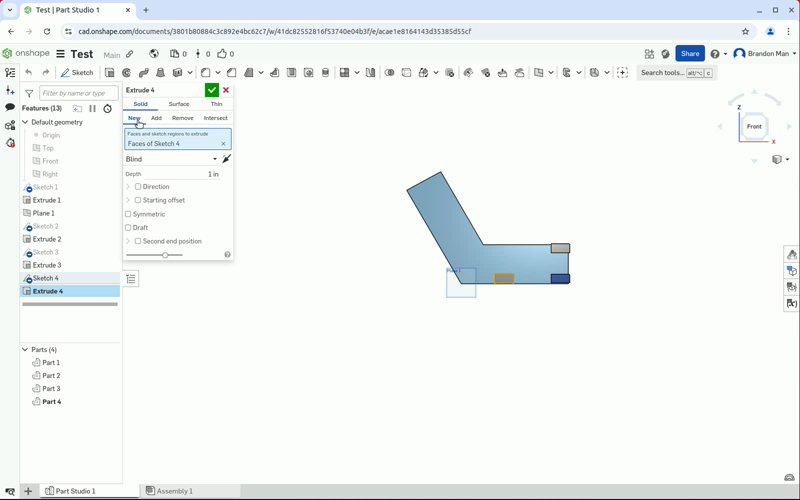
click(137, 120)
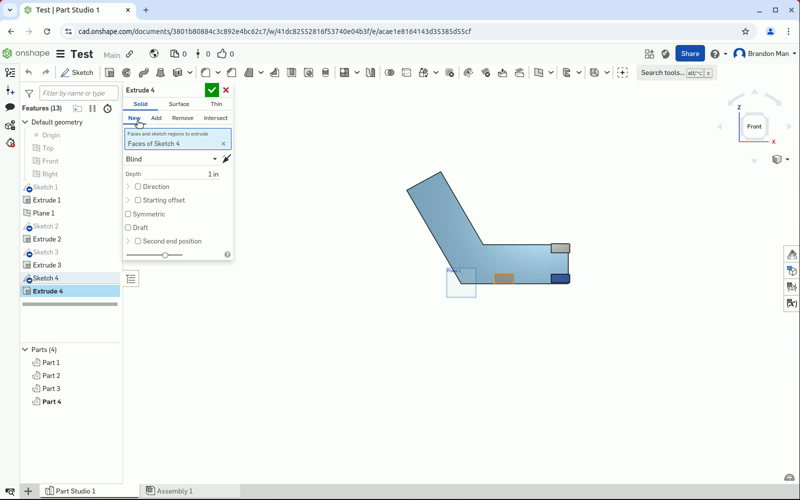
key(tab, 4)
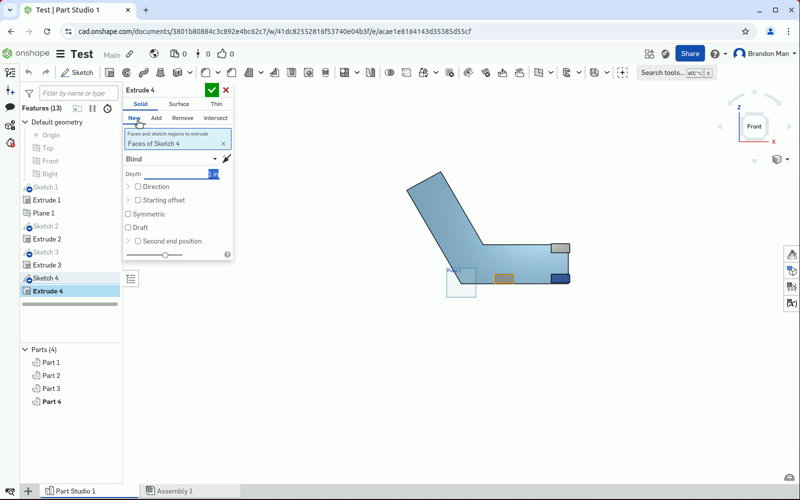
text(11.073)
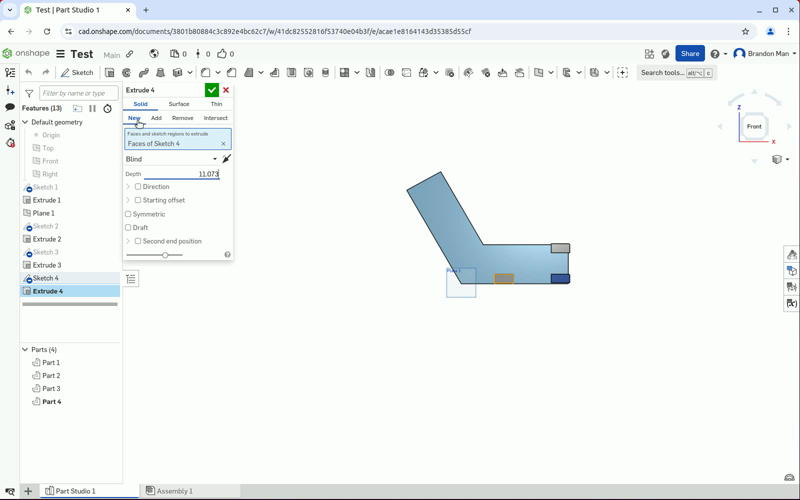
key(enter)
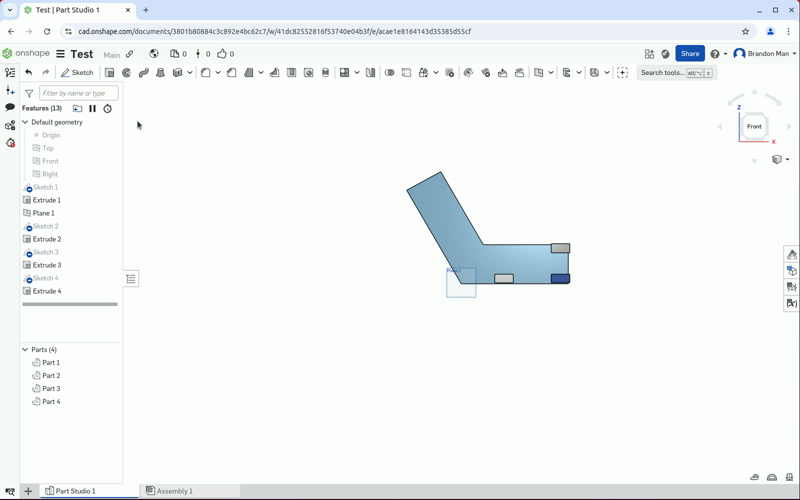
key(shift+h)
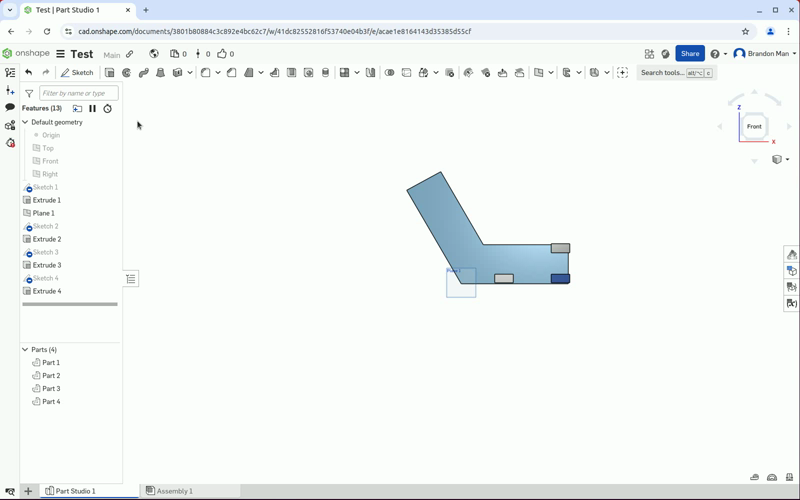
key(shift+h)
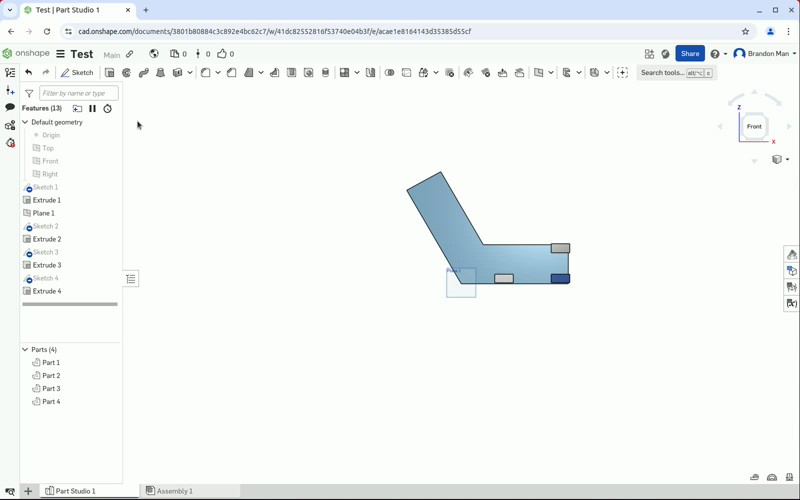
mouse_move(73, 189)
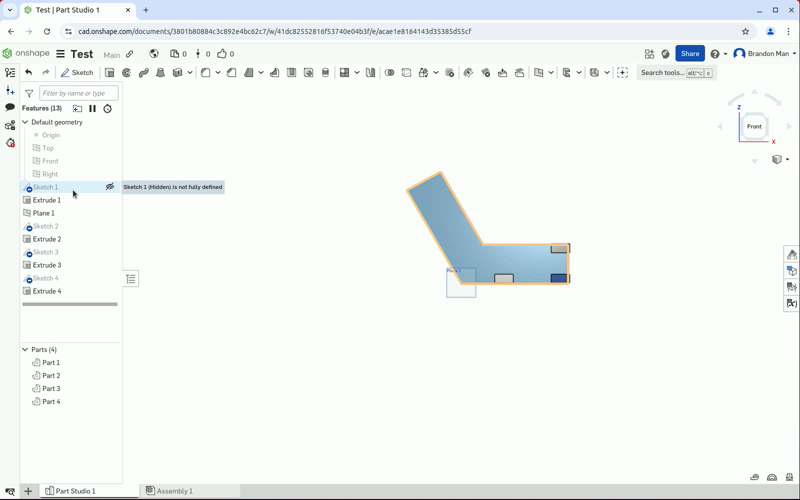
click(73, 189)
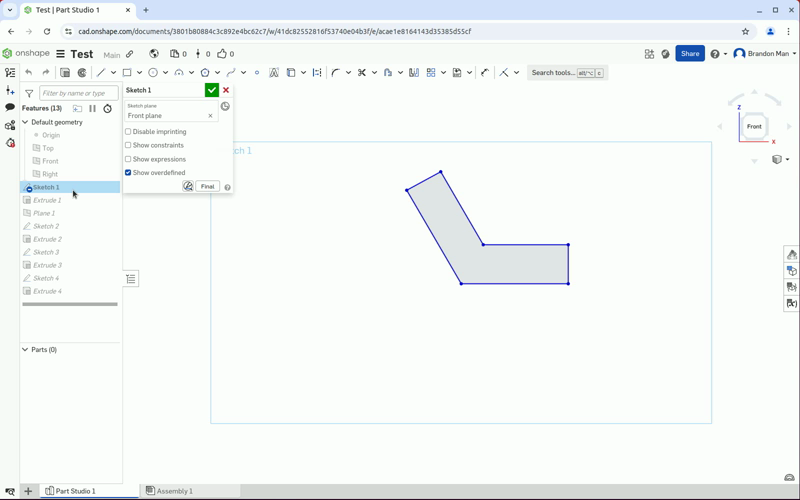
mouse_move(229, 92)
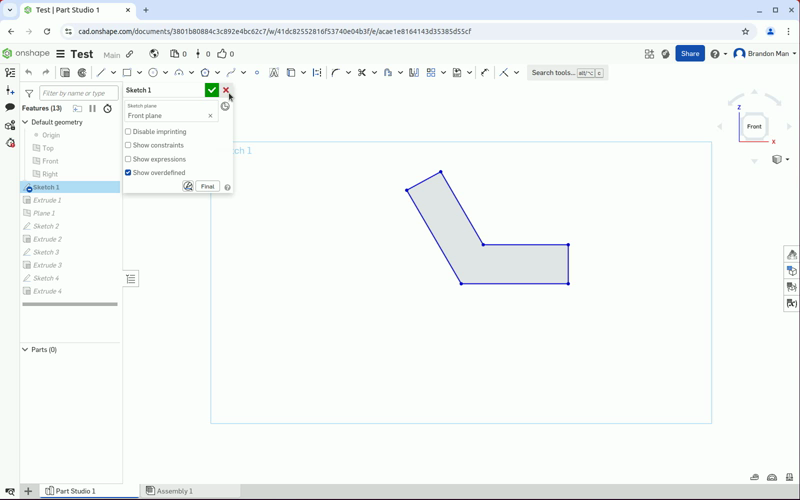
click(229, 92)
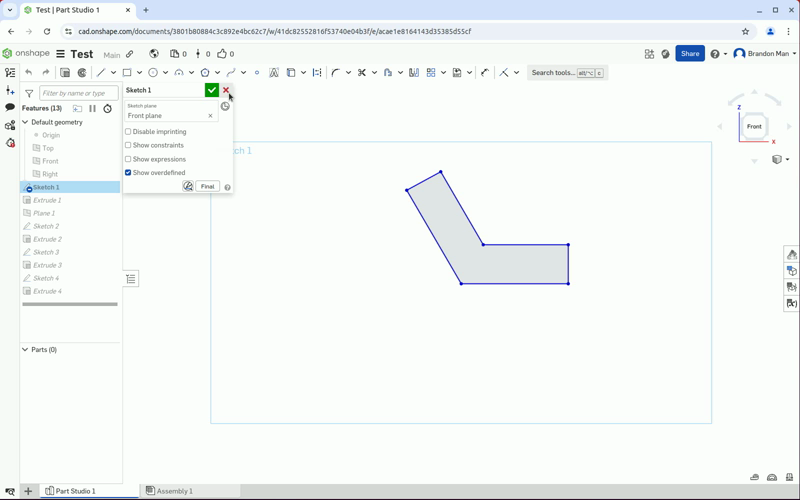
key(shift+s)
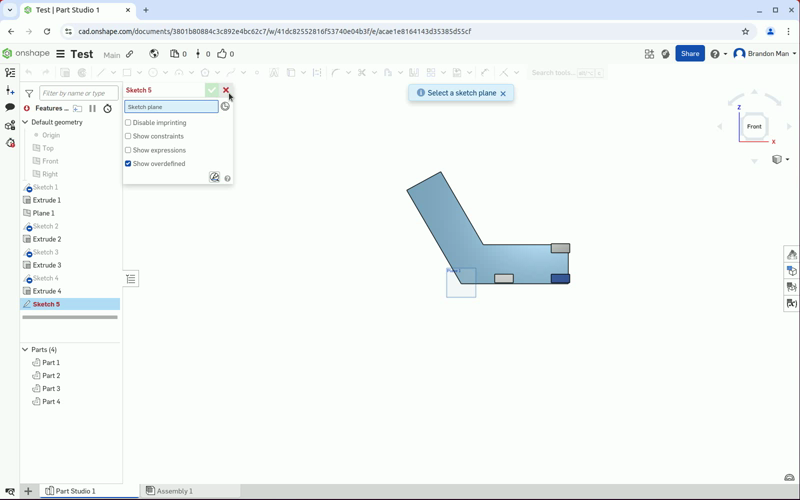
mouse_move(73, 215)
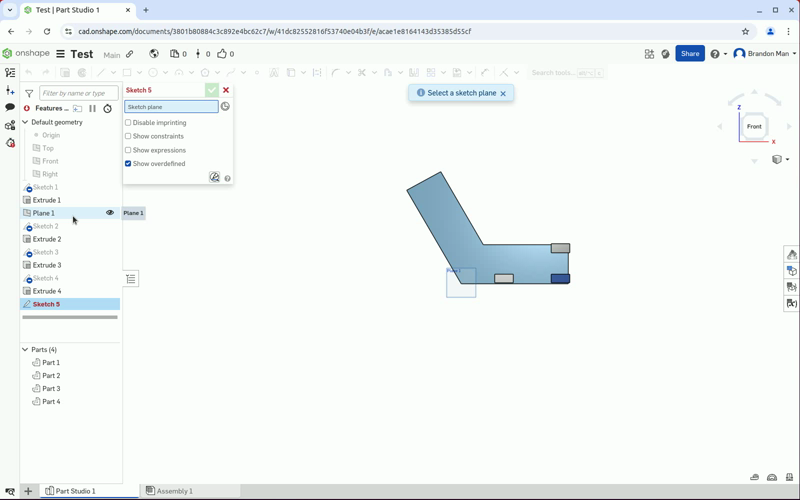
click(73, 215)
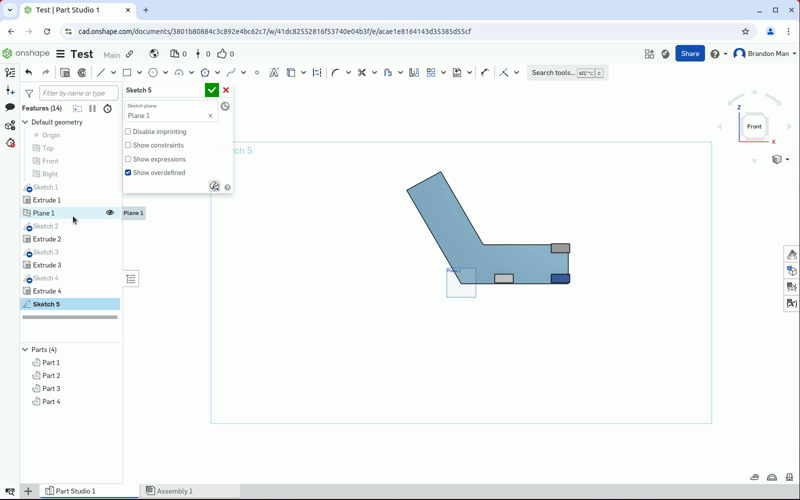
mouse_move(73, 352)
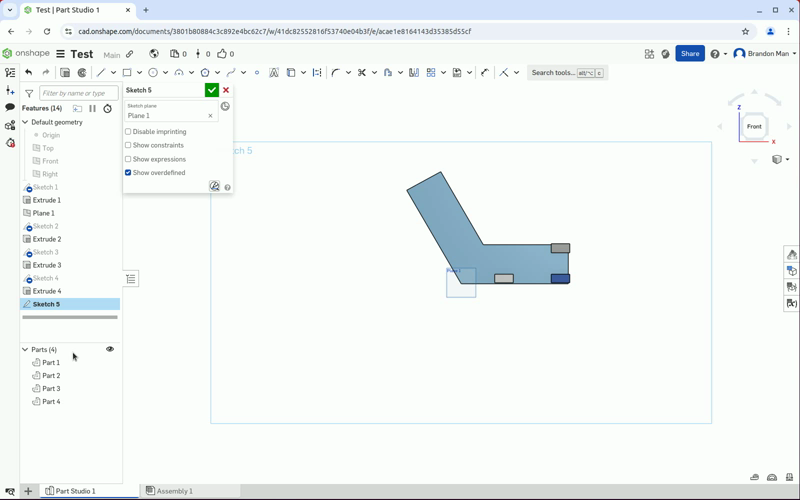
key(y)
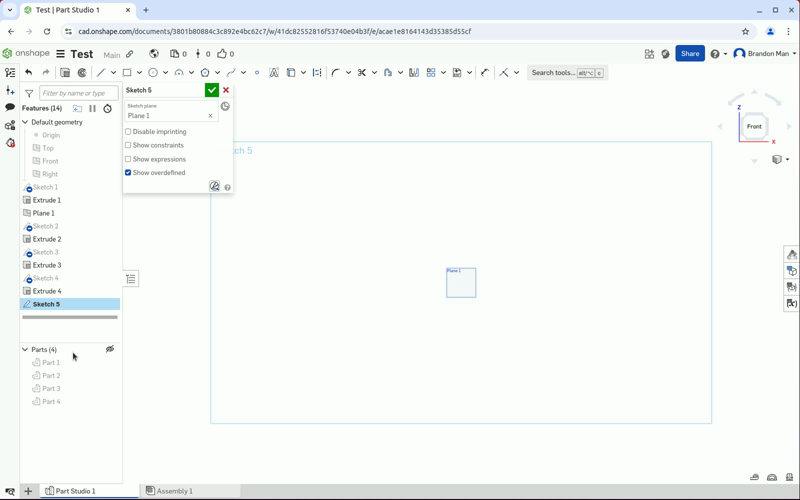
key(l)
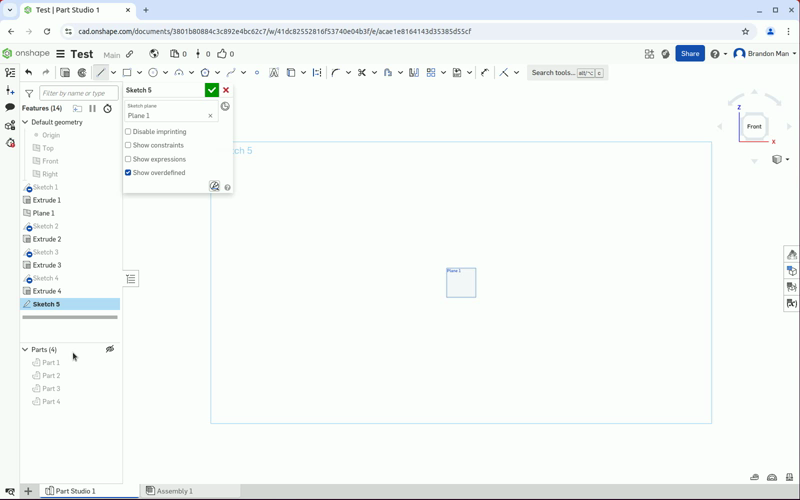
key_down(shift)
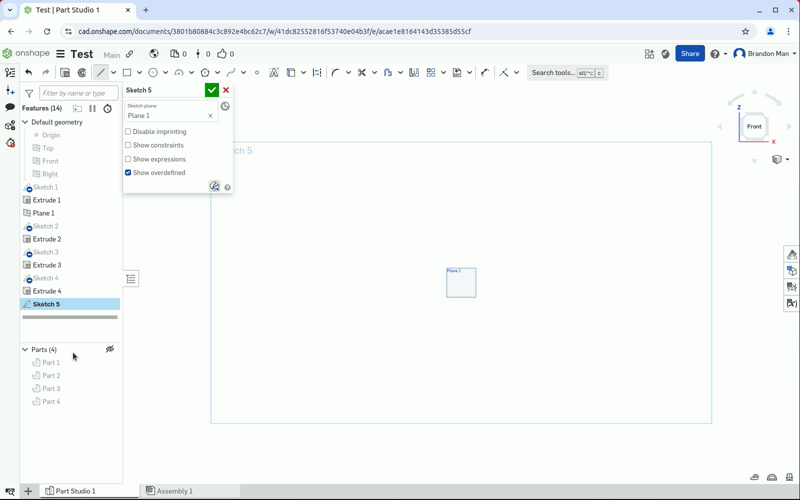
mouse_move(494, 252)
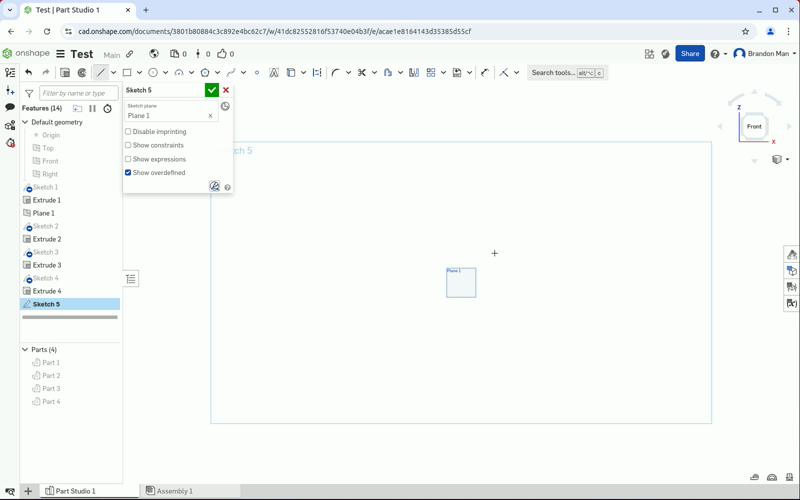
click(494, 252)
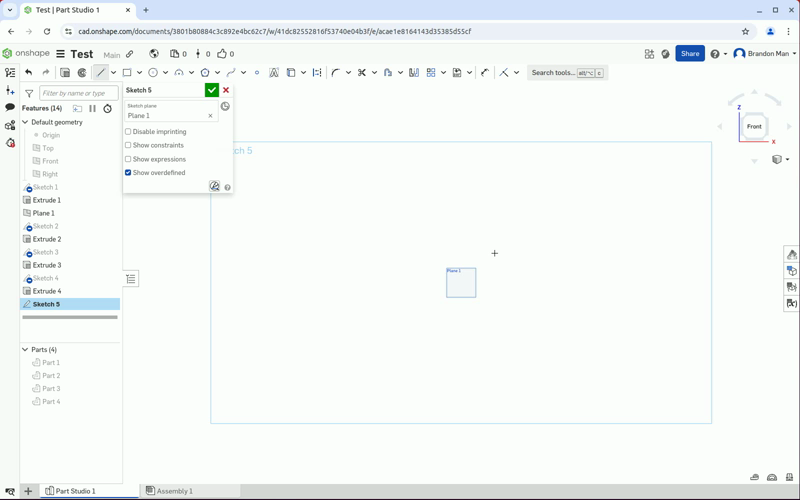
key_up(shift)
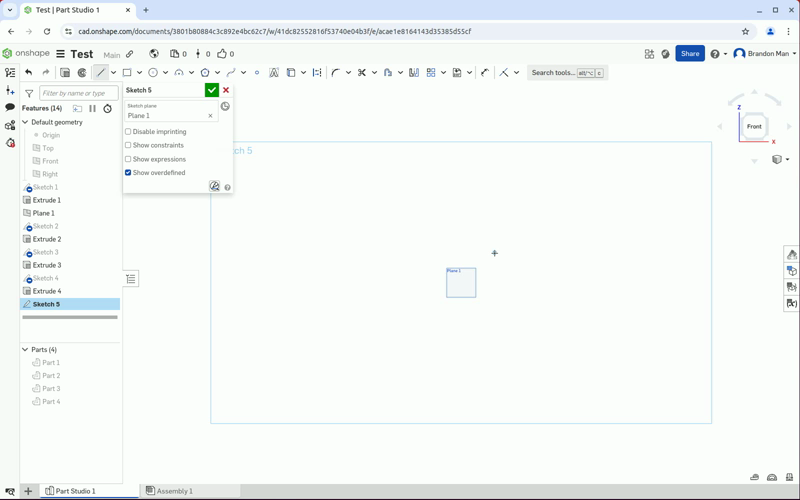
key_down(shift)
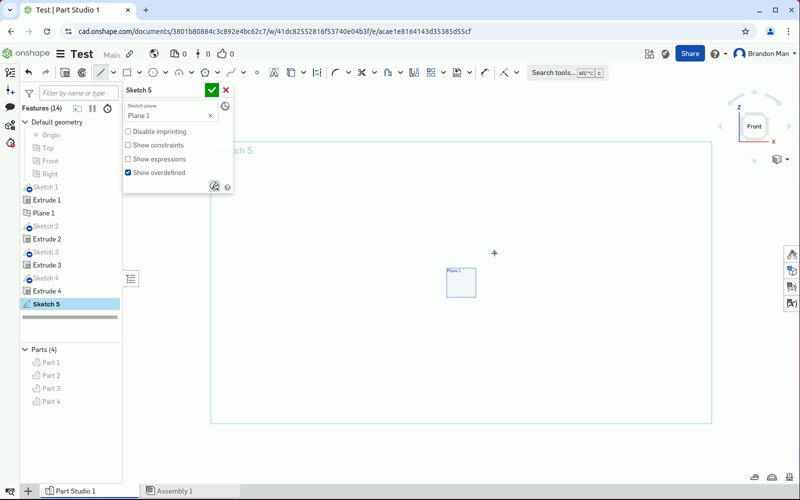
mouse_move(524, 252)
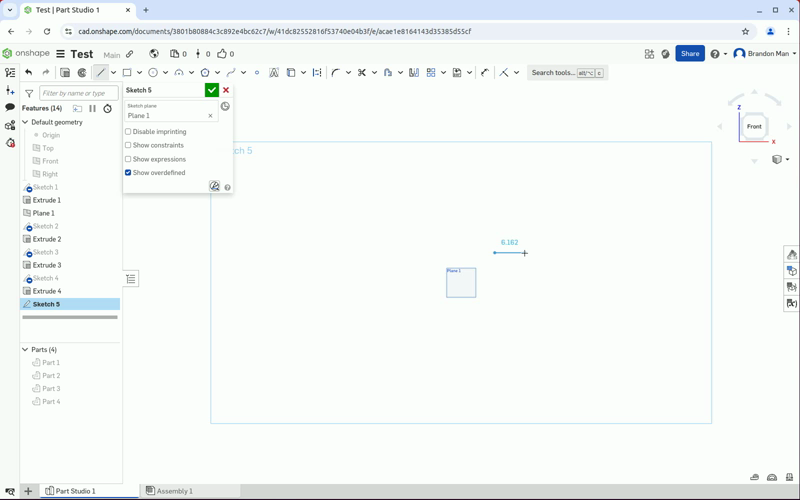
mouse_move(513, 252)
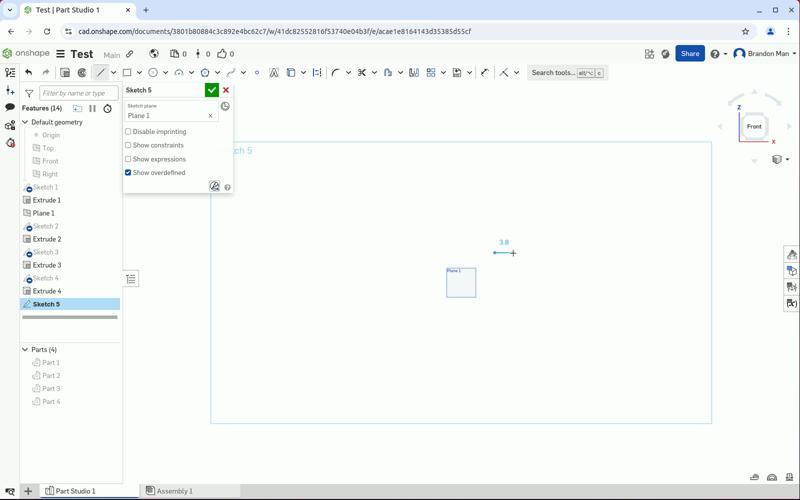
click(513, 252)
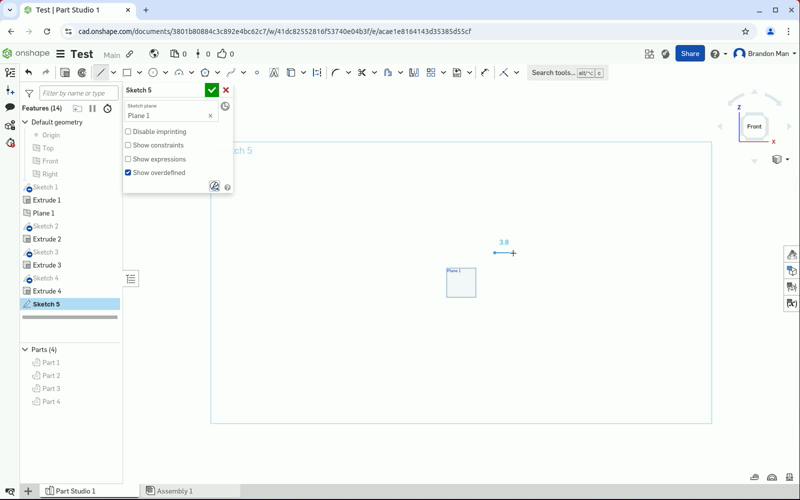
key_up(shift)
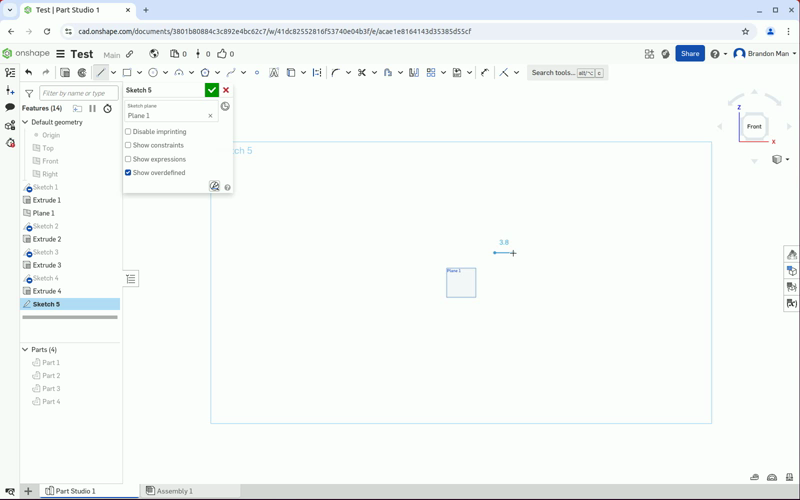
key_down(shift)
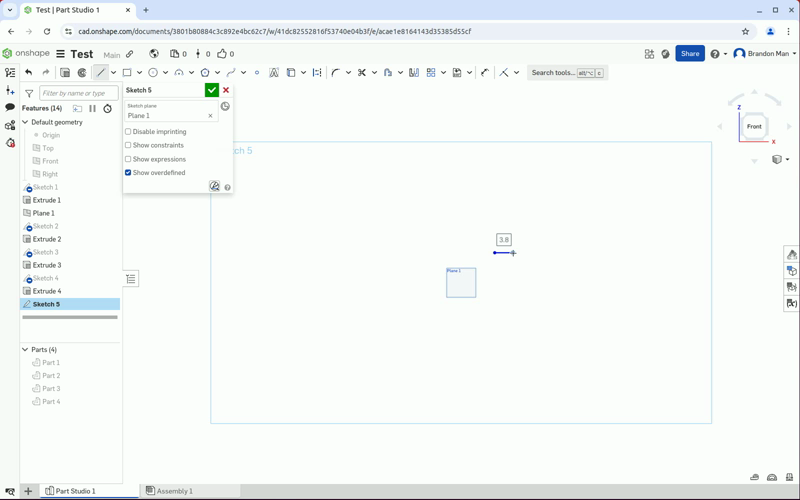
mouse_move(543, 252)
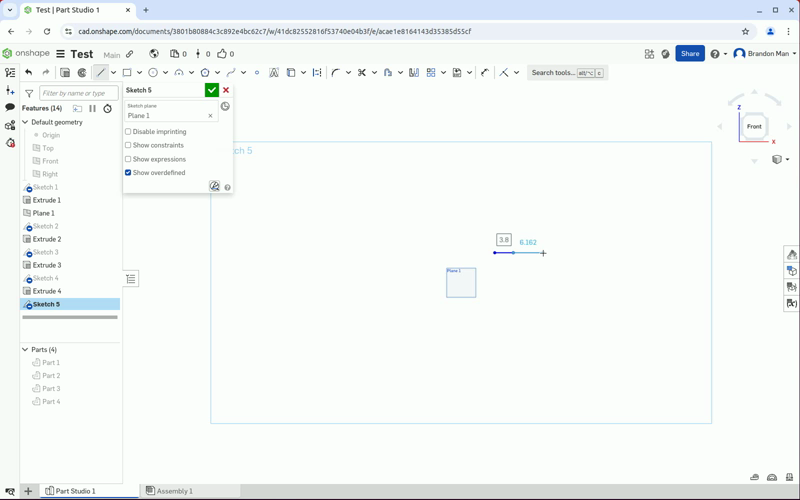
mouse_move(513, 243)
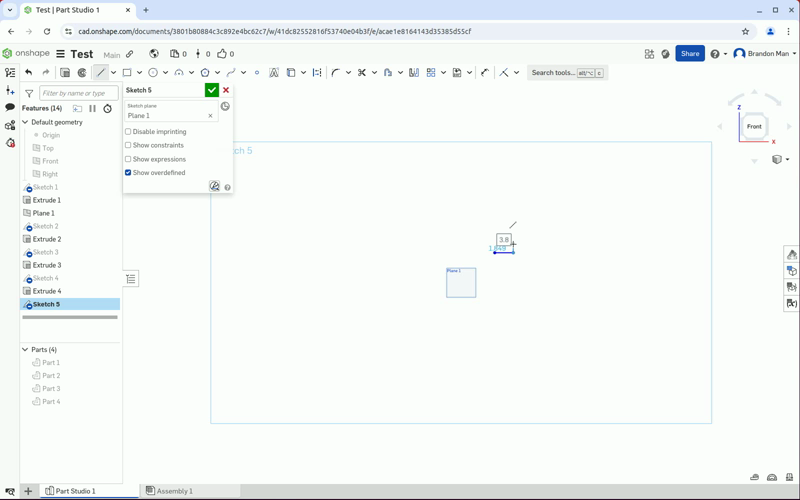
click(513, 243)
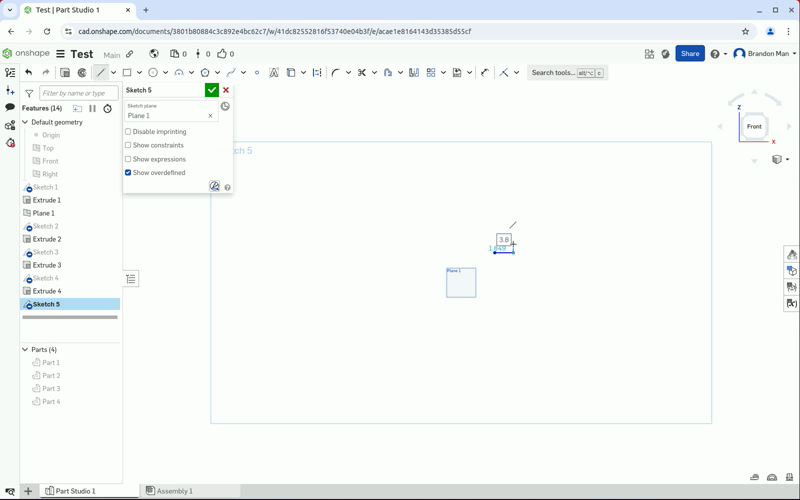
key_up(shift)
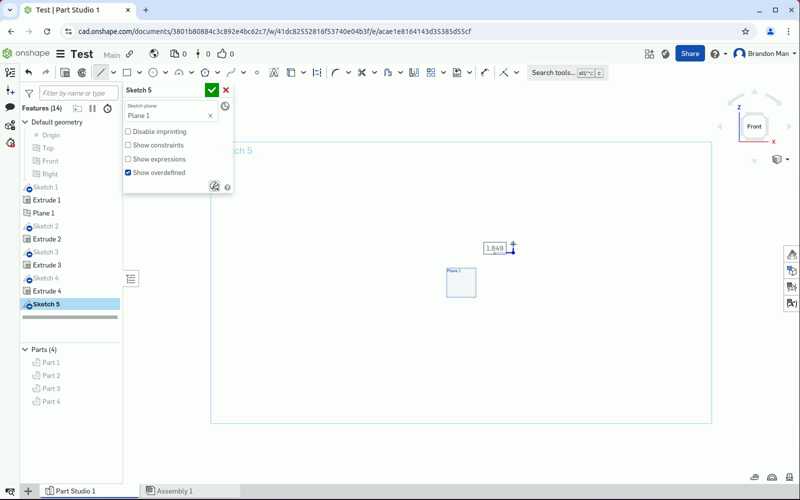
key_down(shift)
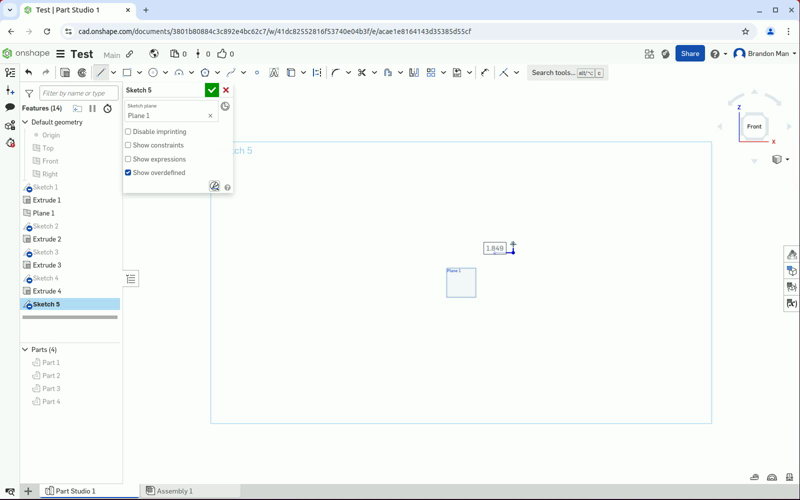
mouse_move(543, 243)
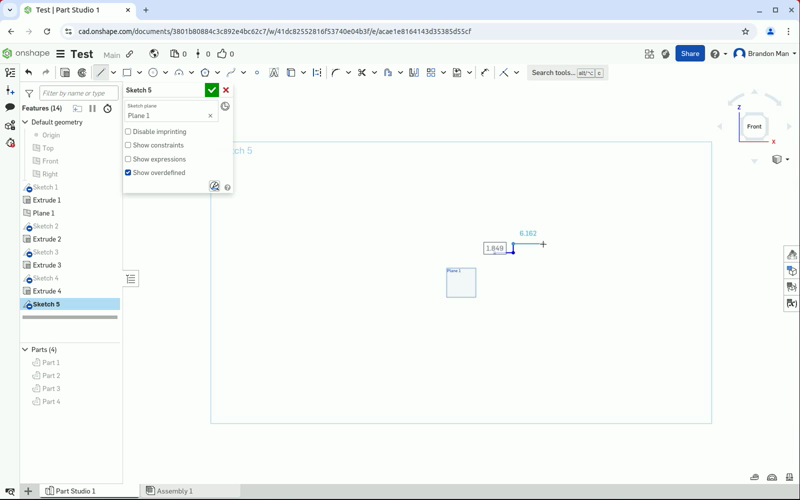
mouse_move(494, 243)
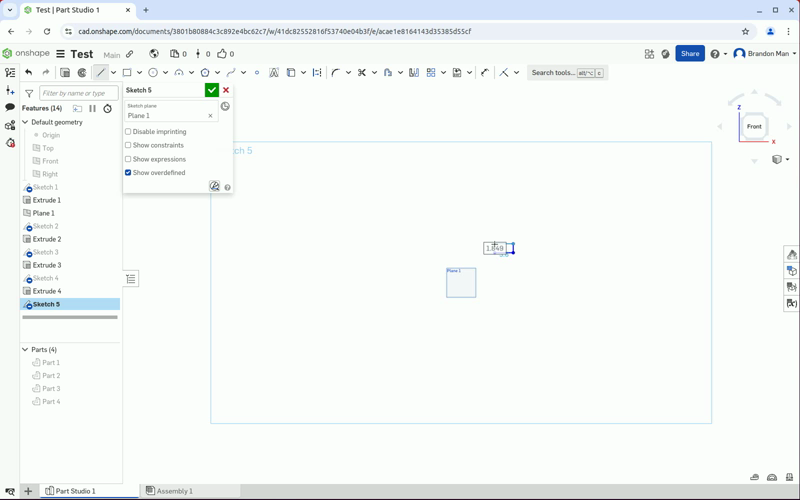
click(494, 243)
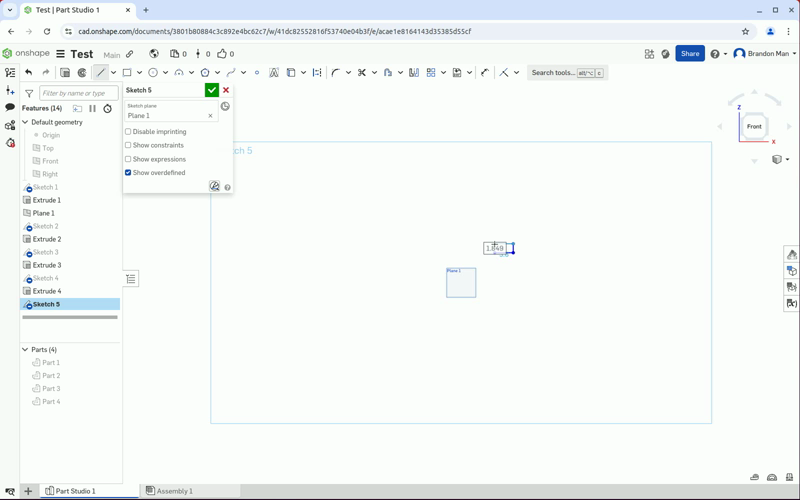
key_up(shift)
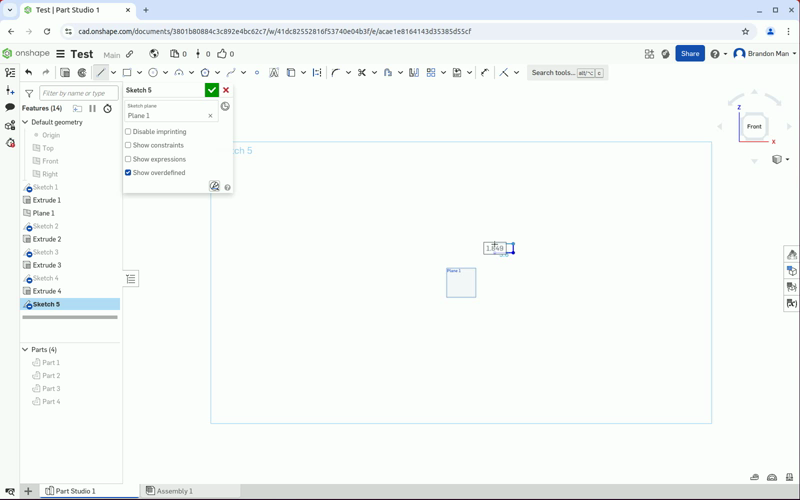
mouse_move(524, 243)
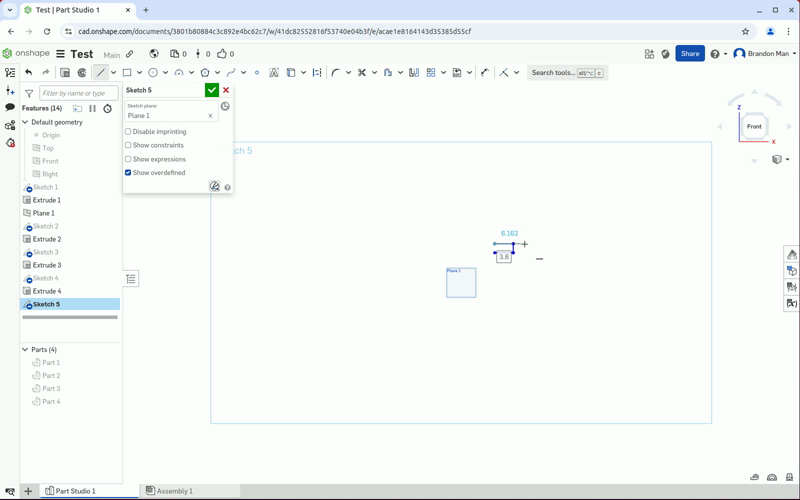
key_down(shift)
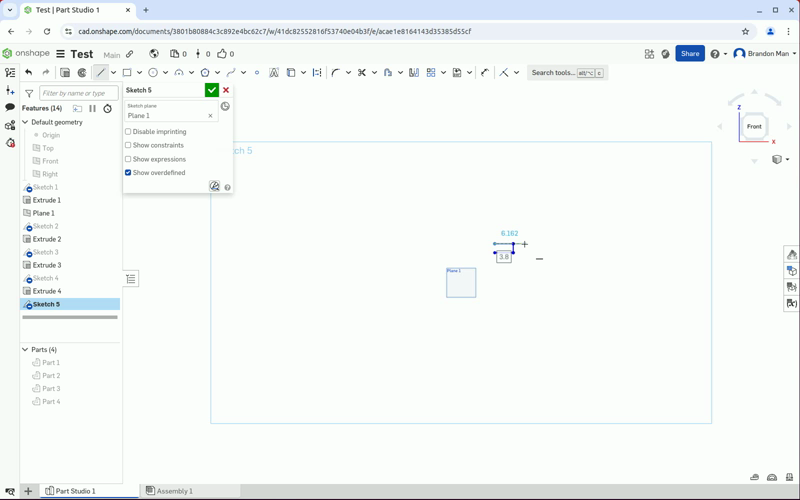
mouse_move(494, 252)
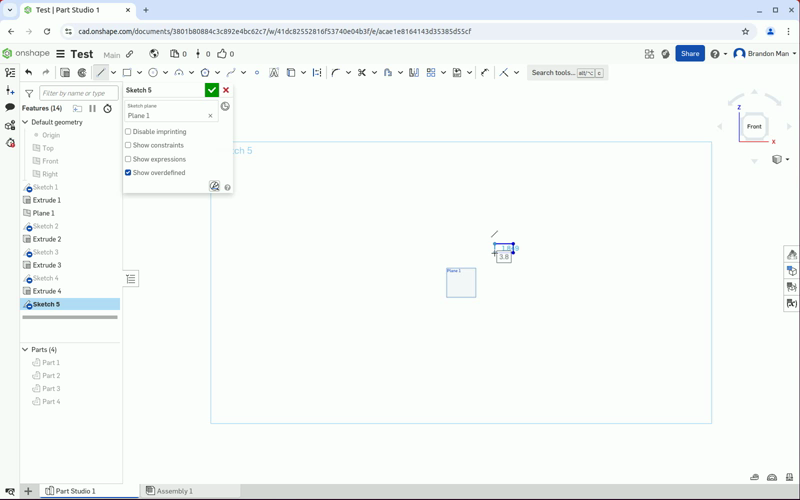
key_up(shift)
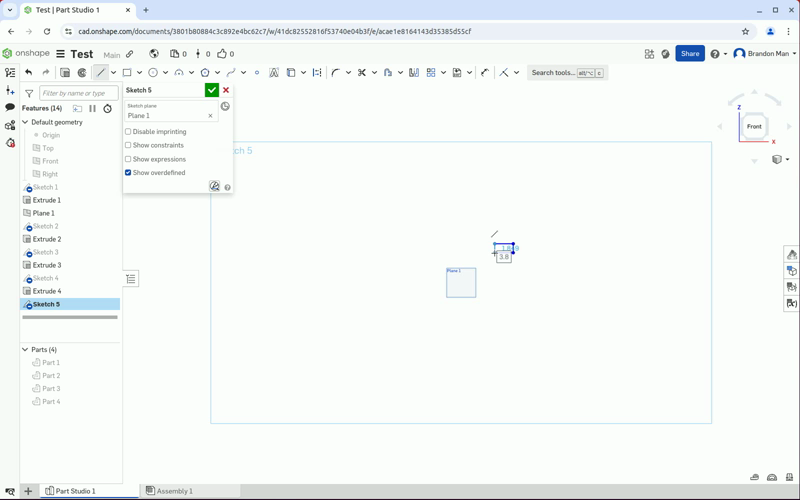
click(494, 252)
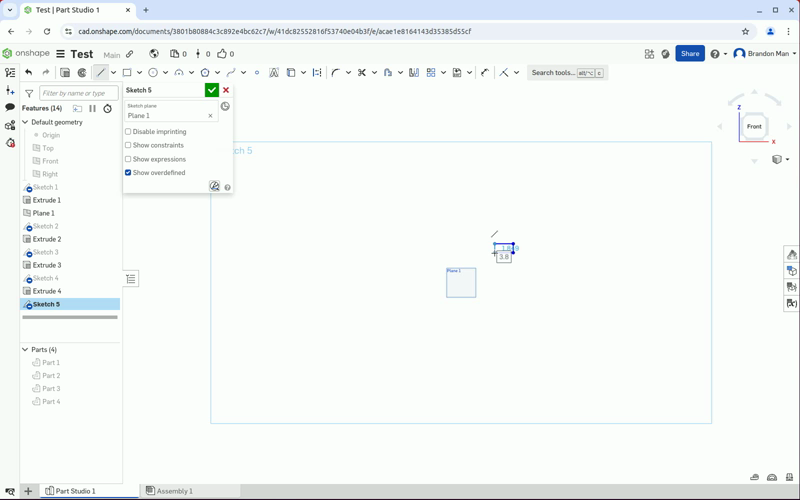
key(esc)
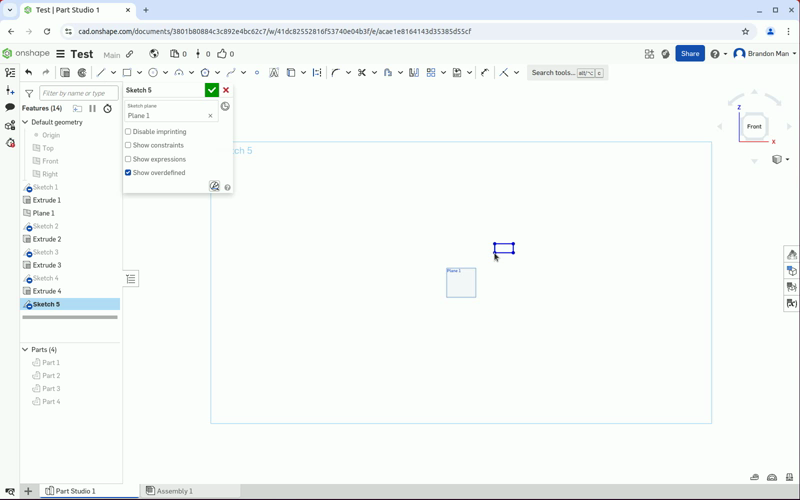
mouse_move(510, 244)
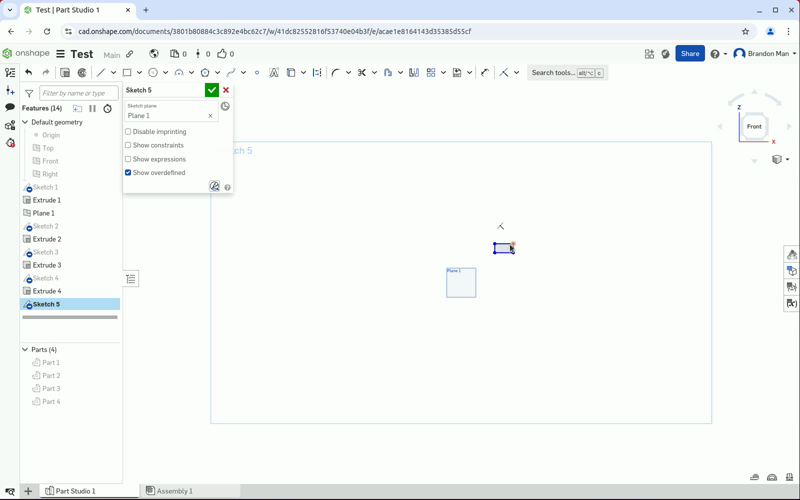
scroll(6)
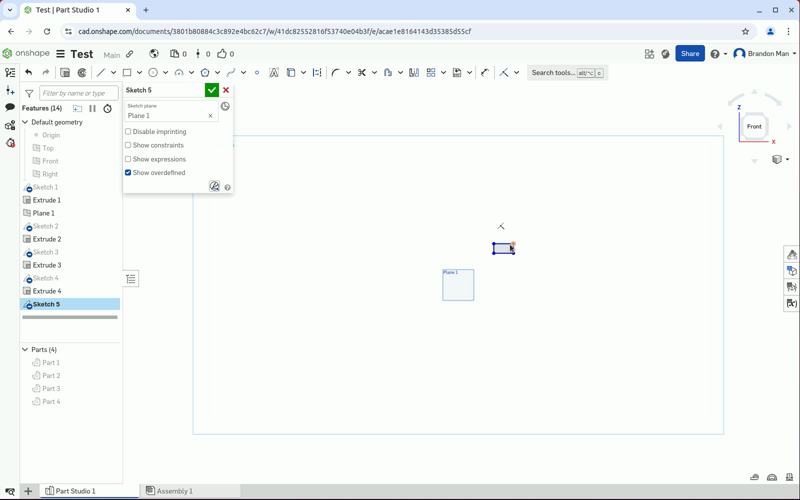
scroll(6)
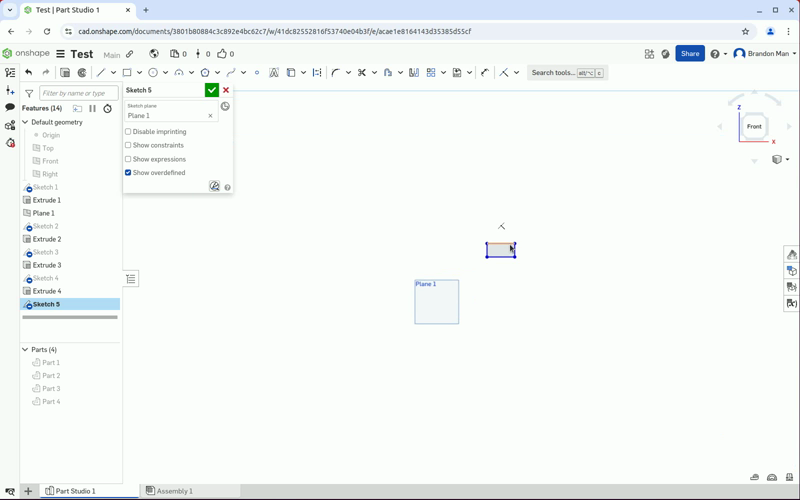
scroll(6)
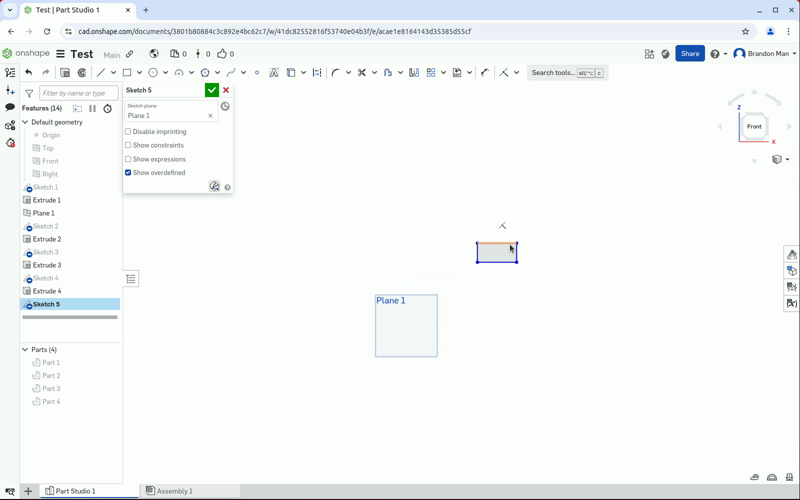
scroll(6)
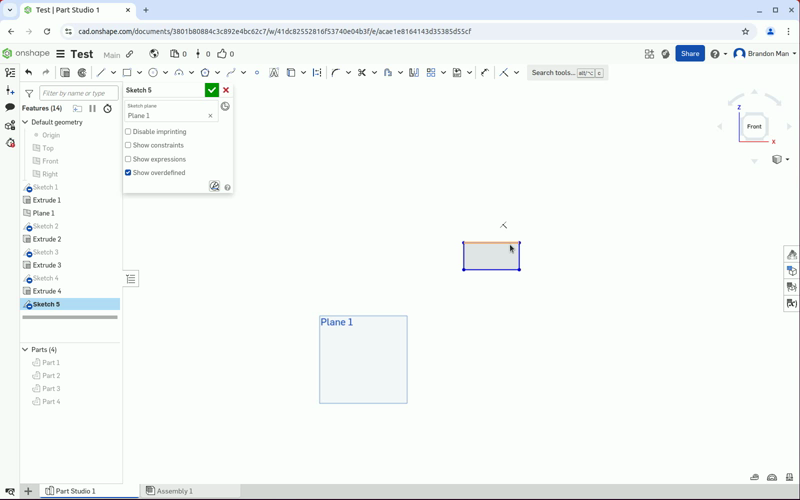
scroll(6)
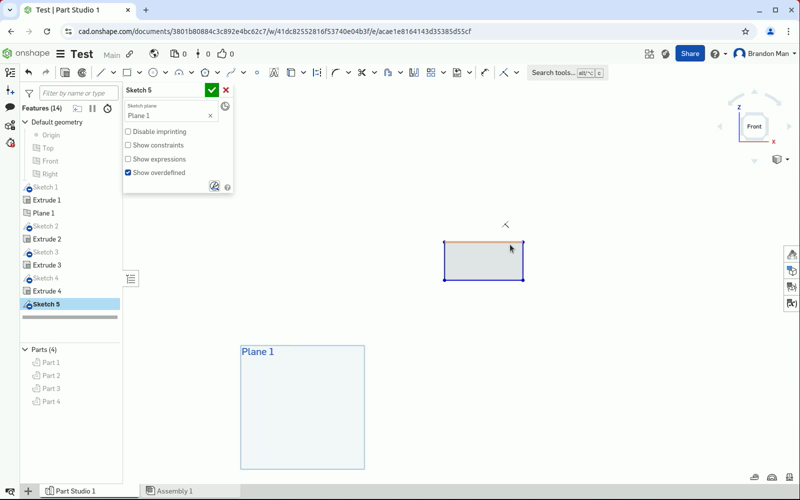
scroll(6)
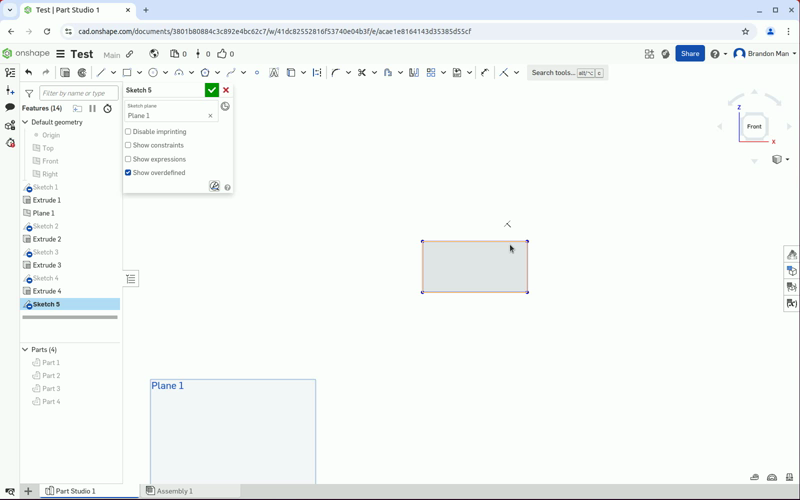
scroll(6)
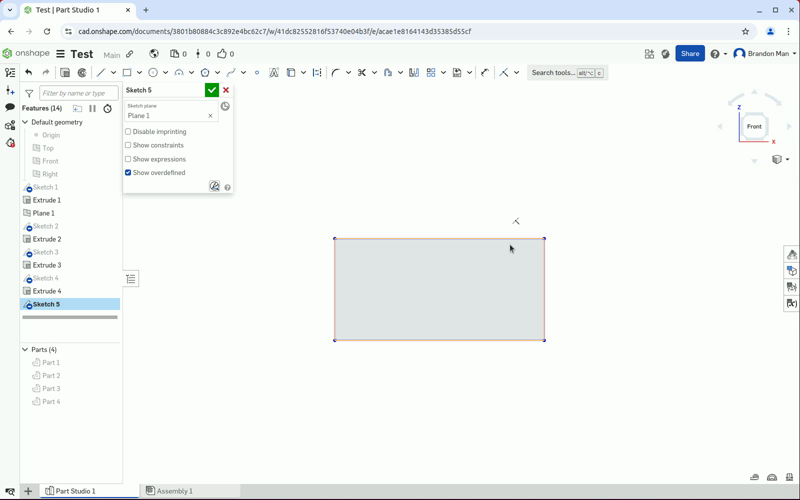
click(510, 244)
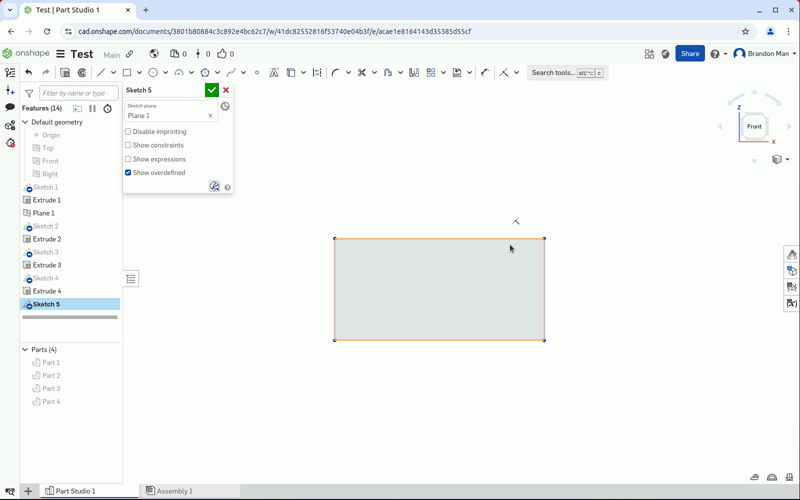
scroll(-6)
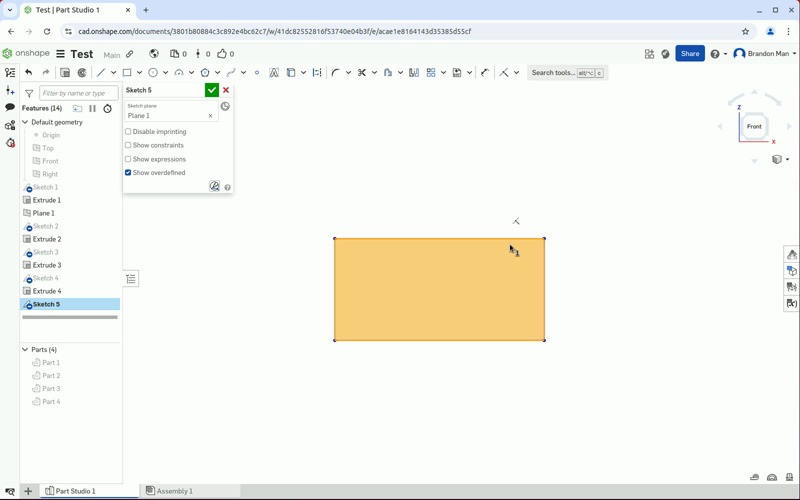
scroll(-6)
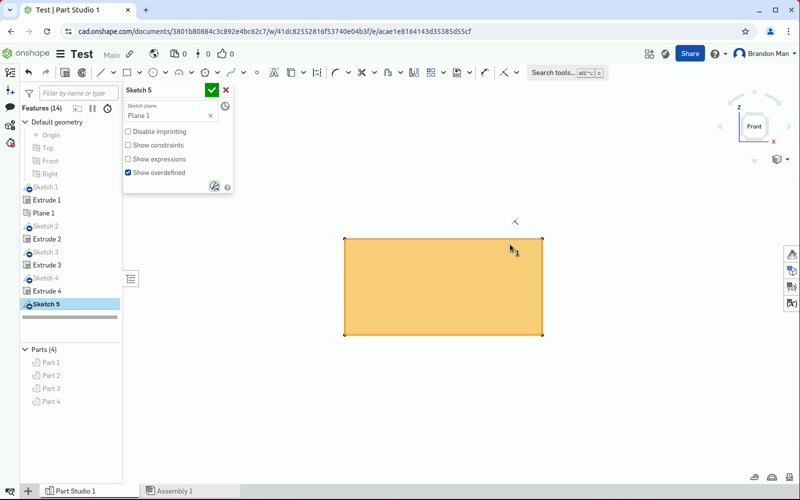
scroll(-6)
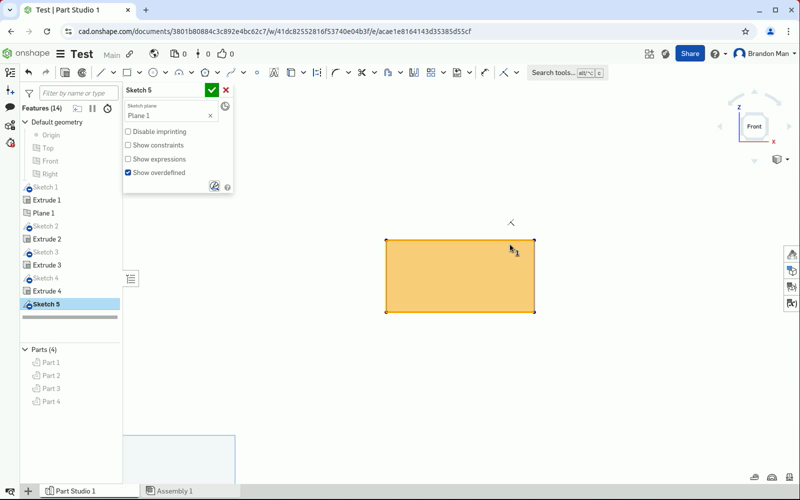
scroll(-6)
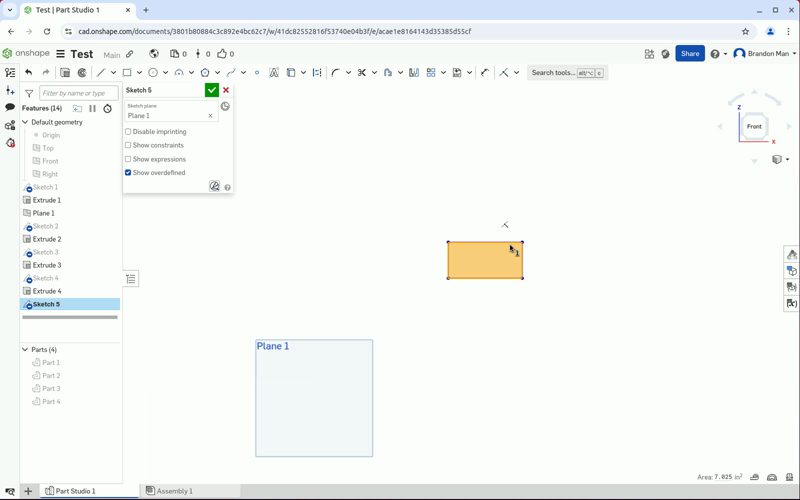
scroll(-6)
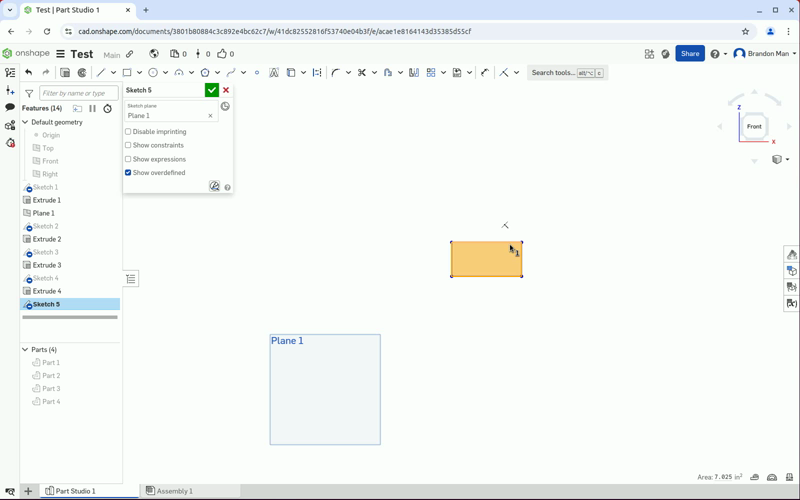
scroll(-6)
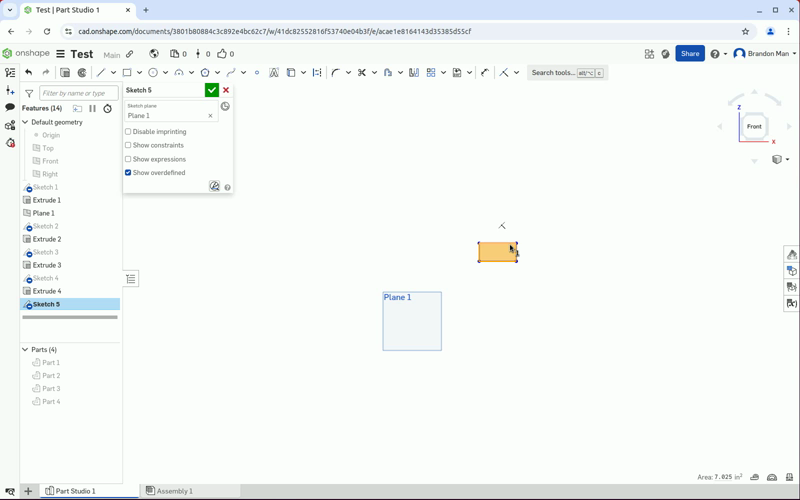
scroll(-6)
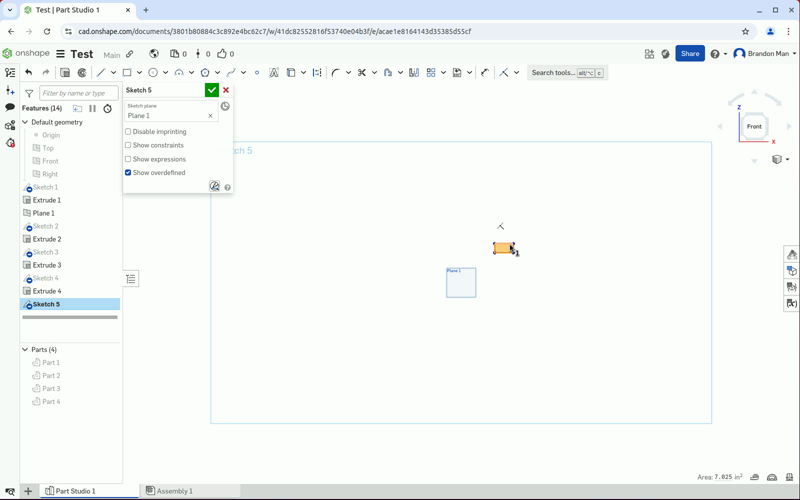
mouse_move(73, 352)
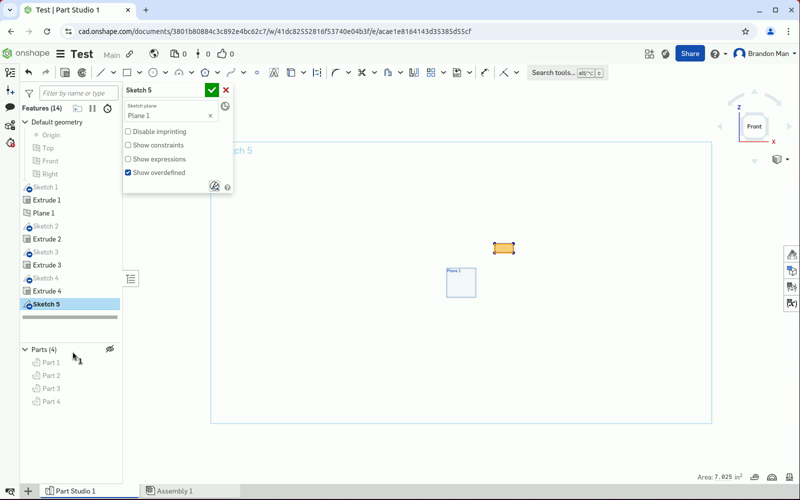
key(shift+y)
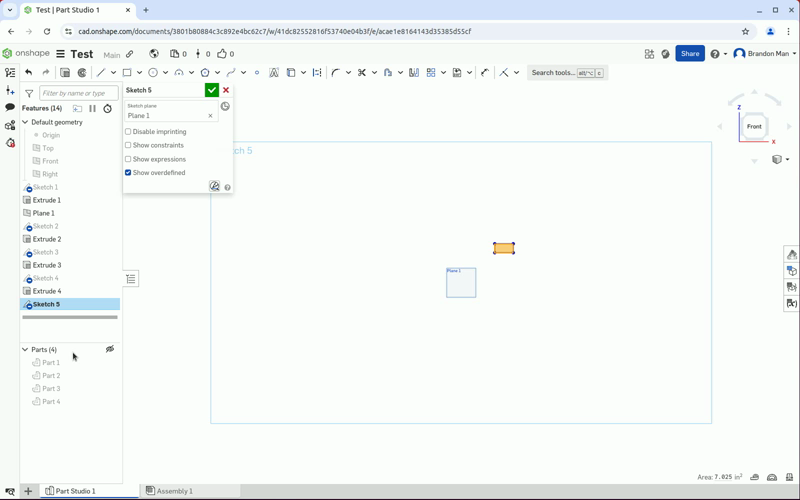
key(shift+e)
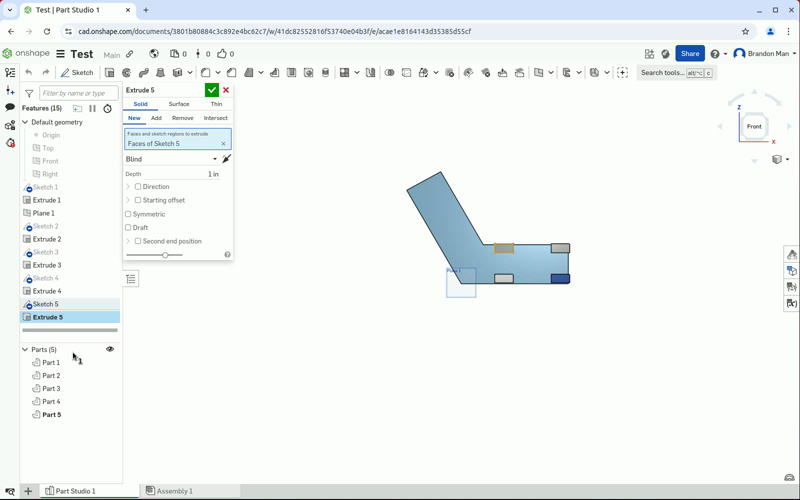
mouse_move(143, 106)
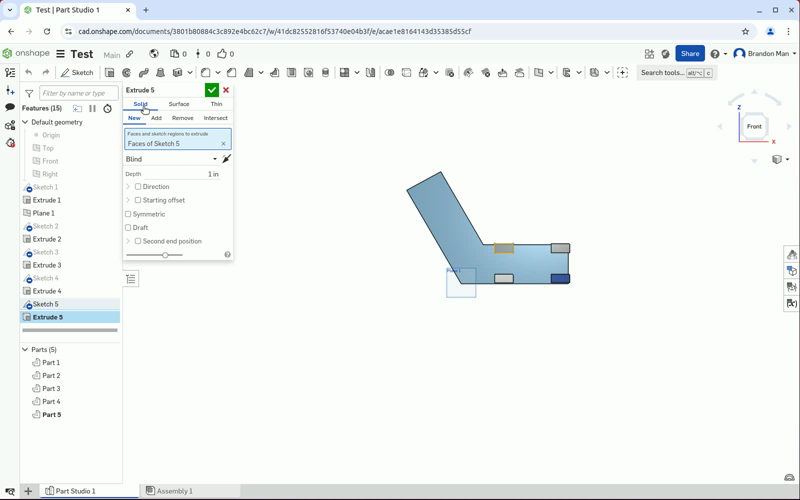
click(143, 106)
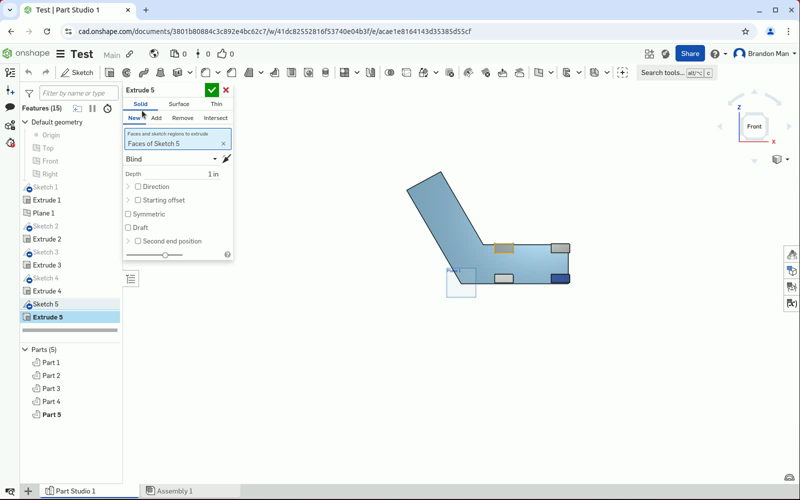
mouse_move(137, 120)
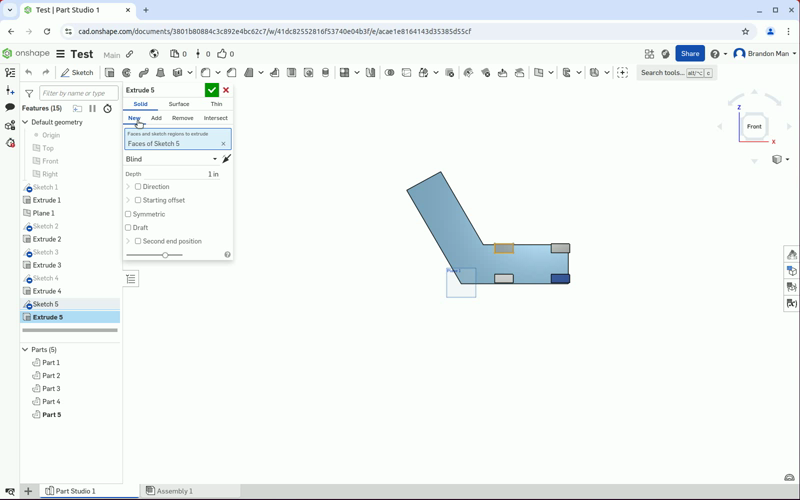
click(137, 120)
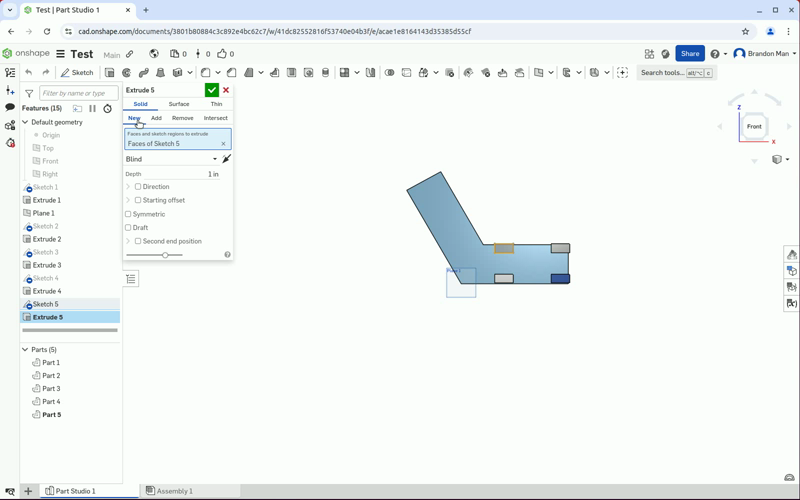
key(tab, 4)
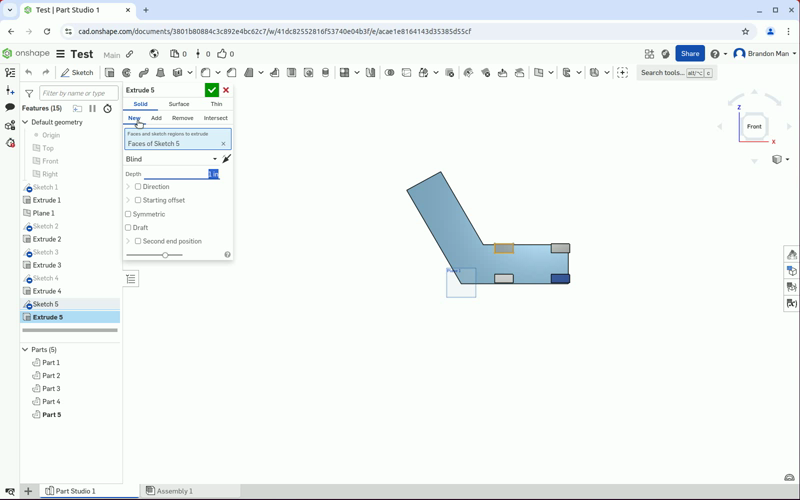
text(11.073)
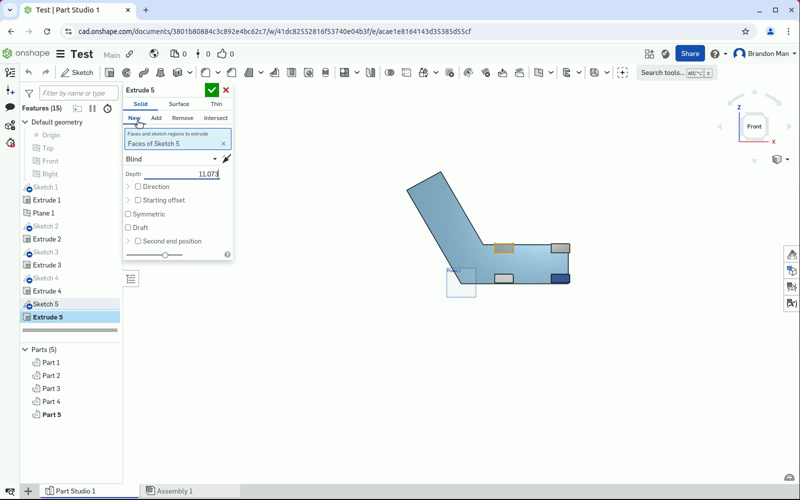
key(enter)
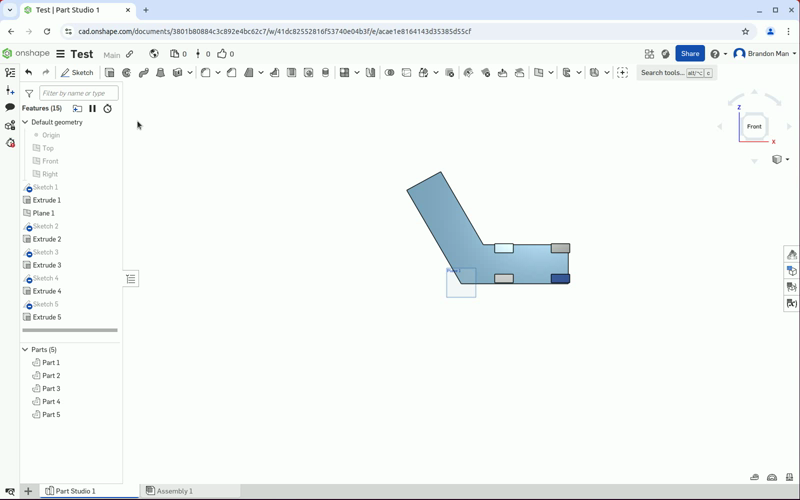
key(shift+h)
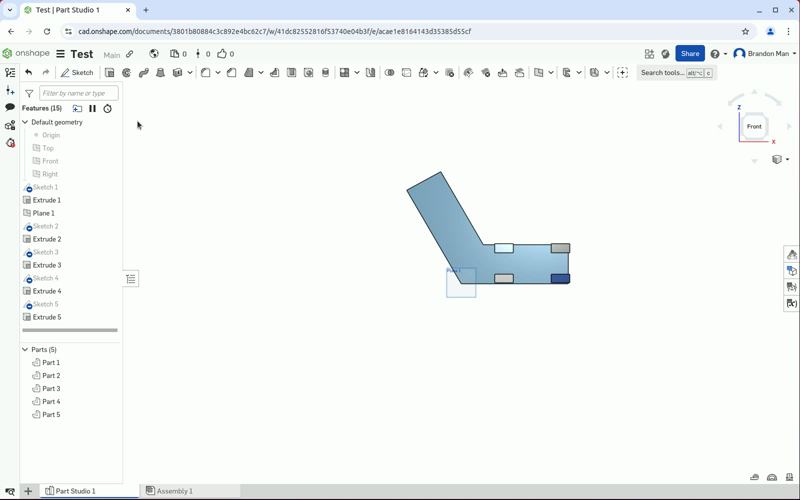
key(shift+h)
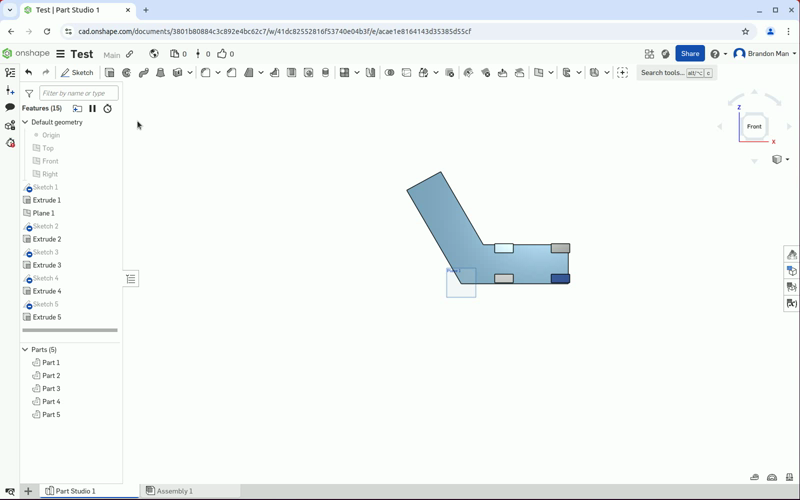
mouse_move(73, 189)
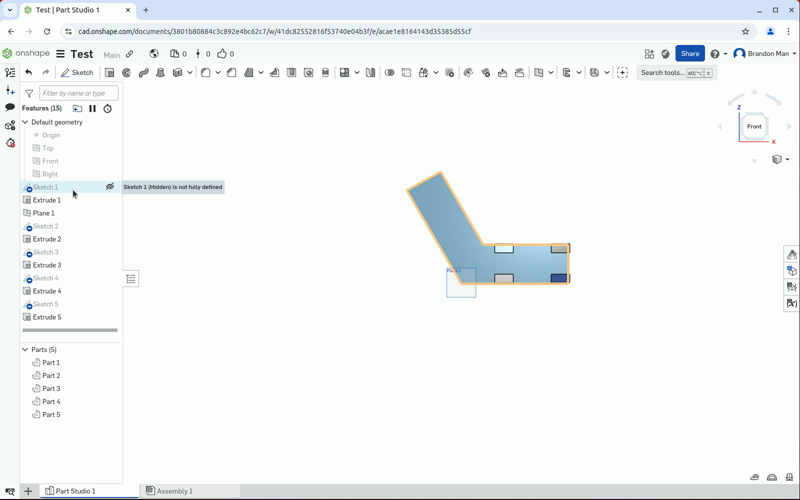
click(73, 189)
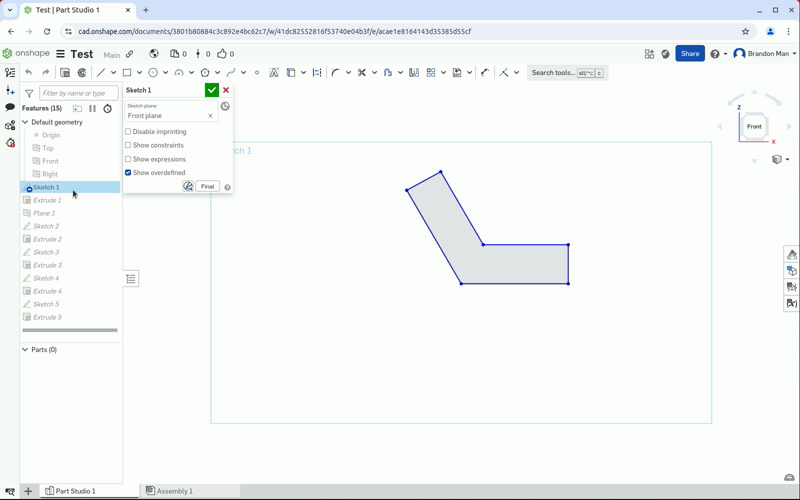
mouse_move(229, 92)
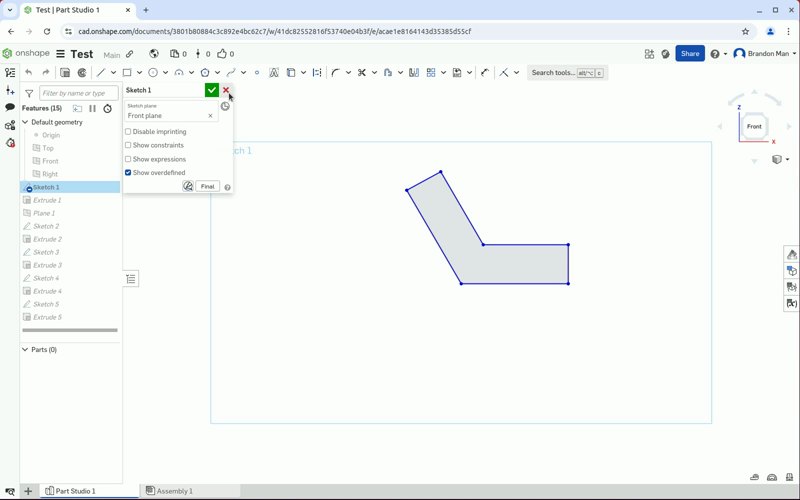
click(229, 92)
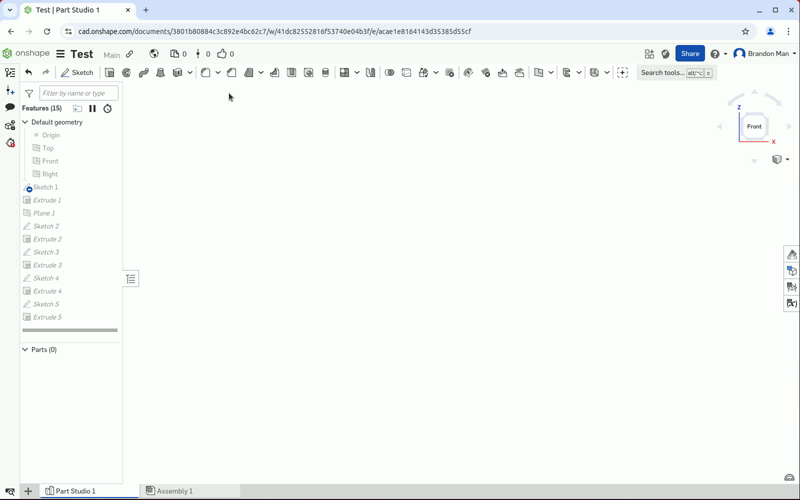
key(shift+s)
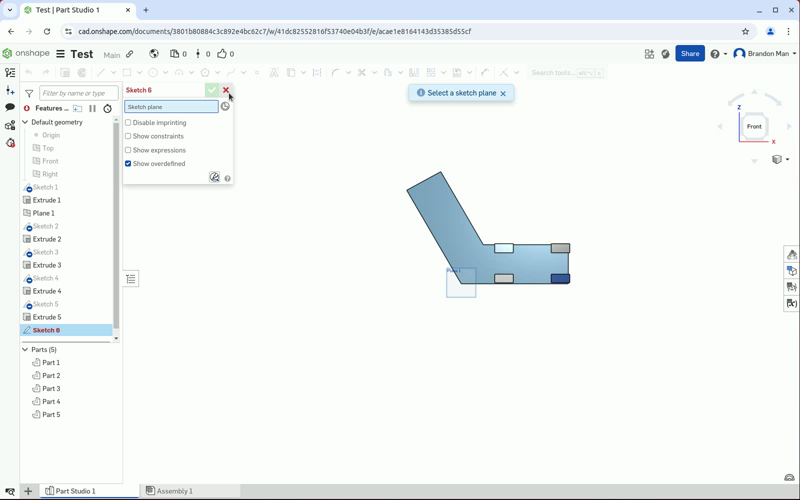
mouse_move(69, 215)
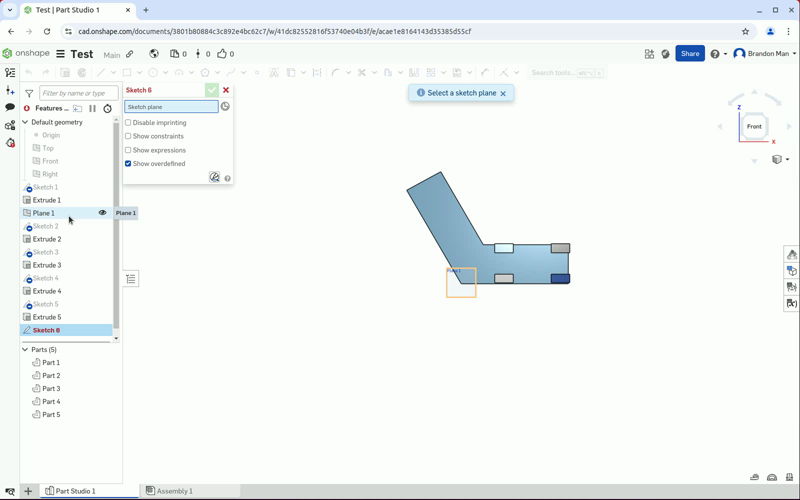
click(69, 215)
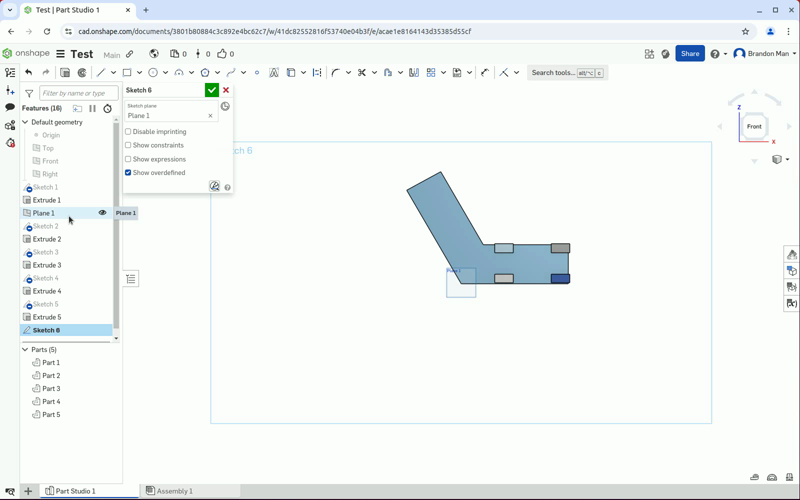
mouse_move(73, 352)
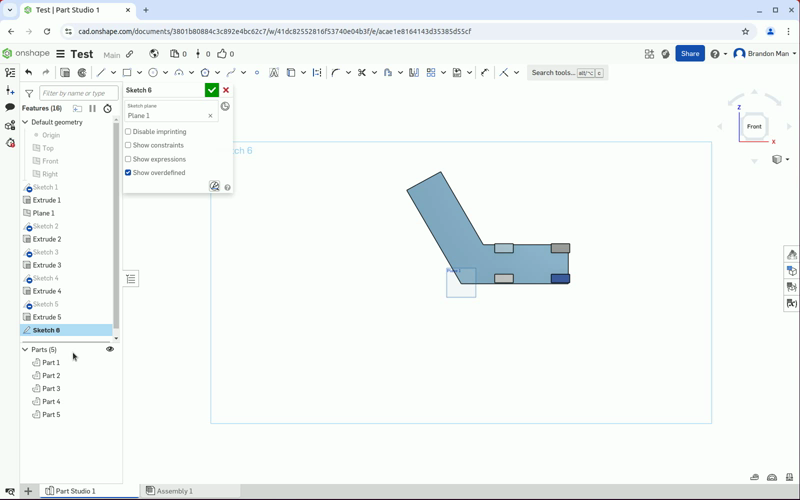
key(y)
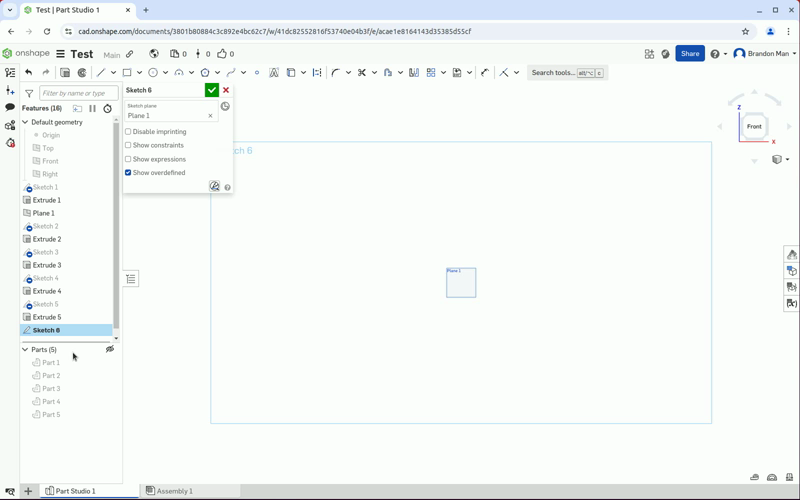
key(l)
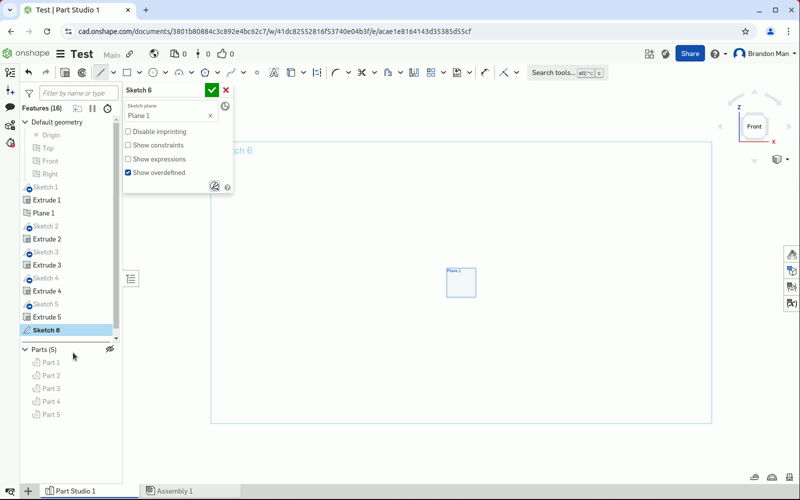
key_down(shift)
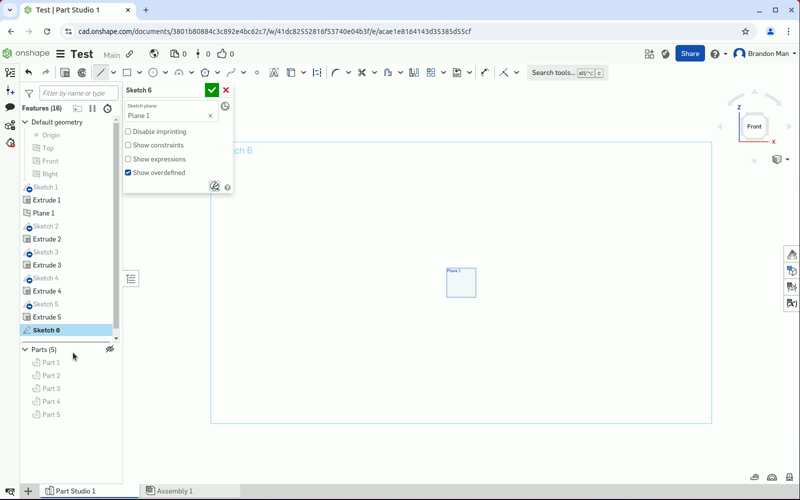
mouse_move(461, 223)
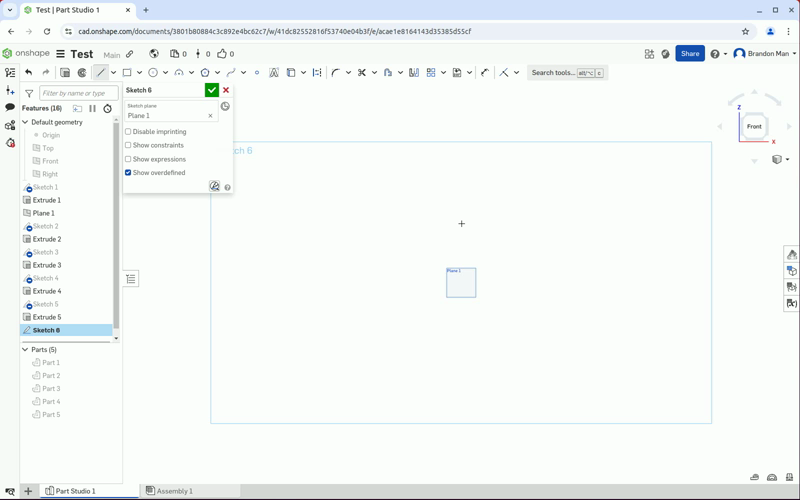
click(461, 223)
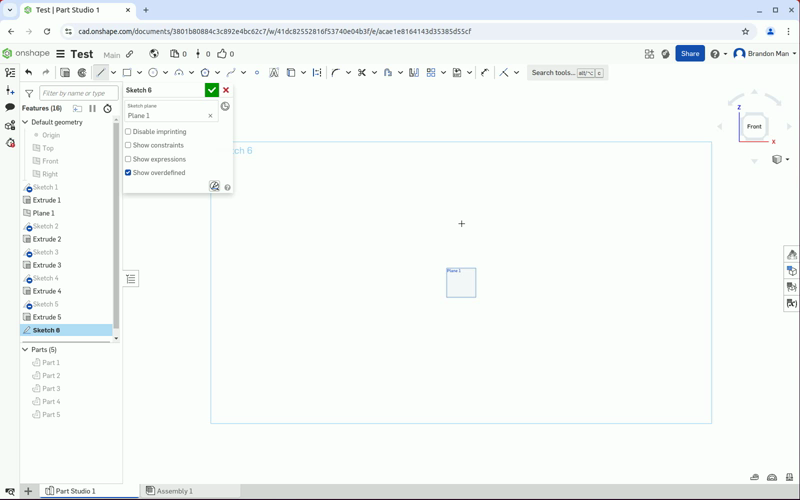
key_up(shift)
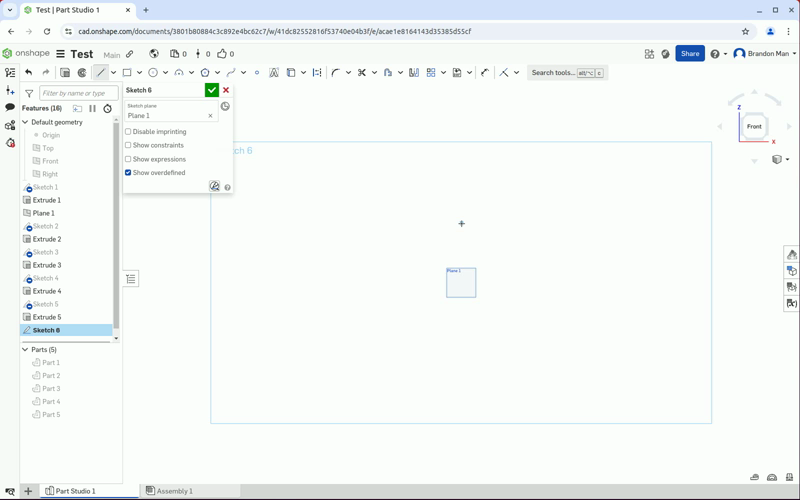
key_down(shift)
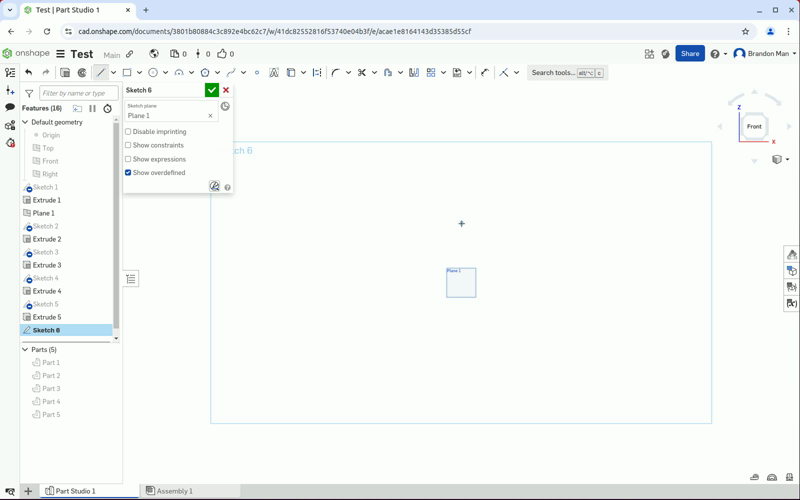
mouse_move(492, 223)
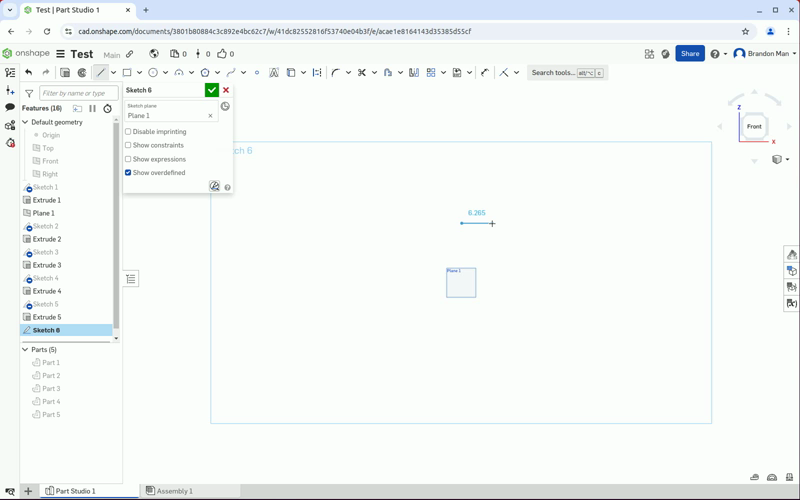
mouse_move(470, 238)
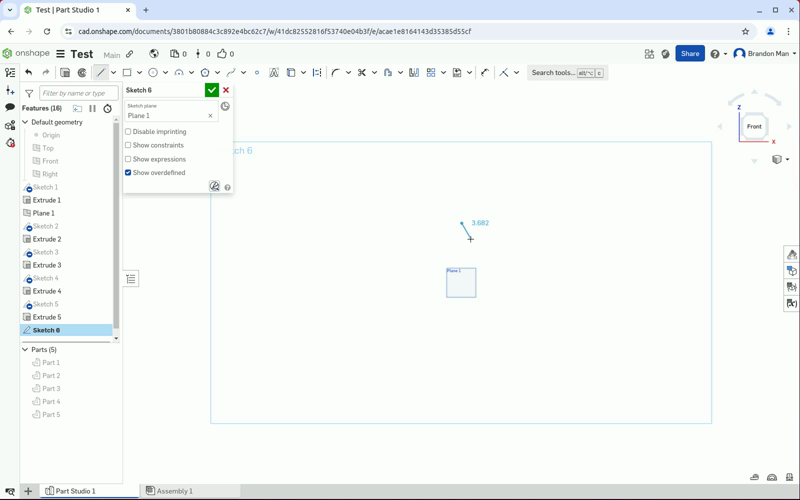
click(470, 238)
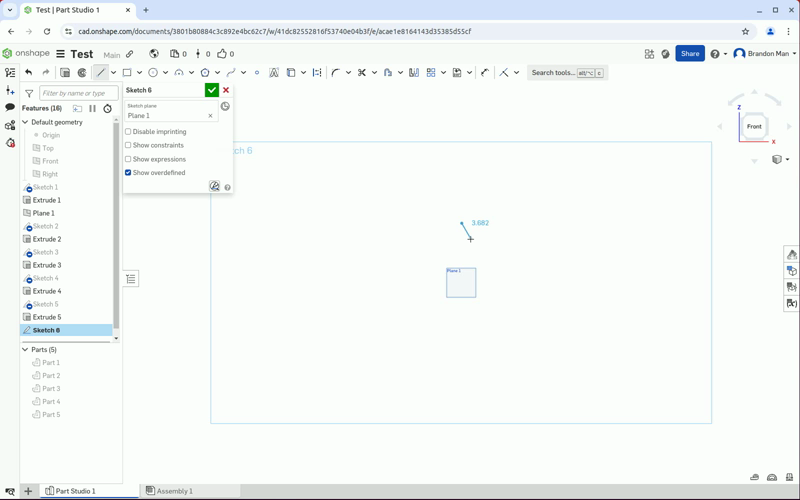
key_up(shift)
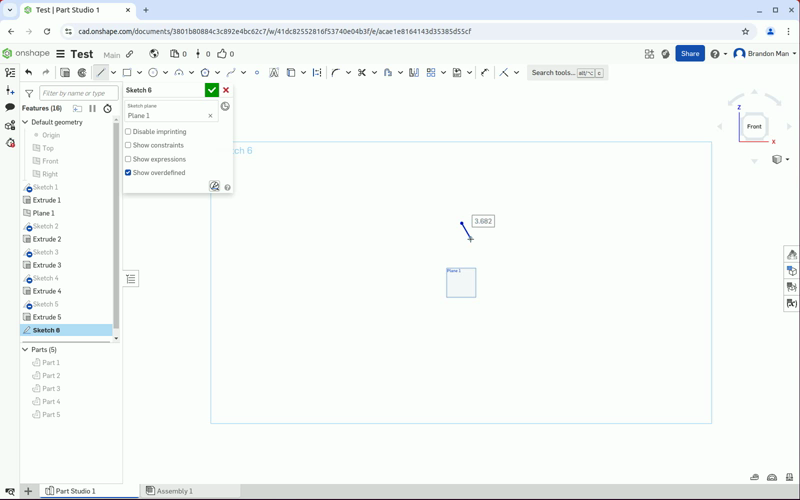
key_down(shift)
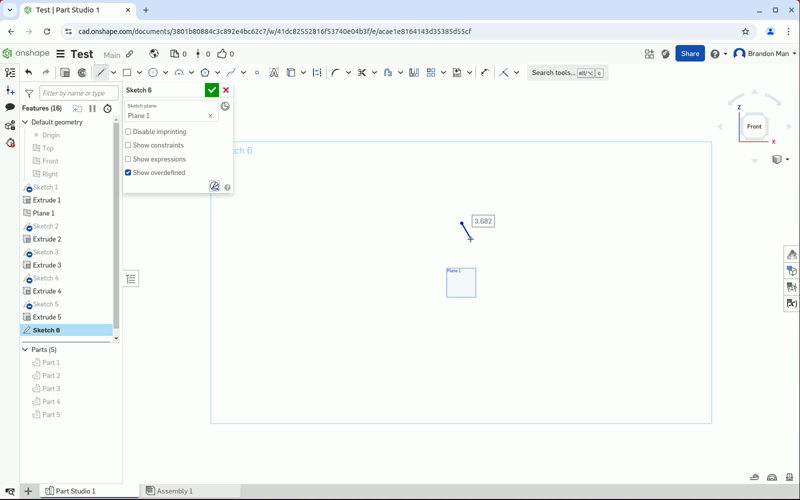
mouse_move(501, 238)
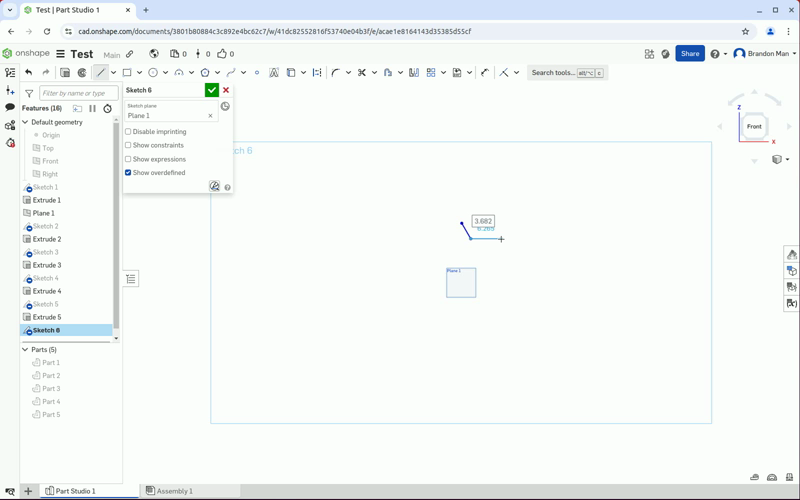
mouse_move(478, 234)
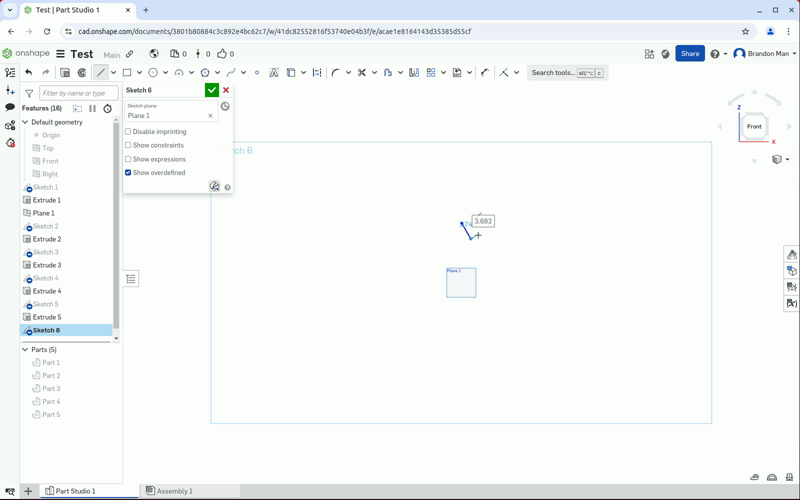
click(478, 234)
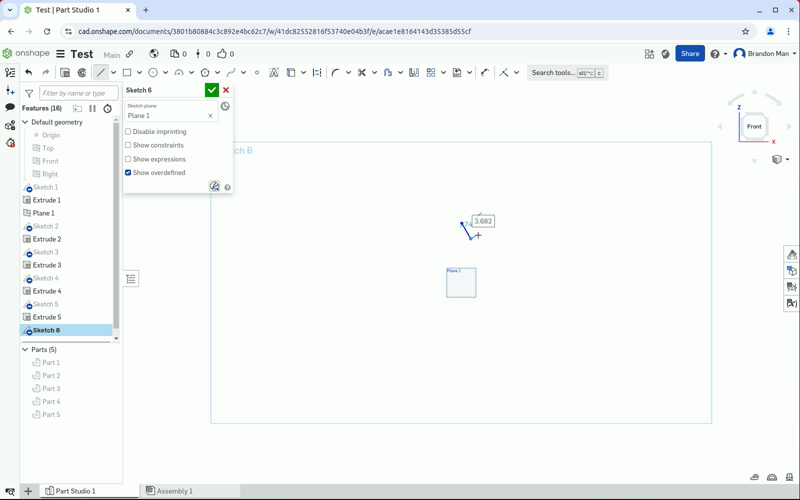
key_up(shift)
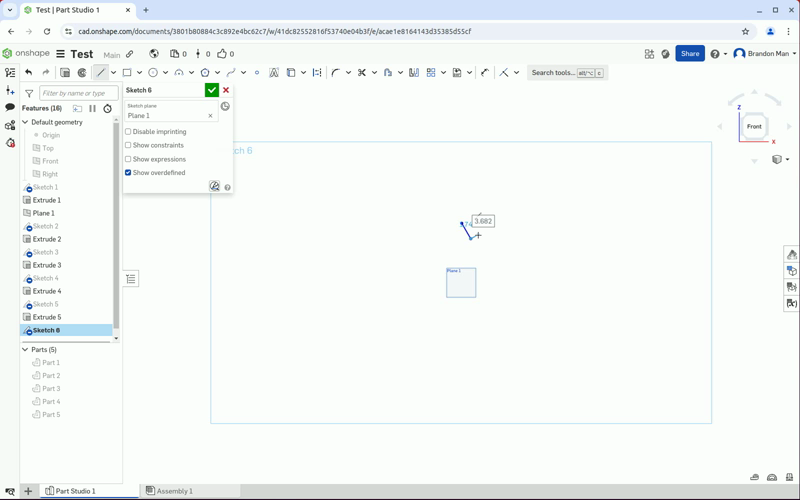
key_down(shift)
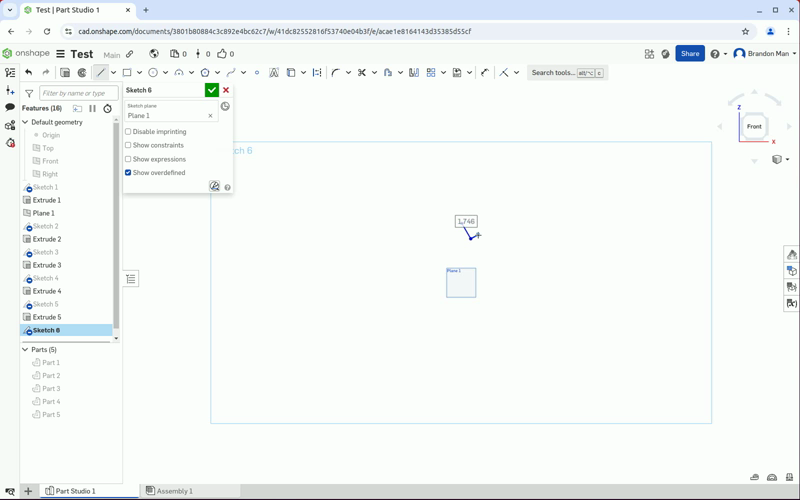
mouse_move(508, 234)
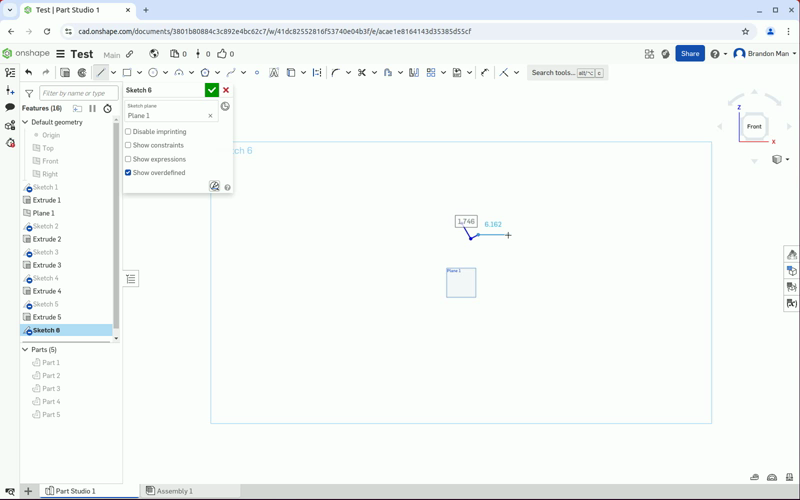
mouse_move(469, 219)
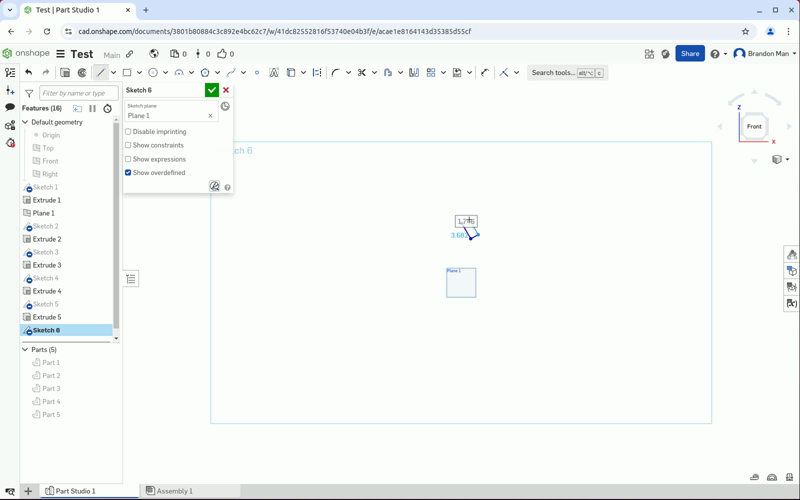
click(469, 219)
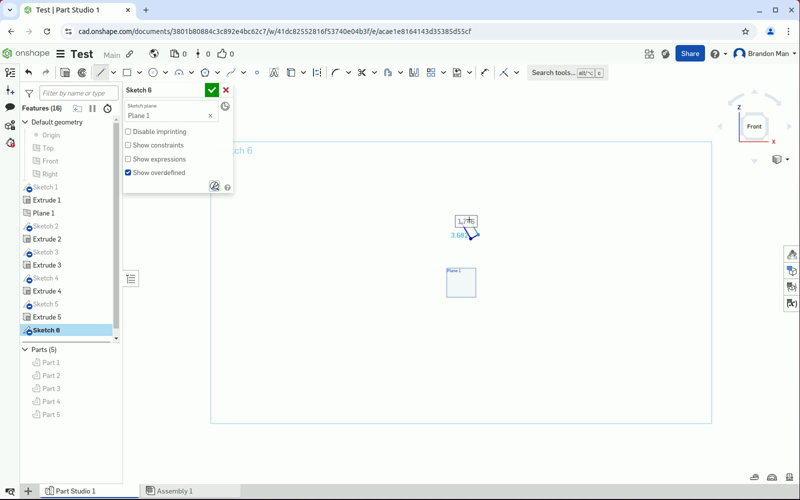
key_up(shift)
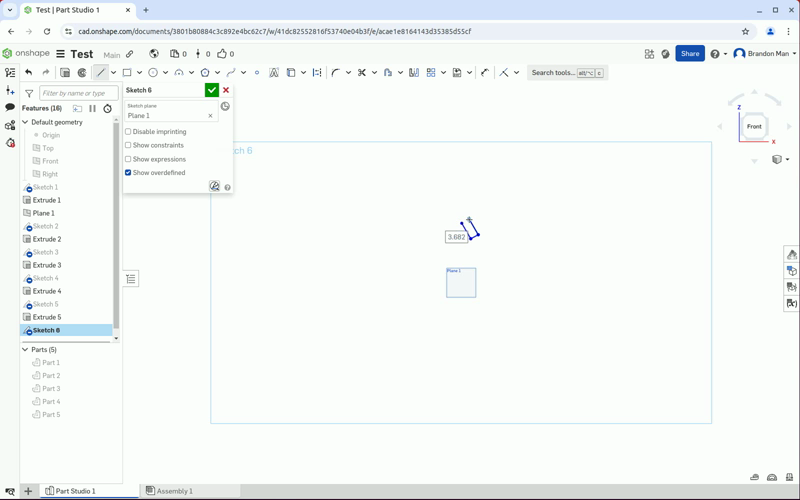
mouse_move(499, 219)
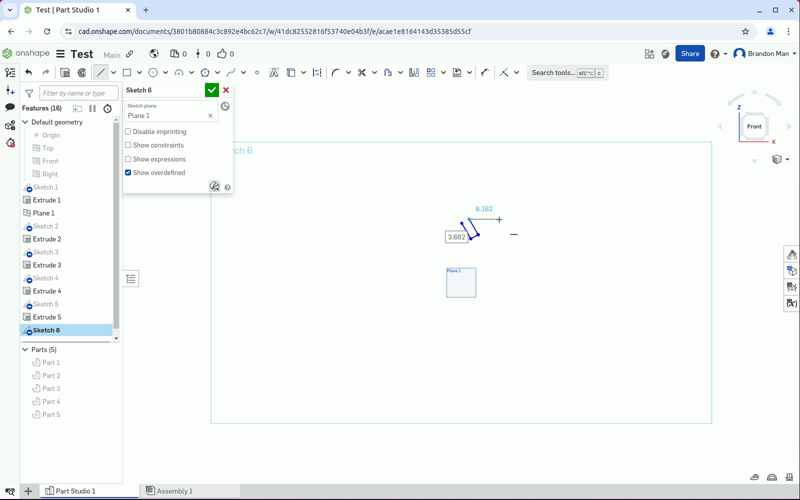
key_down(shift)
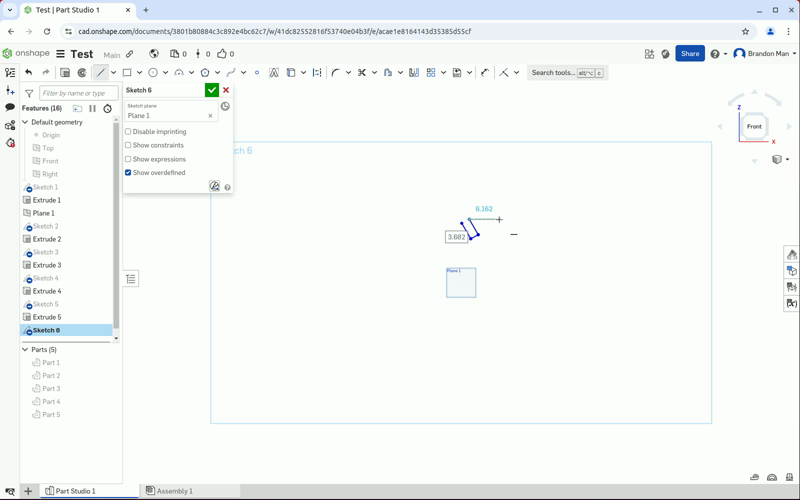
mouse_move(461, 223)
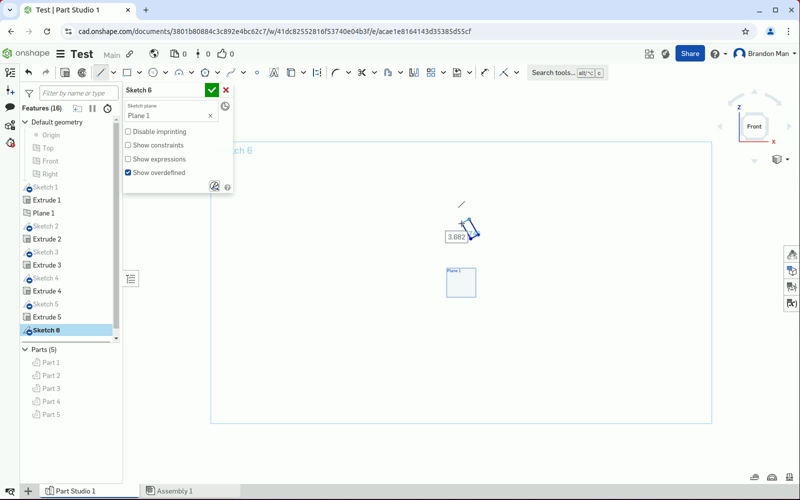
key_up(shift)
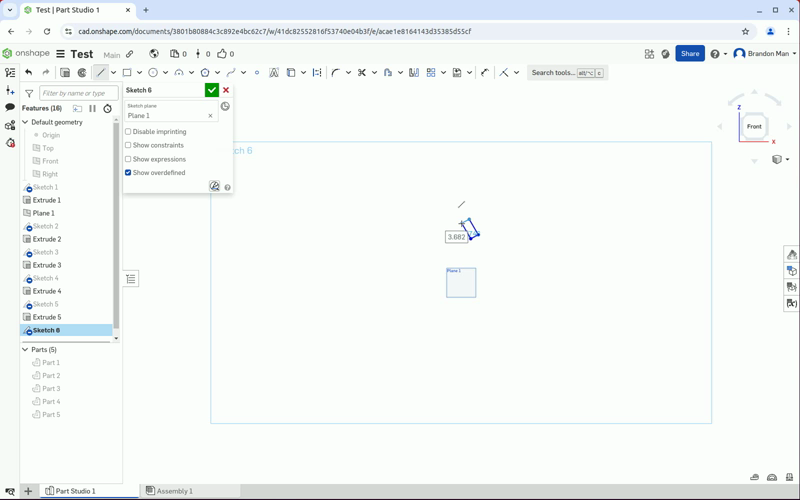
click(461, 223)
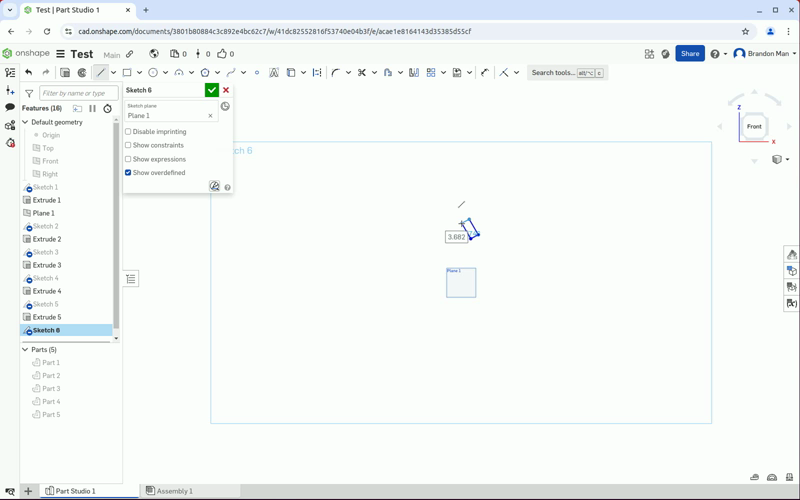
key(esc)
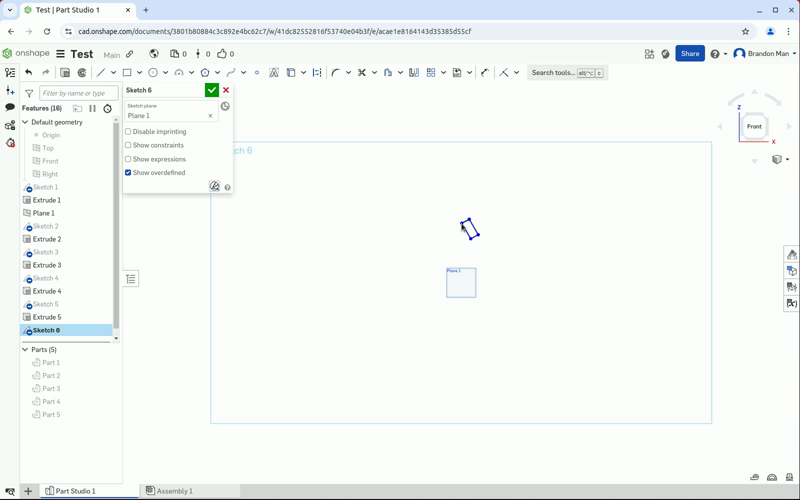
mouse_move(471, 233)
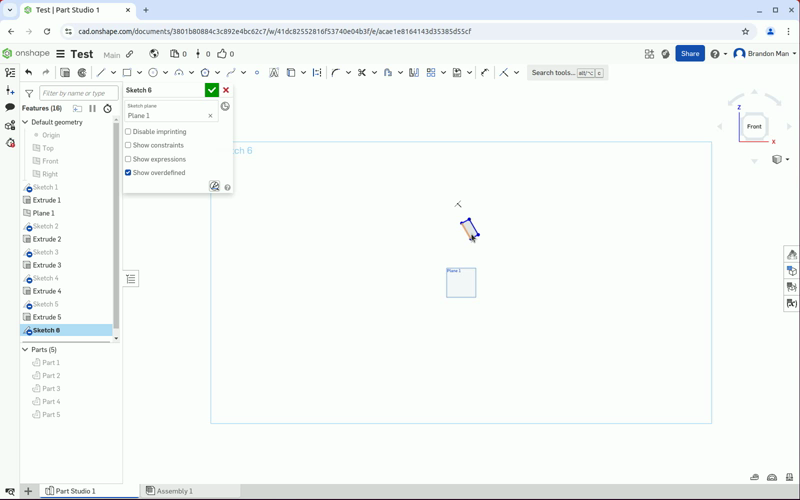
scroll(6)
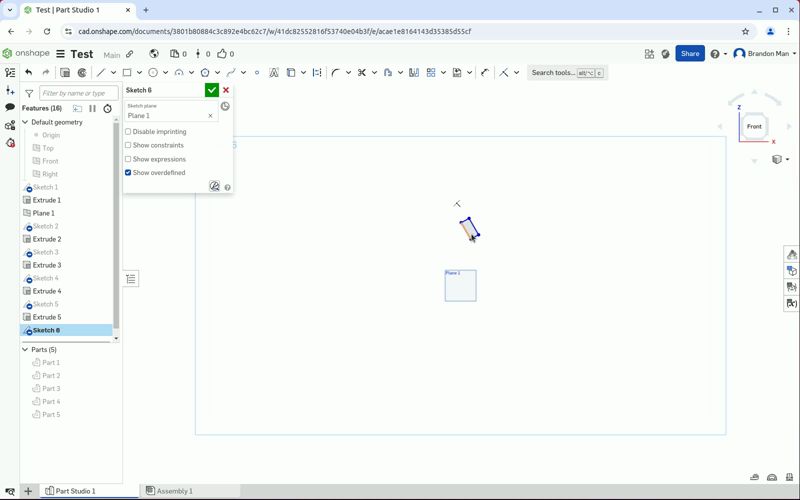
scroll(6)
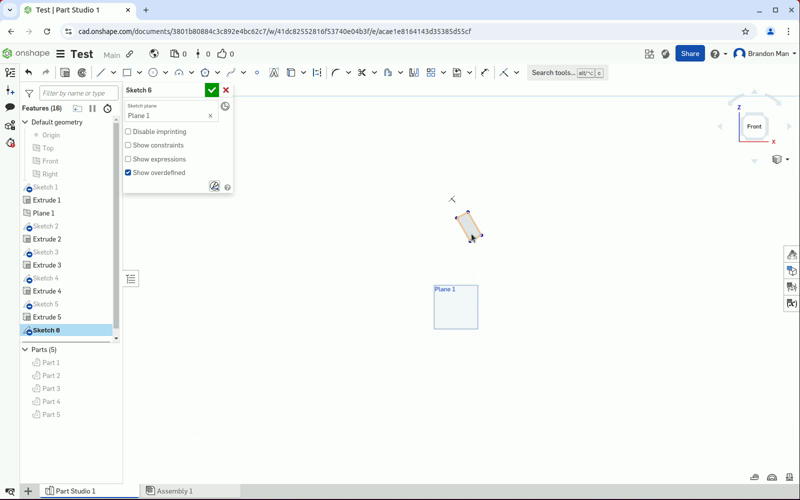
scroll(6)
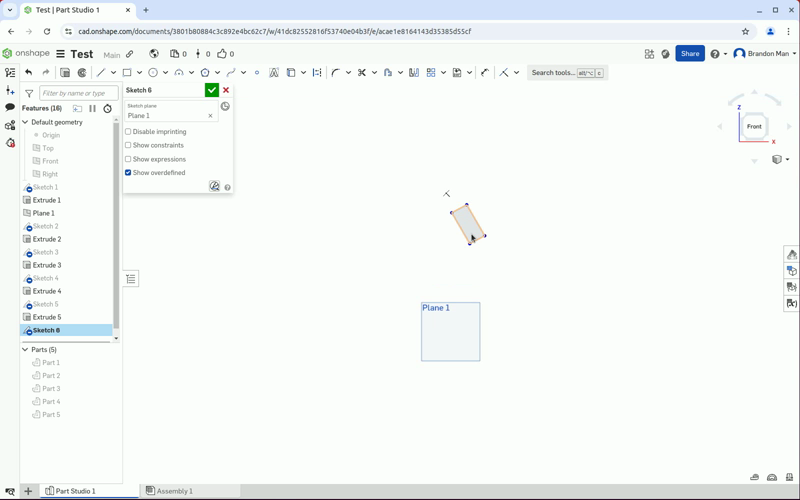
scroll(6)
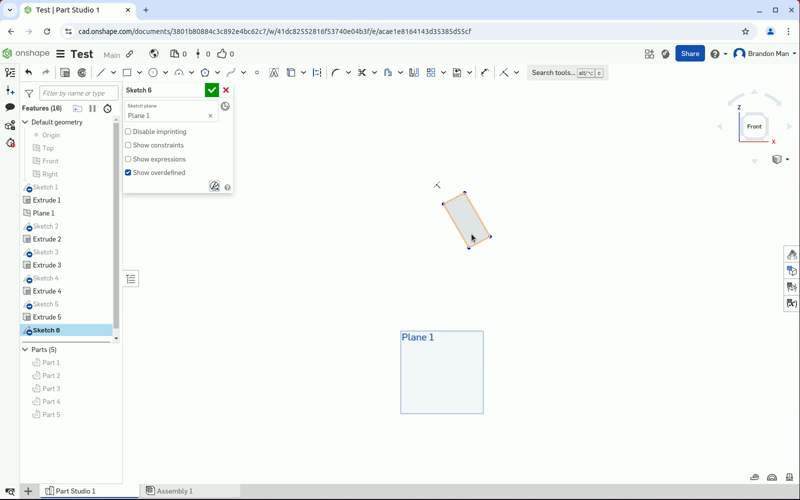
scroll(6)
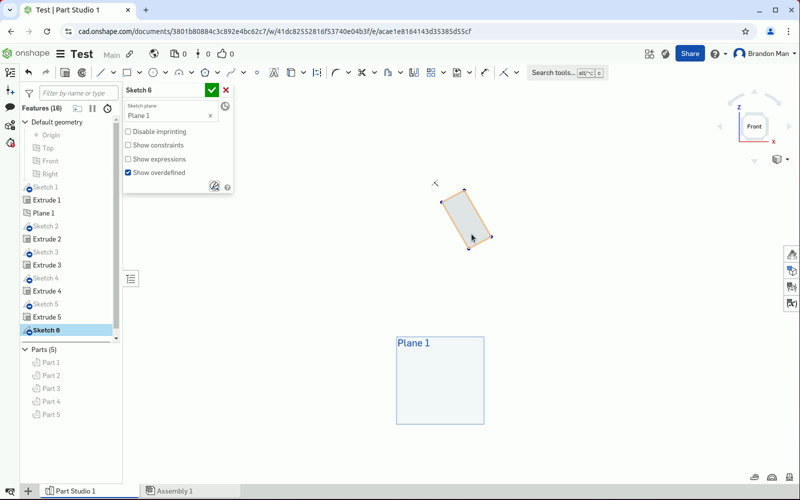
scroll(6)
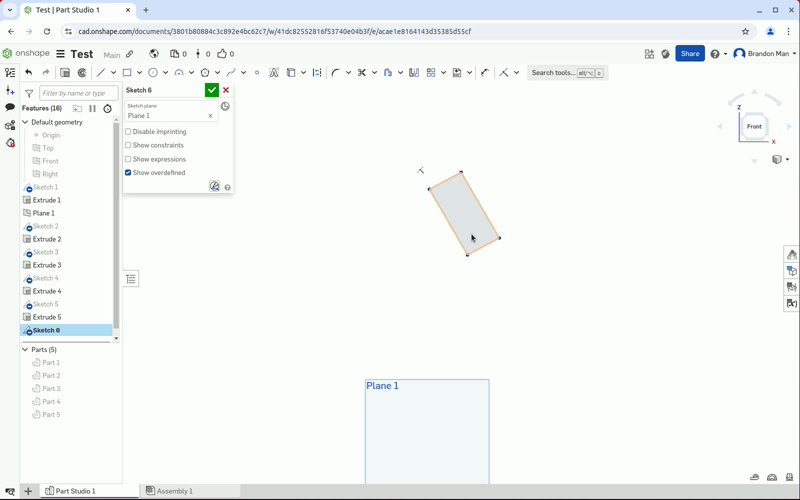
scroll(6)
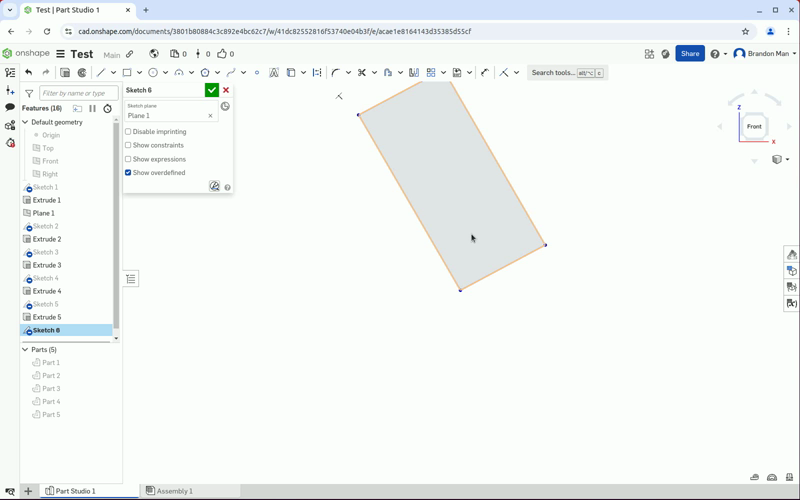
click(471, 233)
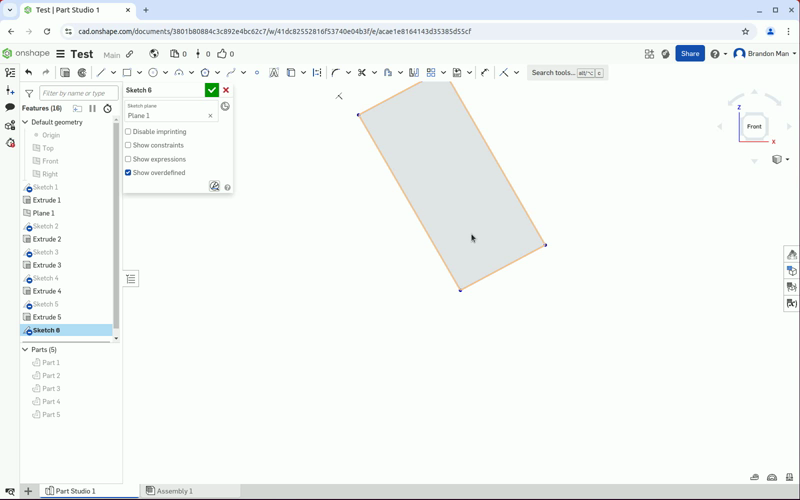
scroll(-6)
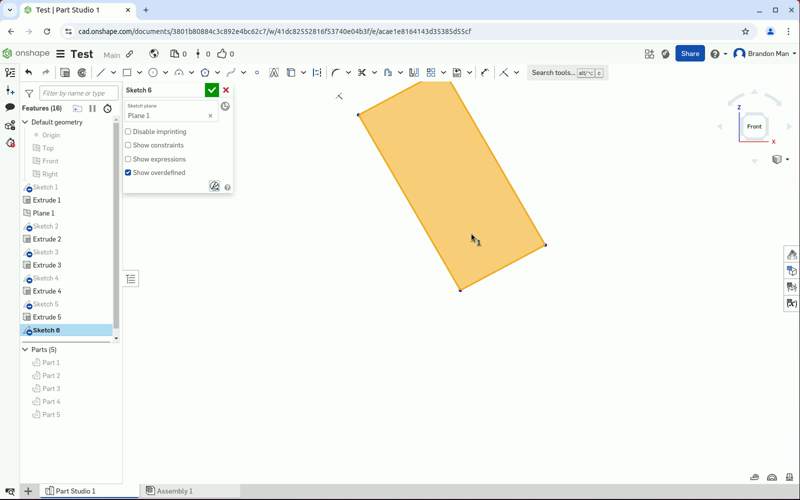
scroll(-6)
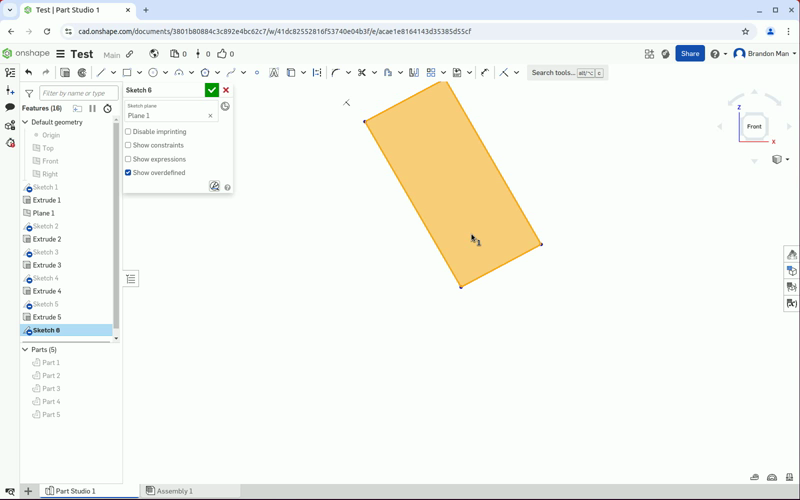
scroll(-6)
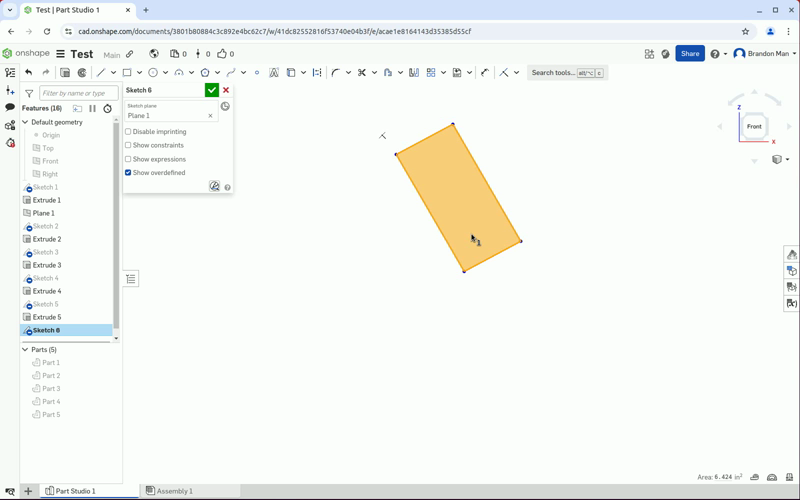
scroll(-6)
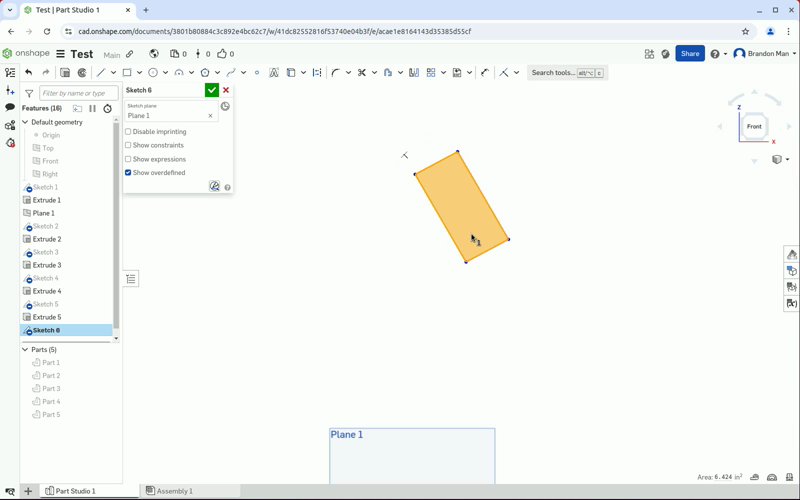
scroll(-6)
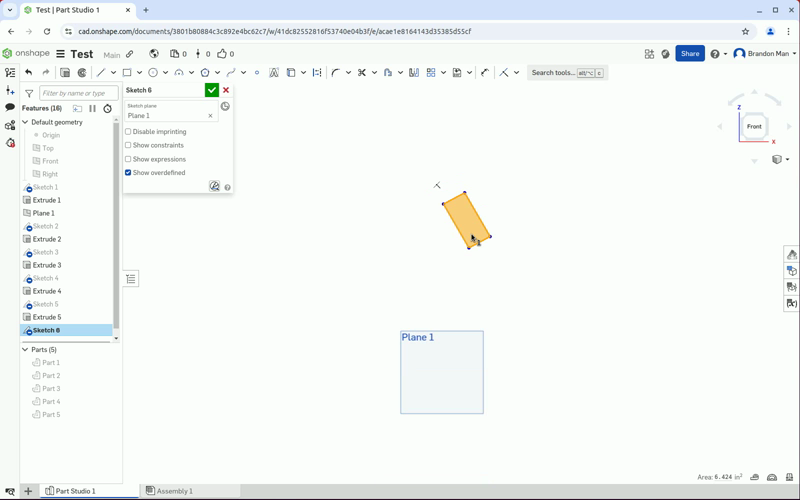
scroll(-6)
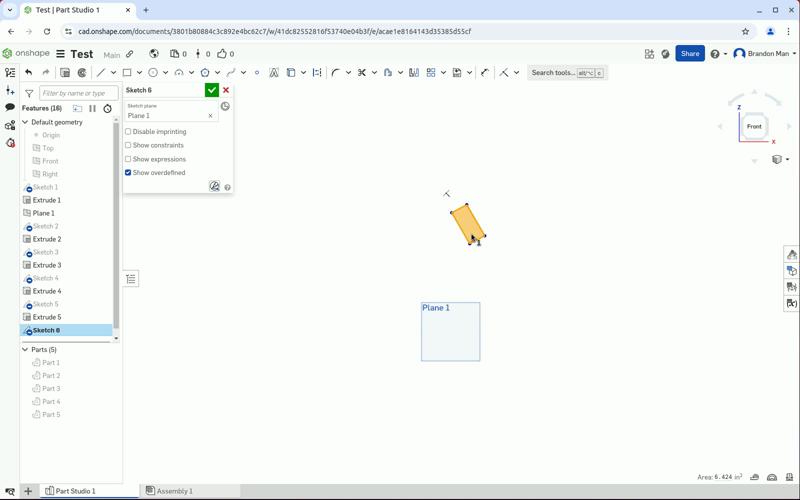
scroll(-6)
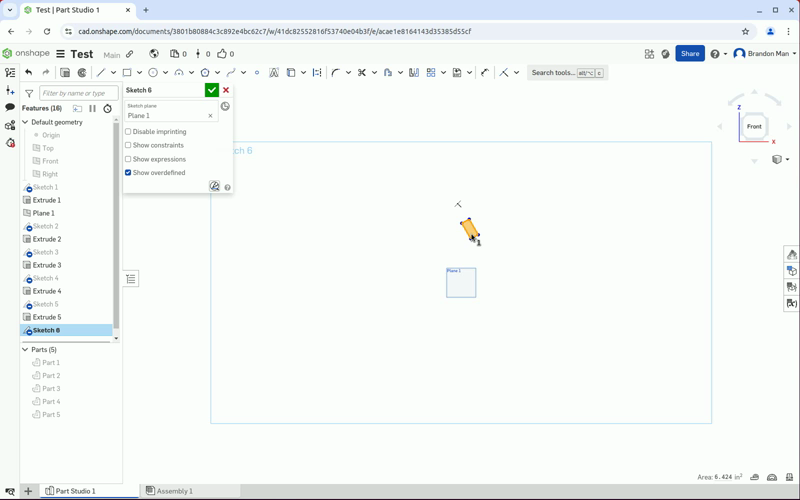
mouse_move(73, 352)
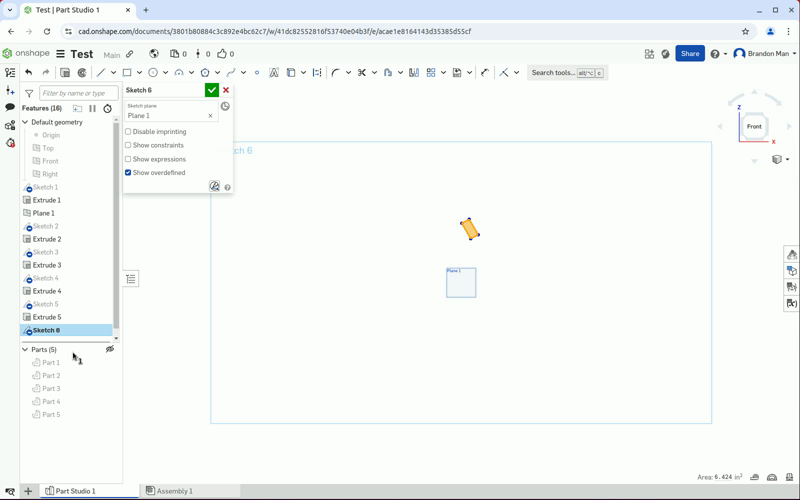
key(shift+y)
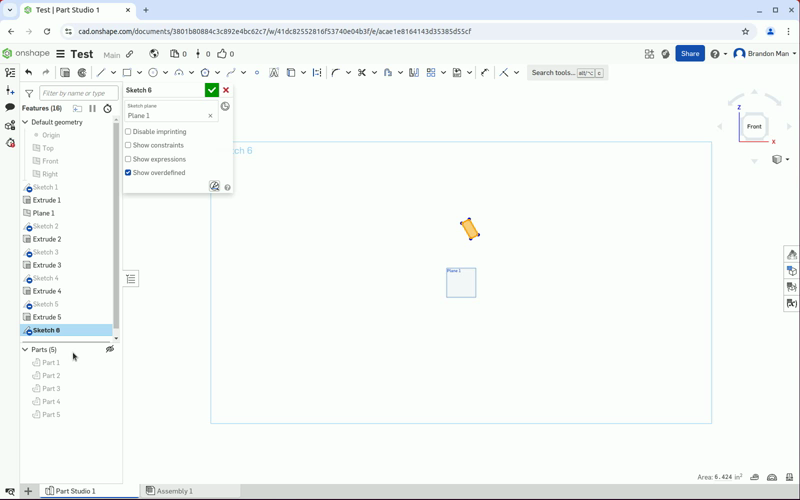
key(shift+e)
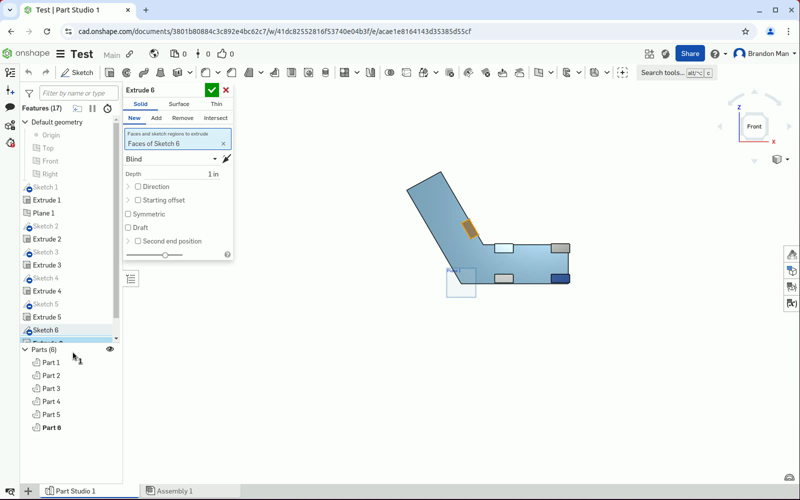
mouse_move(143, 106)
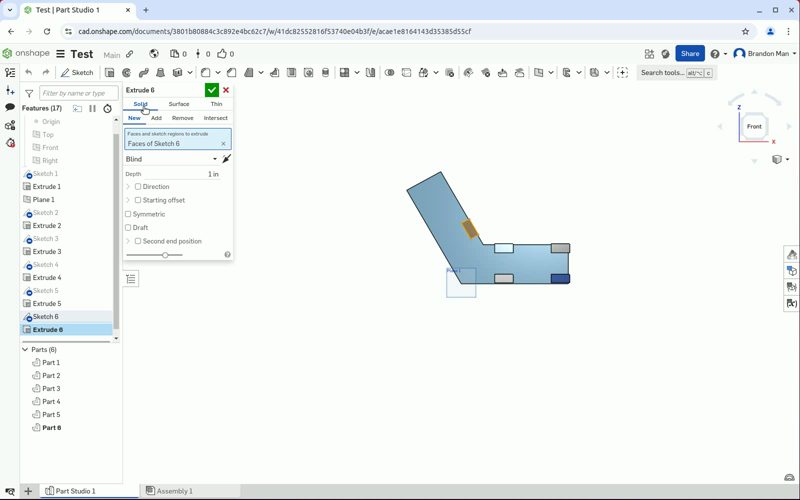
click(143, 106)
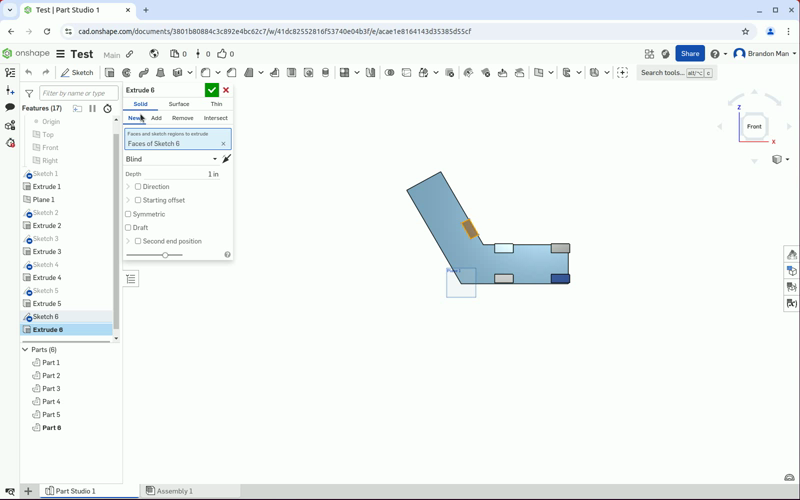
mouse_move(137, 120)
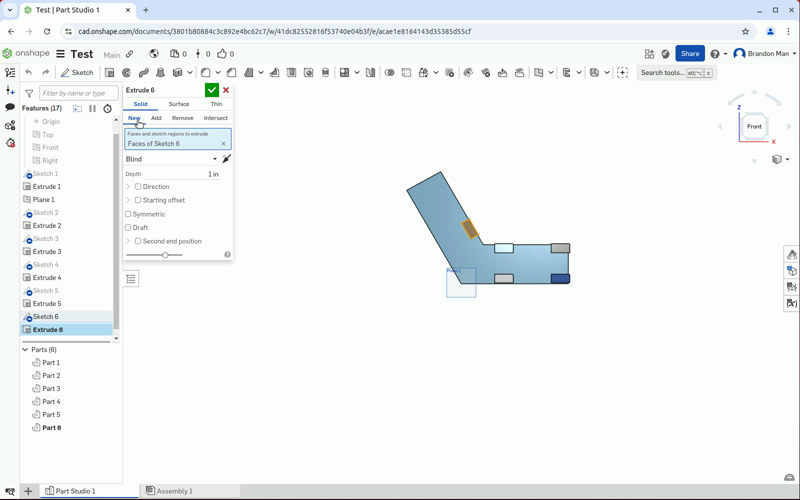
click(137, 120)
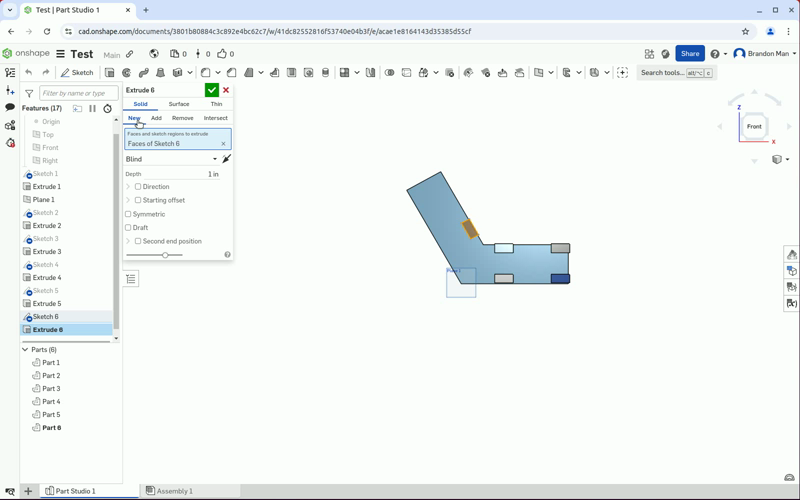
key(tab, 4)
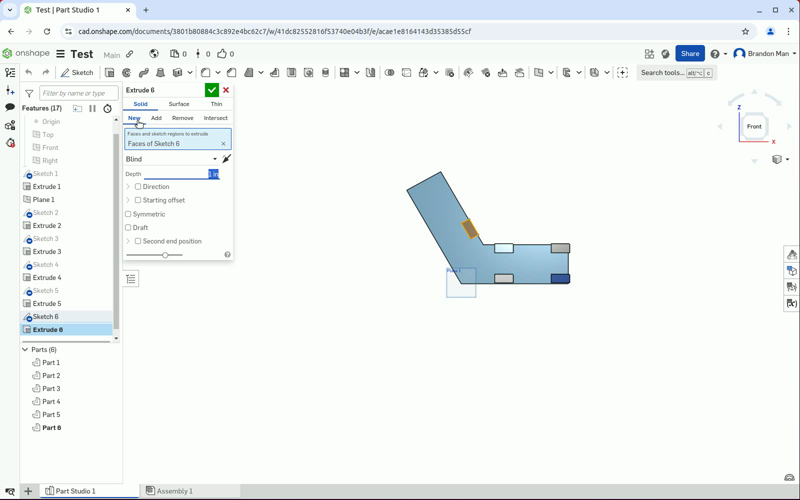
text(11.073)
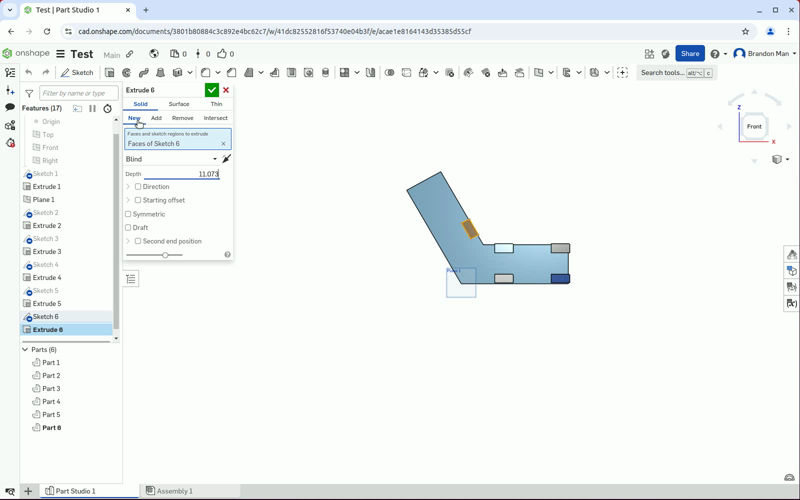
key(enter)
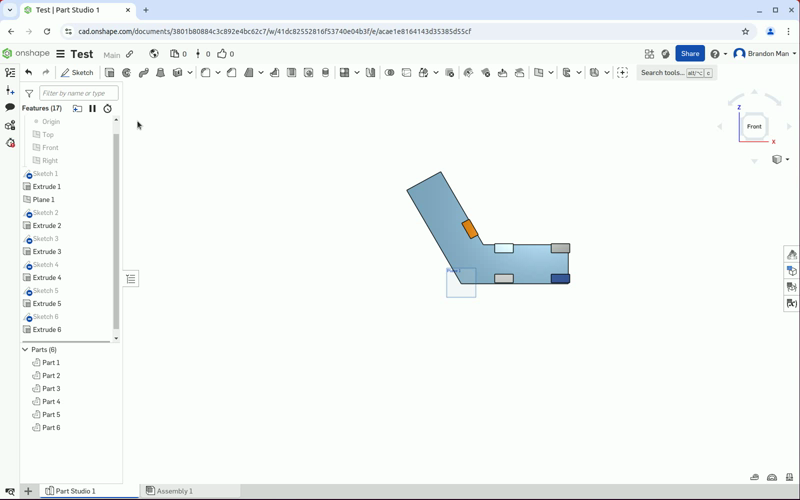
key(shift+h)
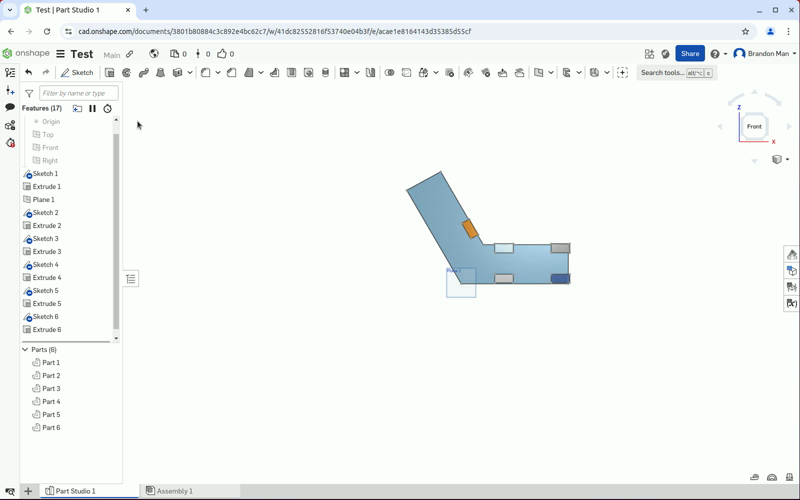
key(shift+h)
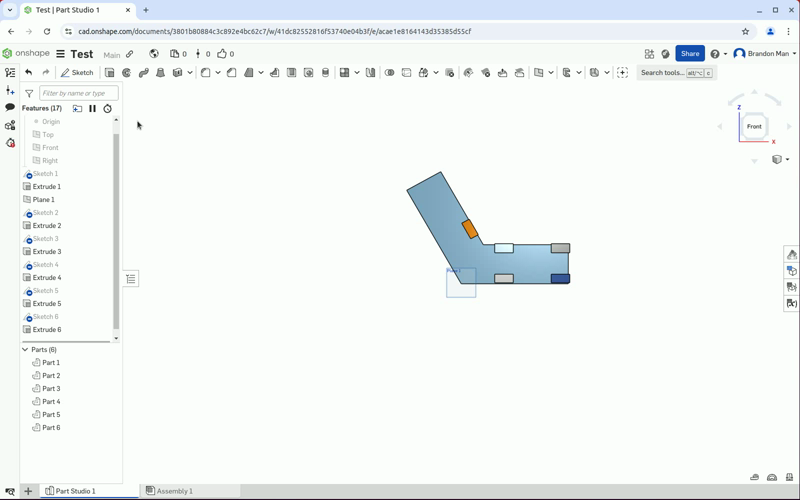
mouse_move(69, 176)
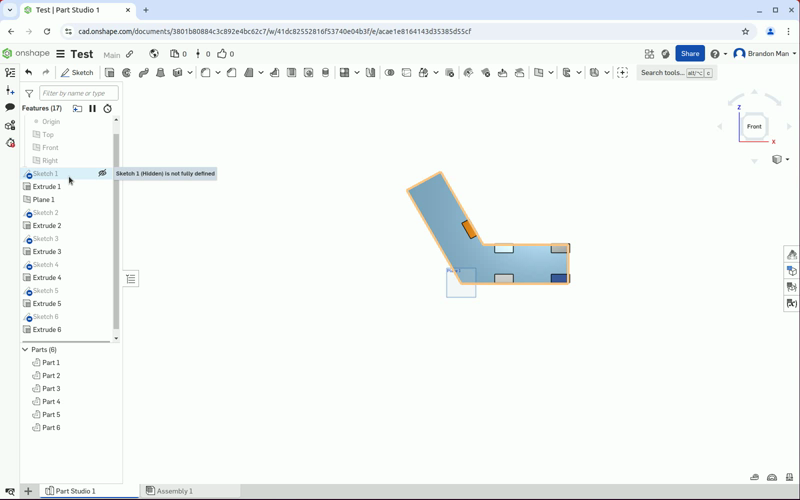
click(69, 176)
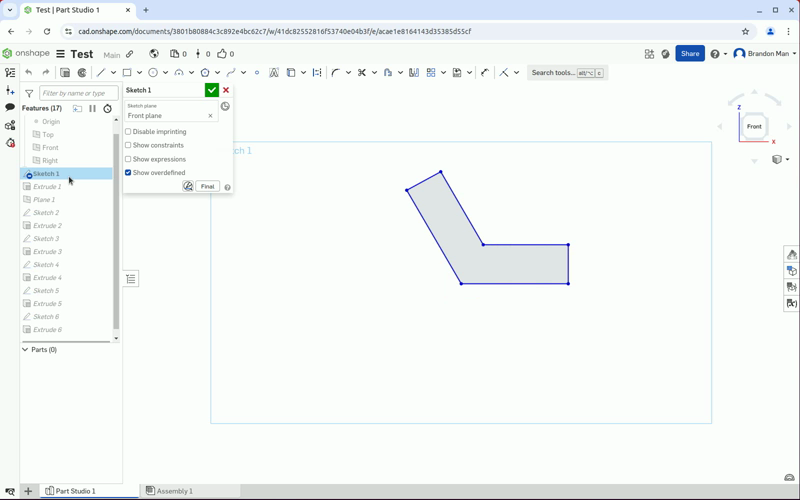
mouse_move(229, 92)
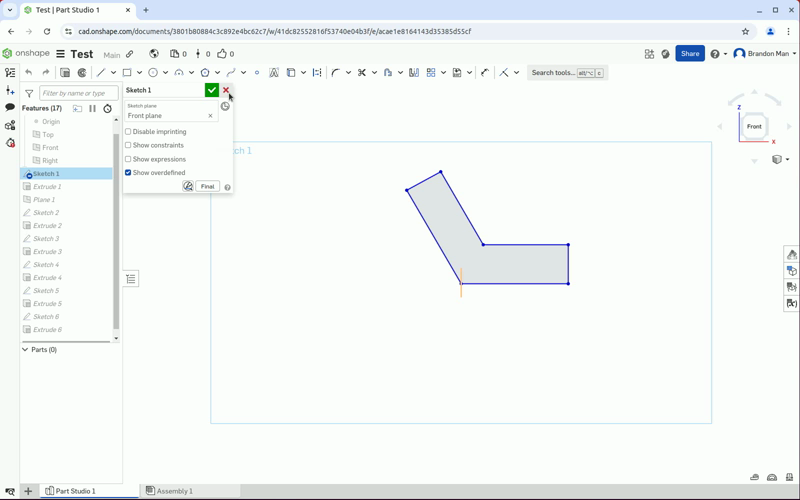
click(229, 92)
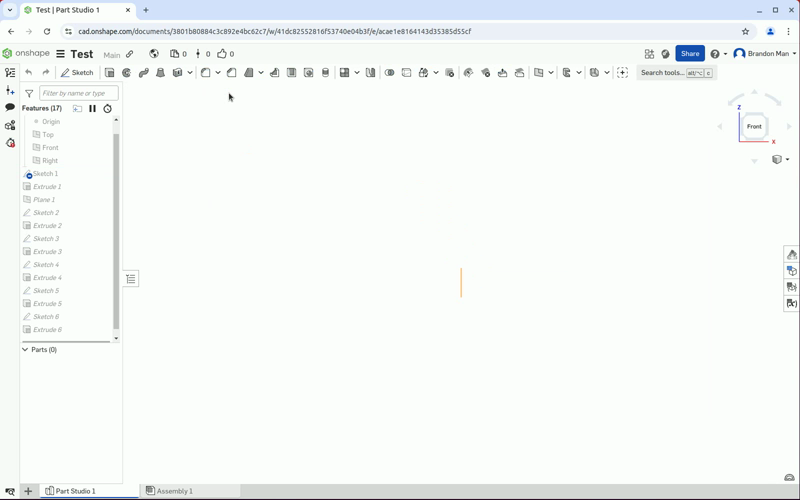
key(shift+s)
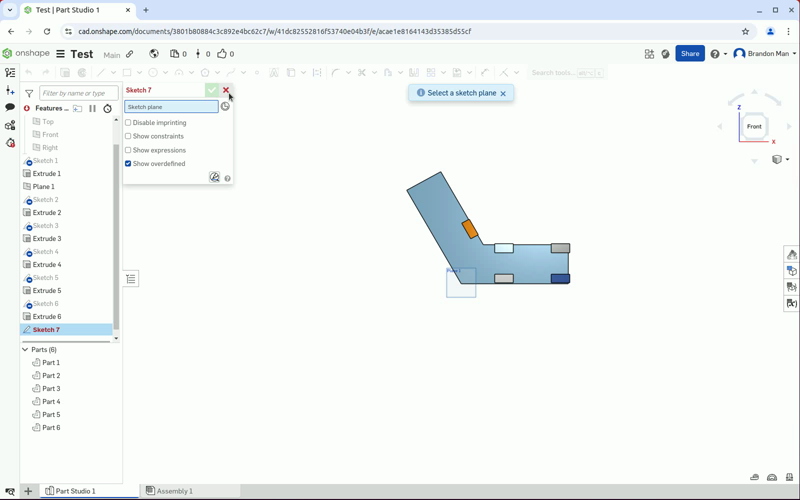
mouse_move(69, 189)
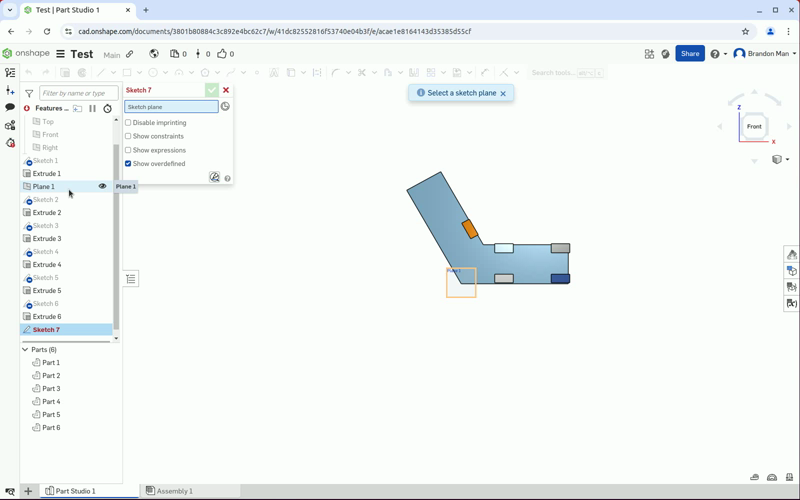
click(69, 189)
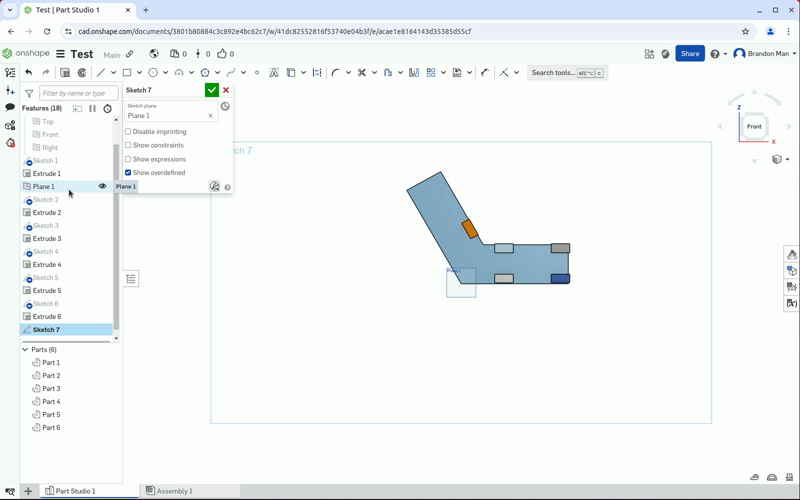
mouse_move(73, 352)
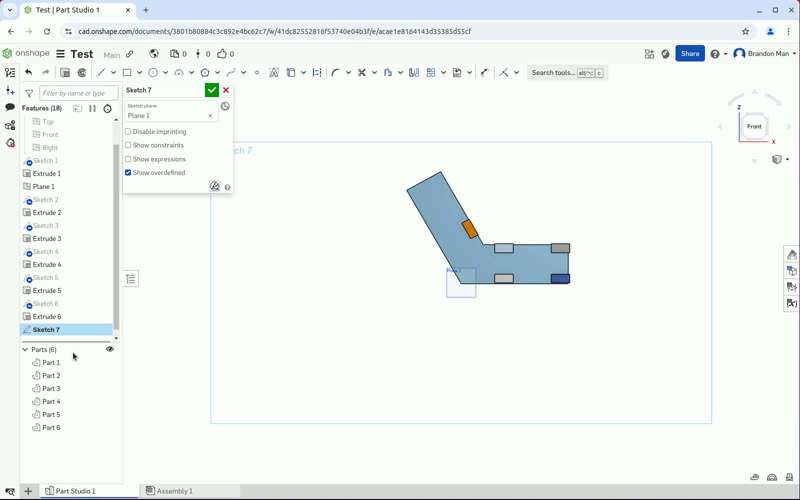
key(y)
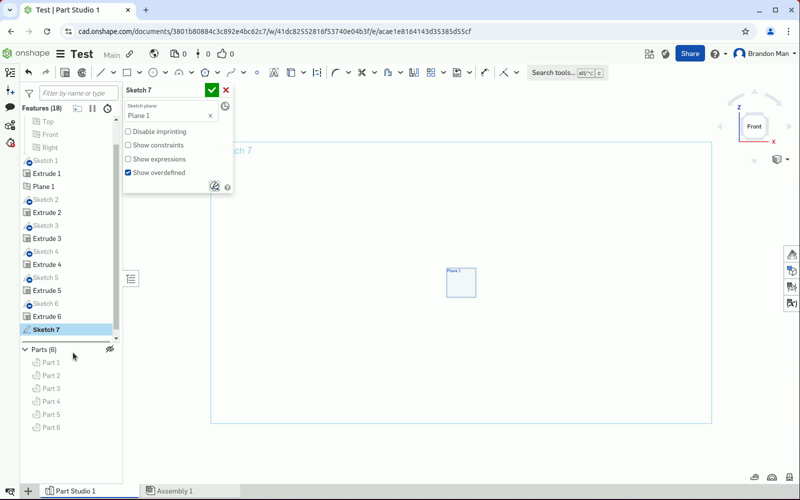
key(l)
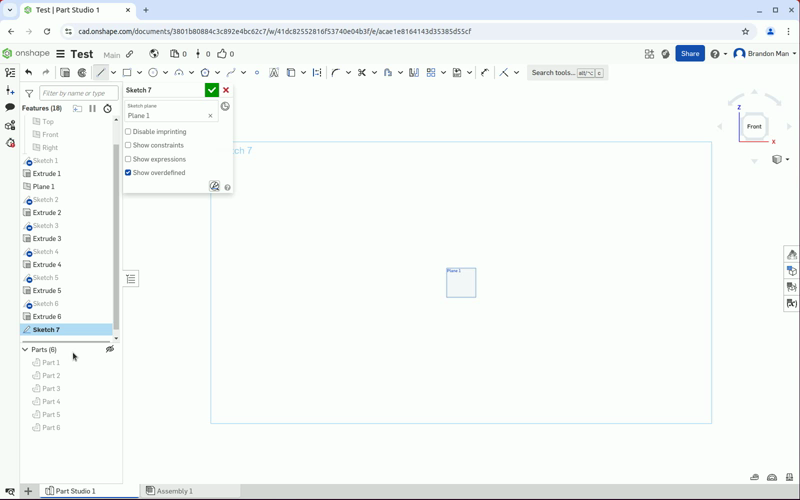
key_down(shift)
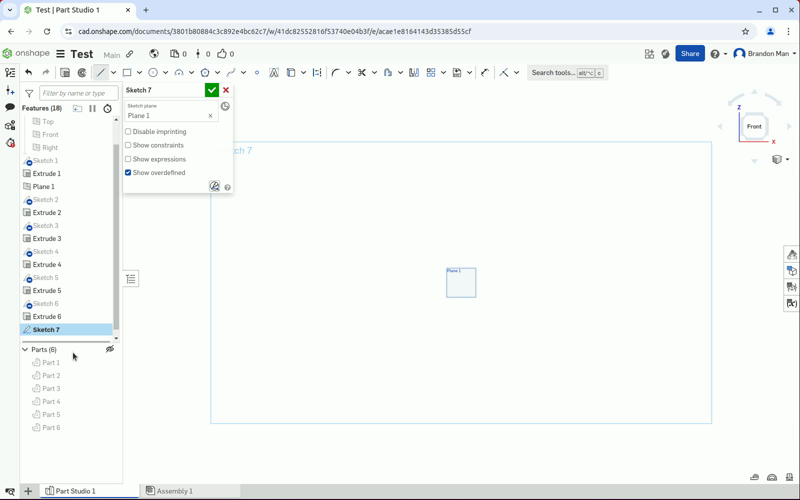
mouse_move(434, 238)
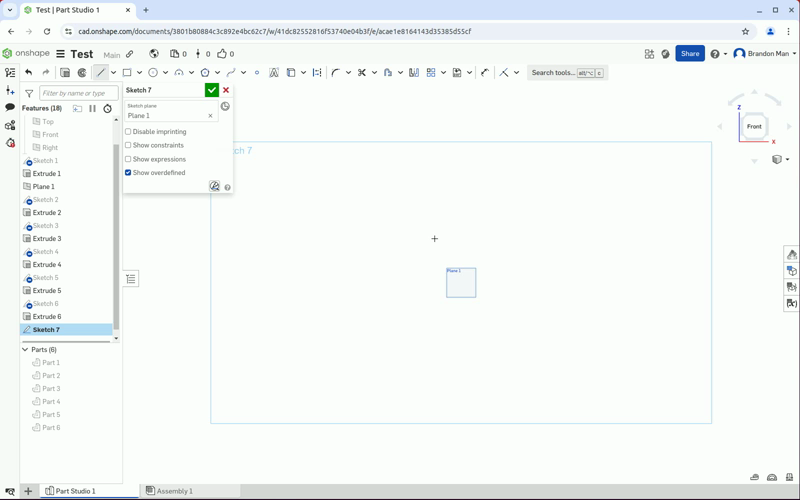
click(434, 238)
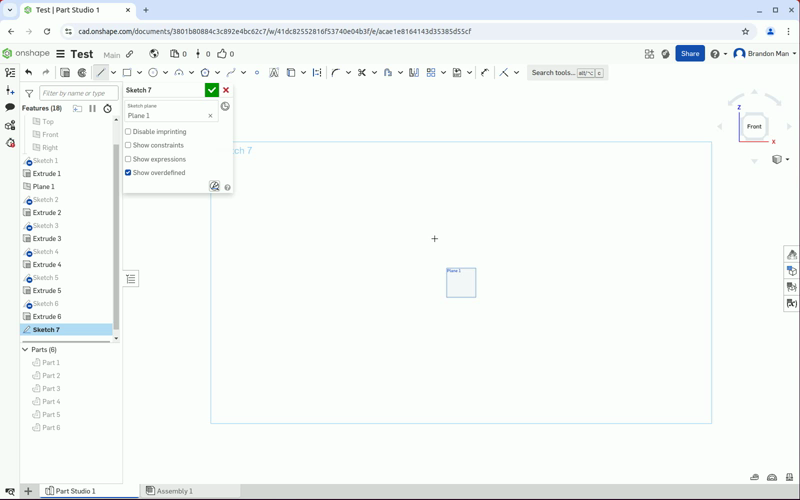
key_up(shift)
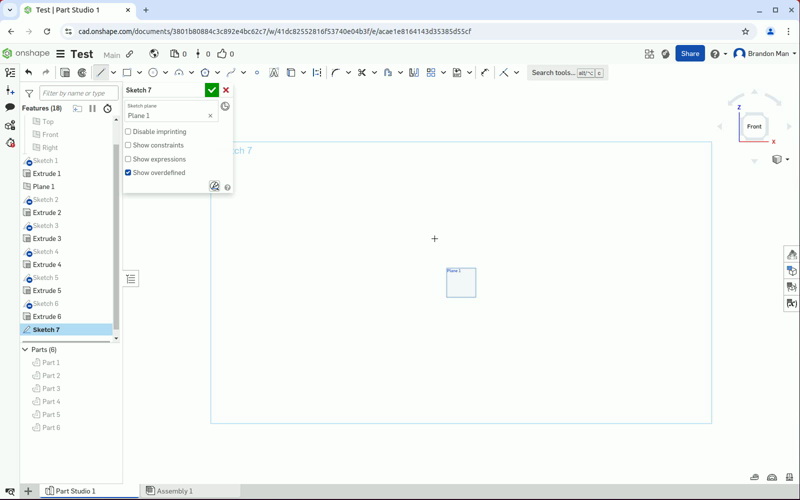
key_down(shift)
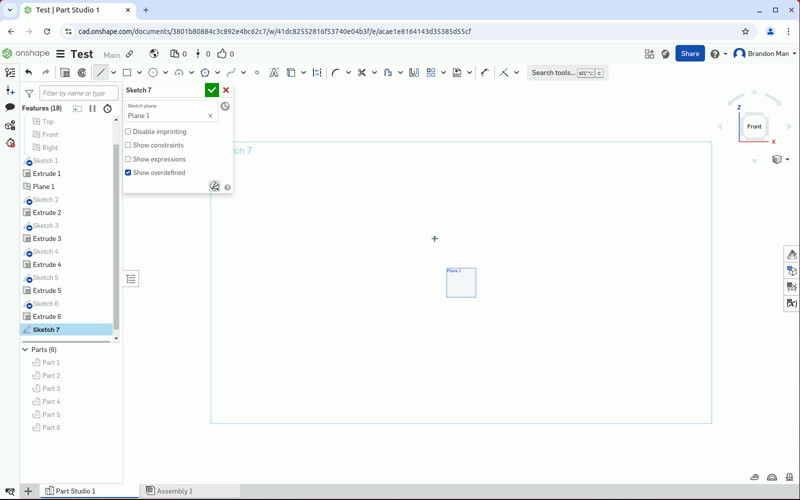
mouse_move(464, 238)
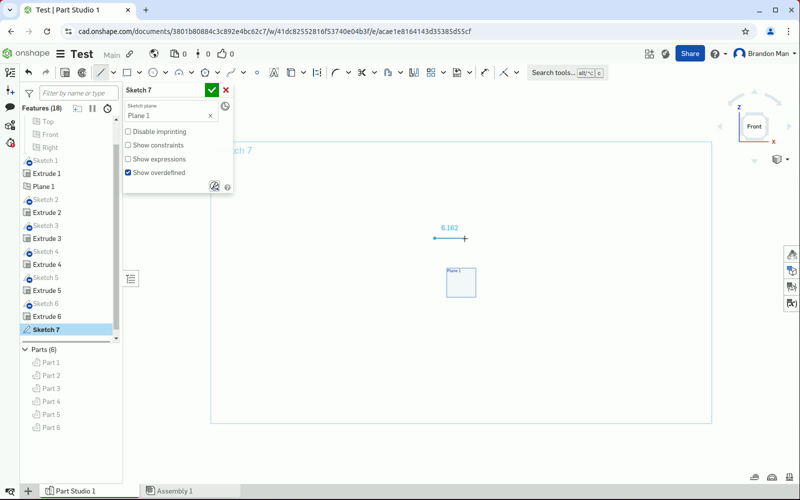
mouse_move(444, 253)
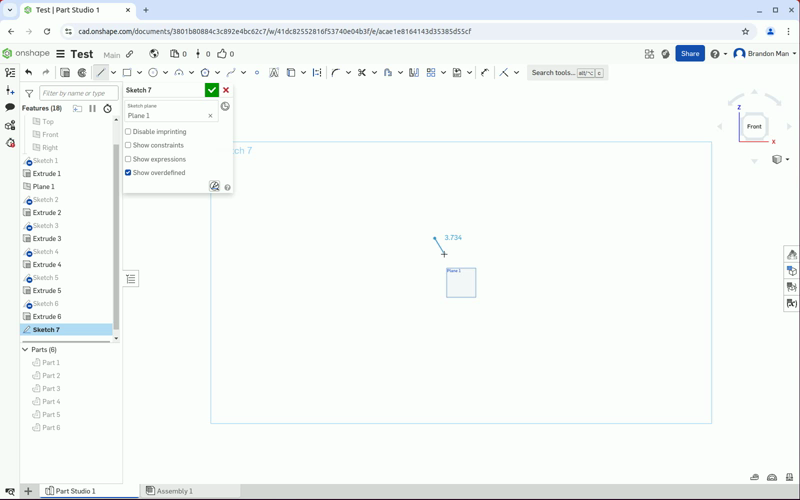
click(444, 253)
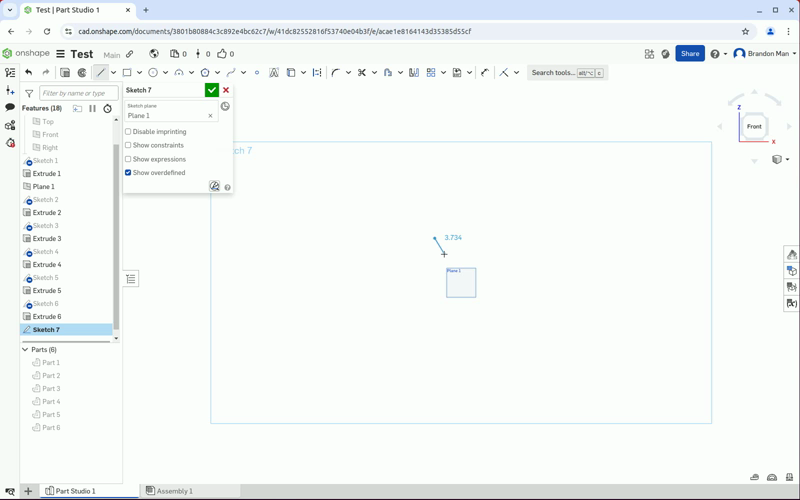
key_up(shift)
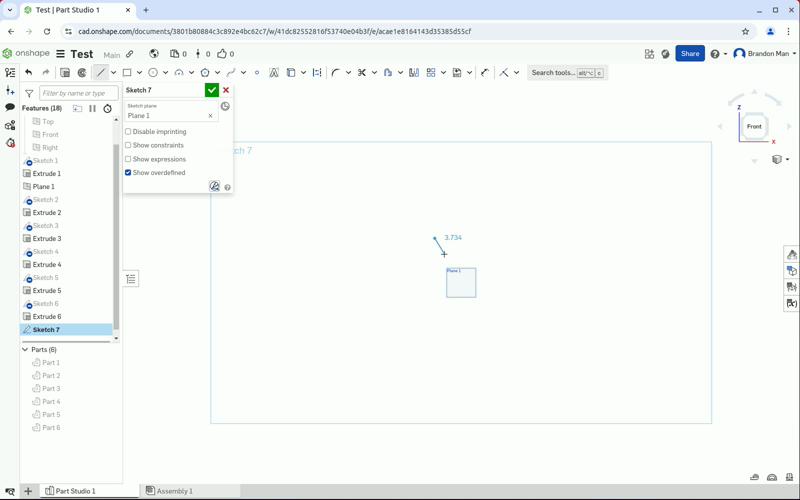
key_down(shift)
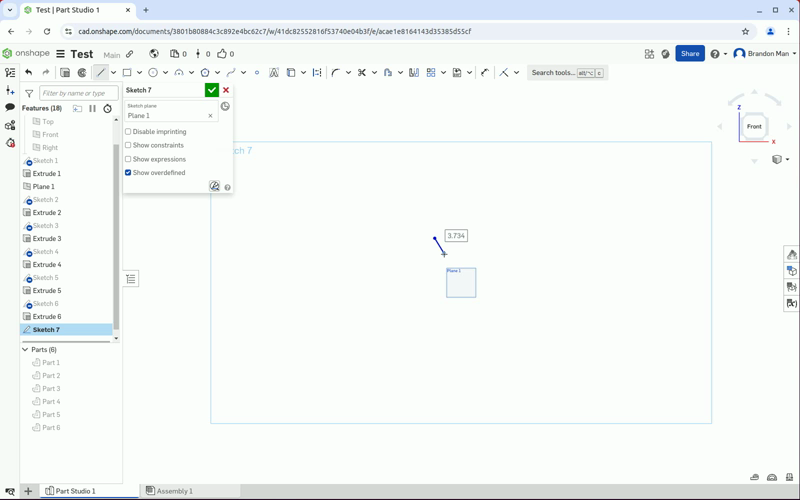
mouse_move(474, 253)
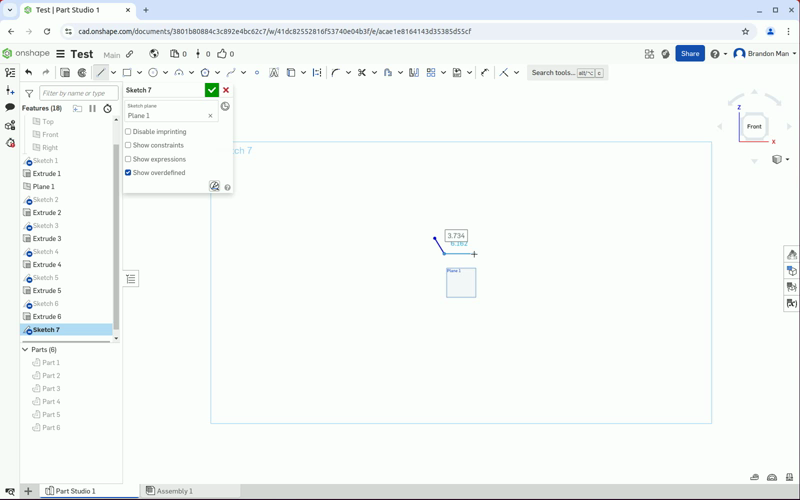
mouse_move(451, 249)
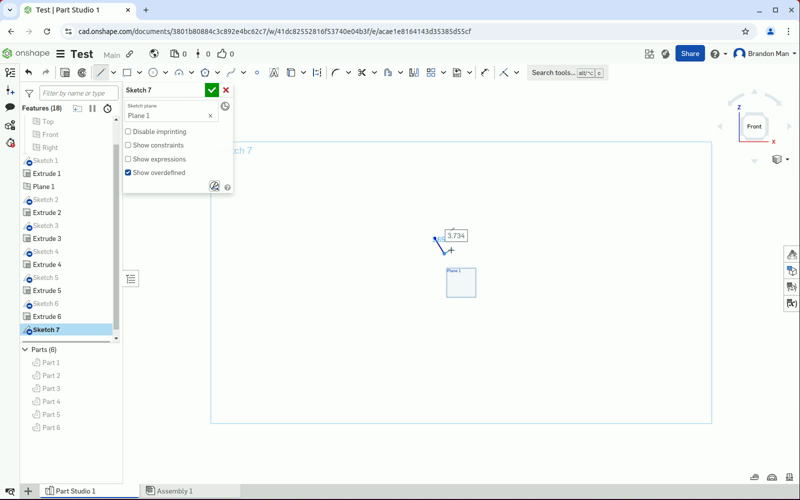
click(451, 249)
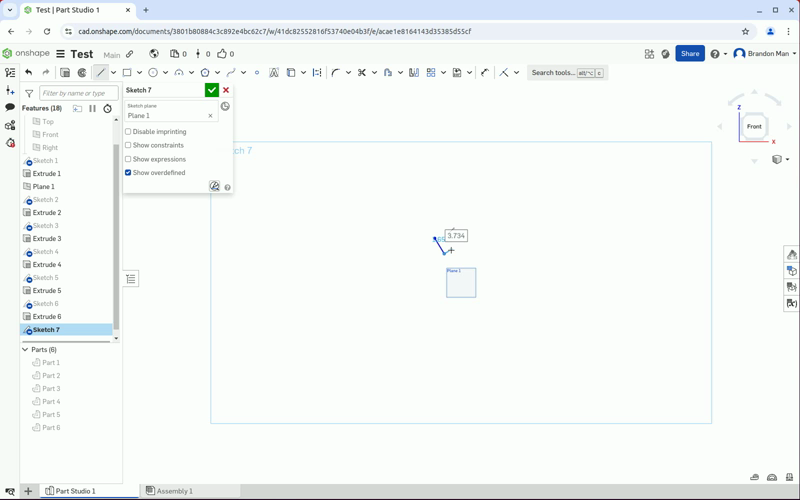
key_up(shift)
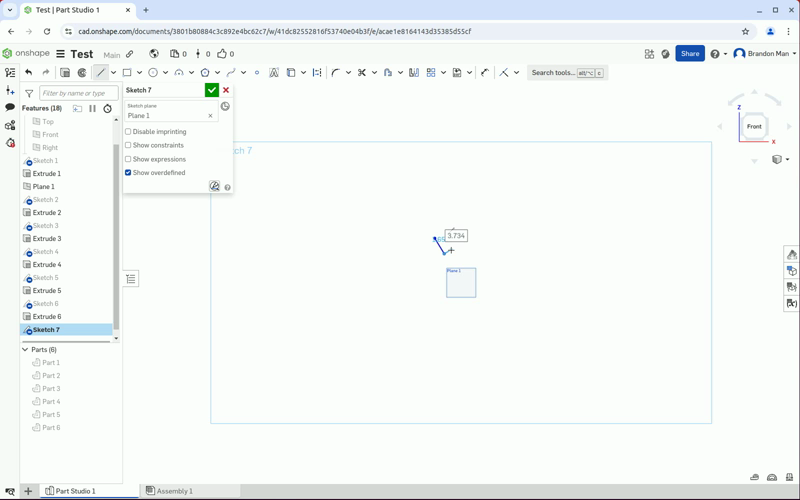
key_down(shift)
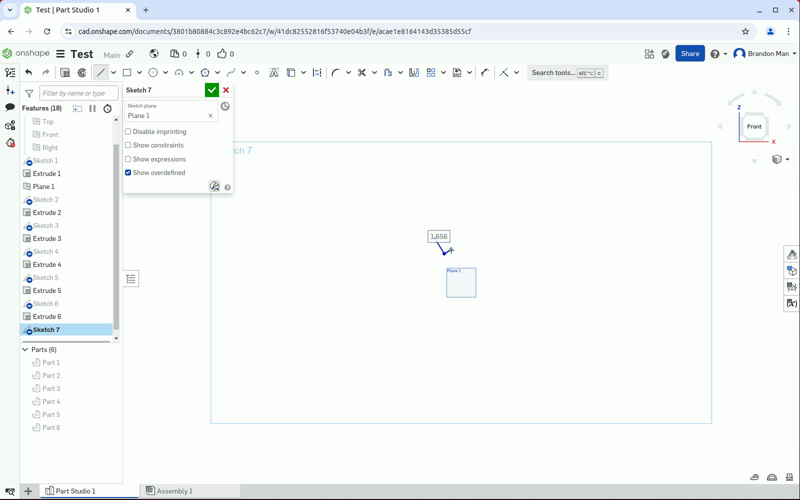
mouse_move(481, 249)
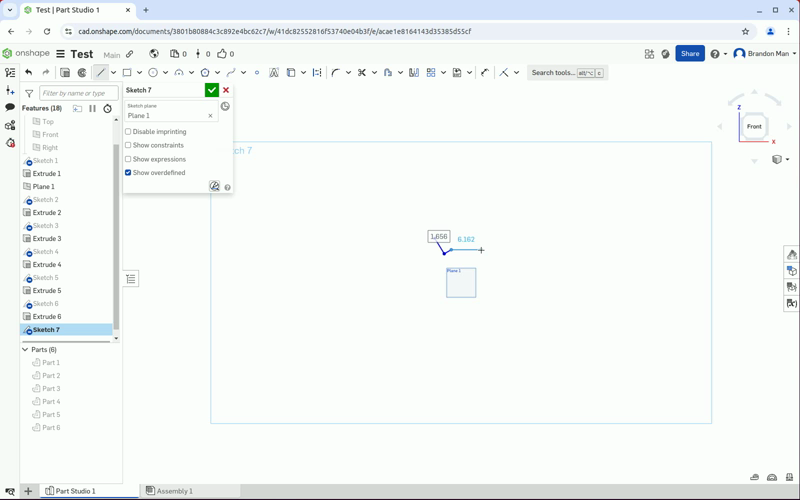
mouse_move(442, 234)
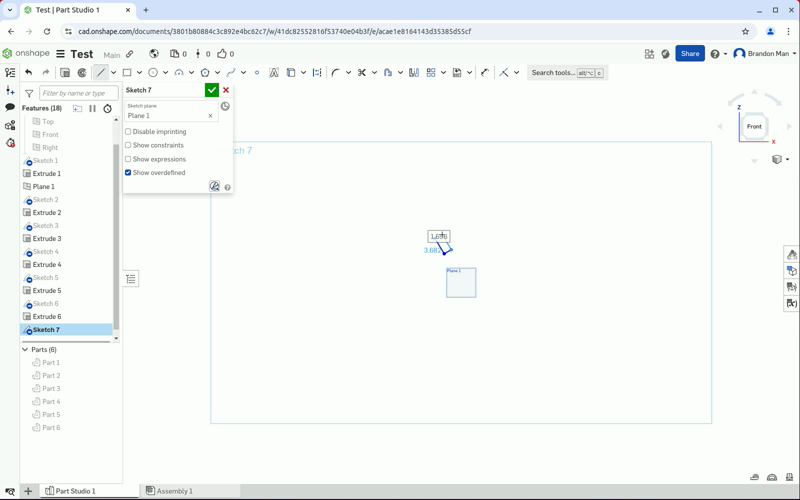
click(442, 234)
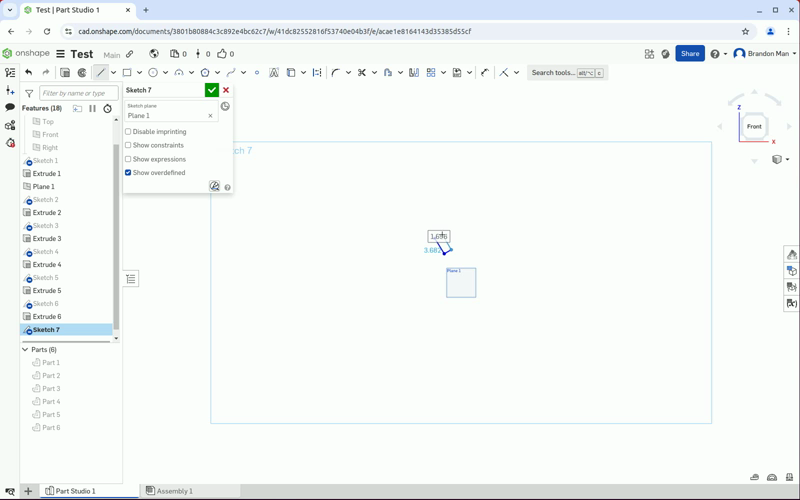
key_up(shift)
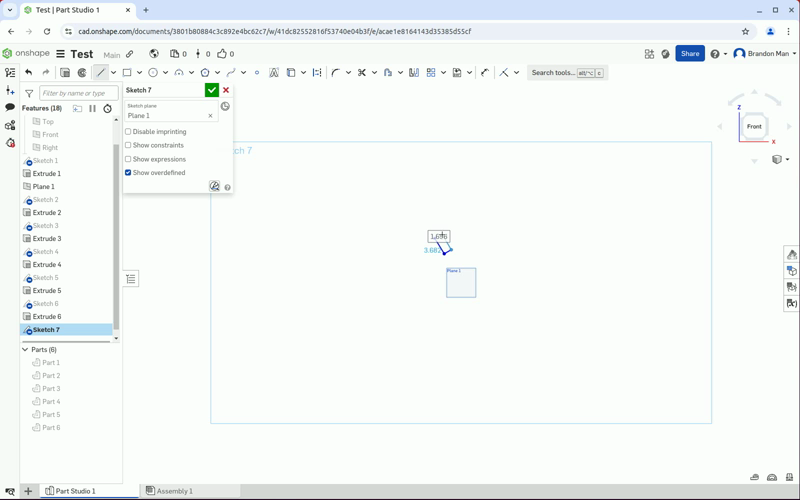
mouse_move(472, 234)
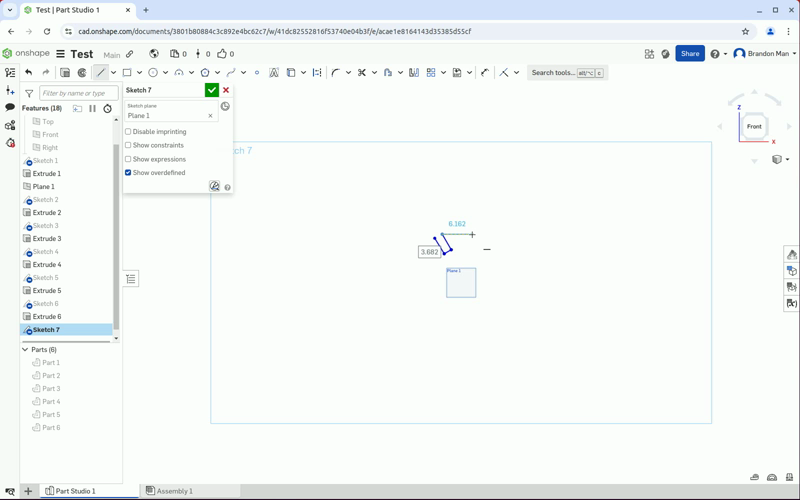
key_down(shift)
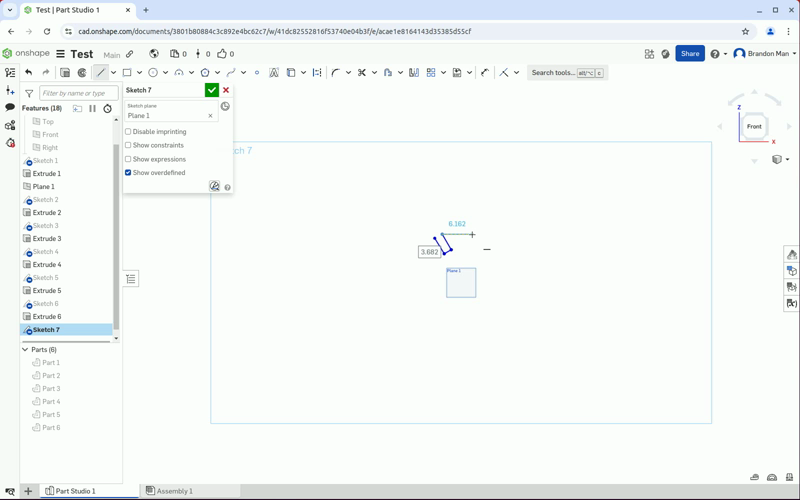
mouse_move(434, 238)
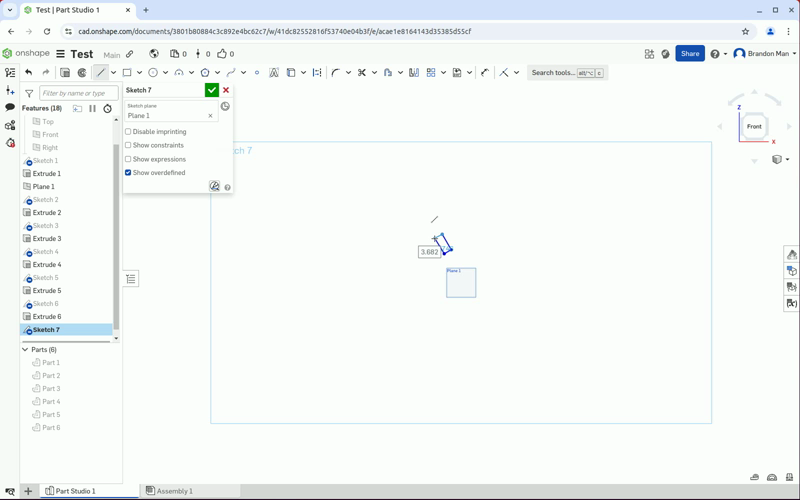
key_up(shift)
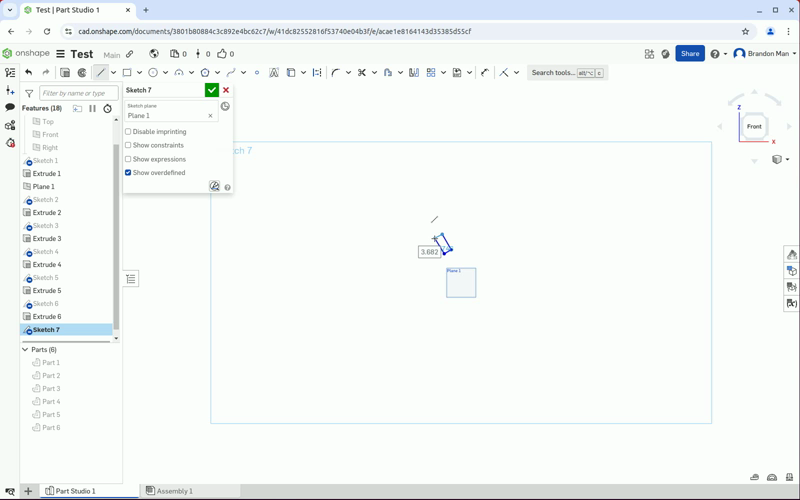
click(434, 238)
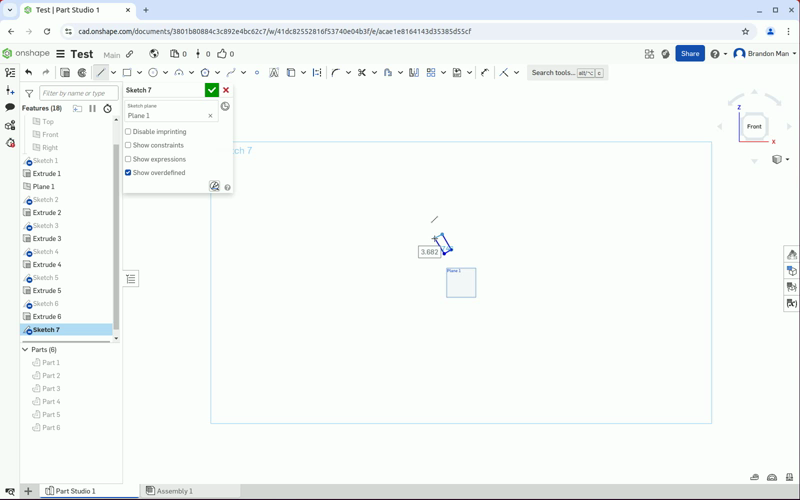
key(esc)
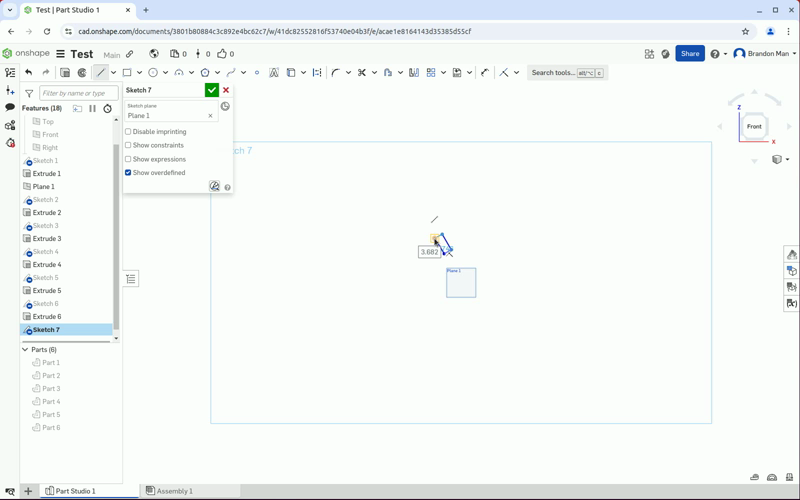
mouse_move(443, 251)
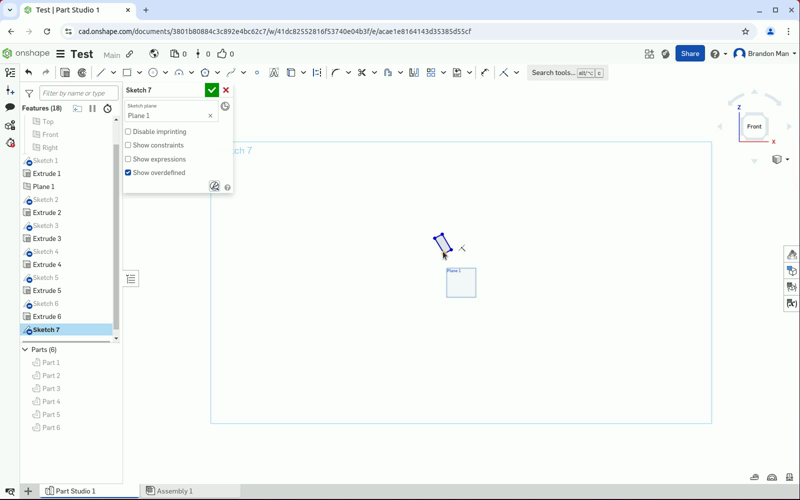
scroll(6)
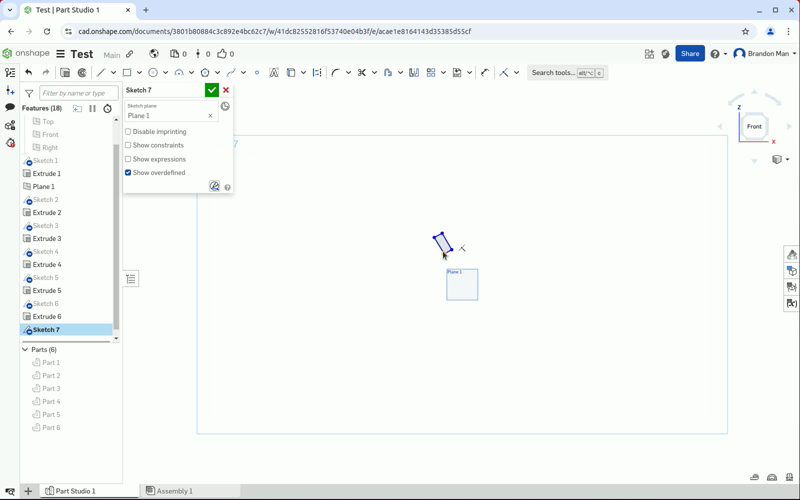
scroll(6)
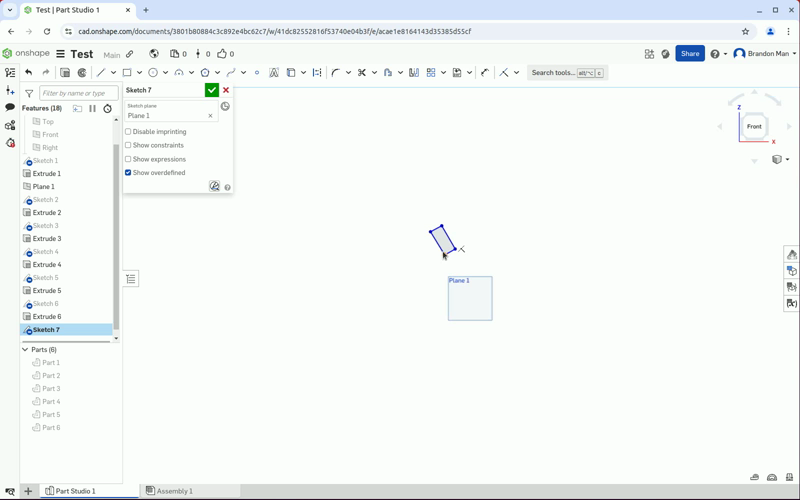
scroll(6)
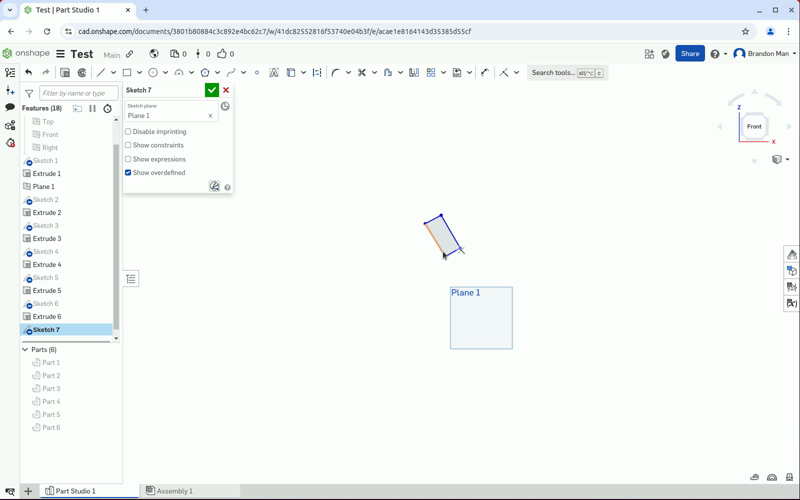
scroll(6)
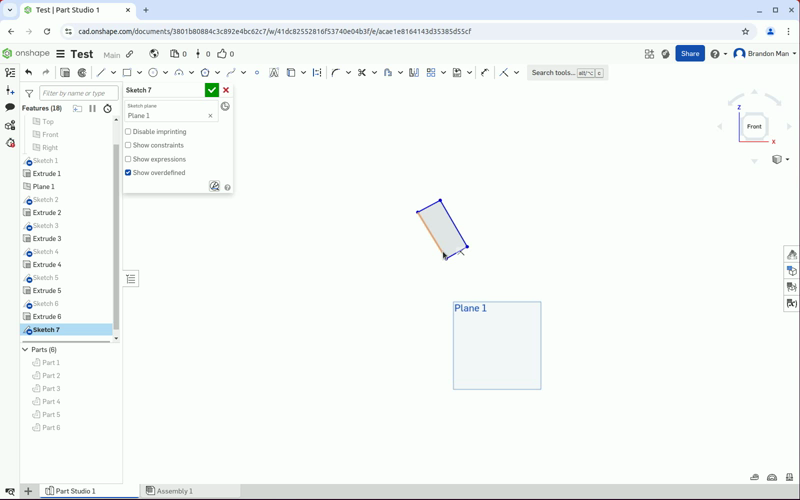
scroll(6)
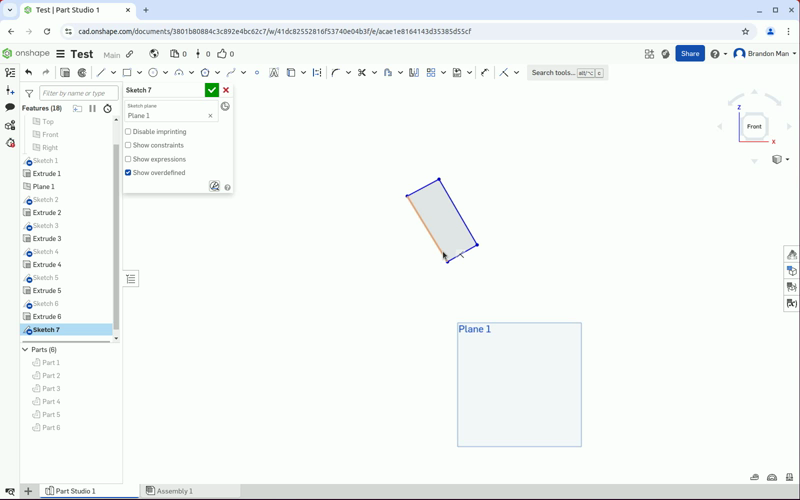
scroll(6)
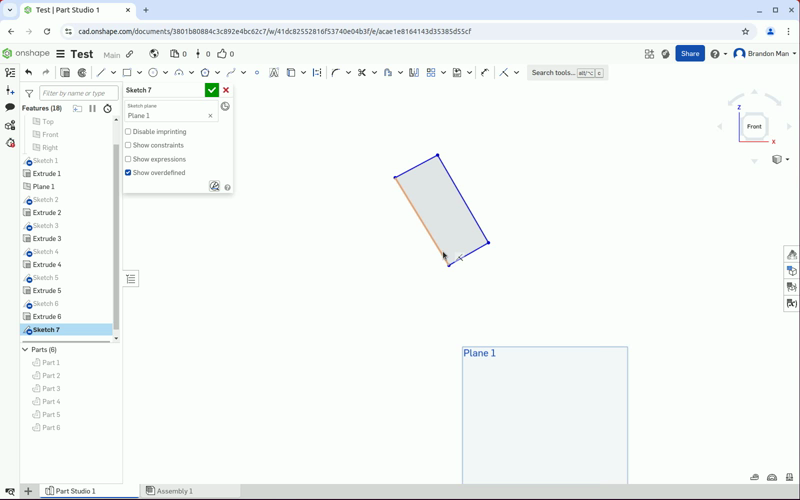
scroll(6)
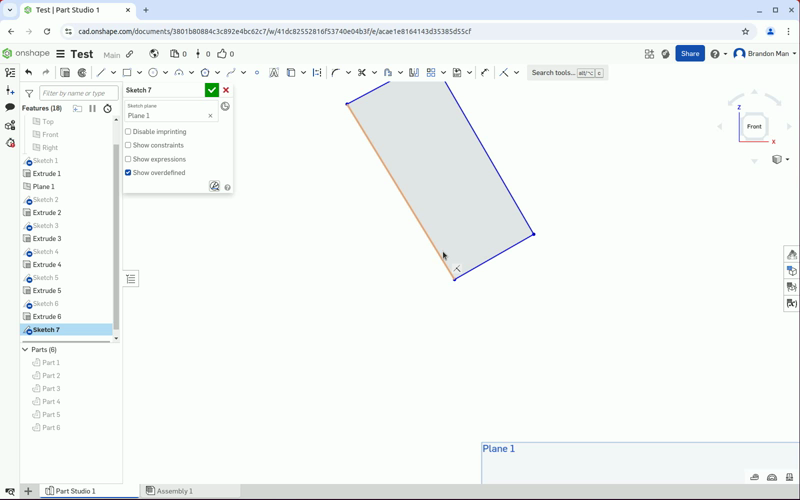
click(443, 251)
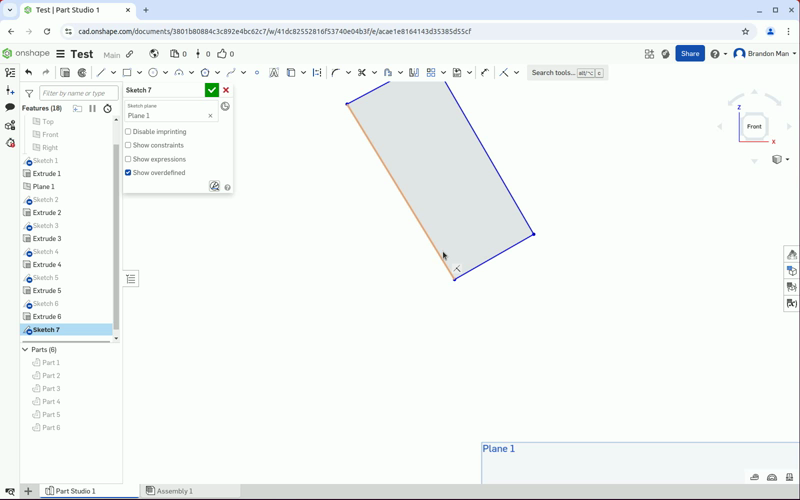
scroll(-6)
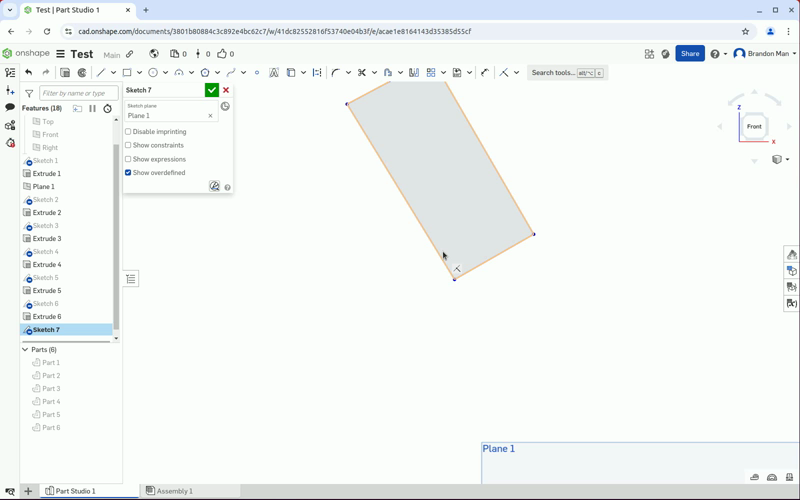
scroll(-6)
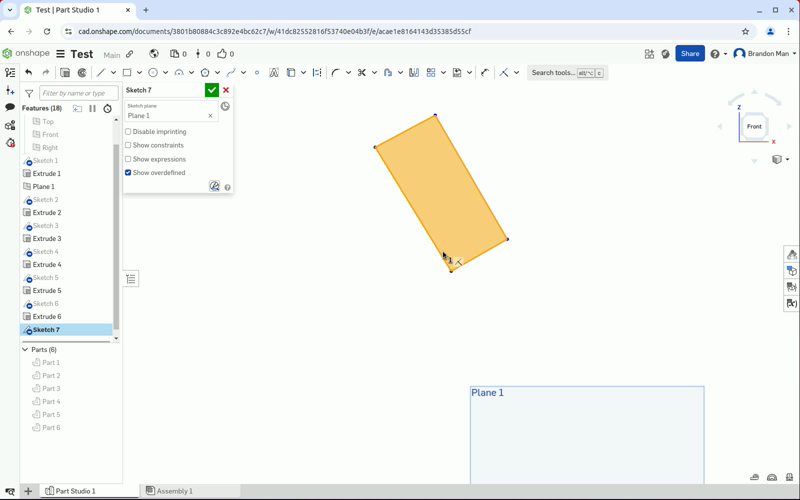
scroll(-6)
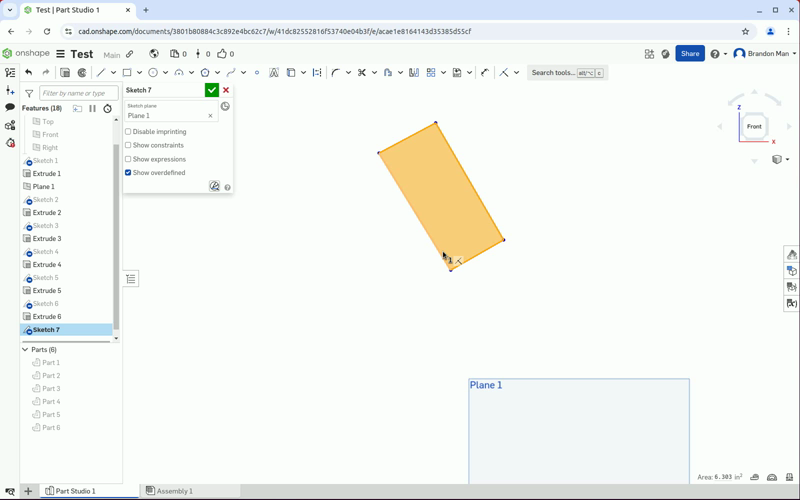
scroll(-6)
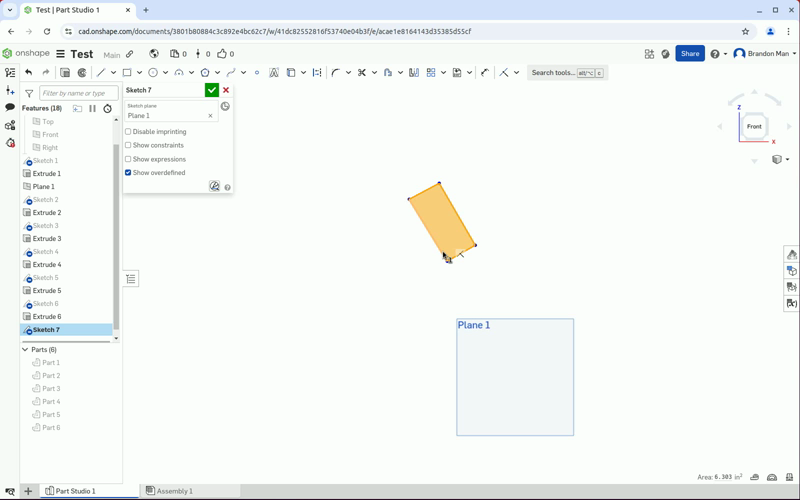
scroll(-6)
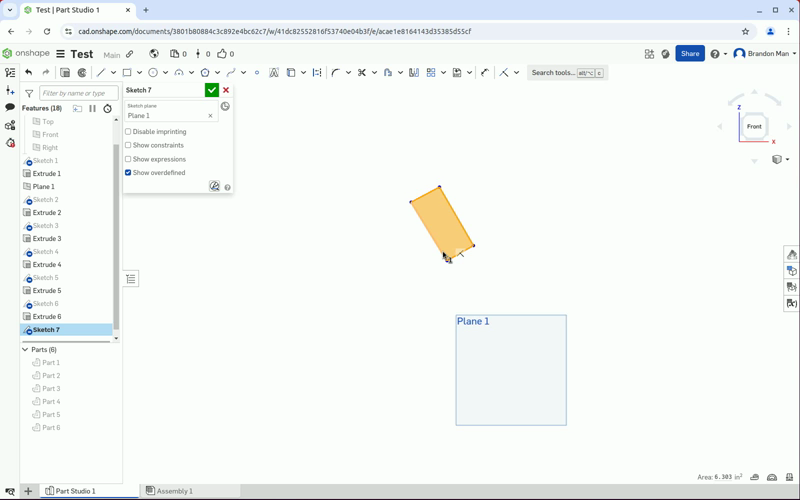
scroll(-6)
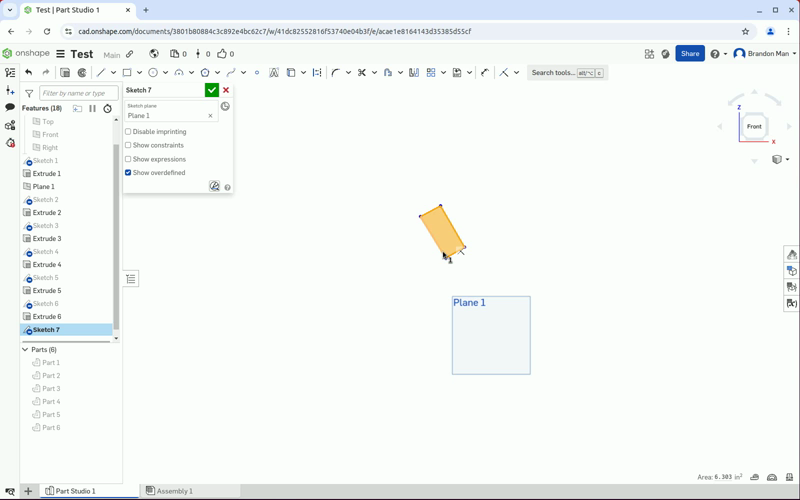
scroll(-6)
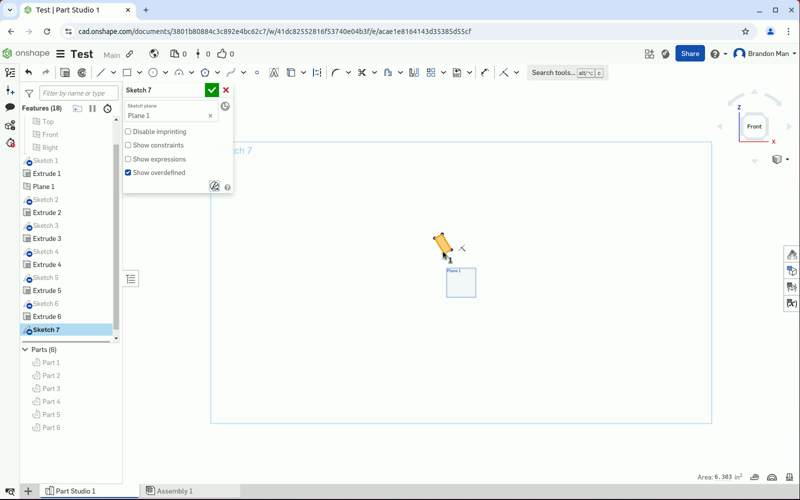
mouse_move(73, 352)
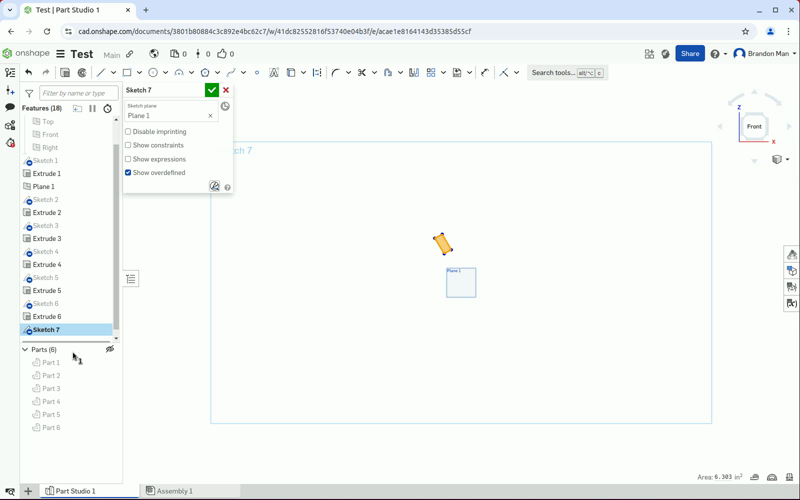
key(shift+y)
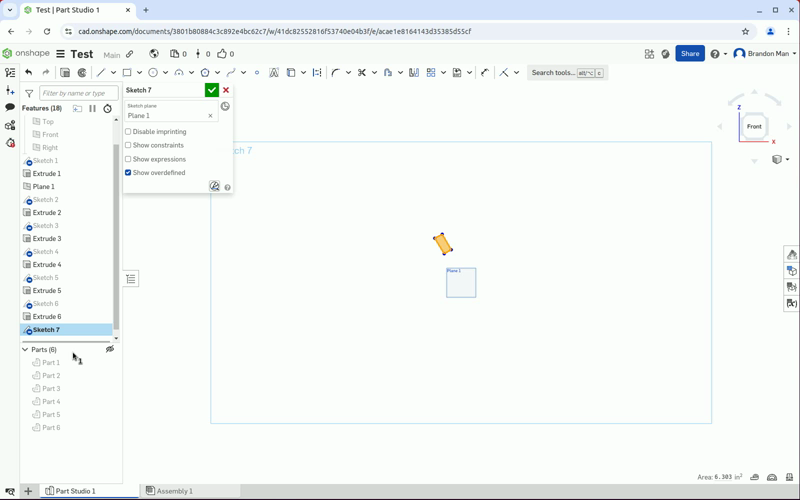
key(shift+e)
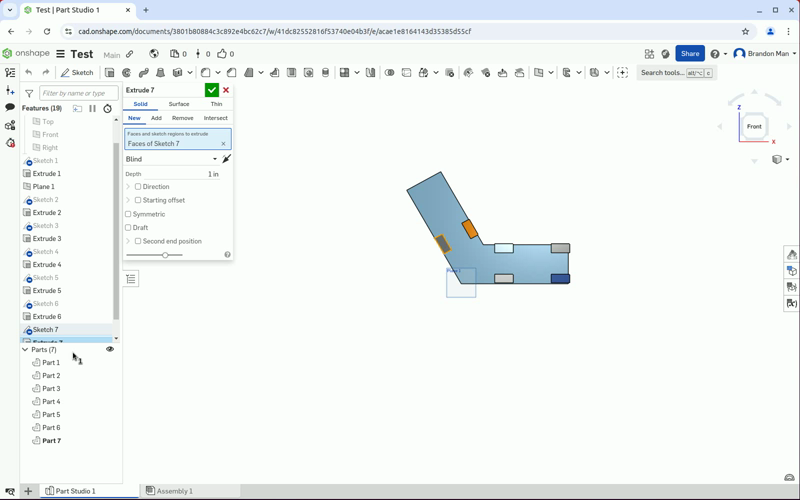
mouse_move(143, 106)
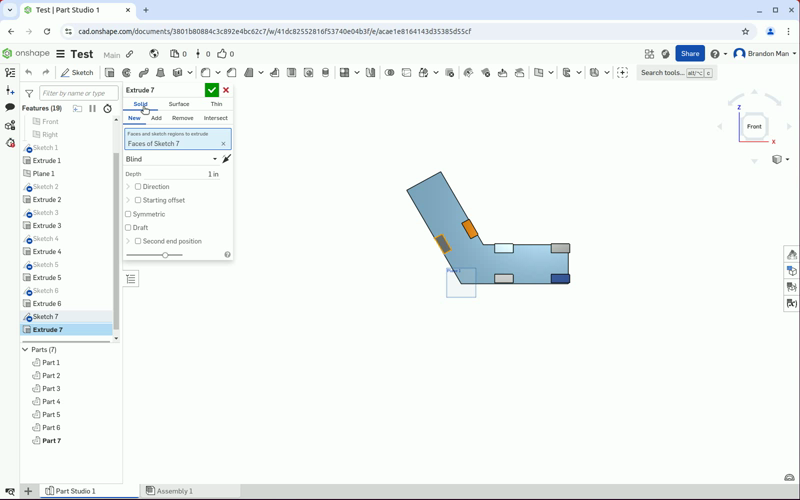
click(143, 106)
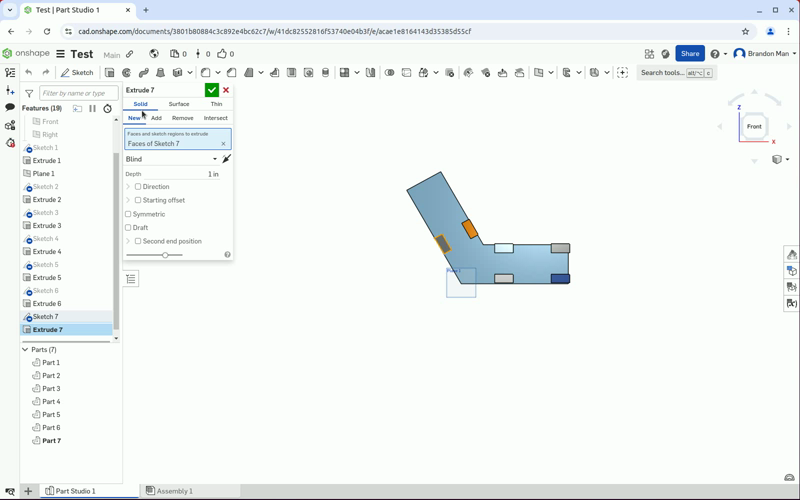
mouse_move(137, 120)
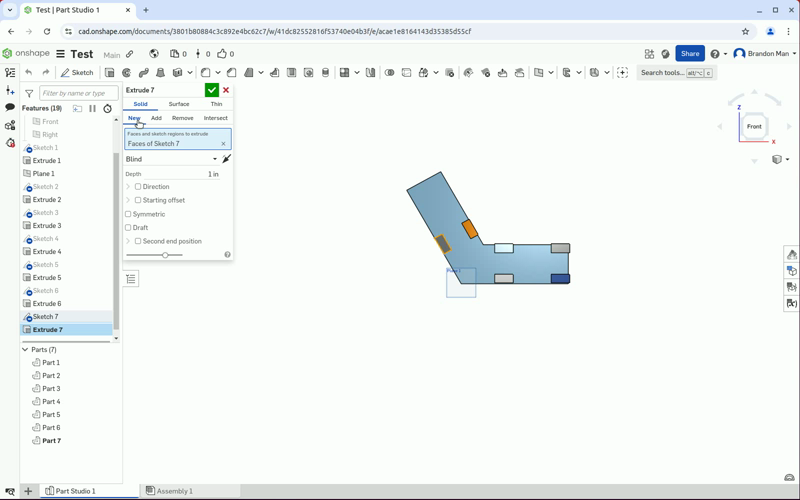
click(137, 120)
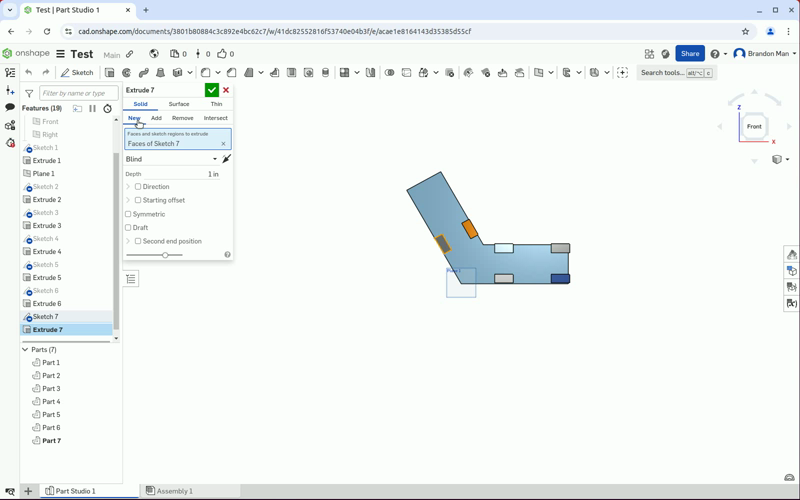
key(tab, 4)
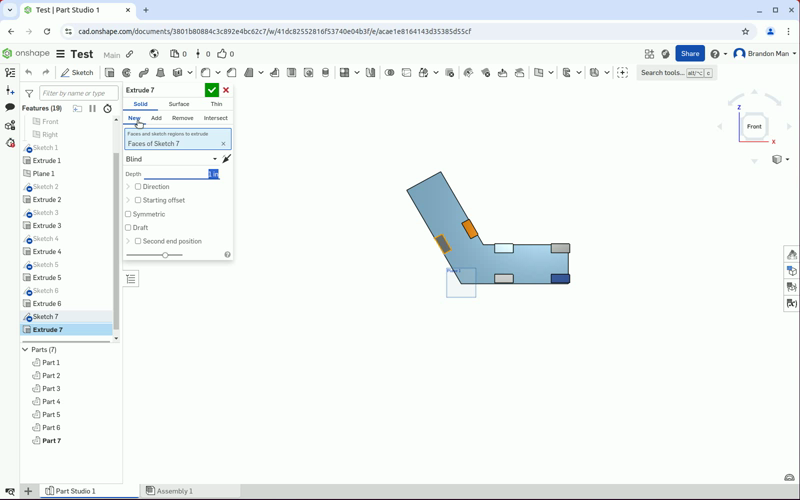
text(11.073)
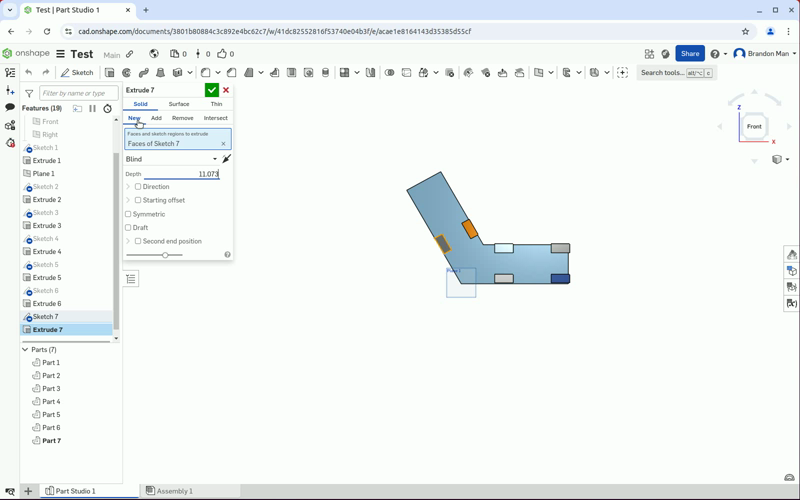
key(enter)
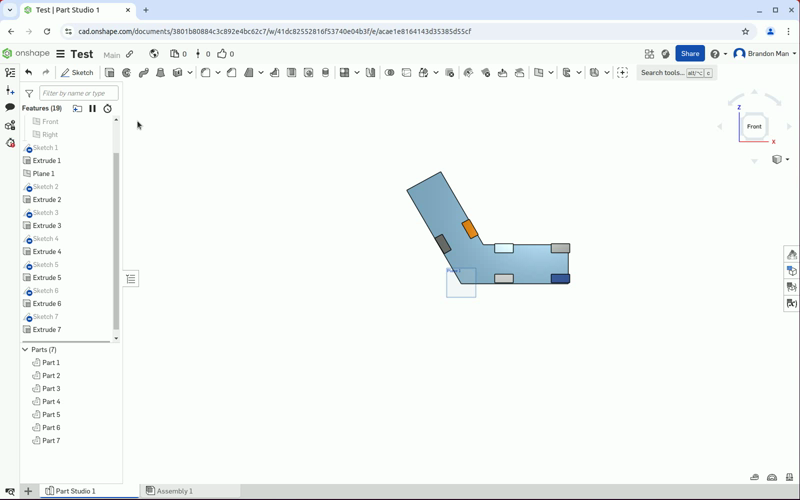
key(shift+h)
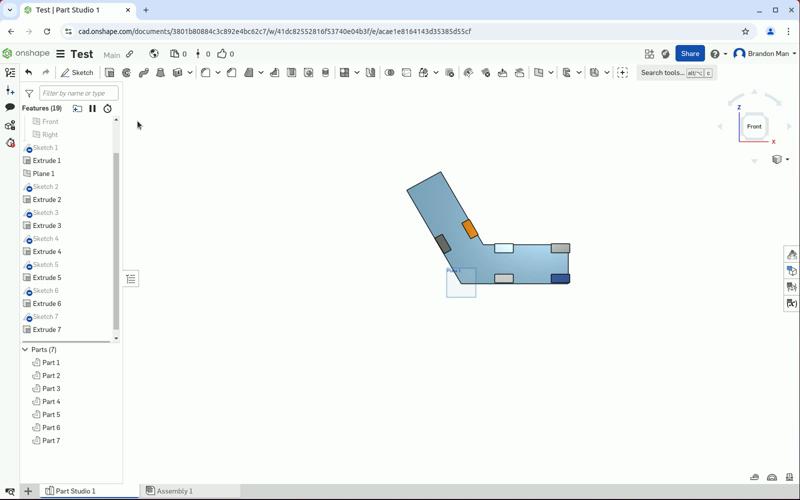
key(shift+h)
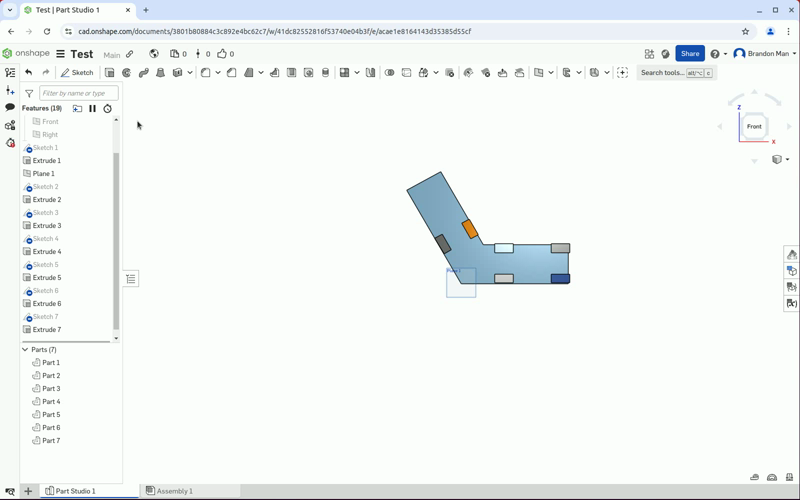
mouse_move(69, 150)
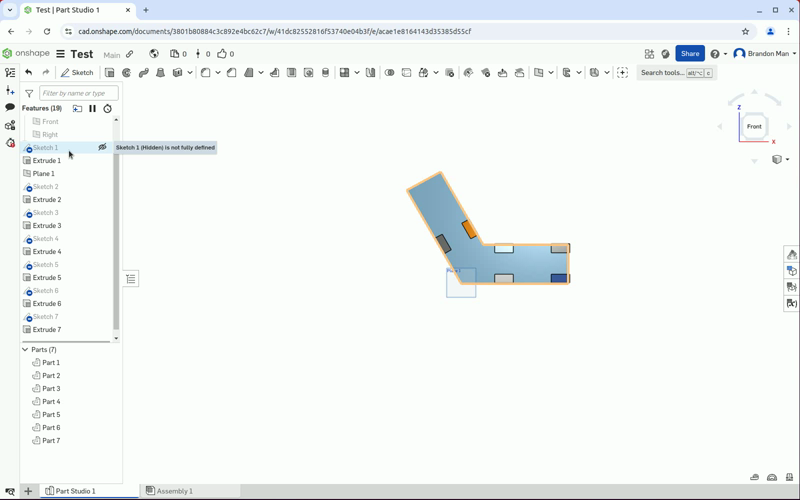
click(69, 150)
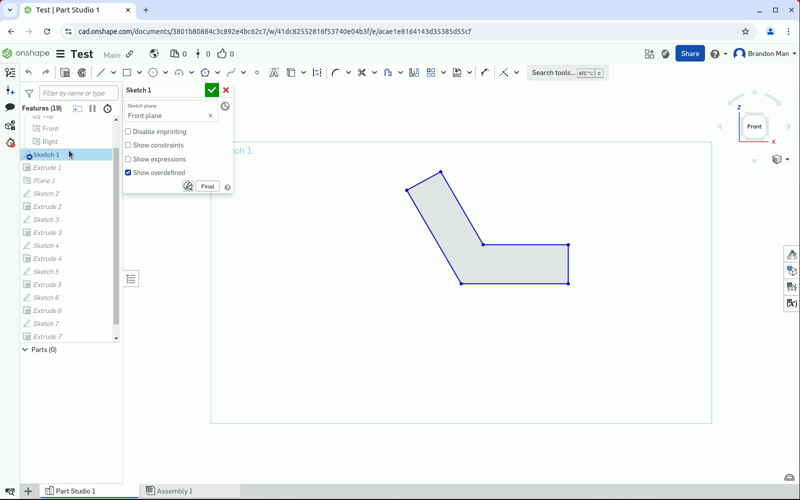
mouse_move(229, 92)
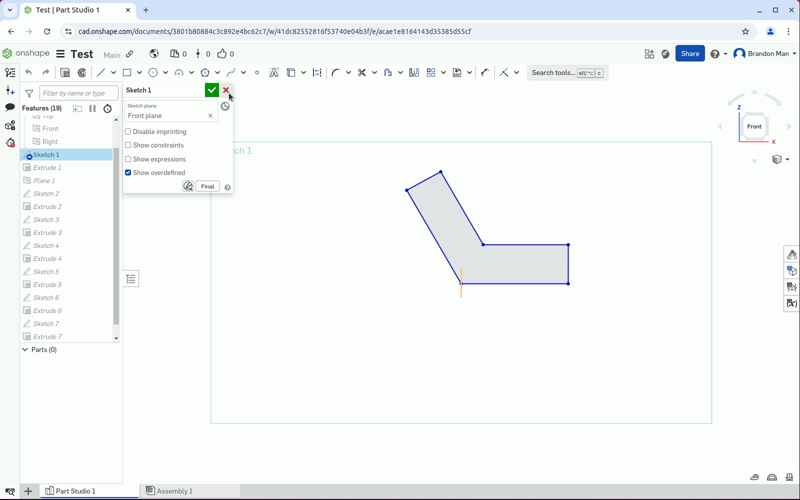
click(229, 92)
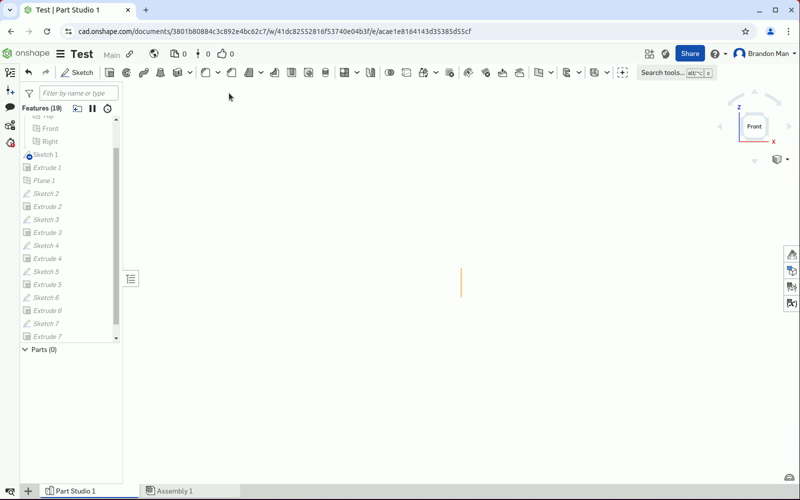
key(shift+s)
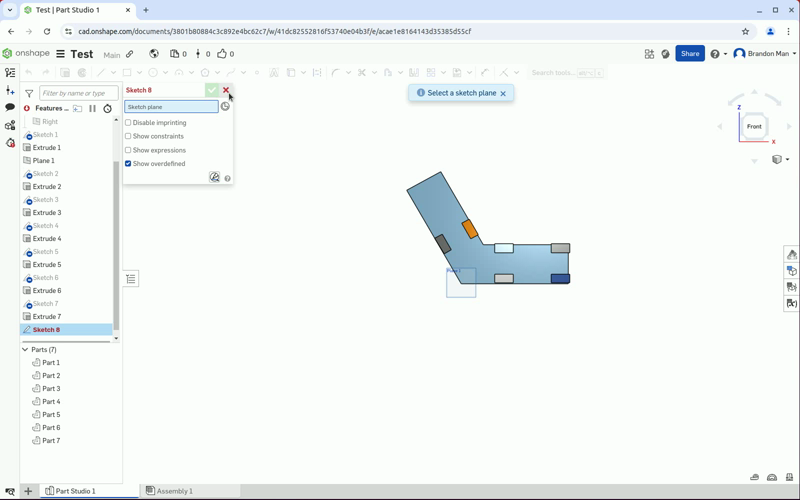
mouse_move(69, 163)
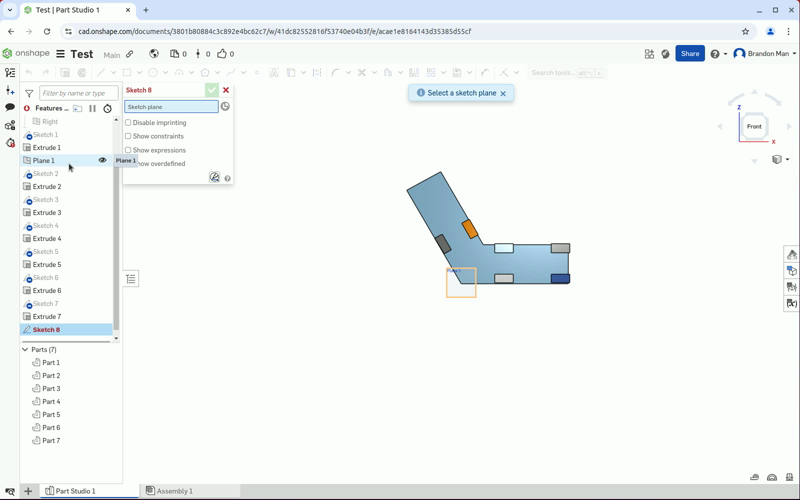
click(69, 163)
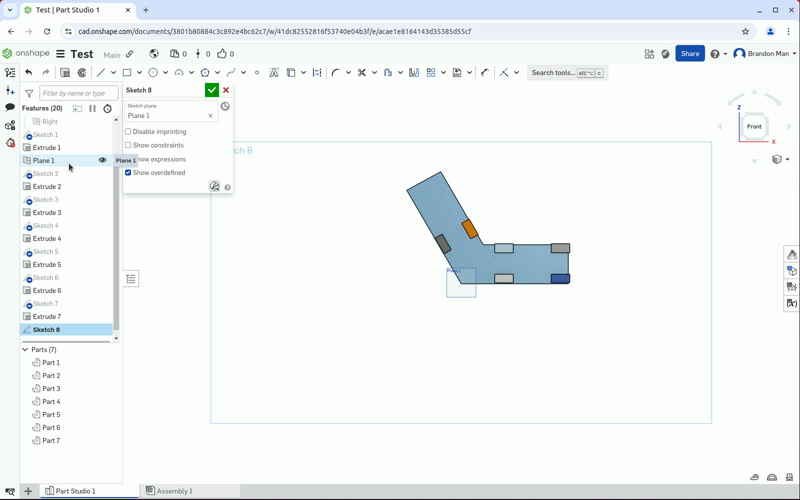
mouse_move(73, 352)
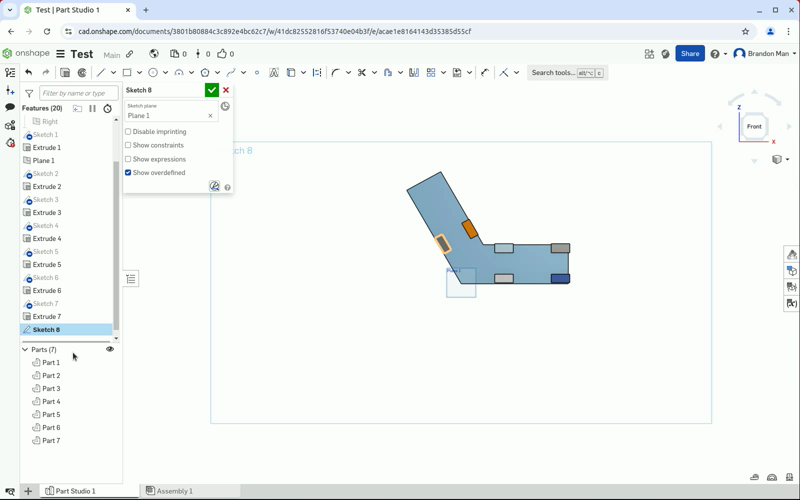
key(y)
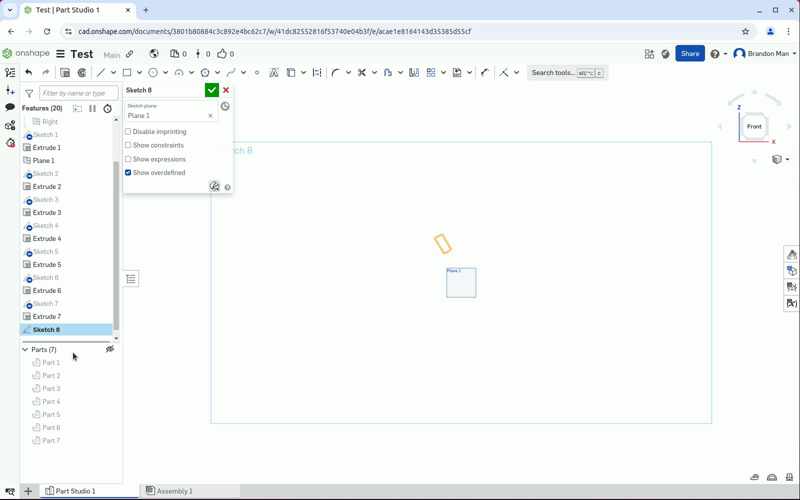
key(l)
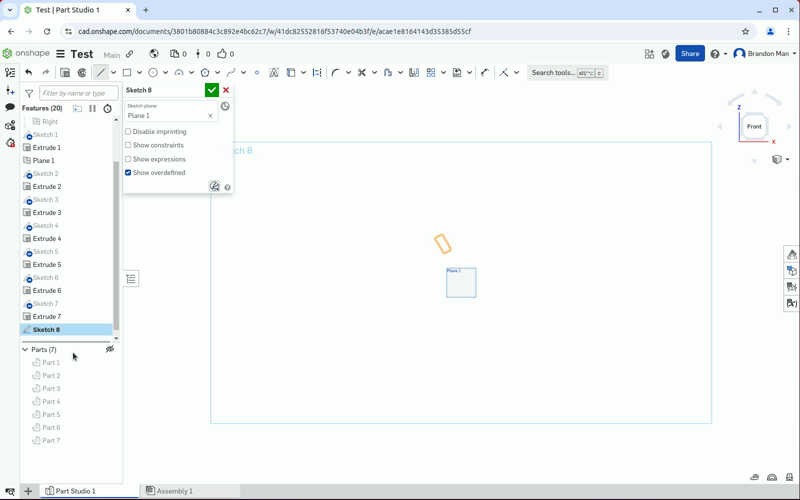
key_down(shift)
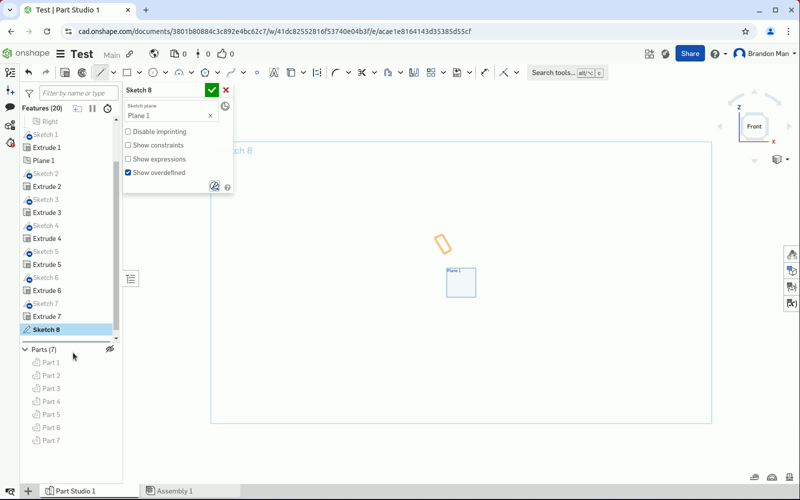
mouse_move(406, 190)
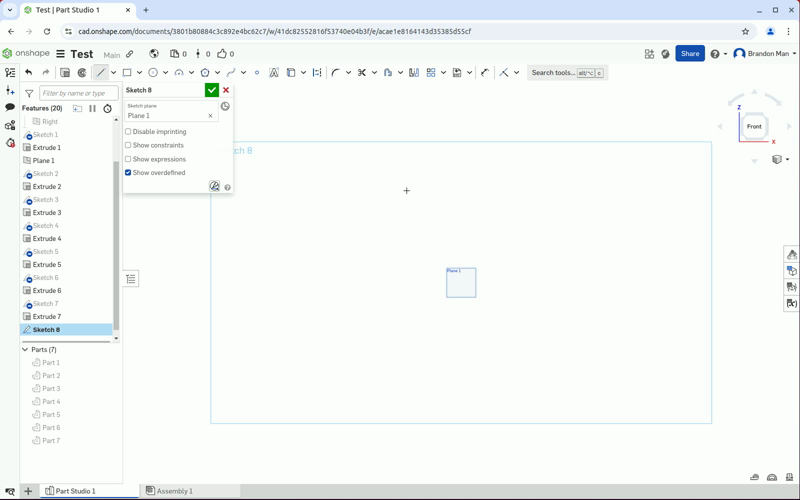
click(406, 190)
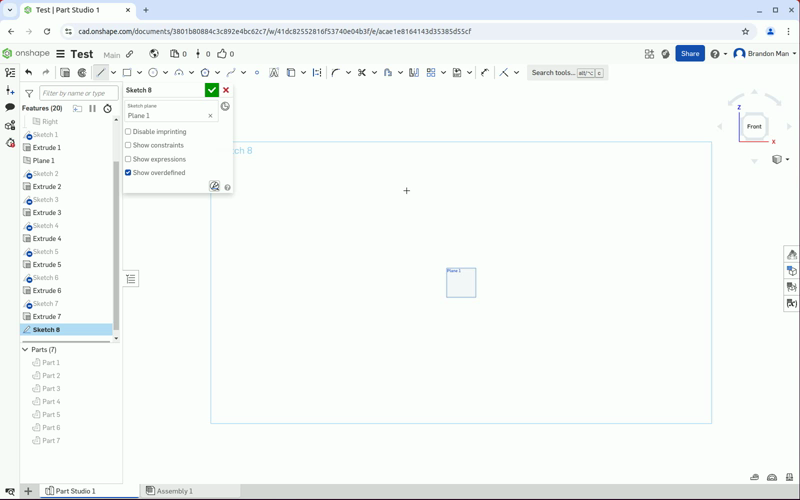
key_up(shift)
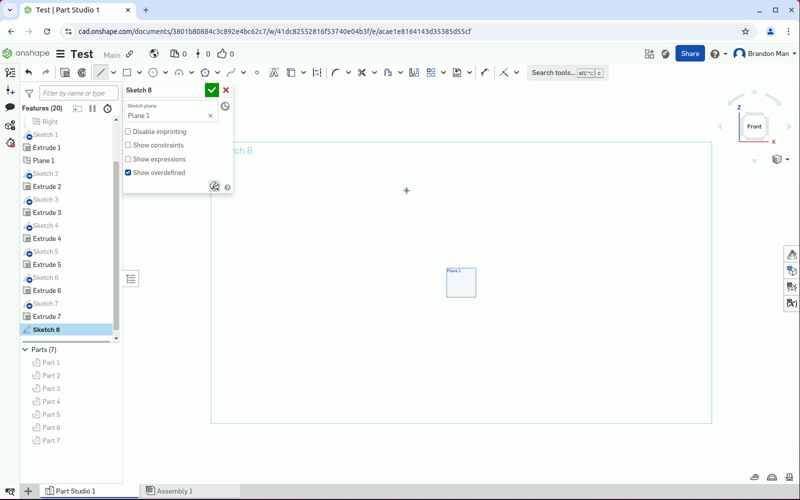
key_down(shift)
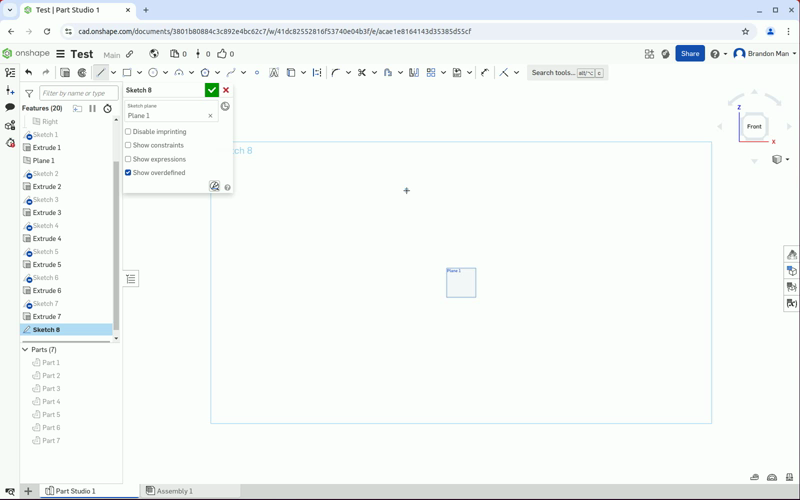
mouse_move(436, 190)
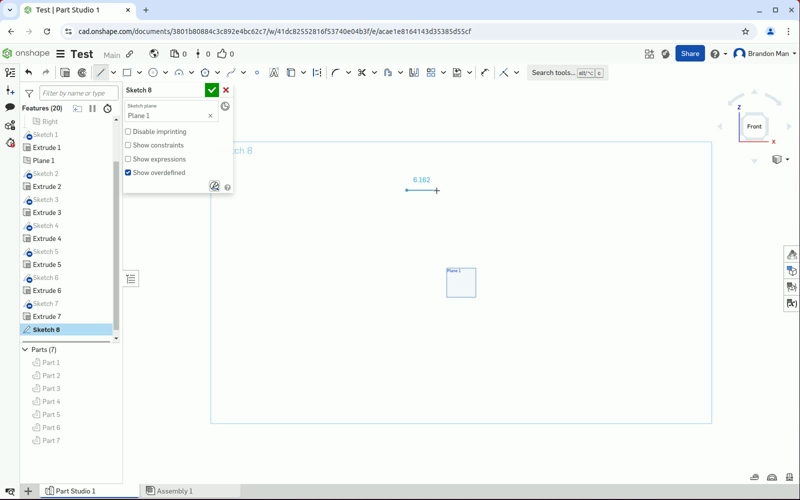
mouse_move(415, 205)
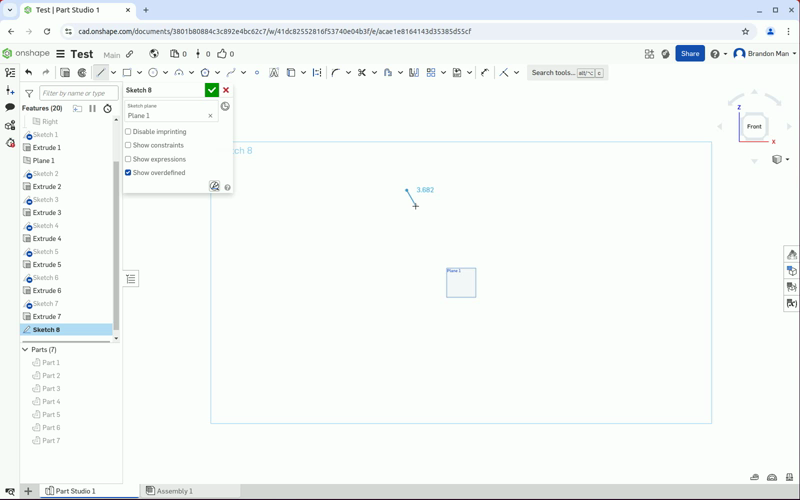
click(415, 205)
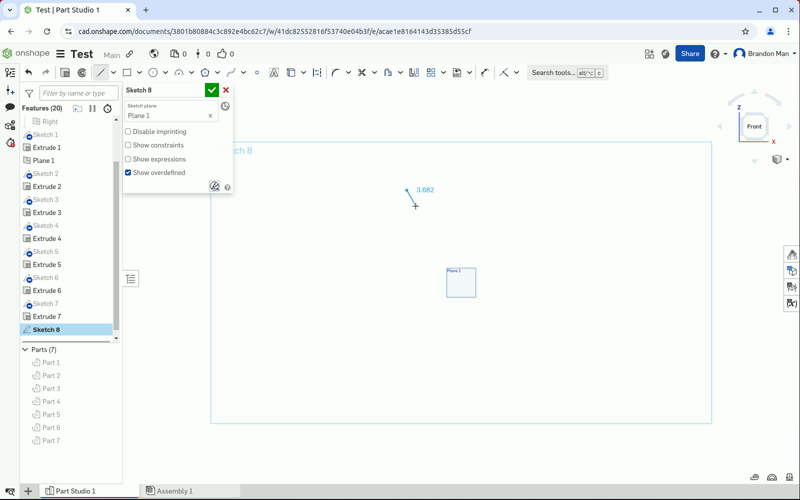
key_up(shift)
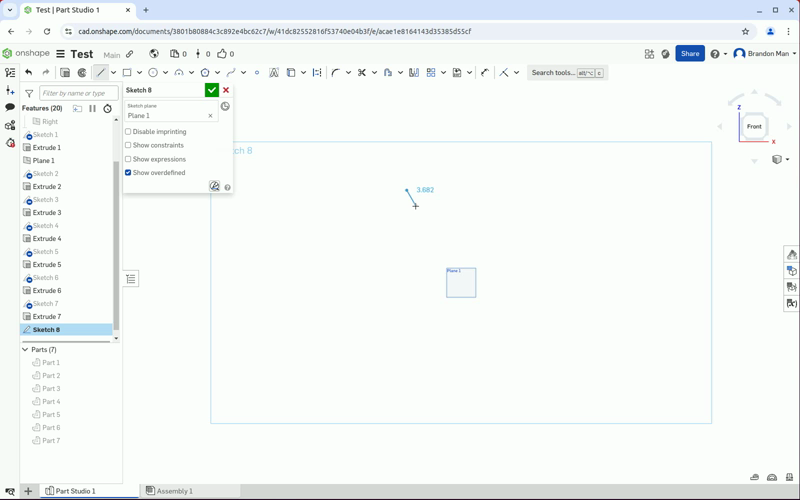
key_down(shift)
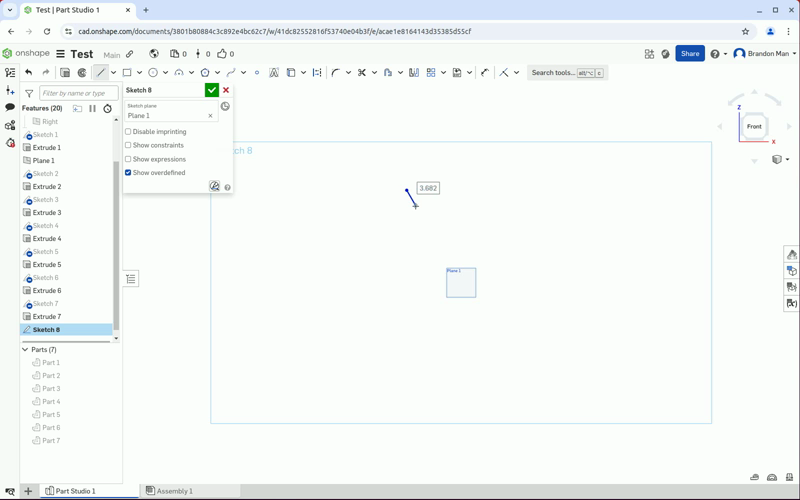
mouse_move(445, 205)
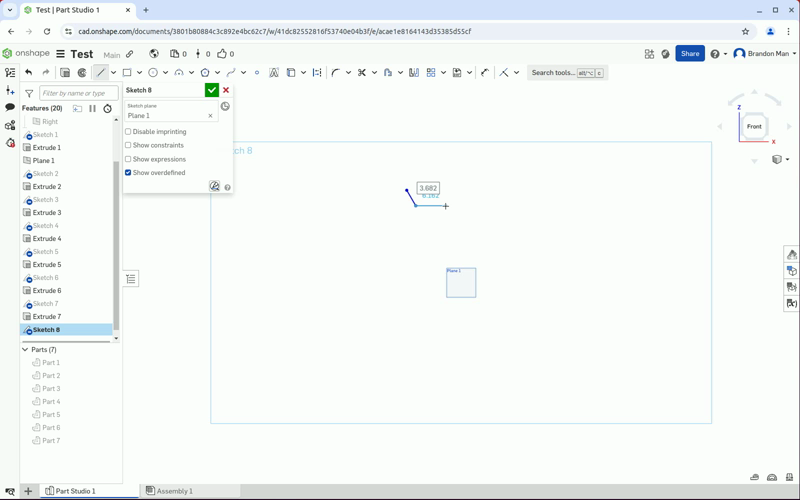
mouse_move(423, 201)
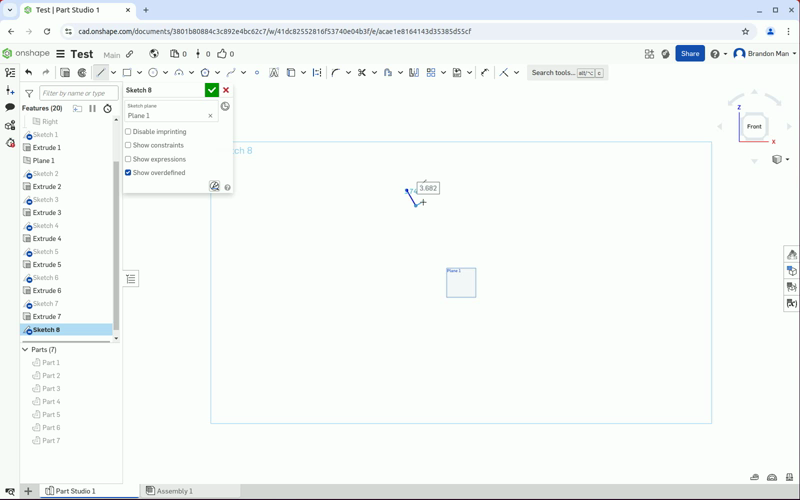
click(423, 201)
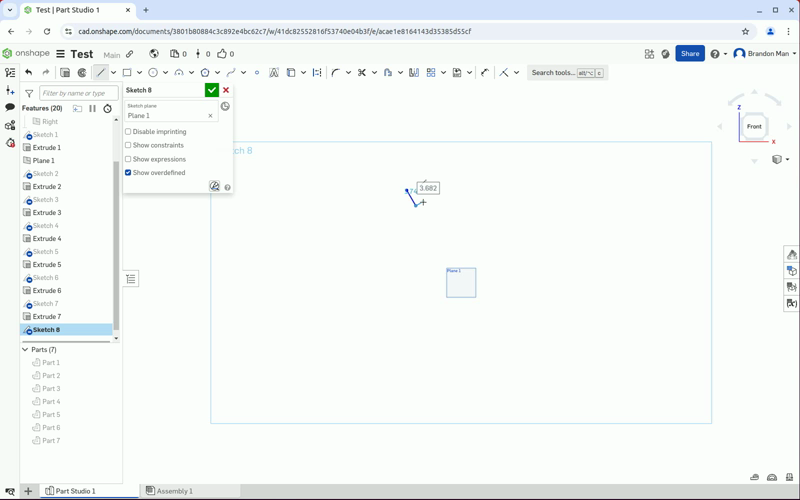
key_up(shift)
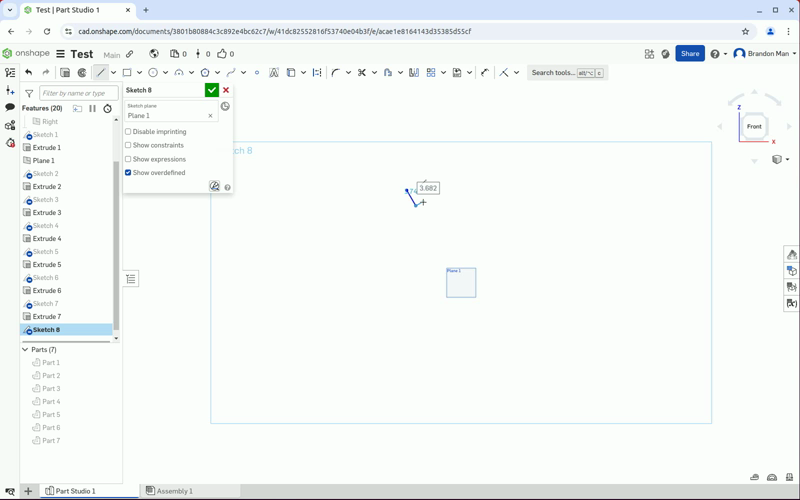
key_down(shift)
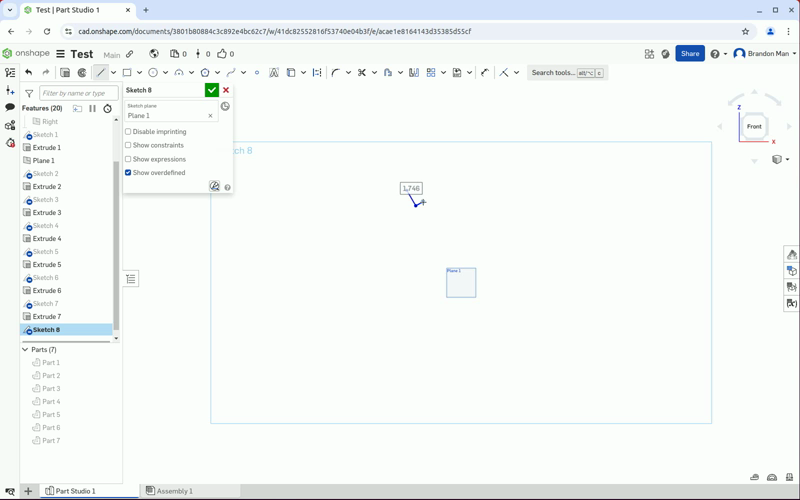
mouse_move(453, 201)
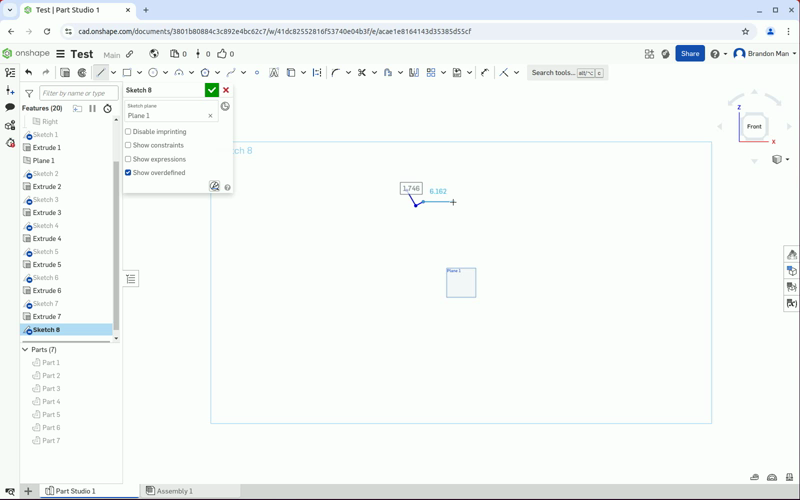
mouse_move(414, 186)
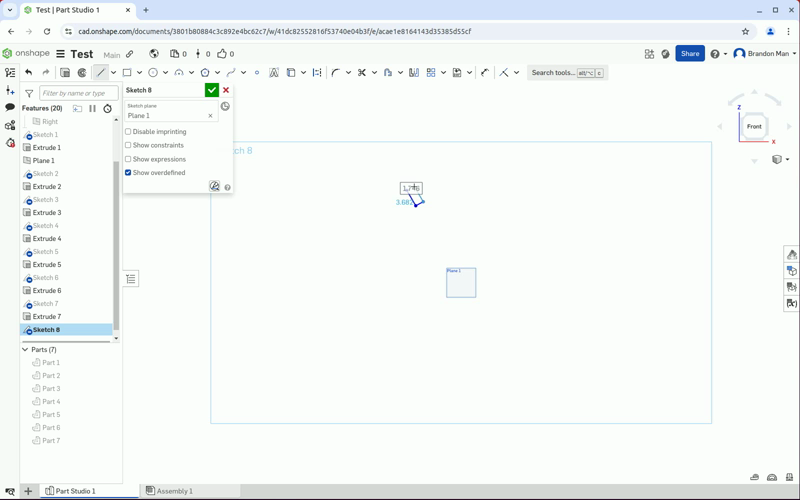
click(414, 186)
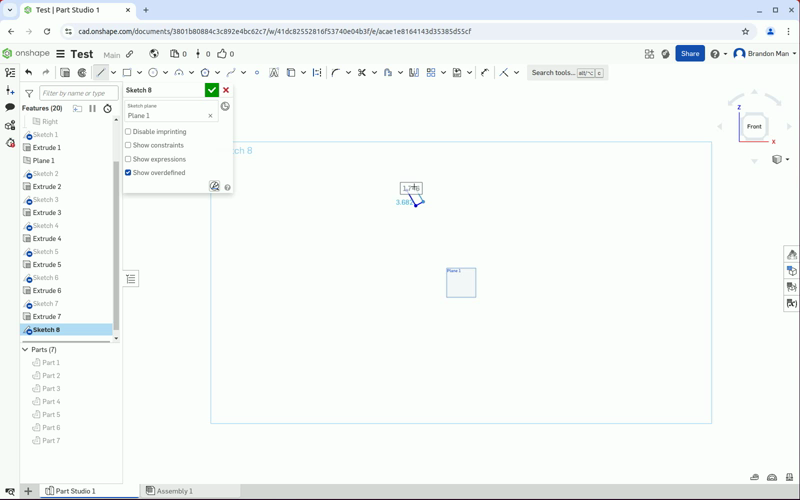
key_up(shift)
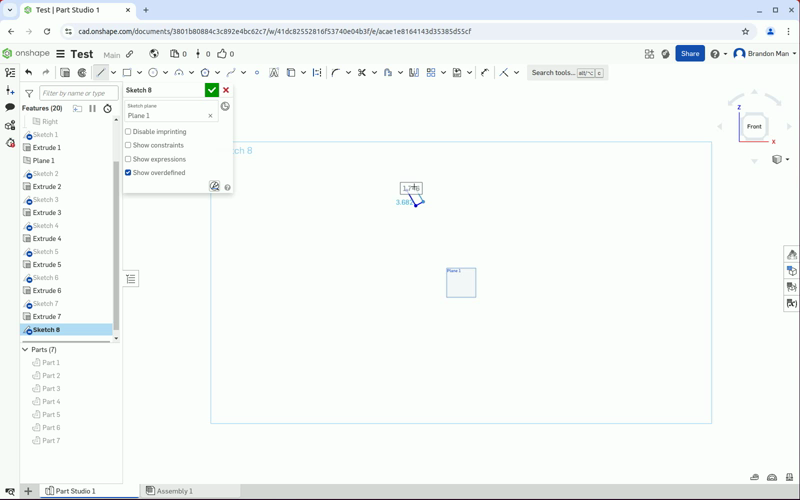
mouse_move(444, 186)
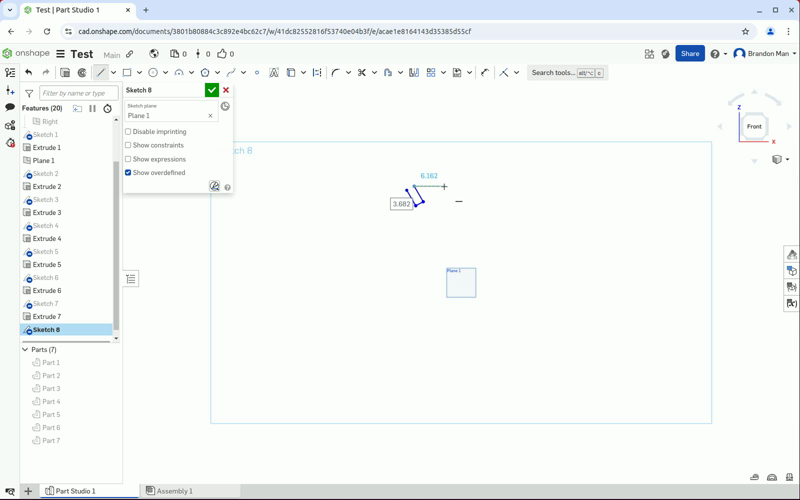
key_down(shift)
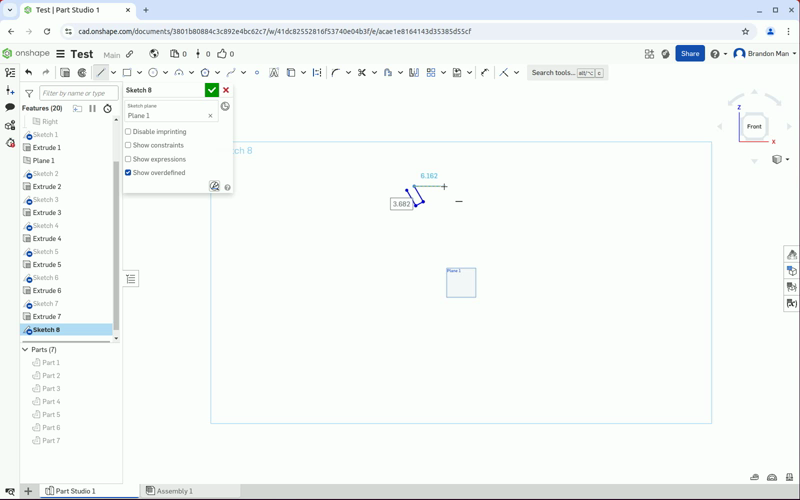
mouse_move(406, 190)
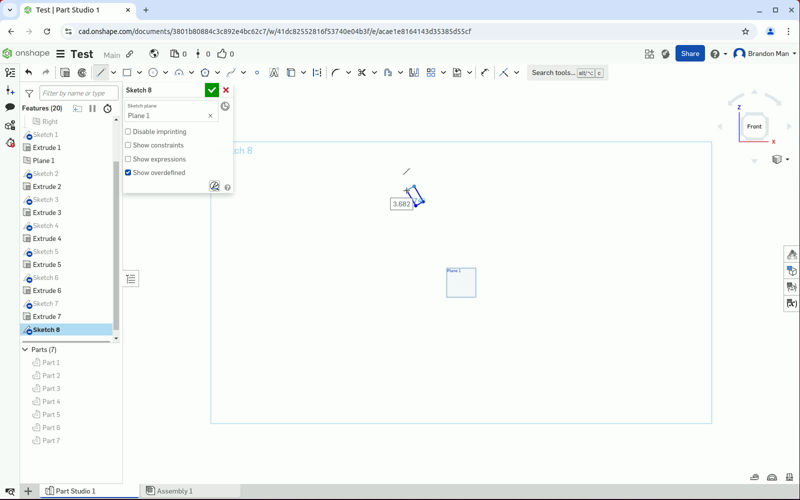
key_up(shift)
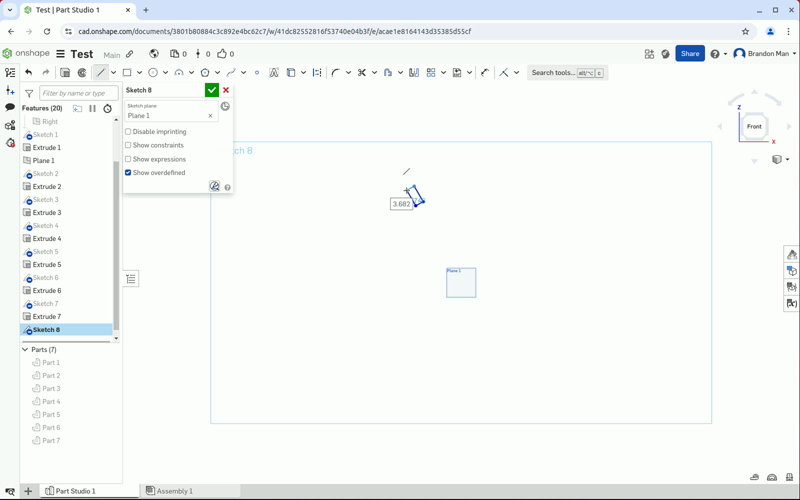
click(406, 190)
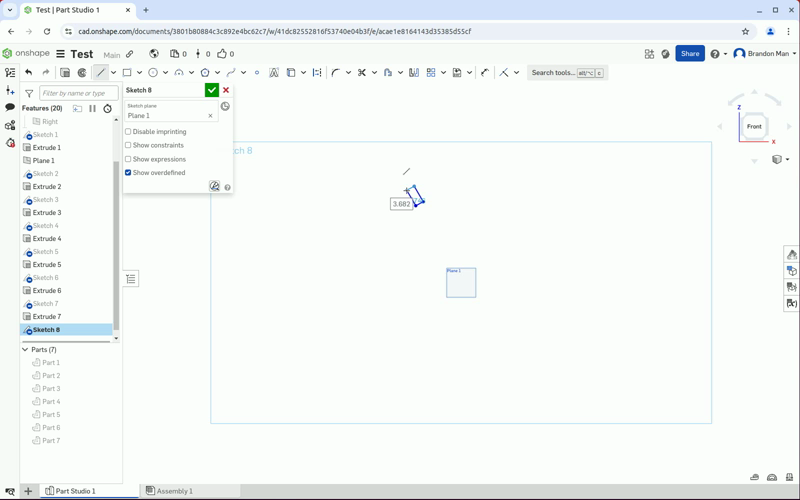
key(esc)
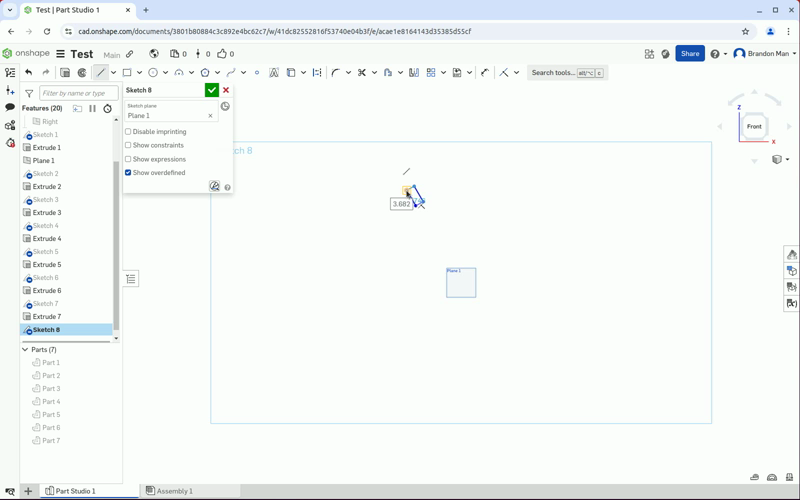
mouse_move(414, 189)
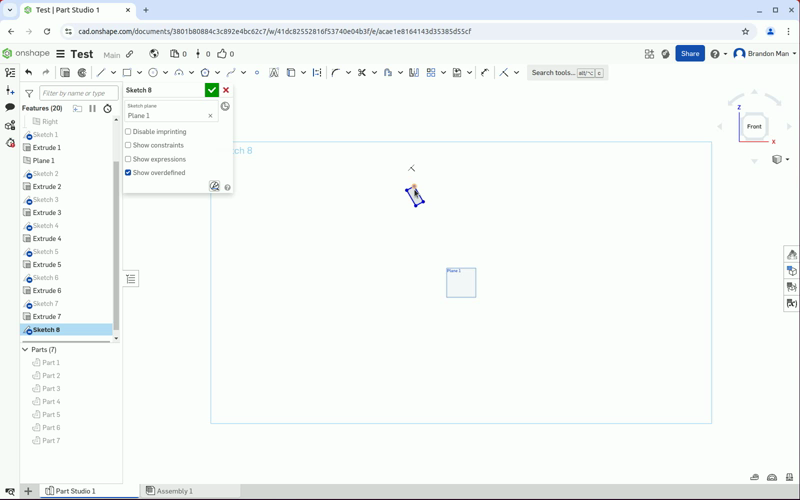
scroll(6)
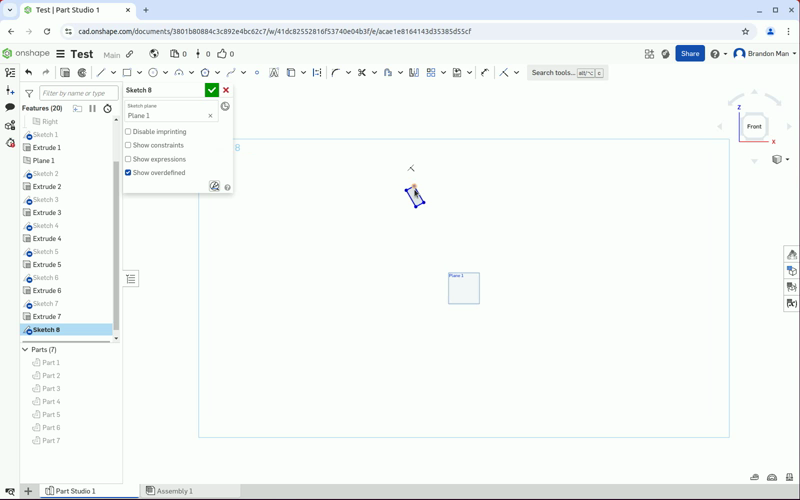
scroll(6)
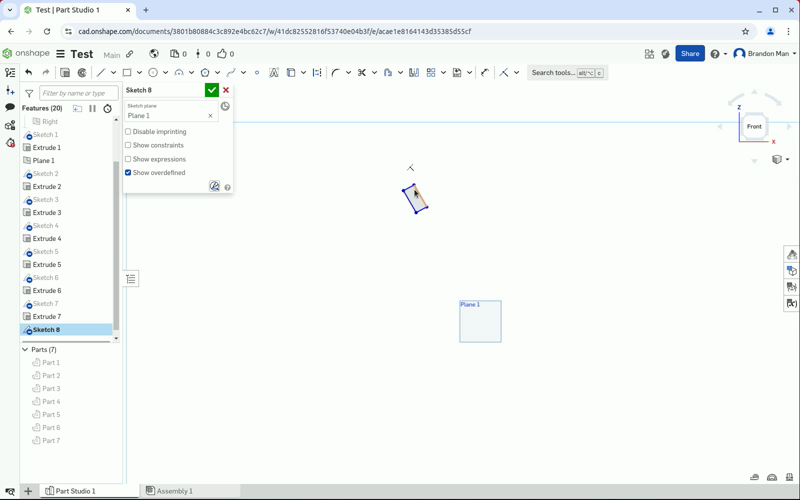
scroll(6)
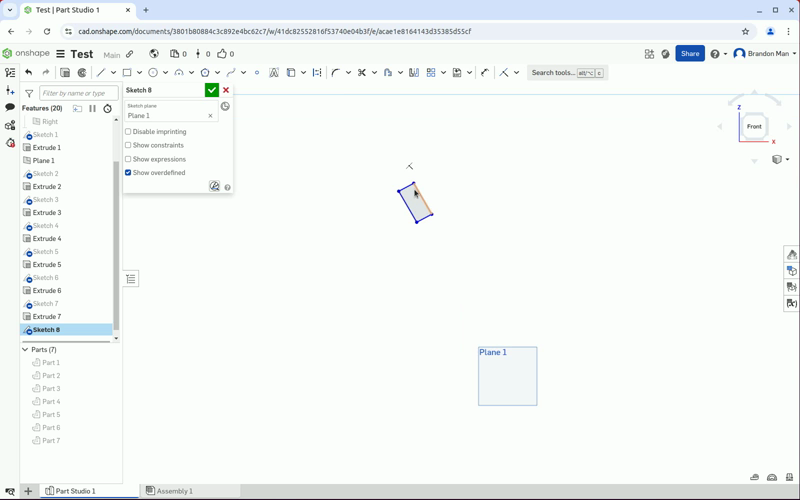
scroll(6)
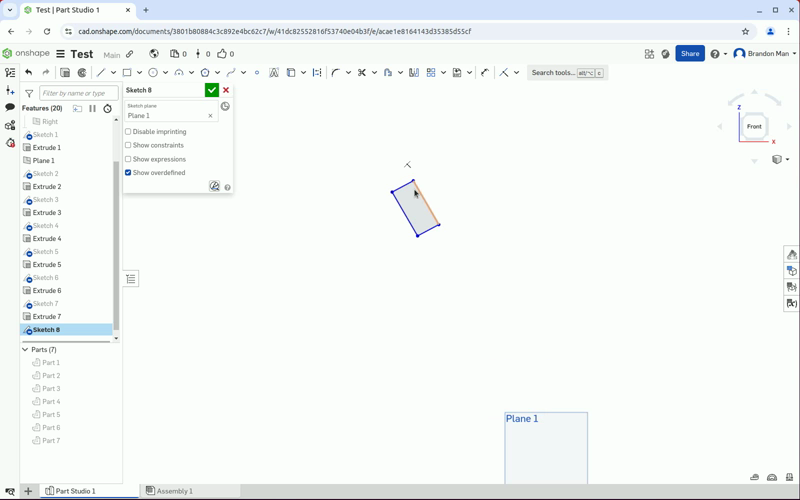
scroll(6)
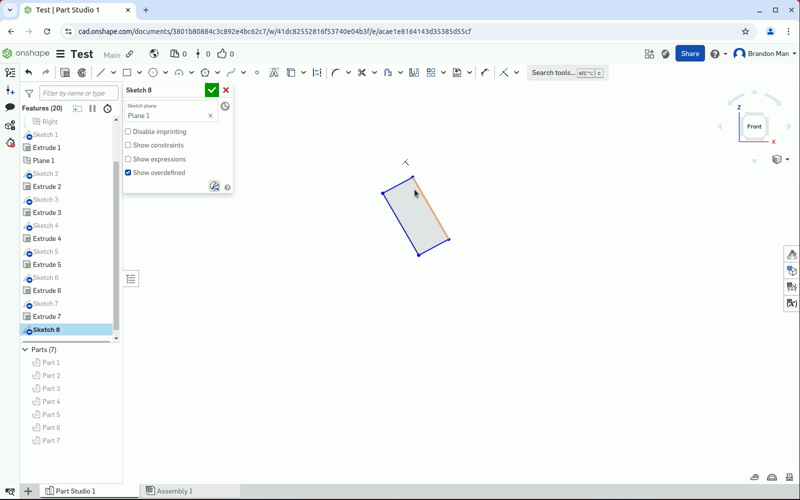
scroll(6)
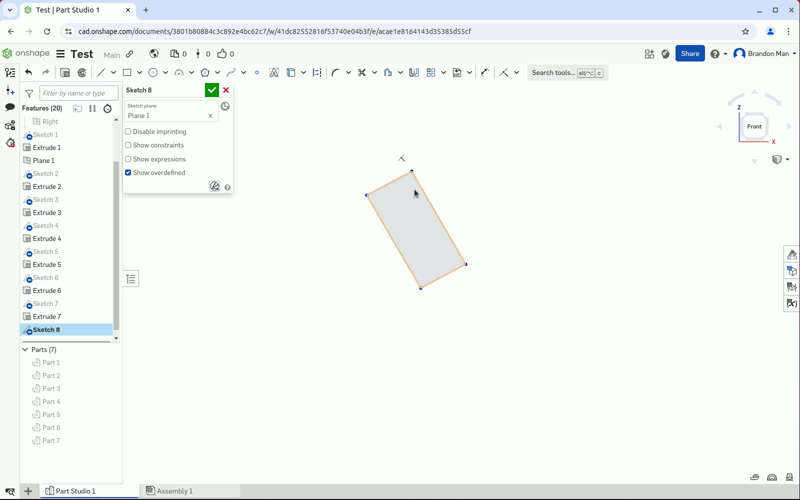
scroll(6)
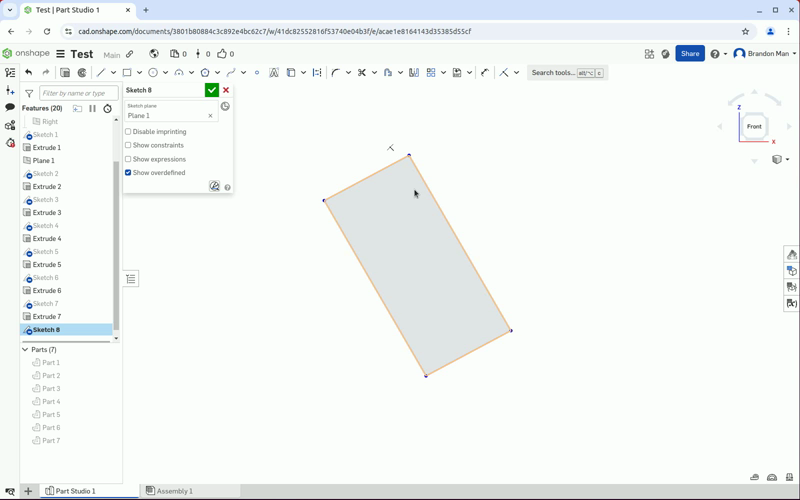
click(414, 189)
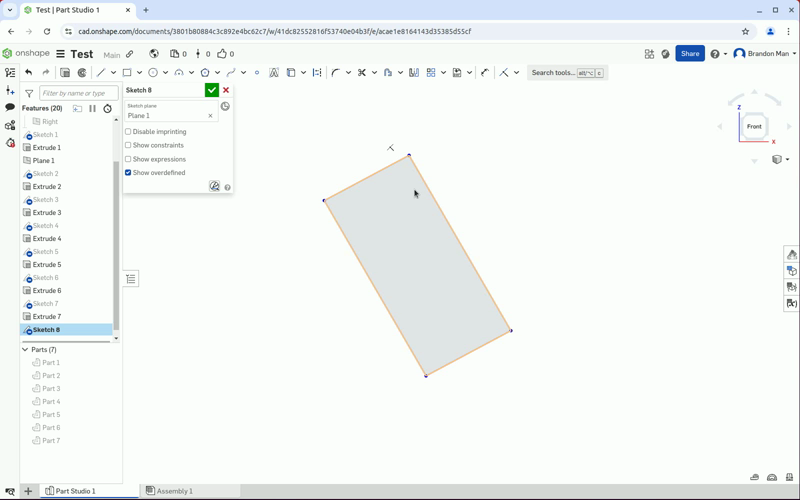
scroll(-6)
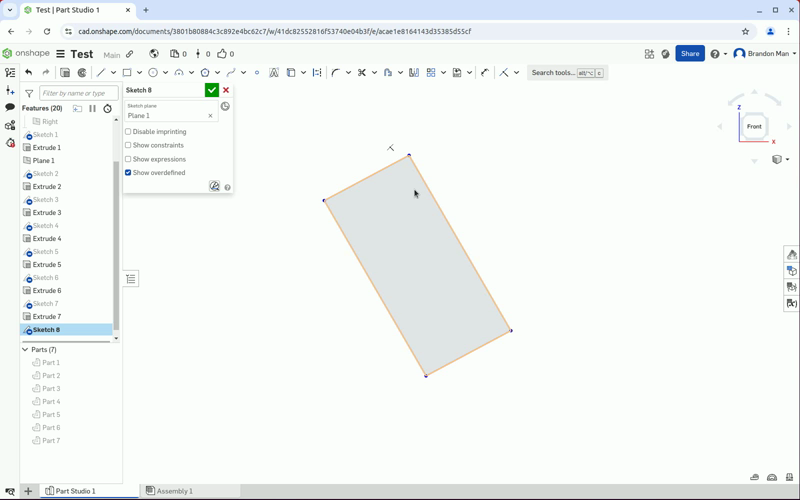
scroll(-6)
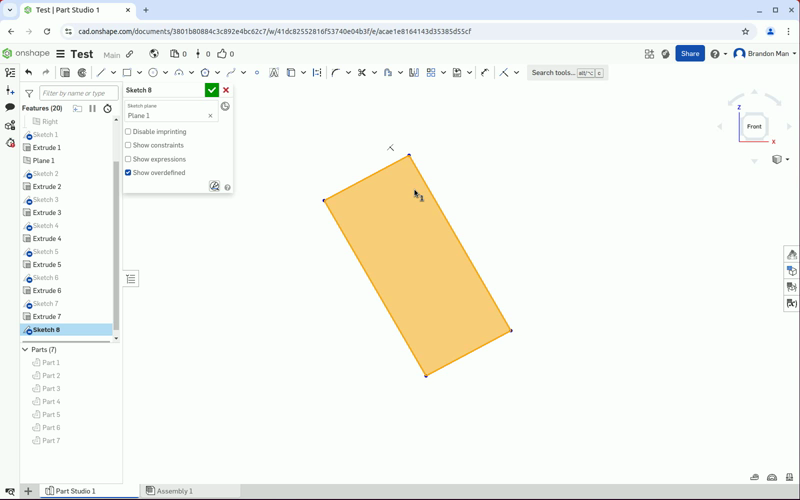
scroll(-6)
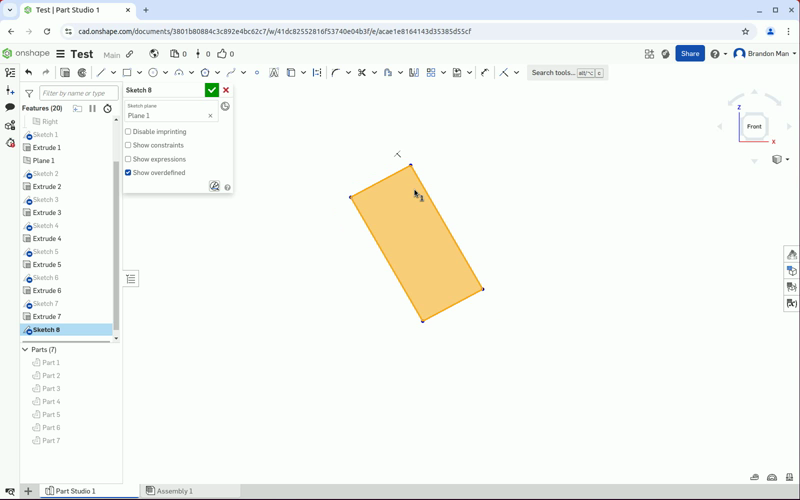
scroll(-6)
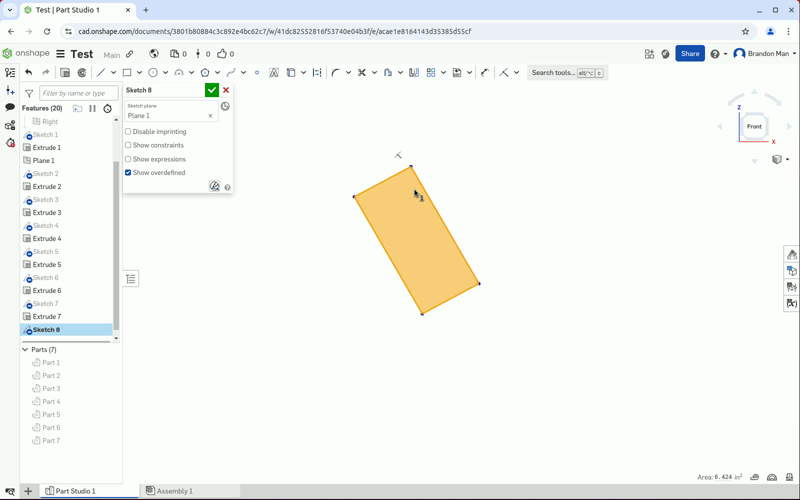
scroll(-6)
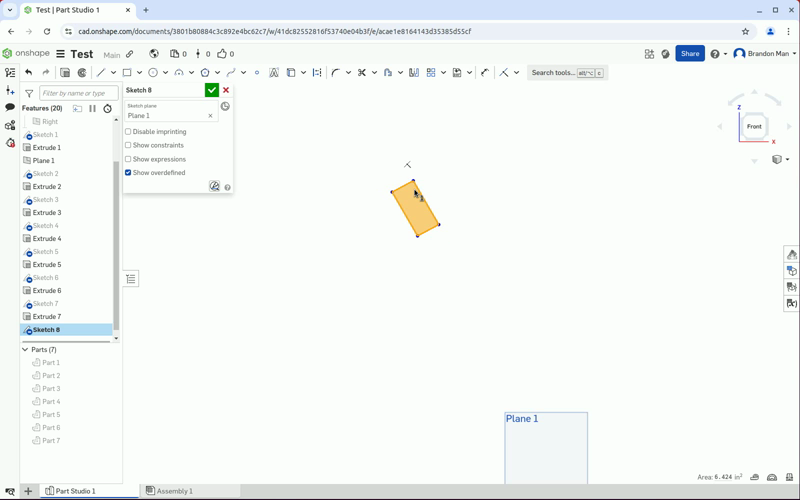
scroll(-6)
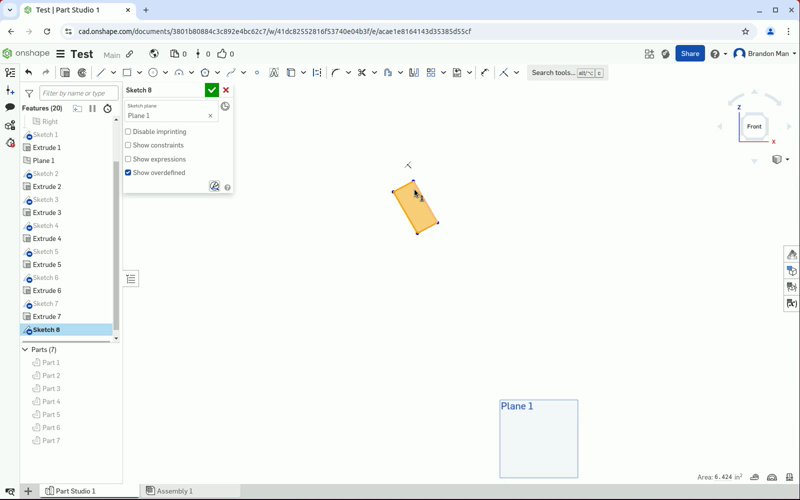
scroll(-6)
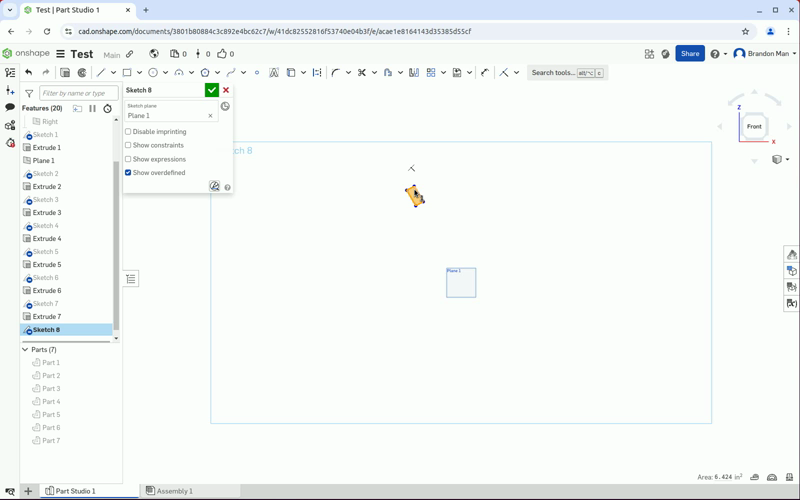
mouse_move(73, 352)
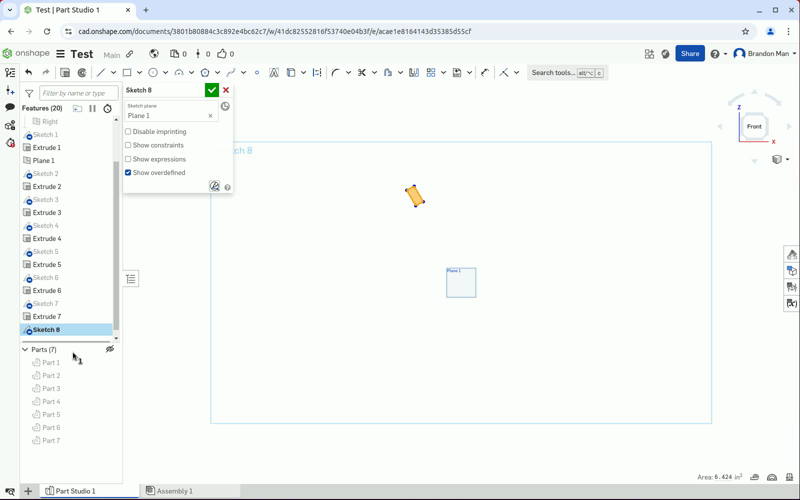
key(shift+y)
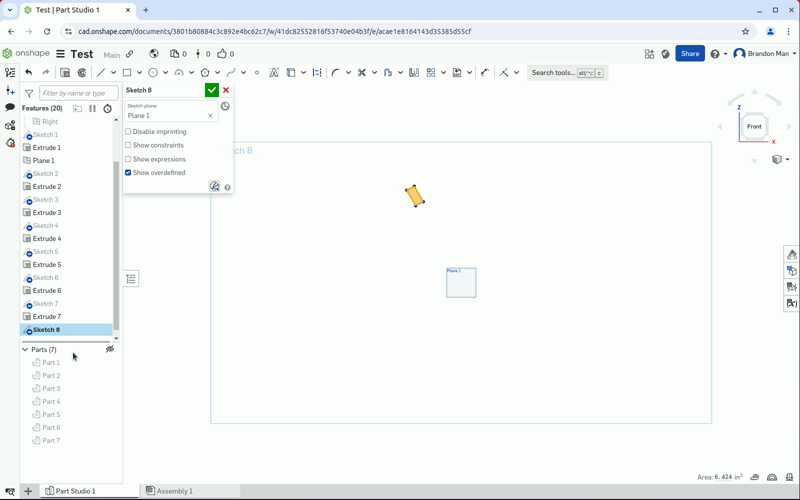
key(shift+e)
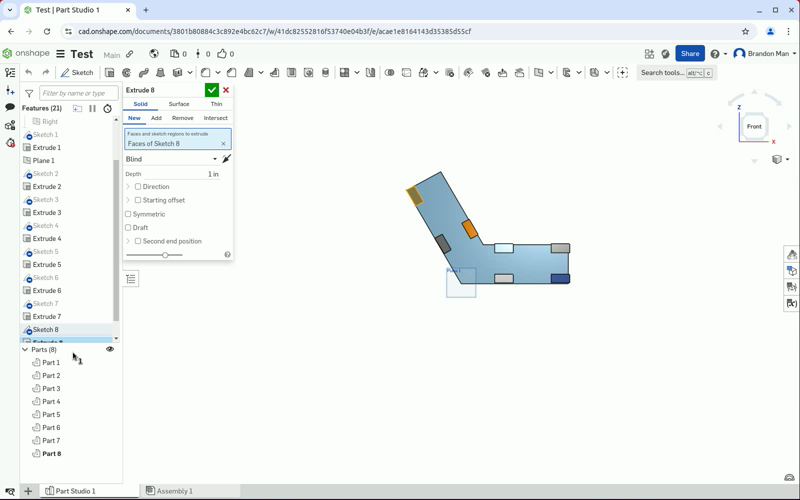
mouse_move(143, 106)
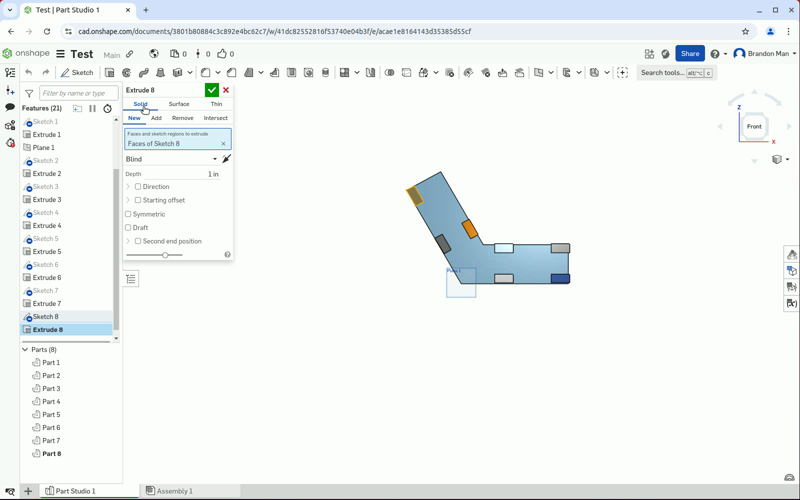
click(143, 106)
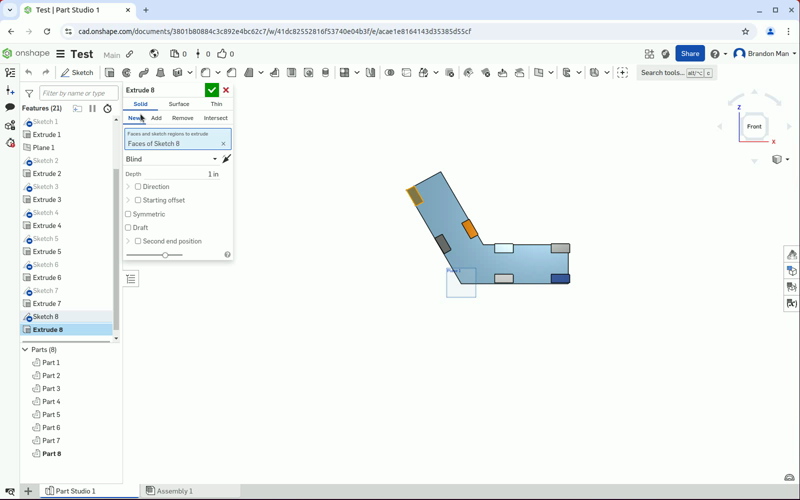
mouse_move(137, 120)
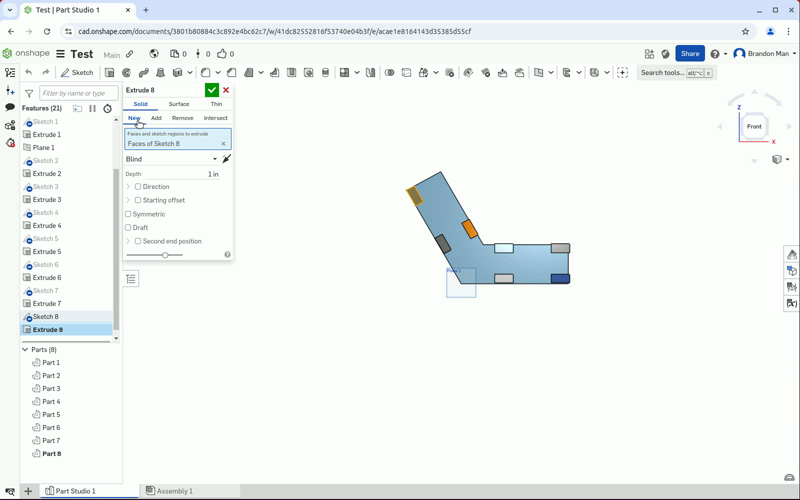
click(137, 120)
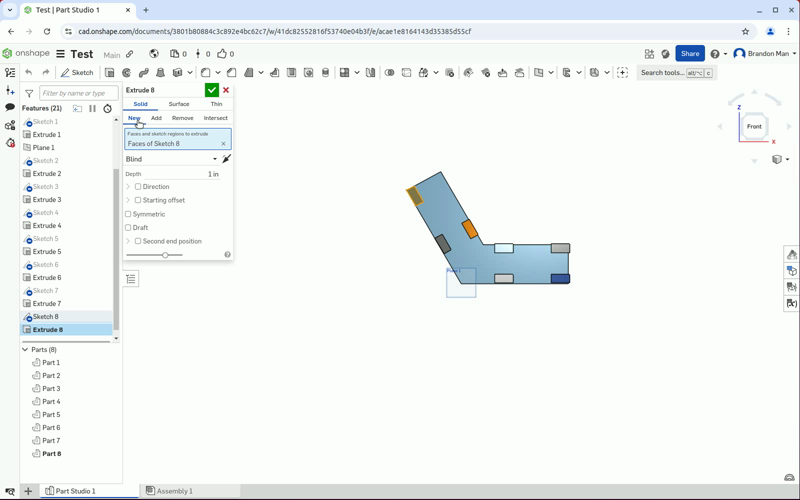
key(tab, 4)
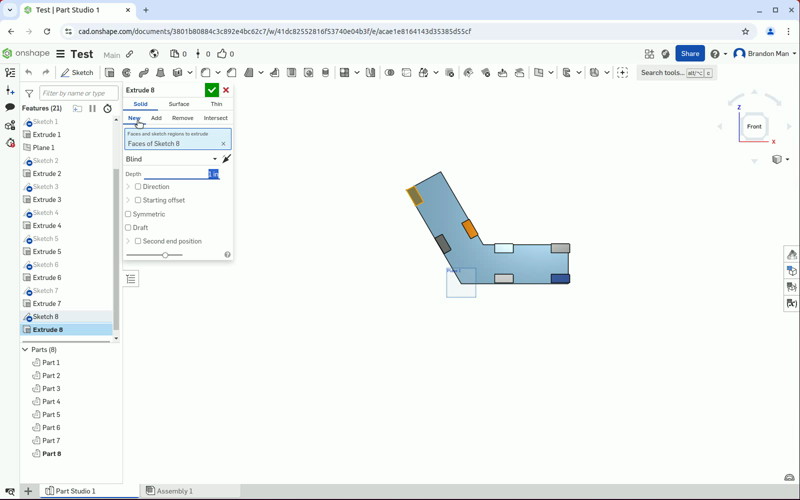
text(11.073)
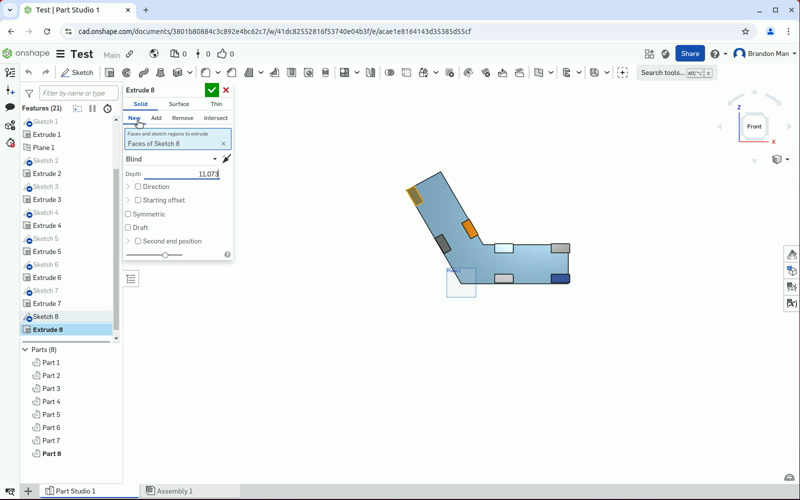
key(enter)
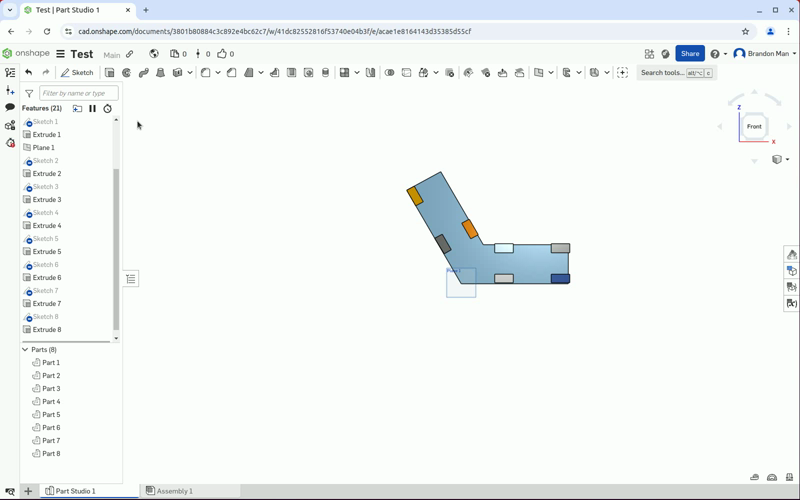
key(shift+h)
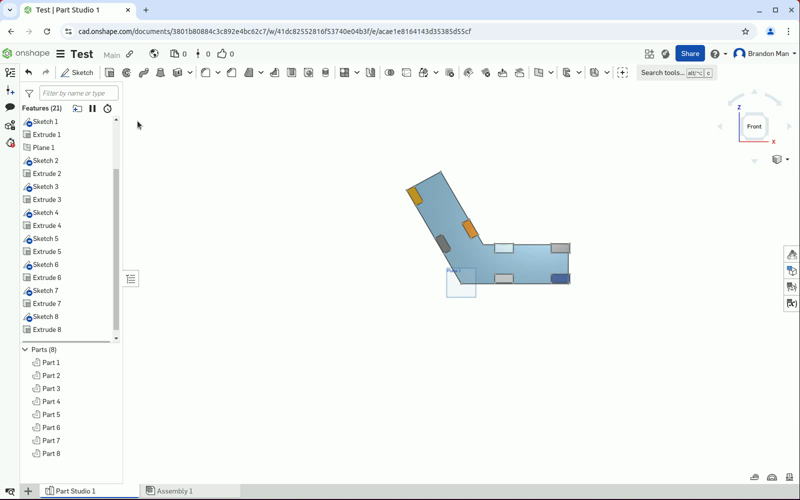
key(shift+h)
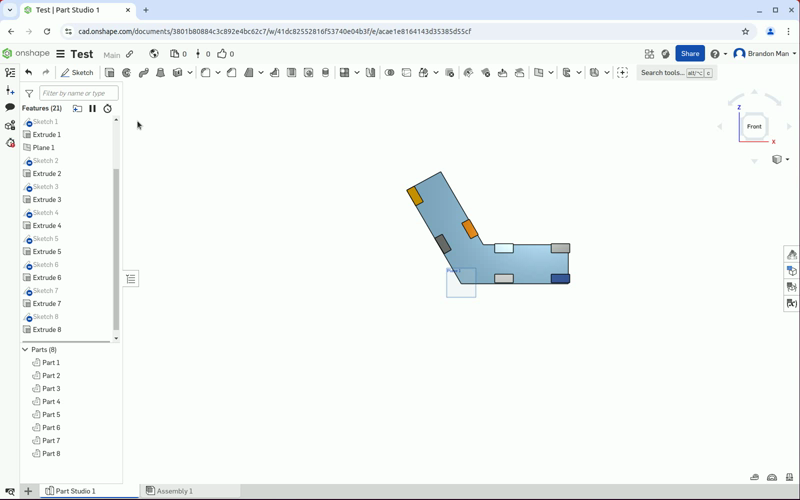
mouse_move(69, 124)
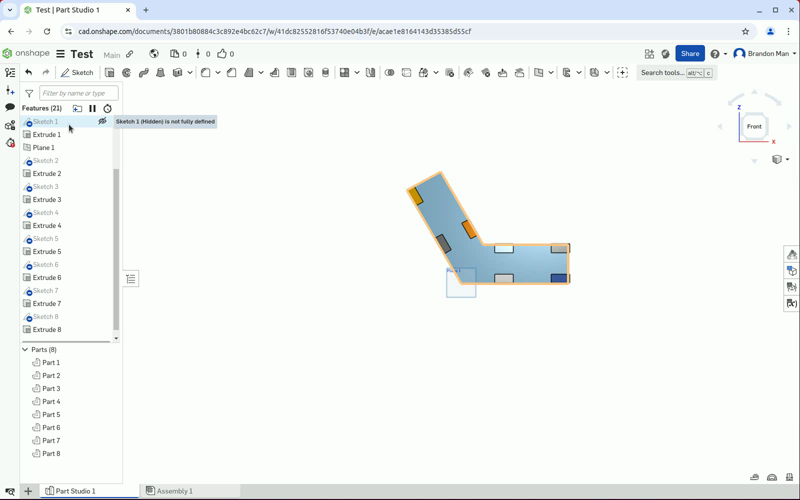
click(69, 124)
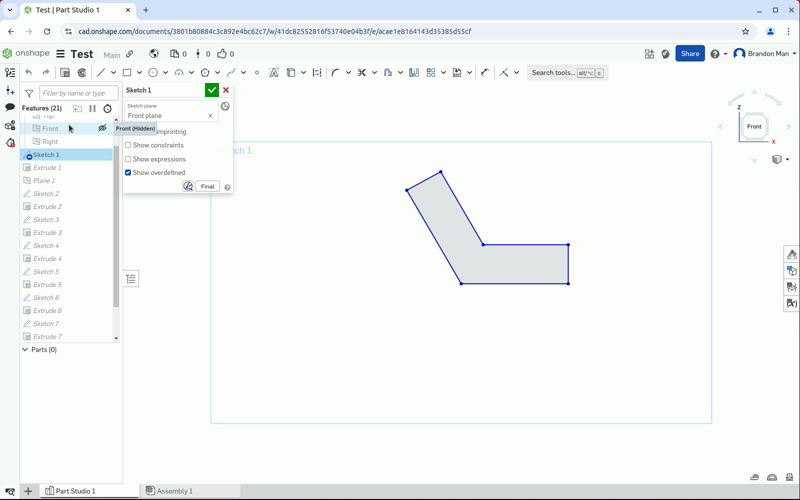
mouse_move(229, 92)
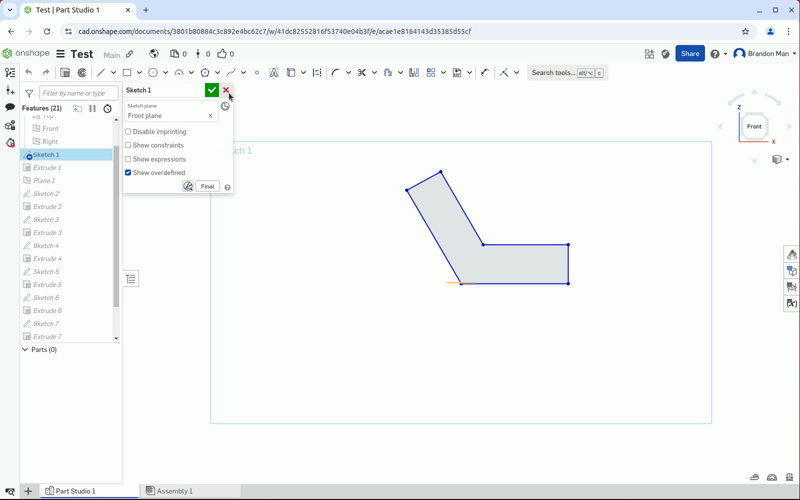
click(229, 92)
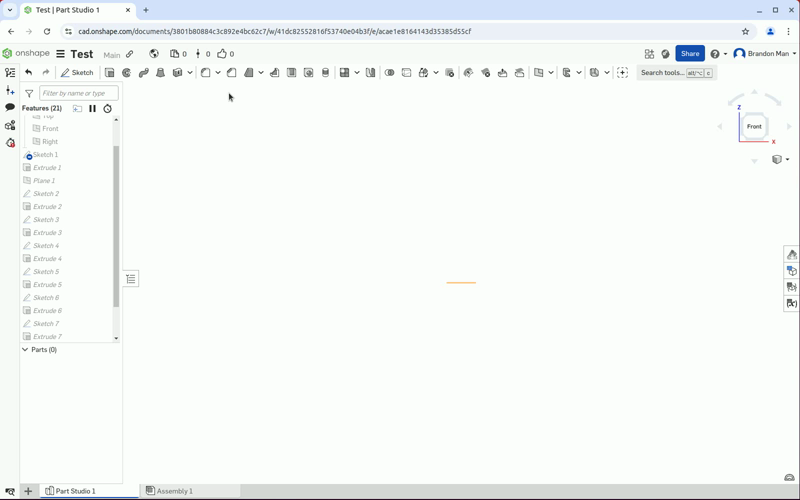
key(shift+s)
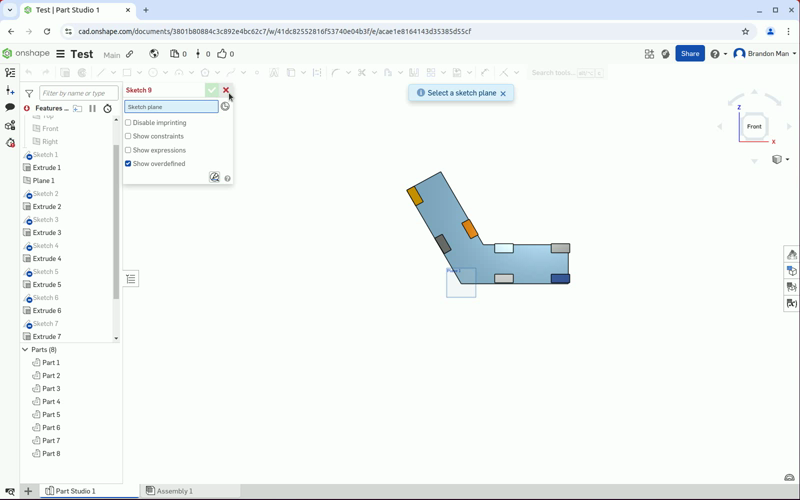
mouse_move(69, 137)
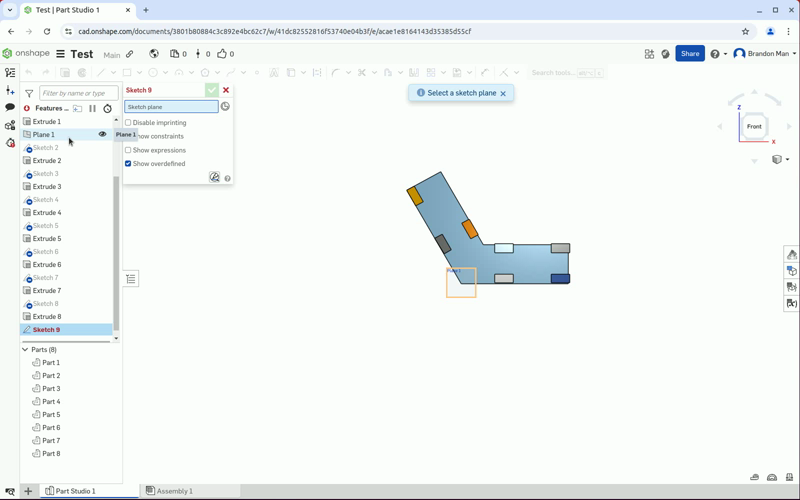
click(69, 137)
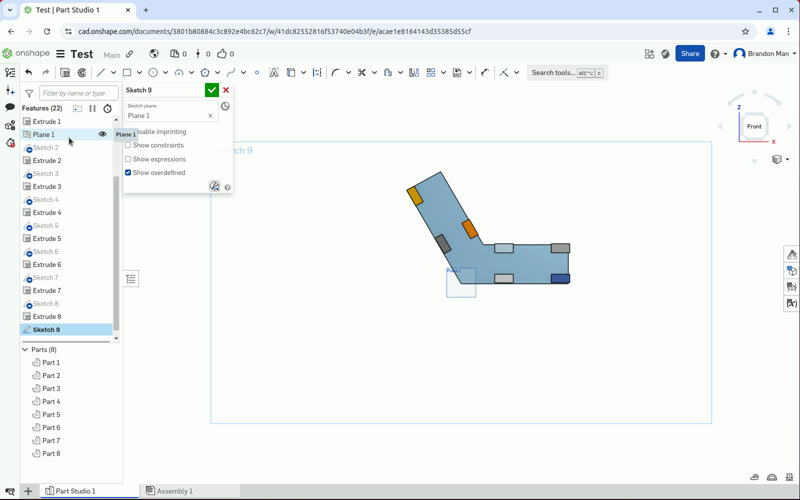
mouse_move(73, 352)
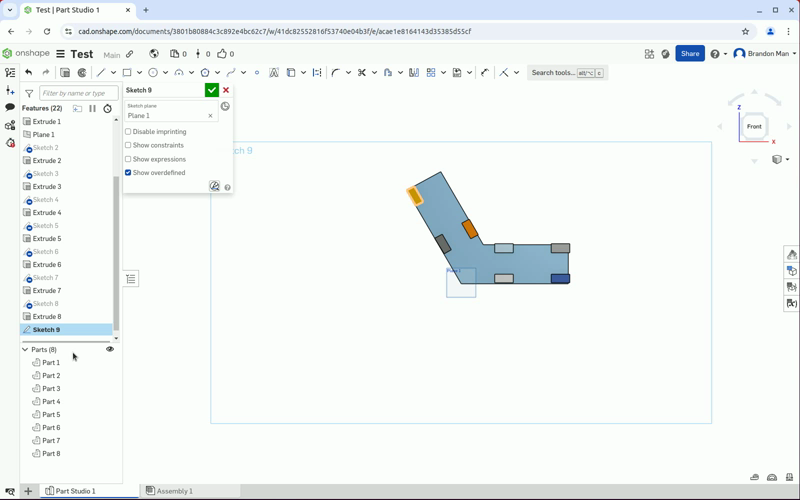
key(y)
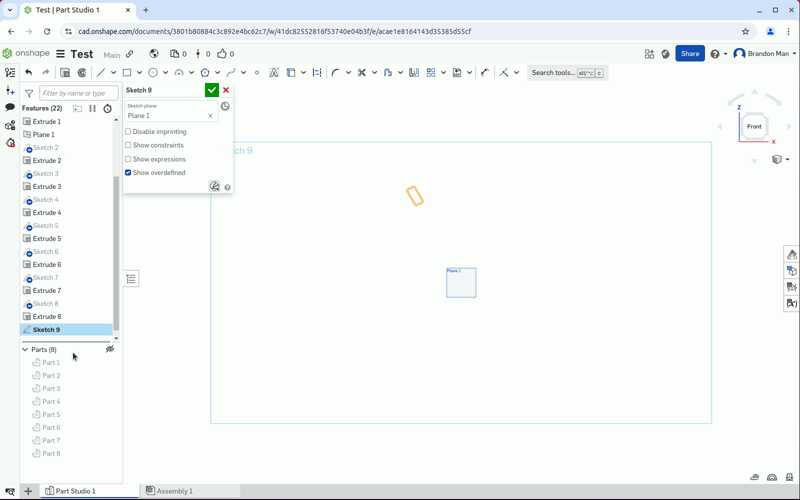
key(l)
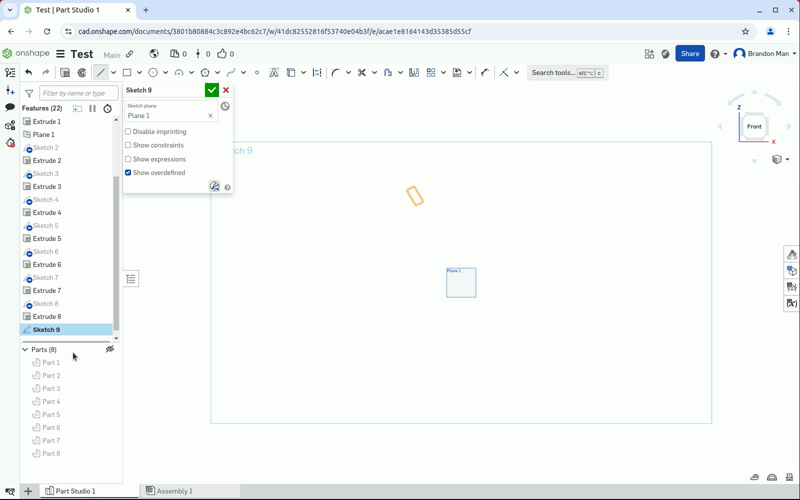
key_down(shift)
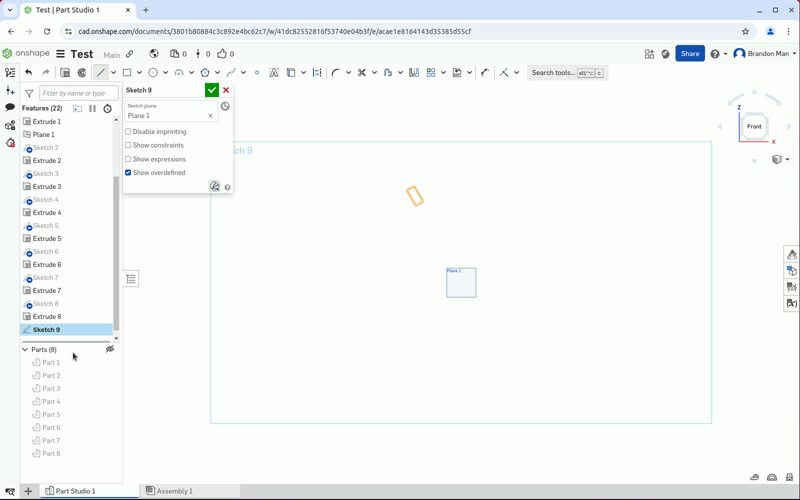
mouse_move(433, 174)
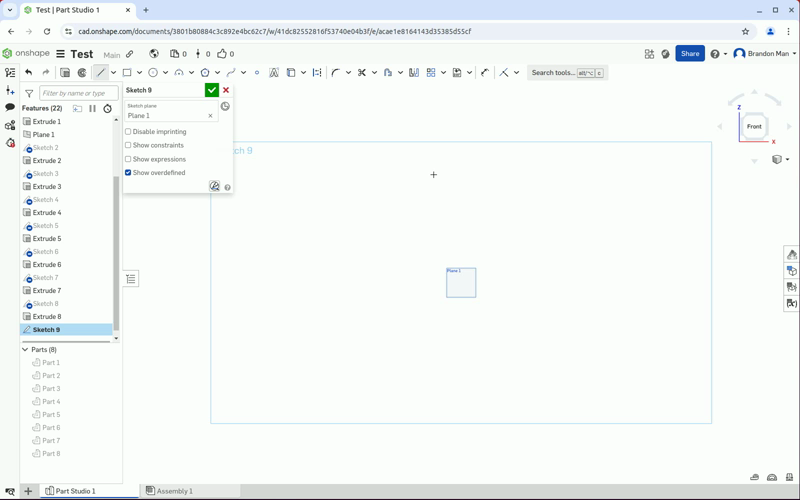
click(433, 174)
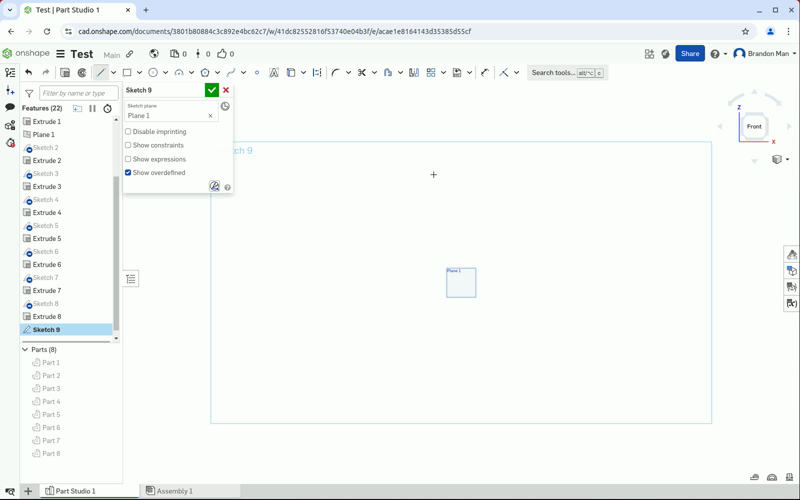
key_up(shift)
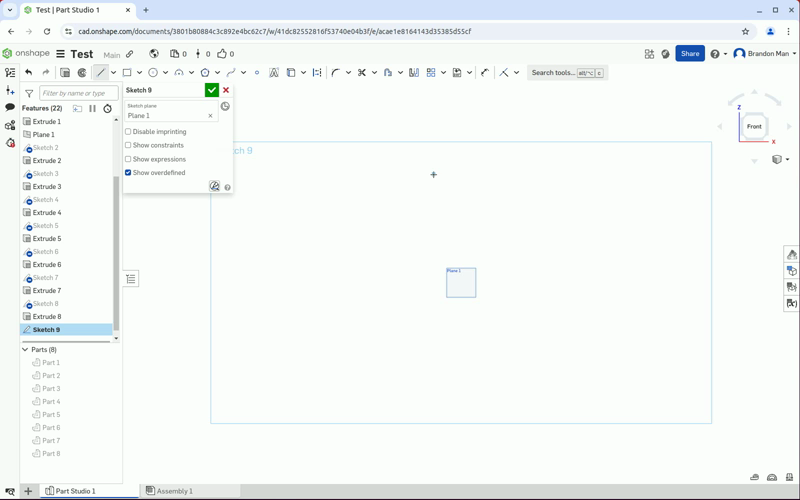
key_down(shift)
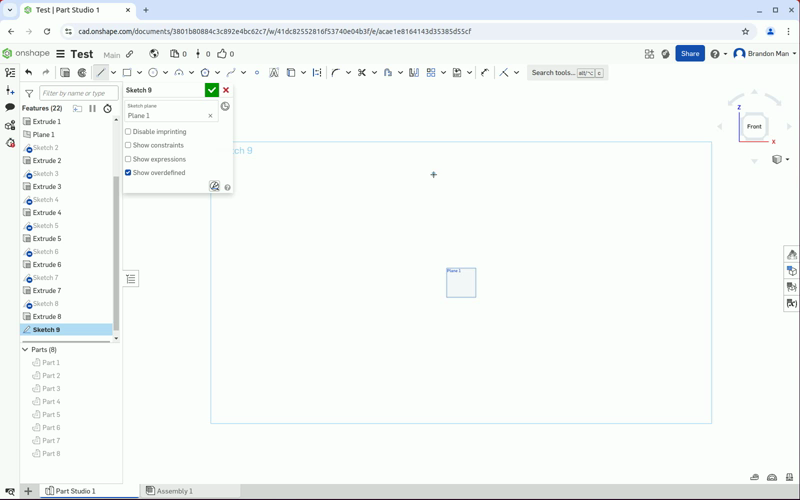
mouse_move(463, 174)
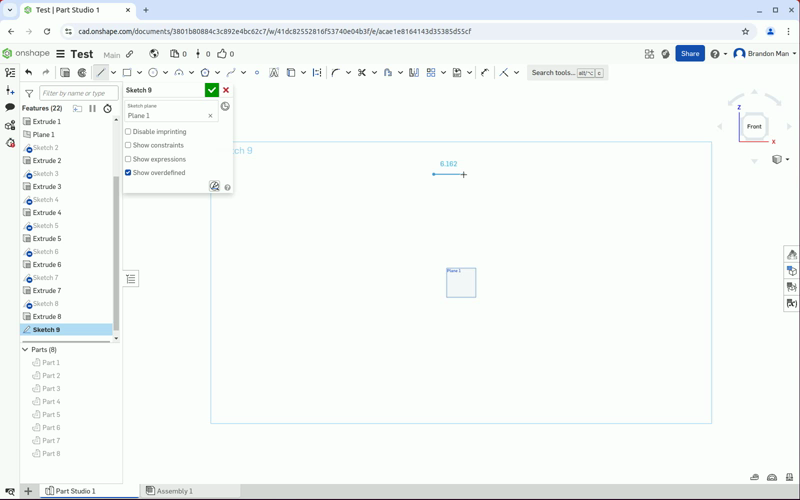
mouse_move(442, 189)
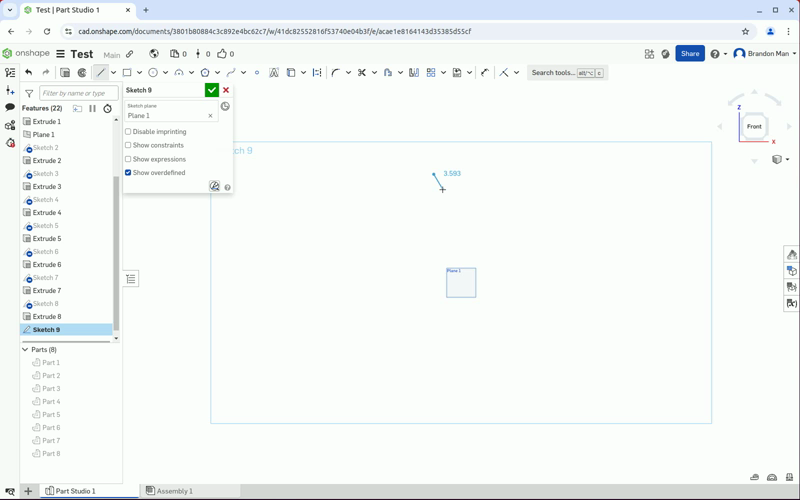
click(442, 189)
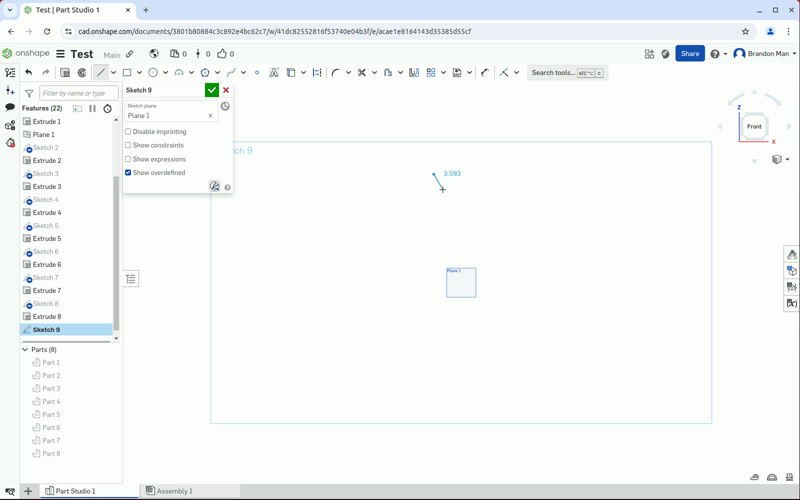
key_up(shift)
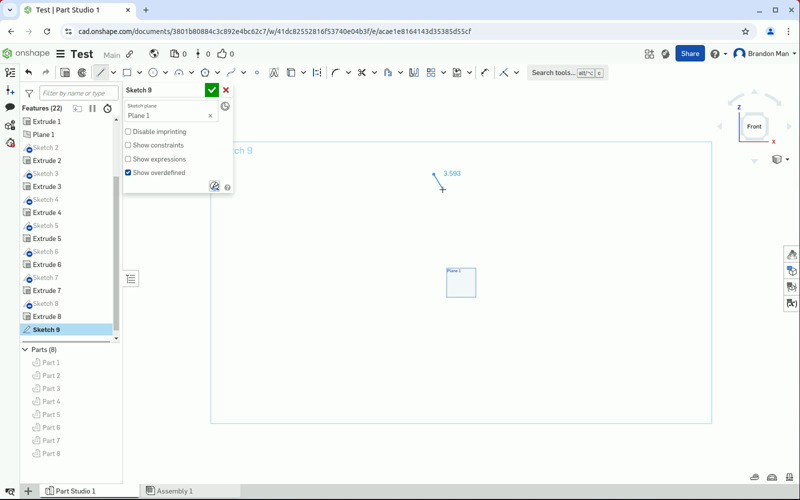
key_down(shift)
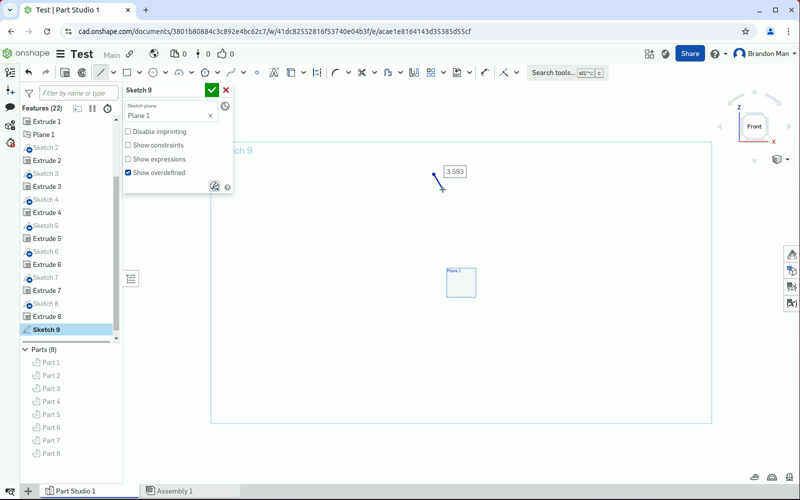
mouse_move(472, 189)
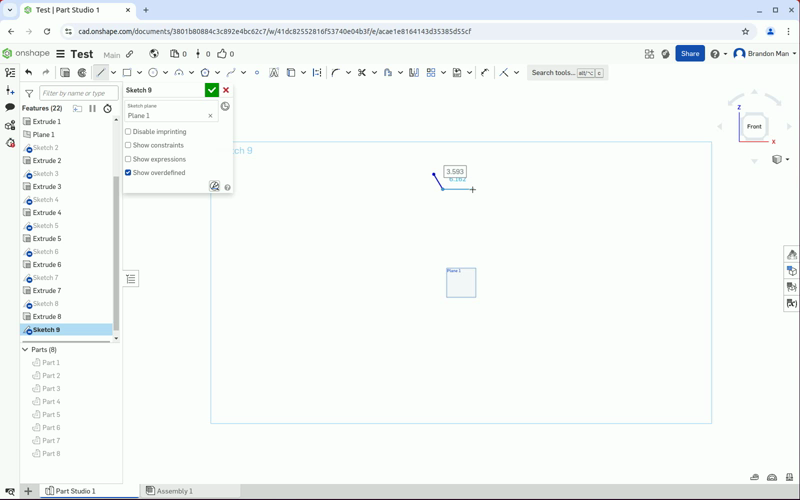
mouse_move(450, 185)
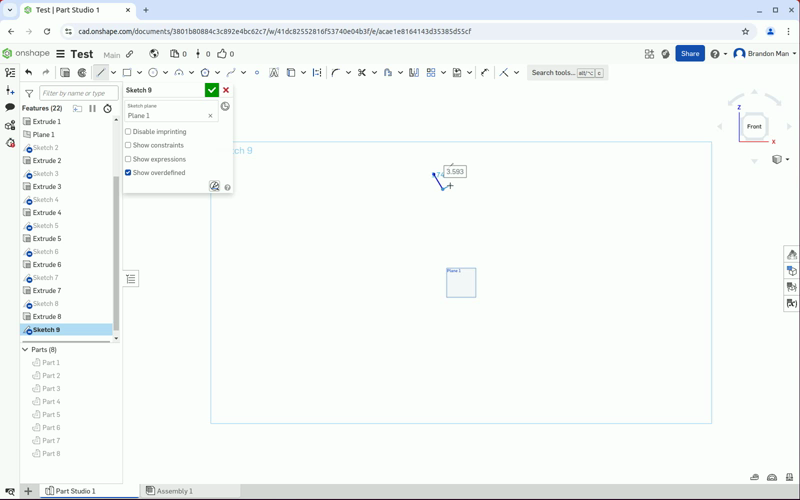
click(450, 185)
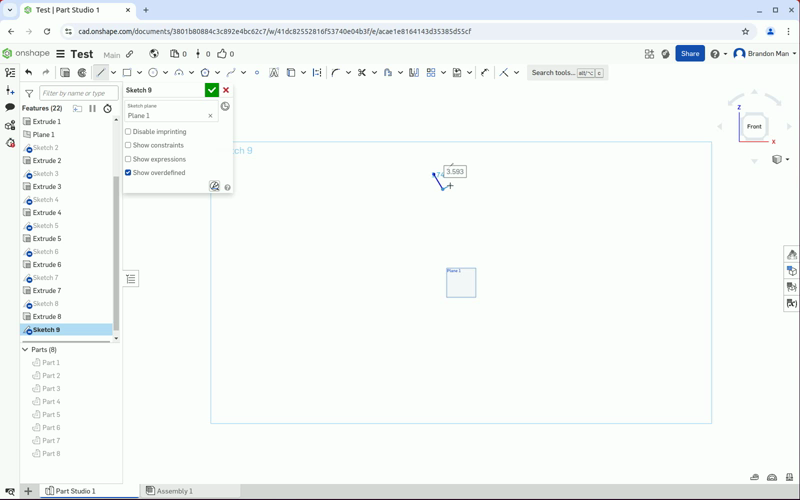
key_up(shift)
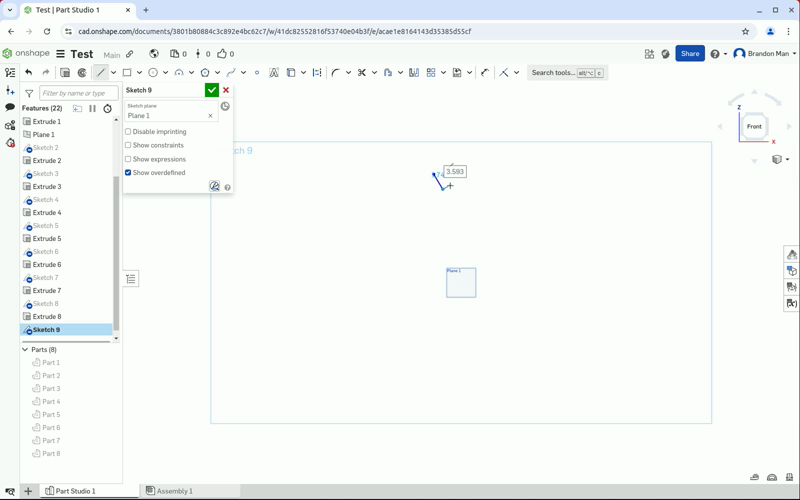
key_down(shift)
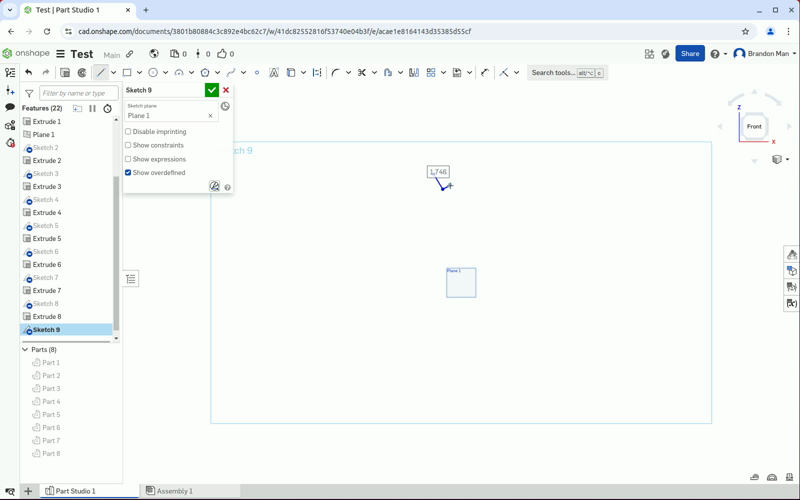
mouse_move(480, 185)
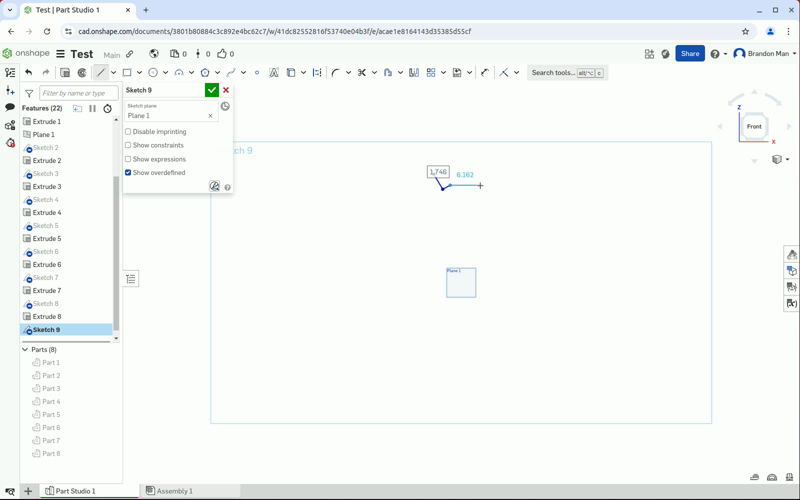
mouse_move(440, 169)
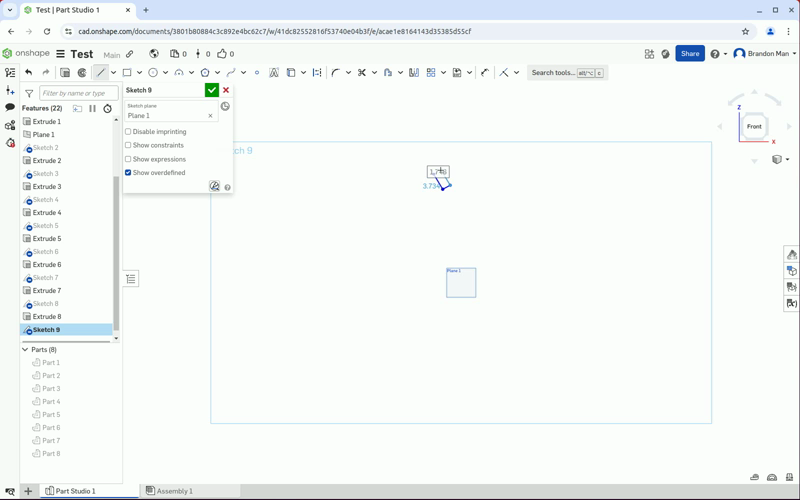
click(440, 169)
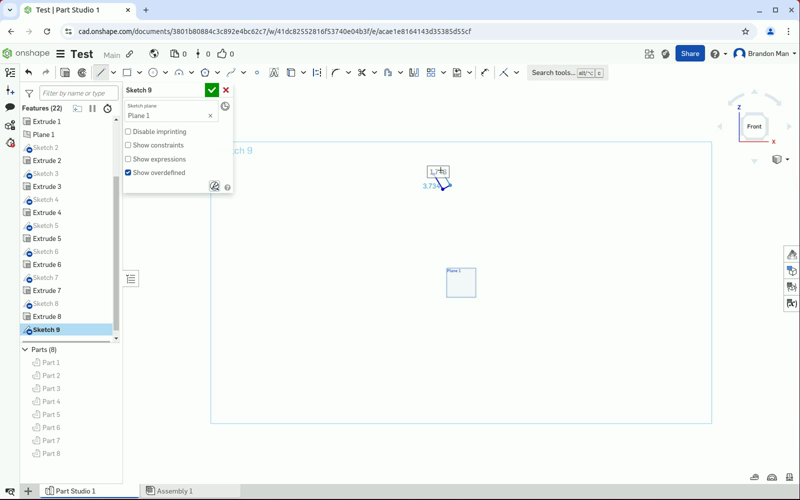
key_up(shift)
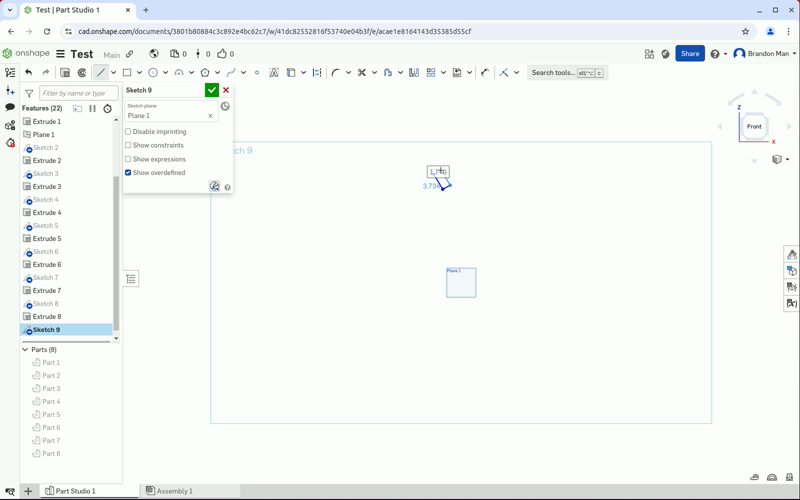
mouse_move(470, 169)
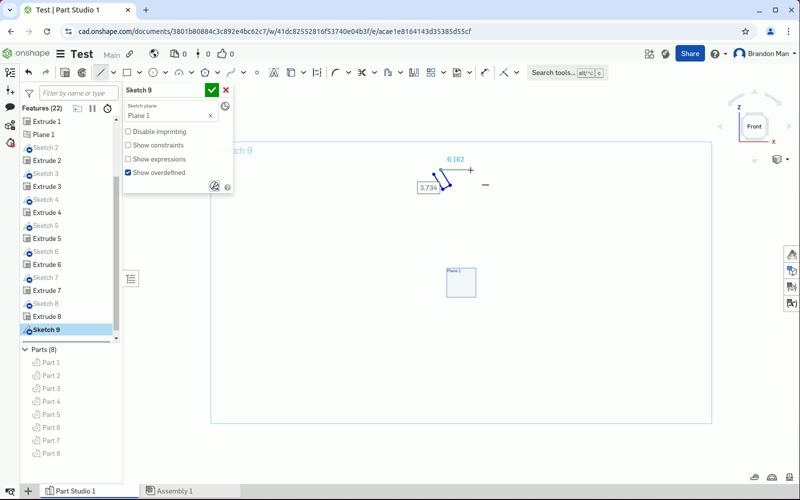
key_down(shift)
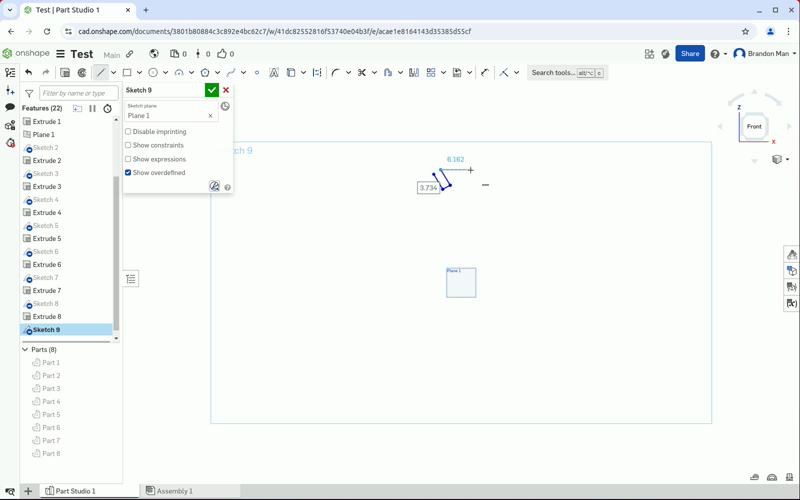
mouse_move(433, 174)
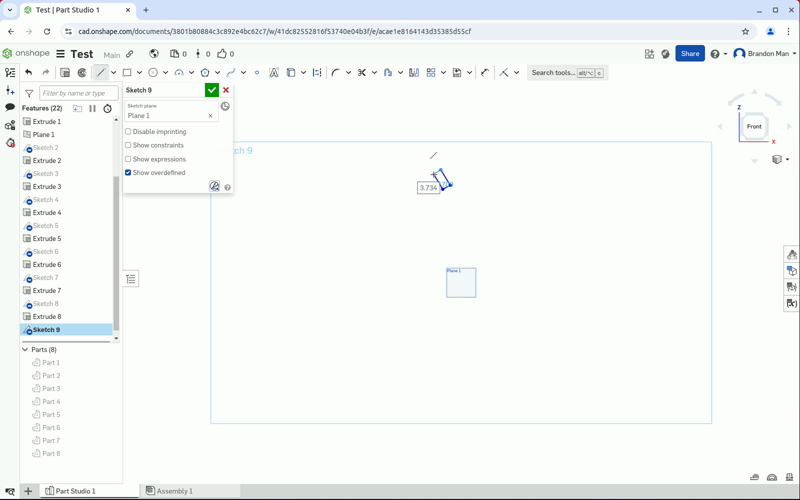
key_up(shift)
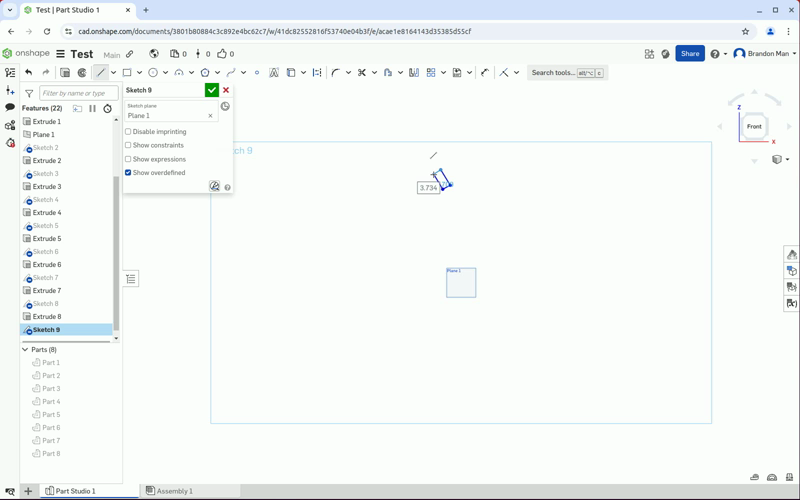
click(433, 174)
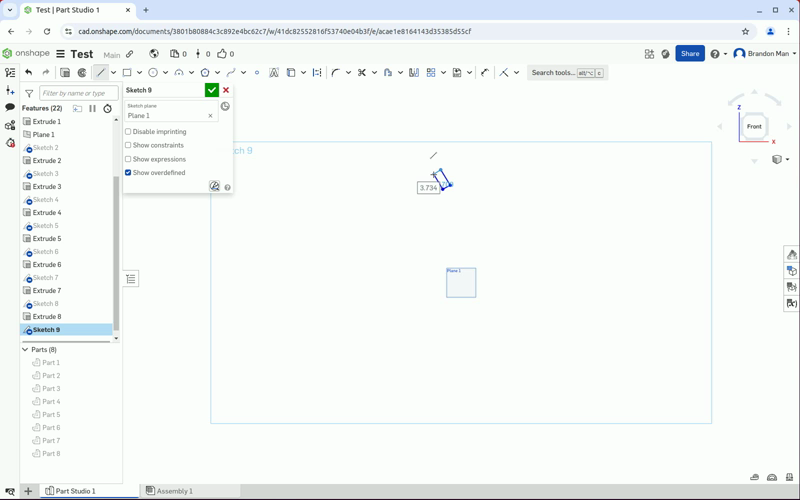
key(esc)
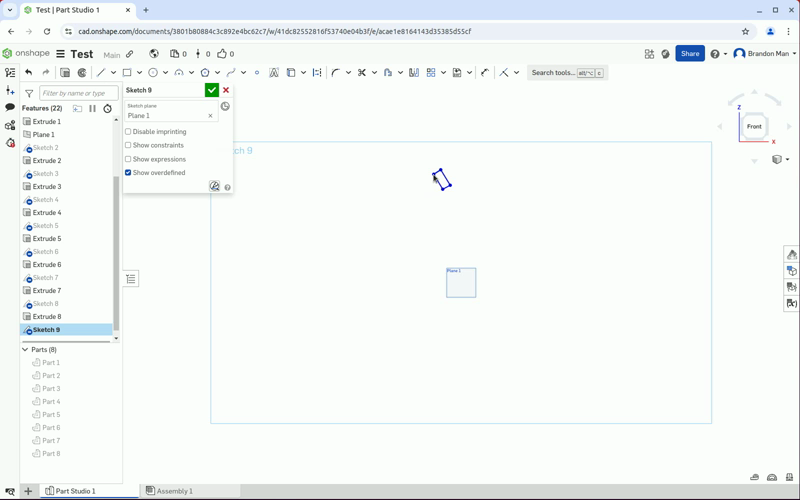
mouse_move(435, 175)
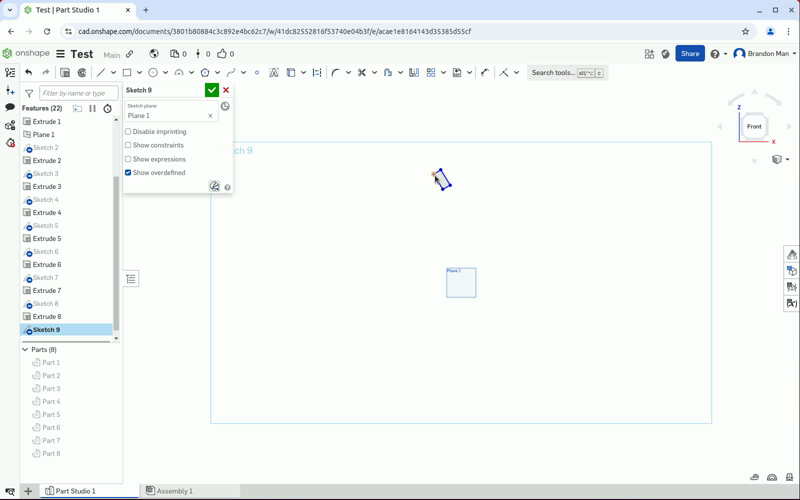
scroll(6)
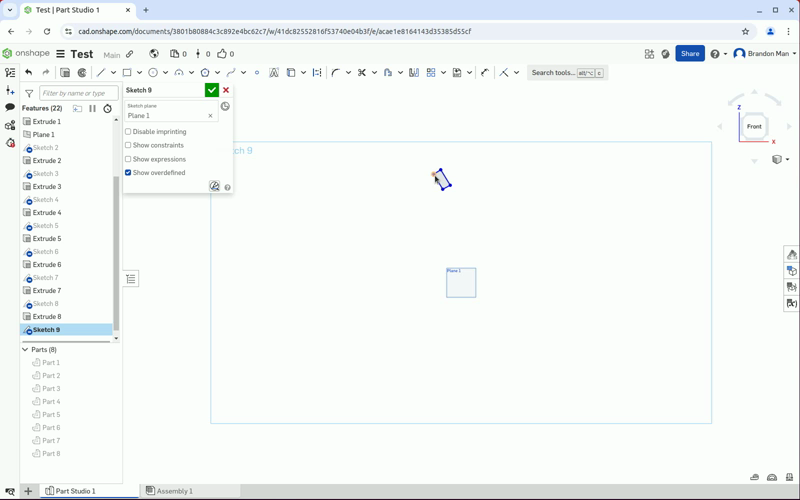
scroll(6)
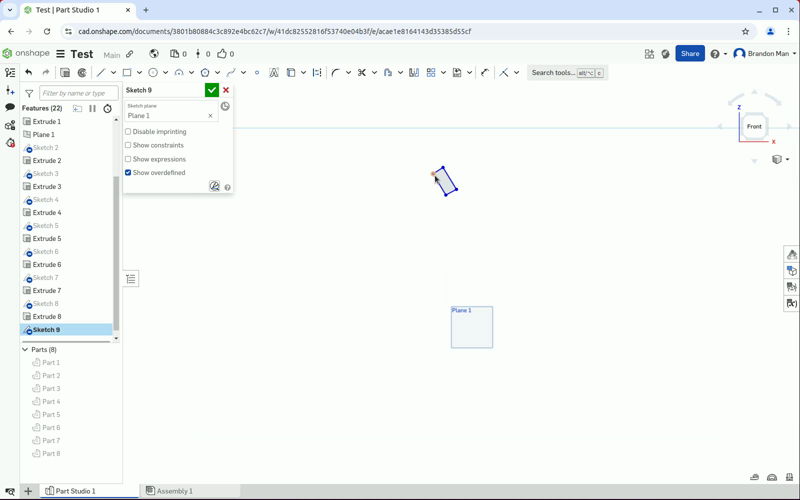
scroll(6)
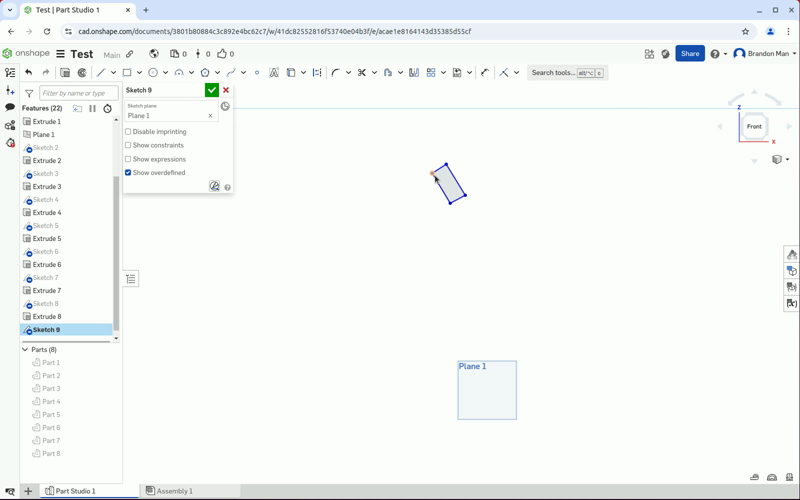
scroll(6)
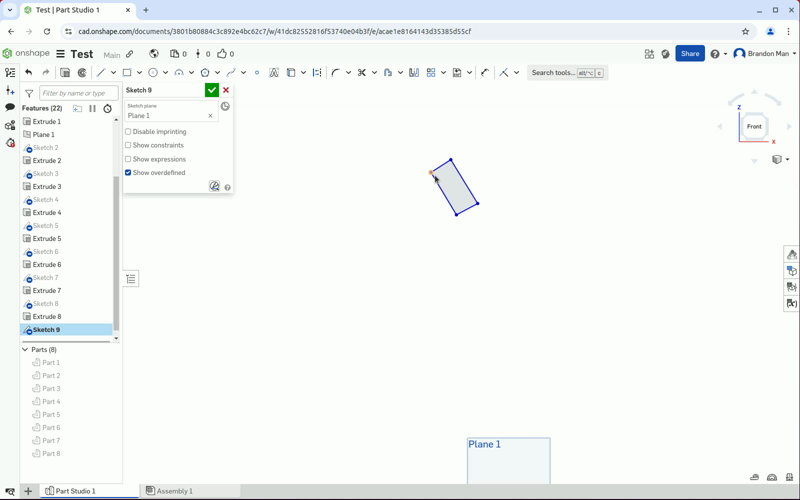
scroll(6)
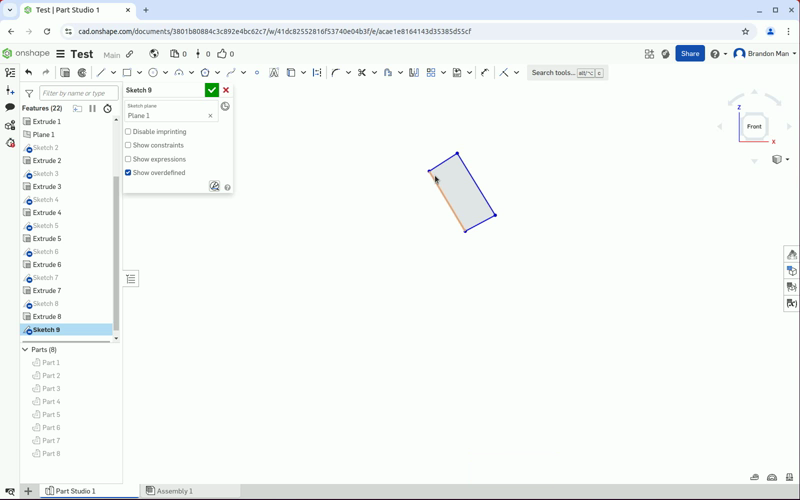
scroll(6)
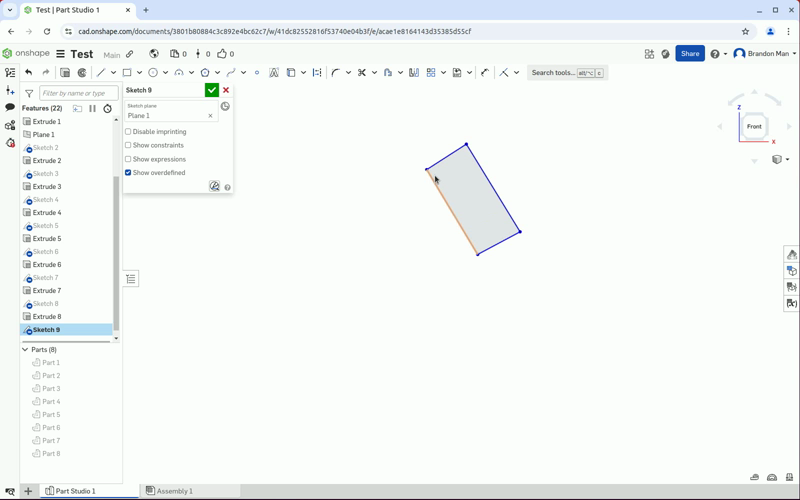
scroll(6)
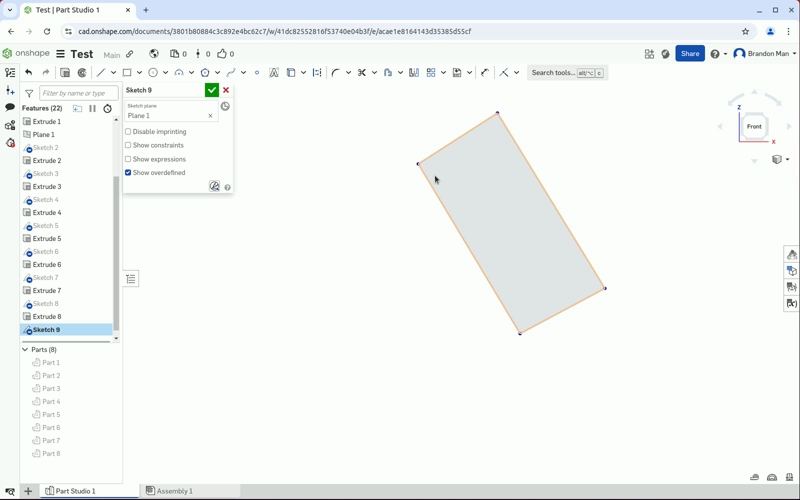
click(435, 175)
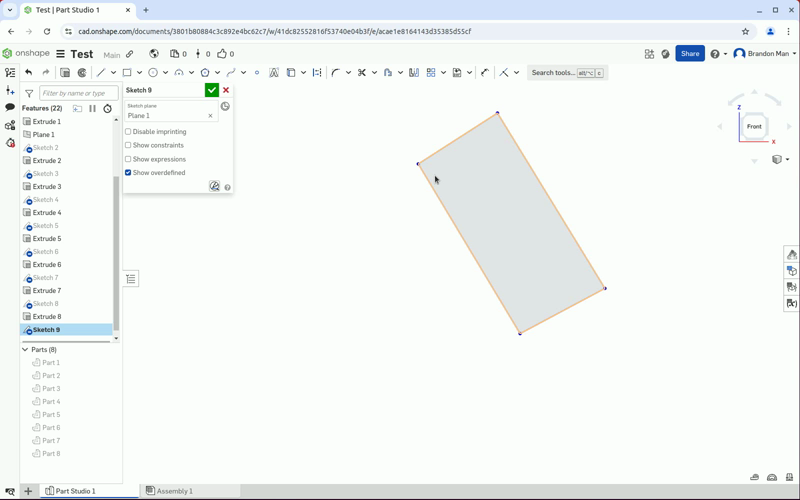
scroll(-6)
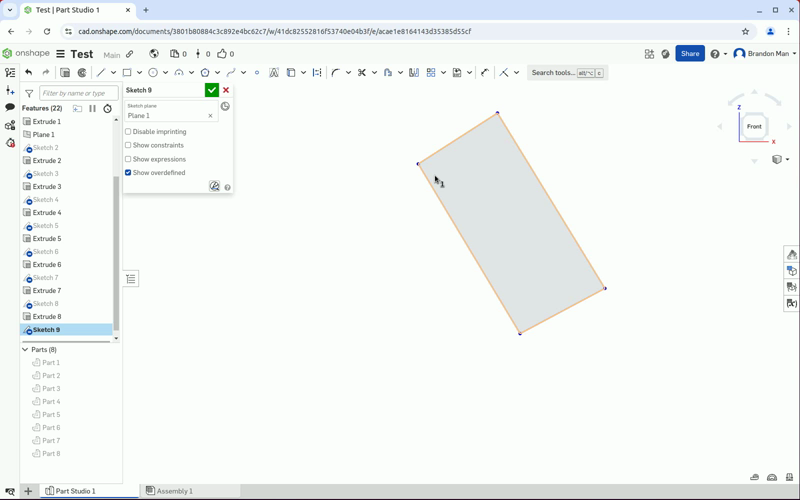
scroll(-6)
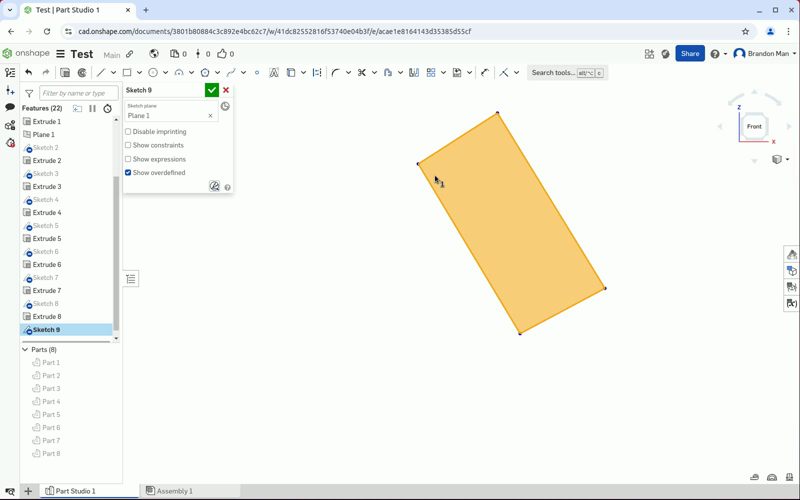
scroll(-6)
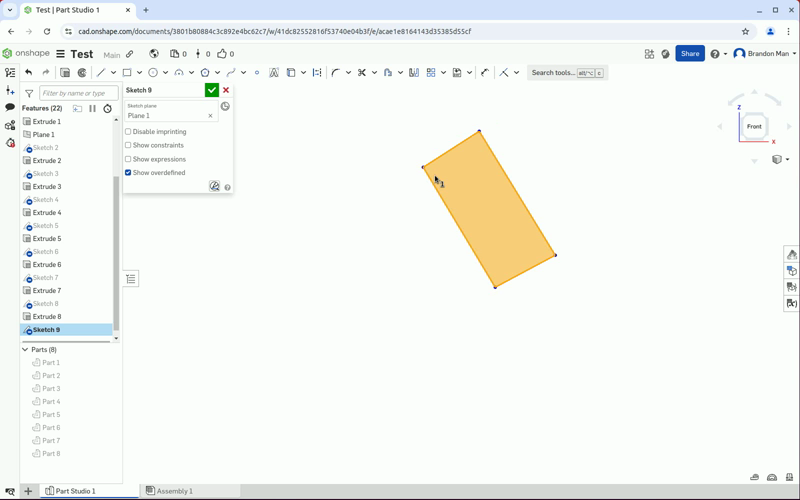
scroll(-6)
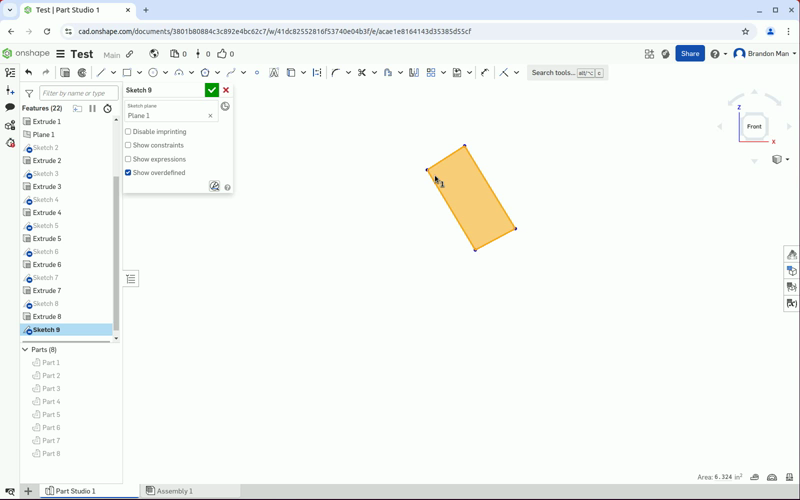
scroll(-6)
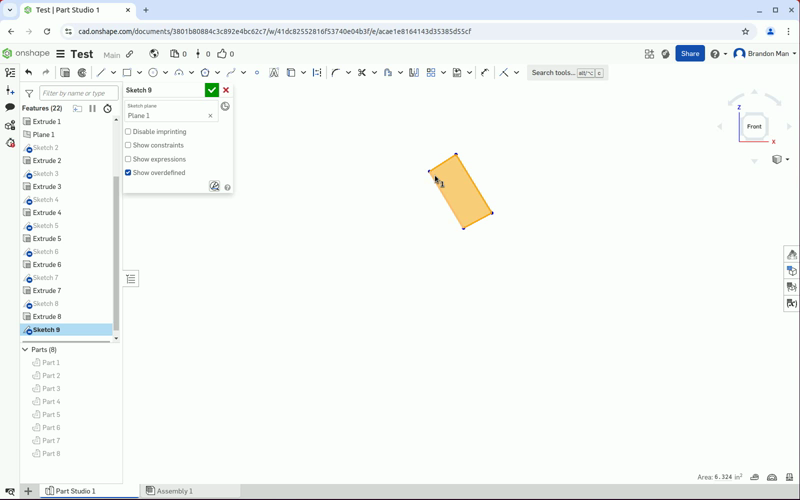
scroll(-6)
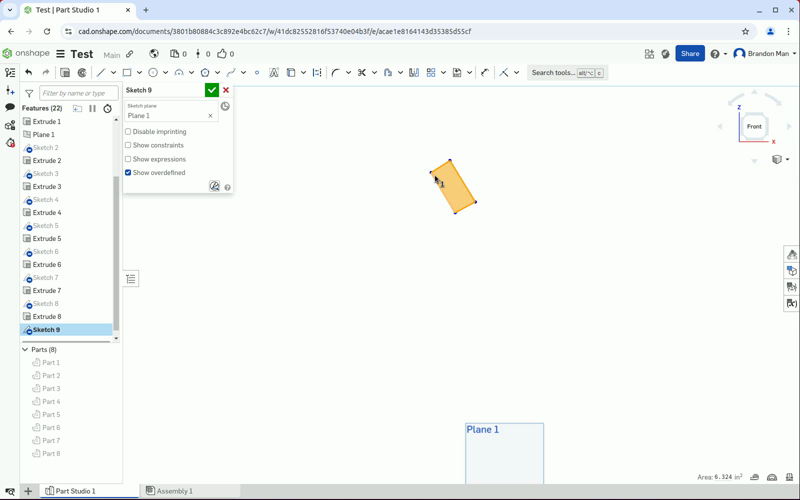
scroll(-6)
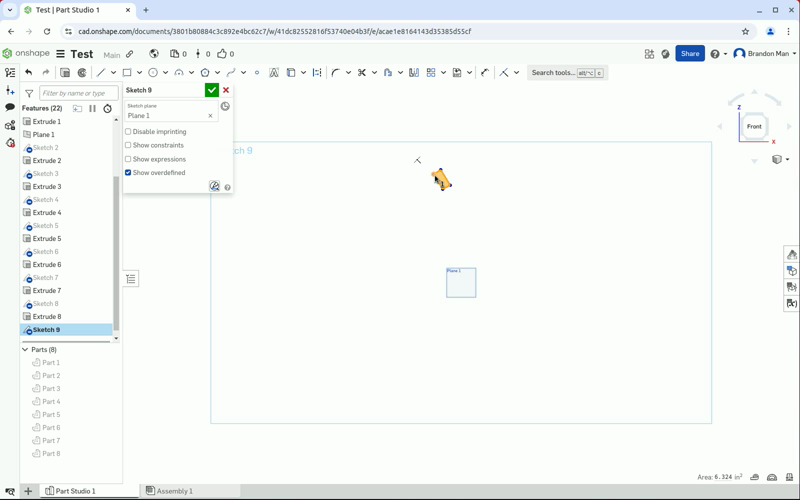
mouse_move(73, 352)
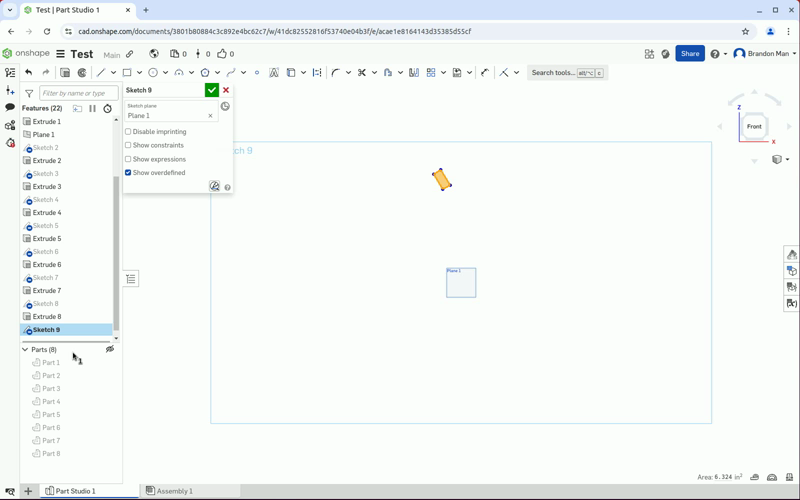
key(shift+y)
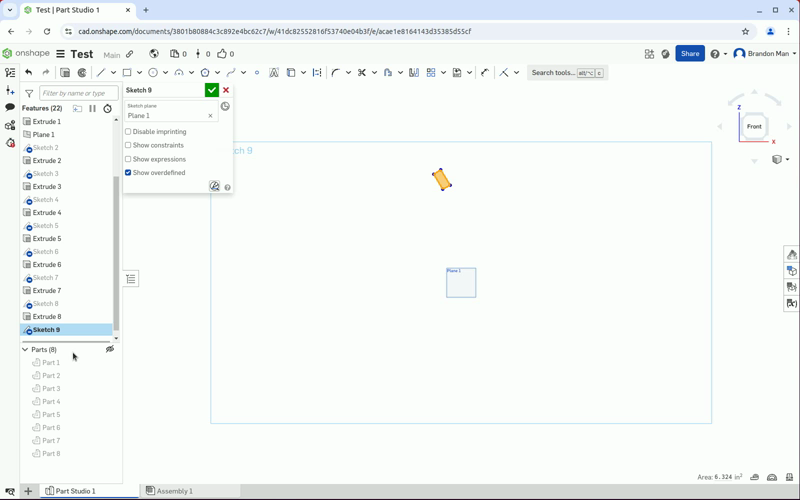
key(shift+e)
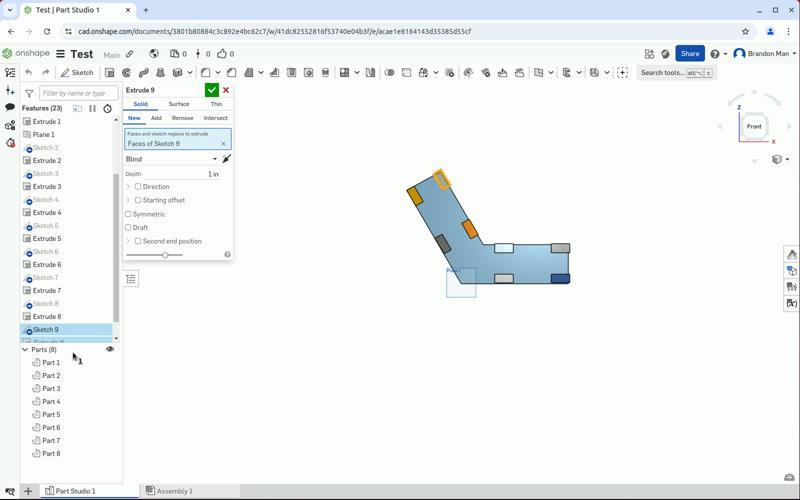
mouse_move(143, 106)
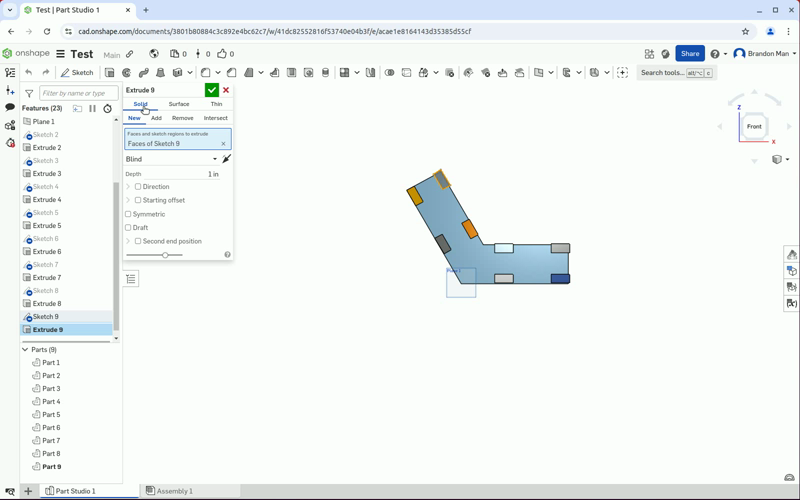
click(143, 106)
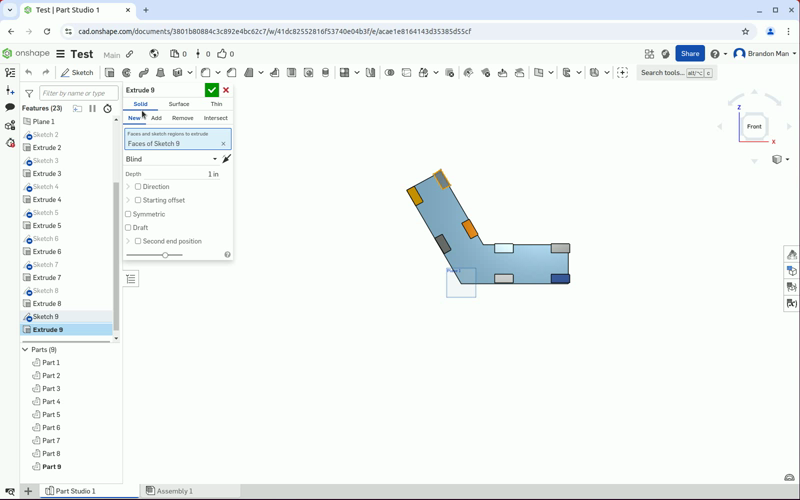
mouse_move(137, 120)
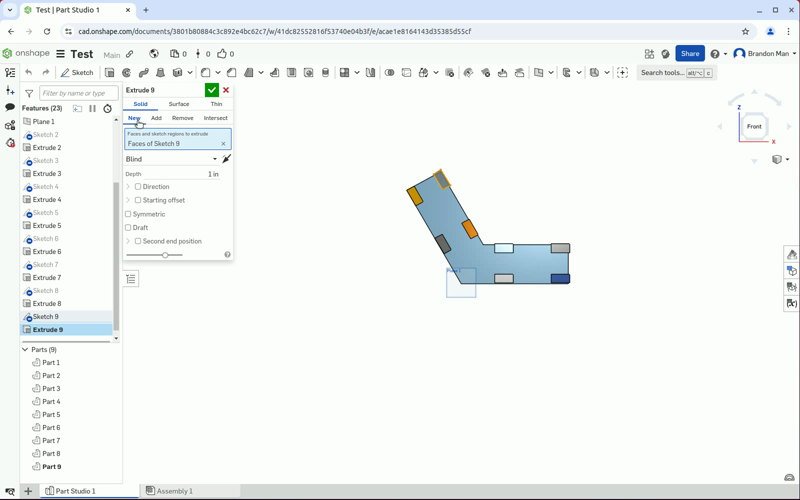
click(137, 120)
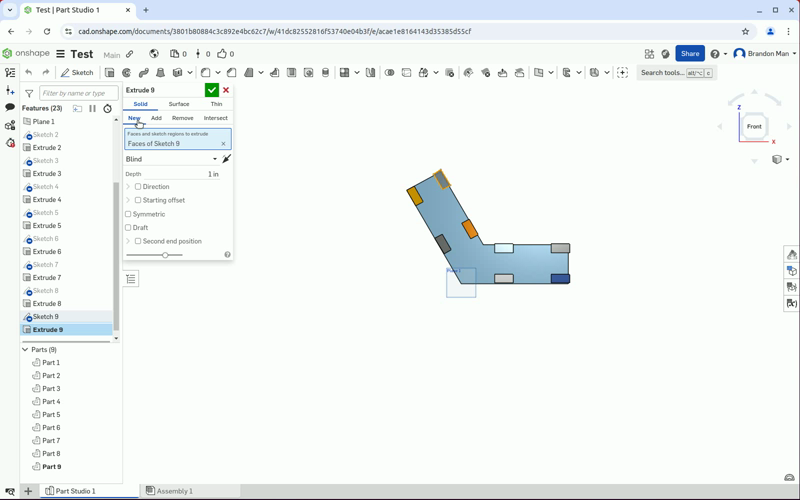
key(tab, 4)
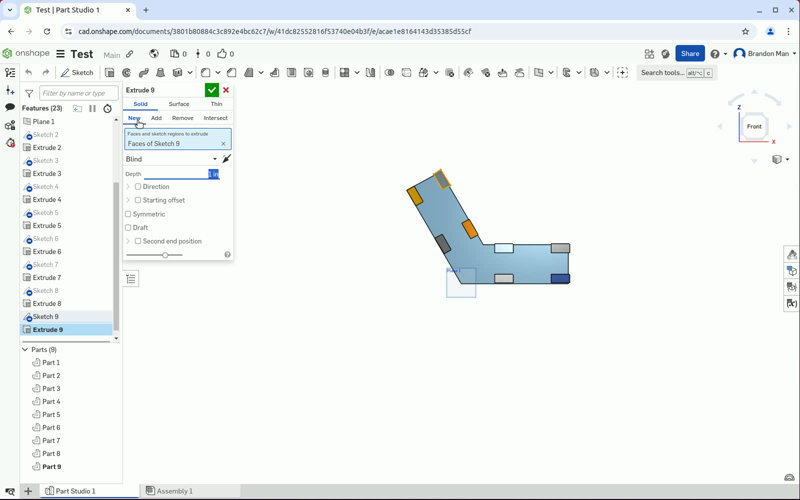
text(11.073)
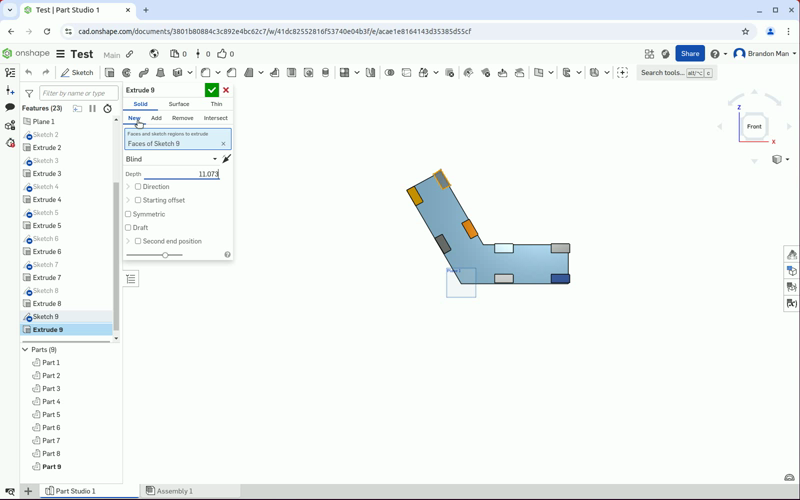
key(enter)
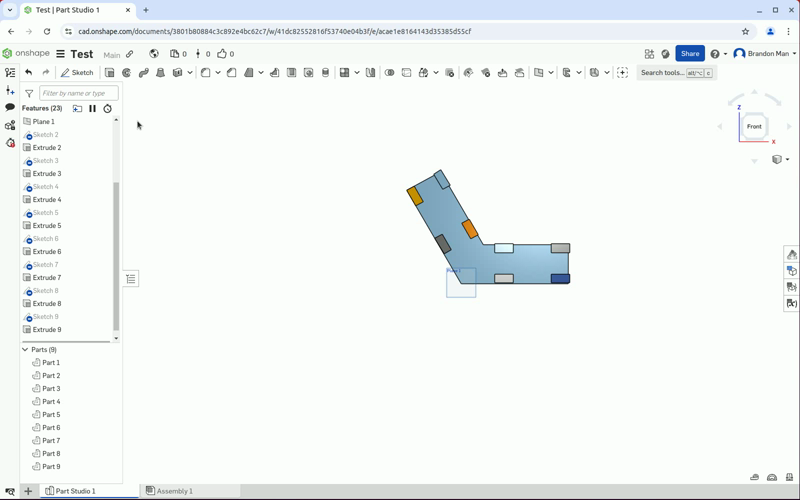
key(shift+h)
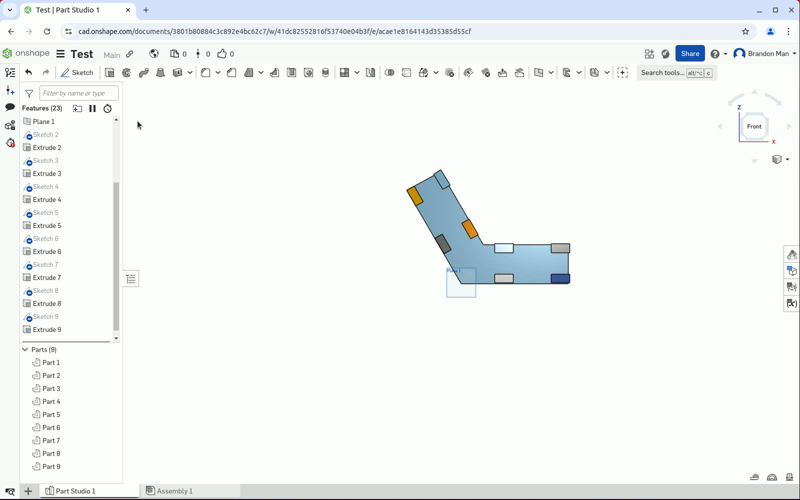
key(shift+h)
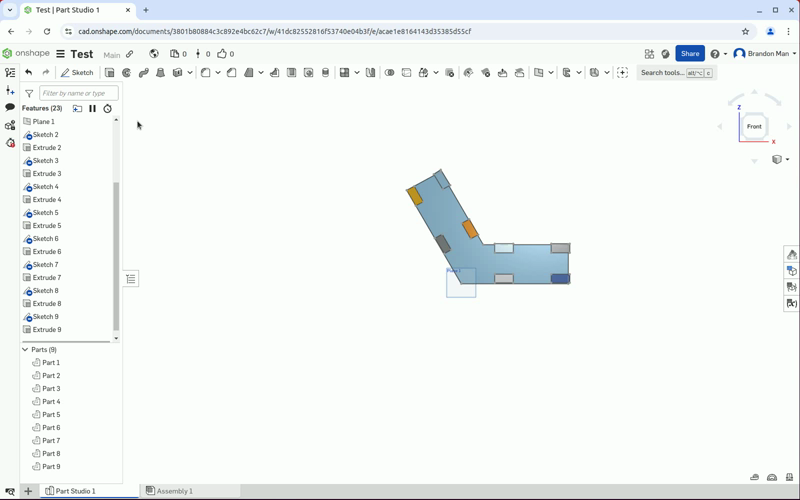
key(shift+7)
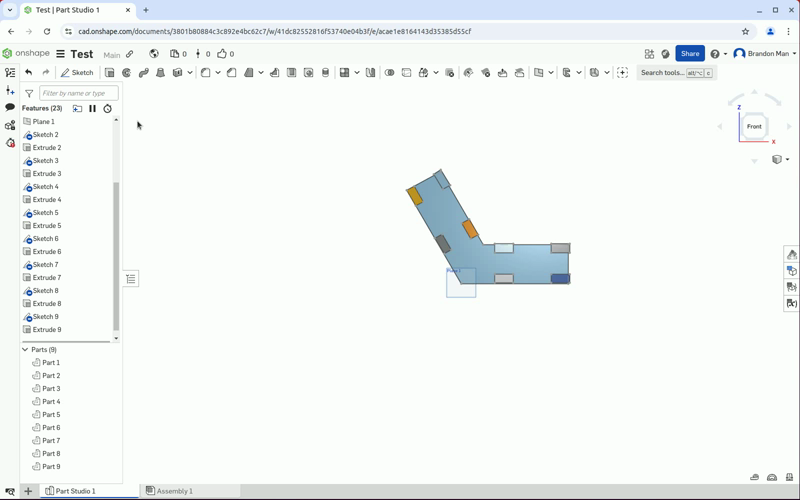
key(left, 2)
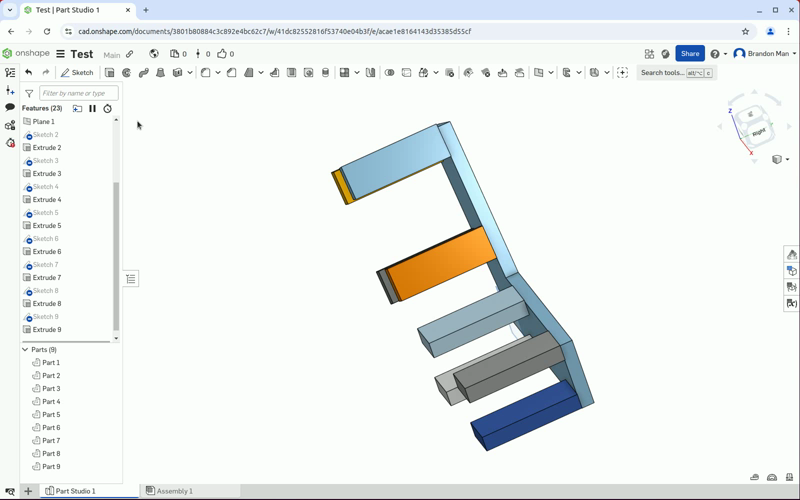
key(down, 2)
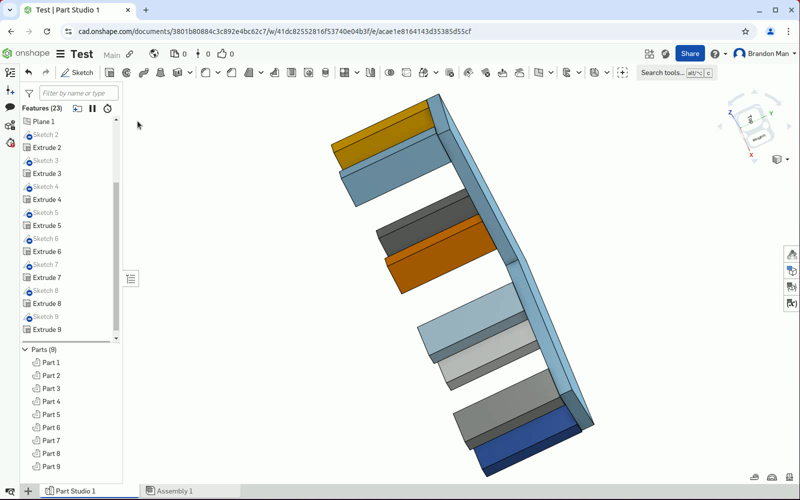
key(up, 2)
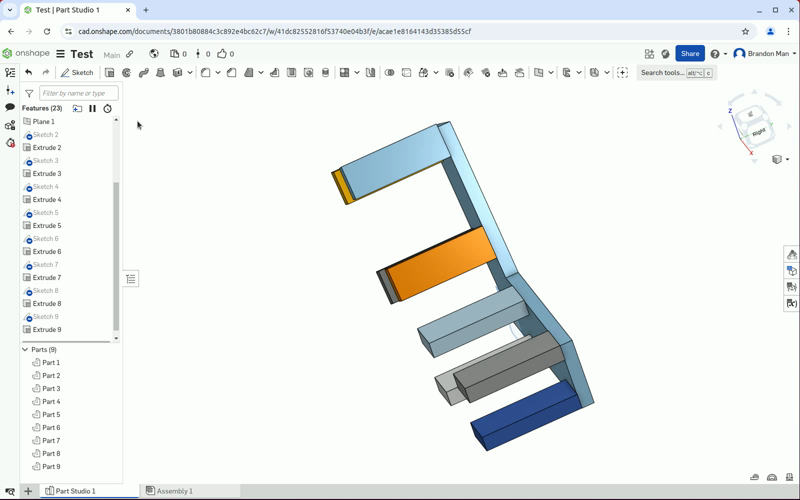
key(right, 2)
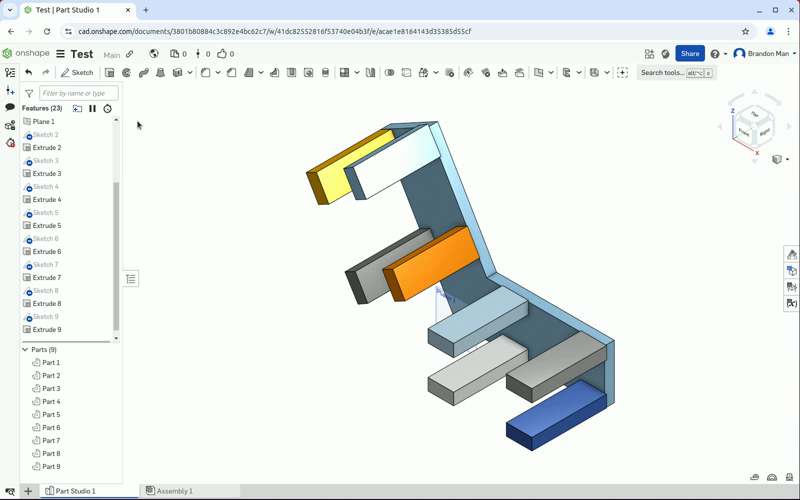
mouse_move(69, 98)
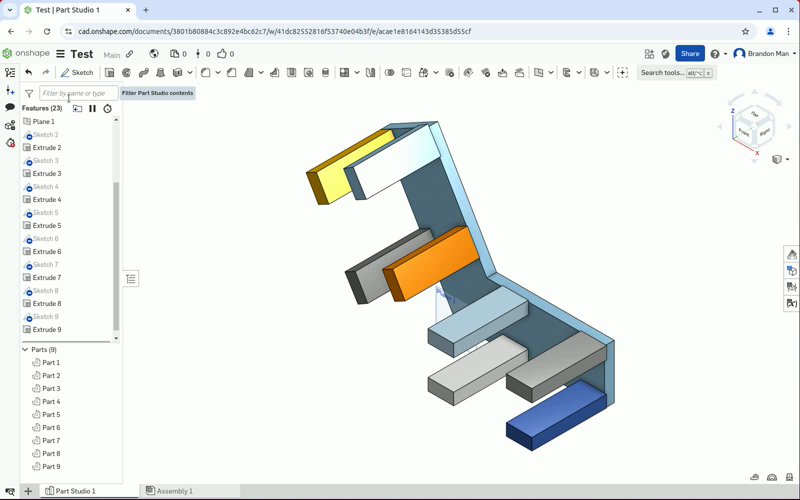
click(69, 98)